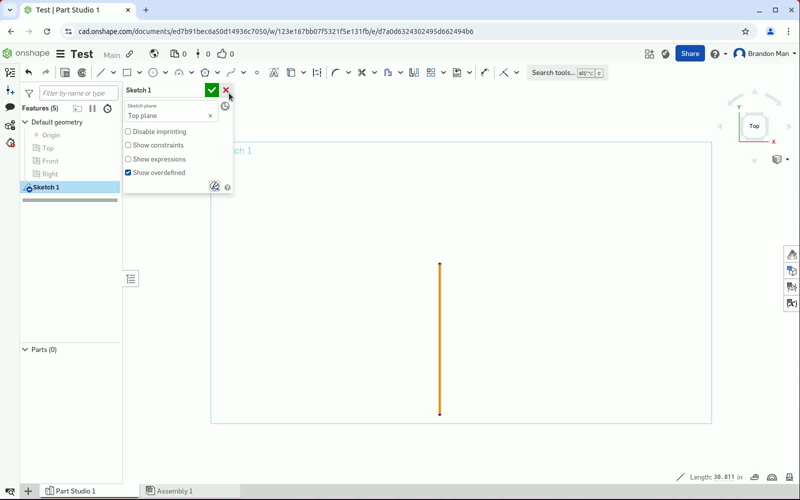
key(shift+h)
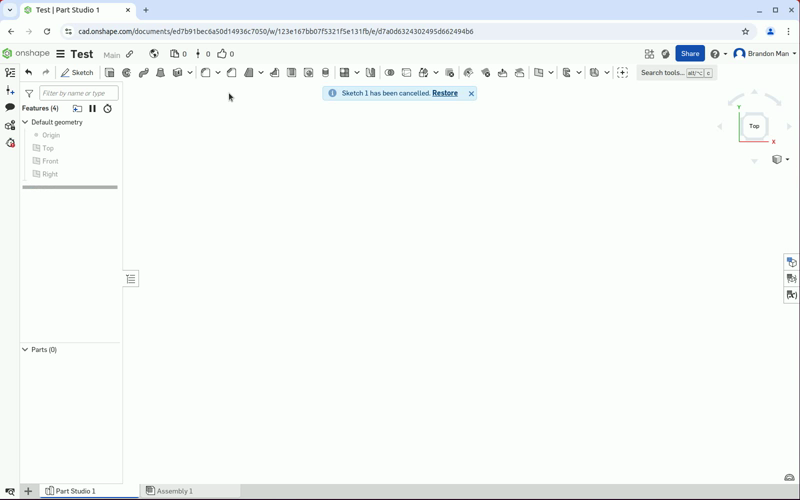
mouse_move(73, 352)
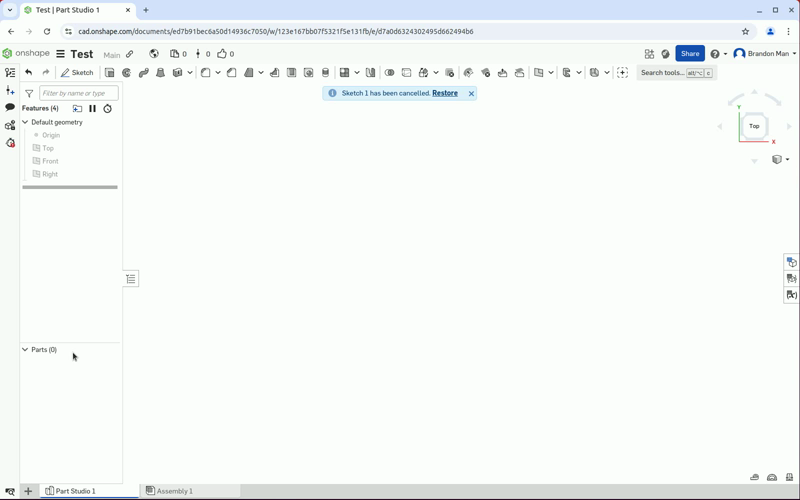
key(y)
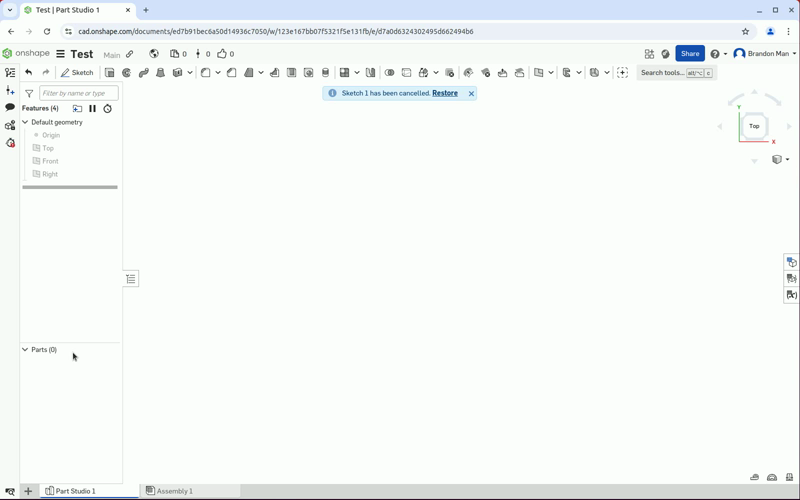
key(shift+p)
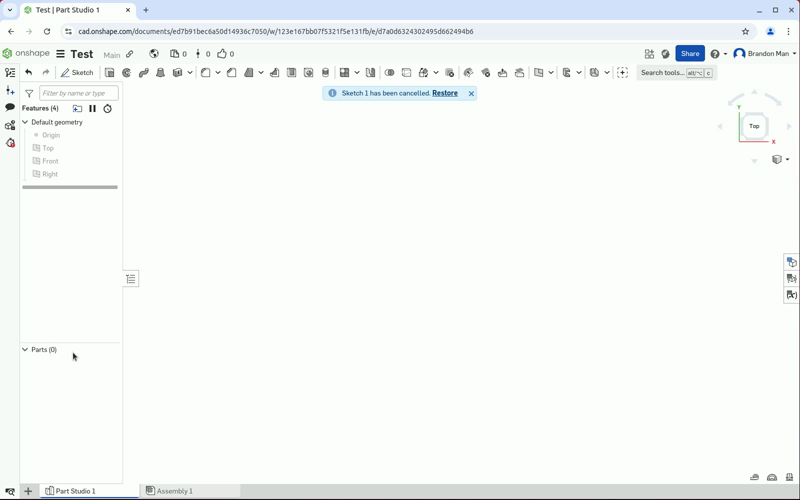
key(space)
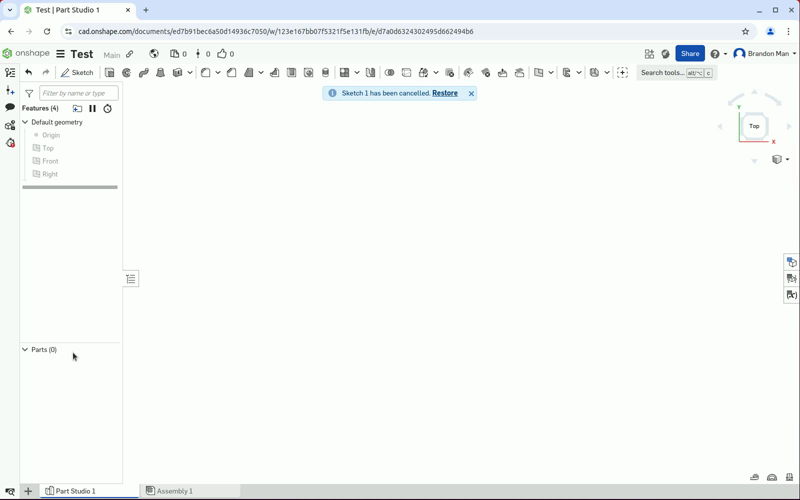
key_down(shift)
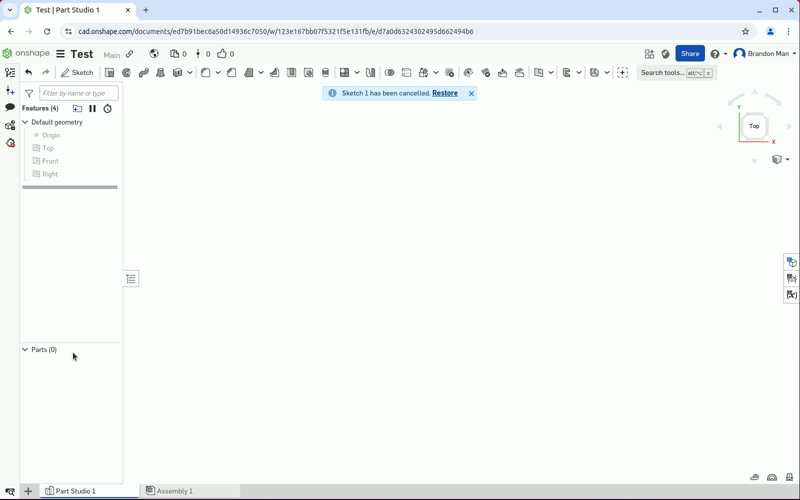
key(up)
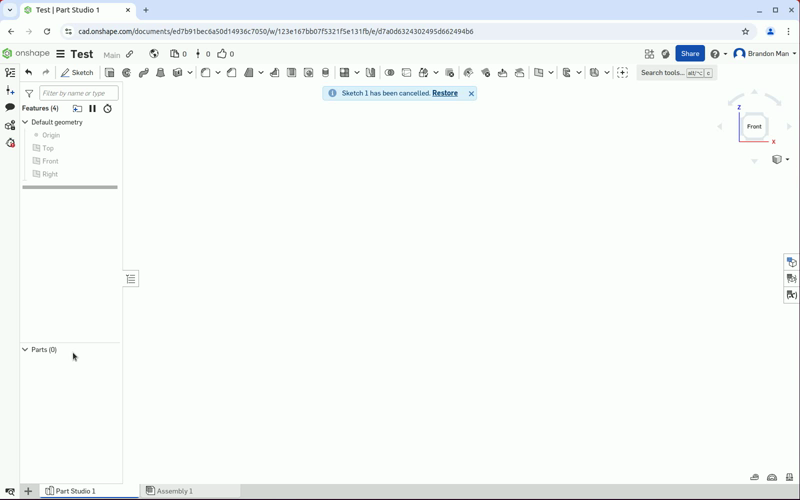
key_up(shift)
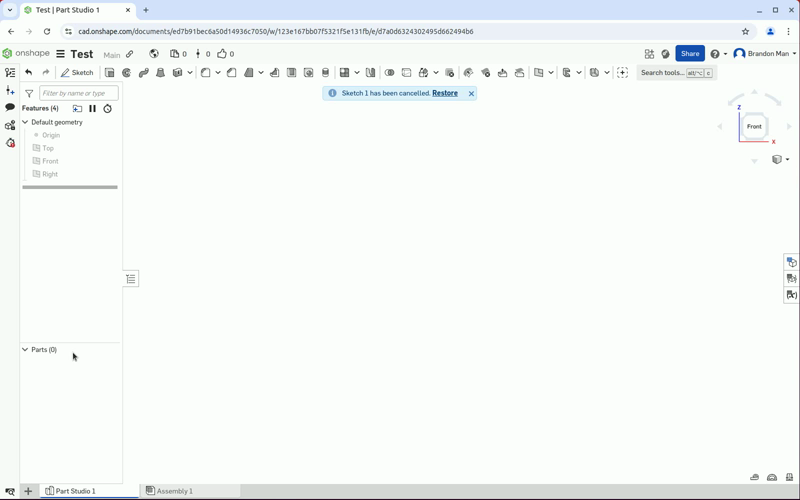
mouse_move(73, 352)
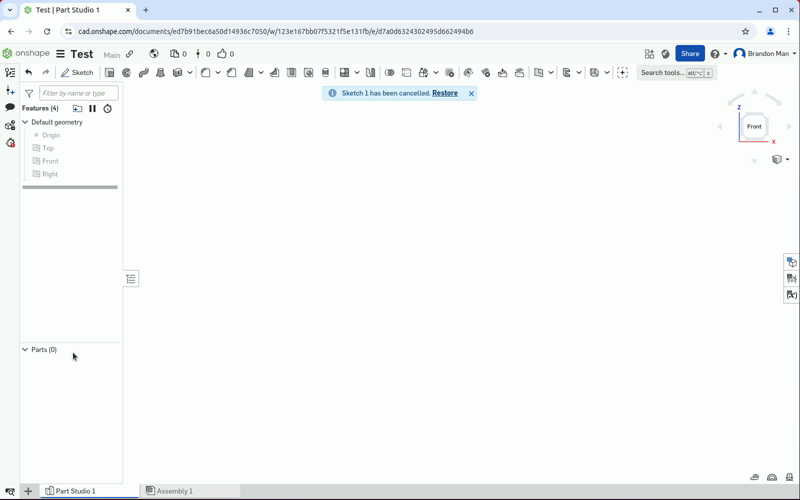
key(shift+y)
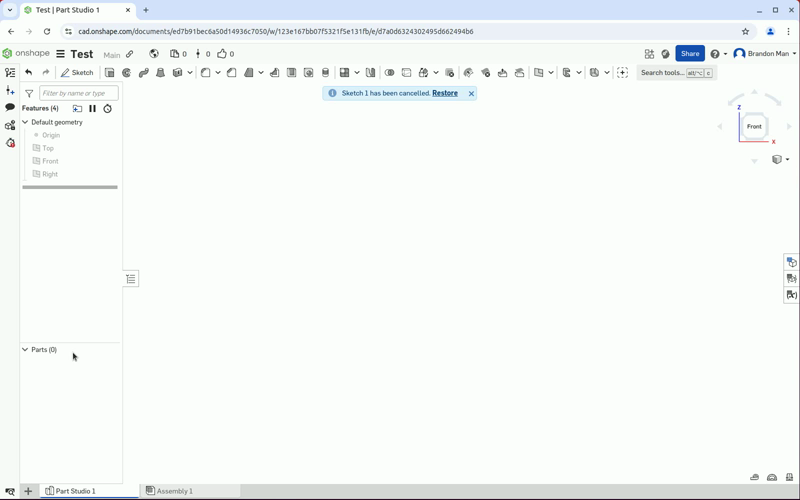
key(shift+s)
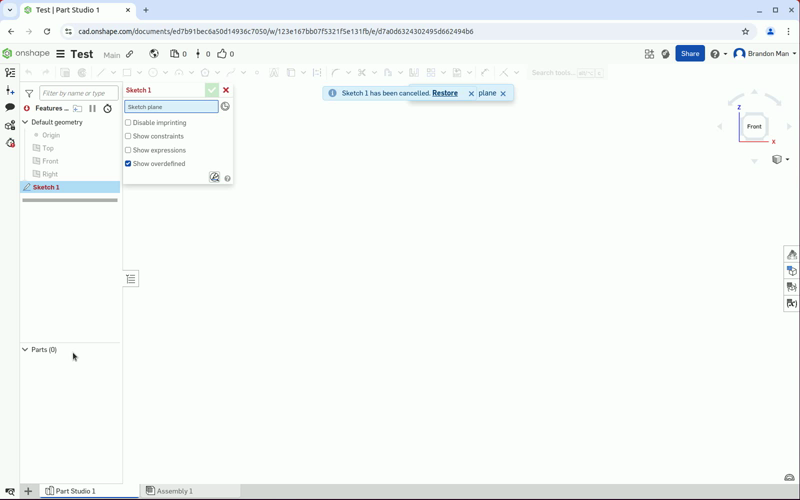
mouse_move(73, 163)
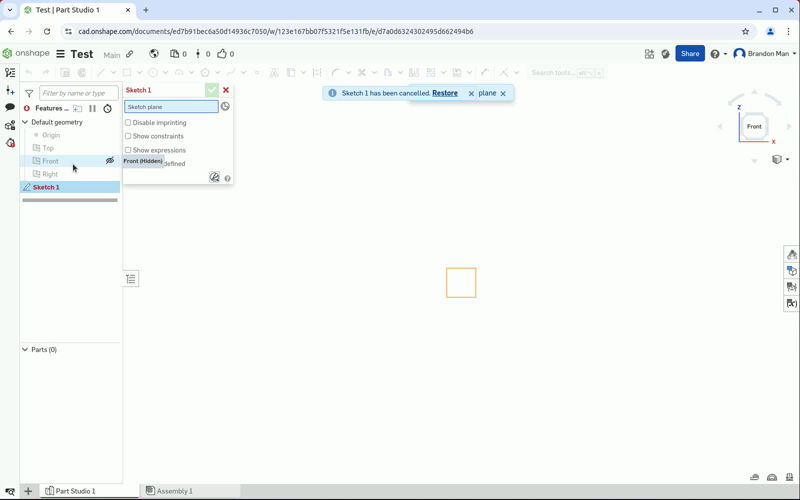
click(73, 163)
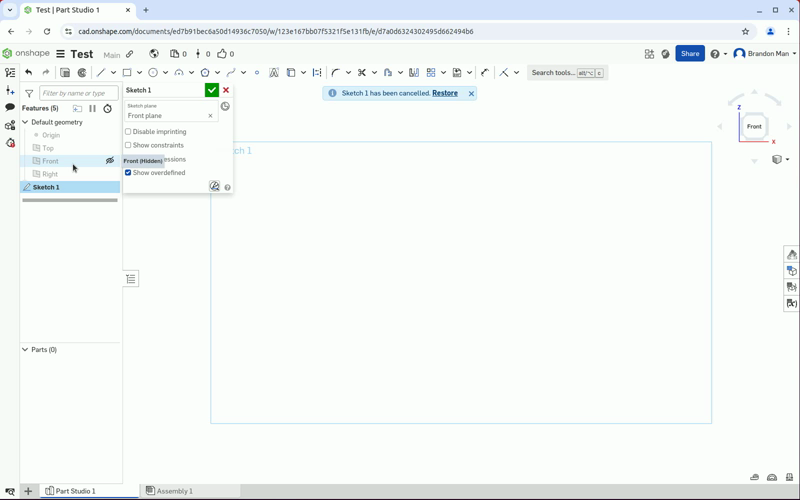
mouse_move(73, 352)
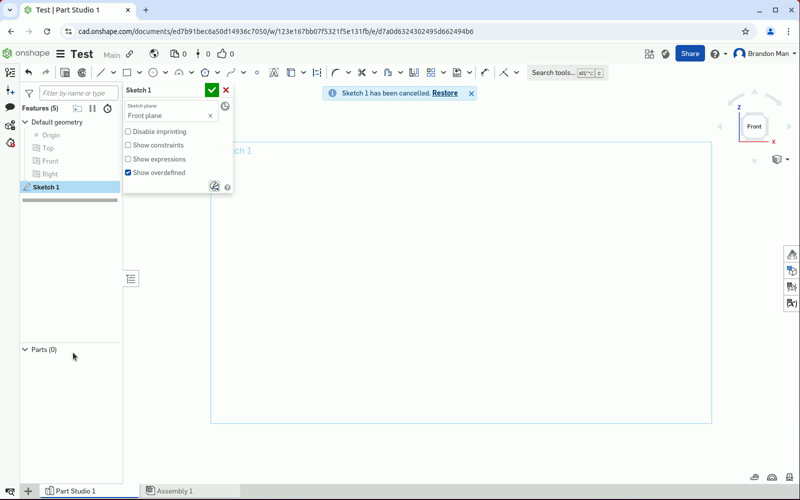
key(y)
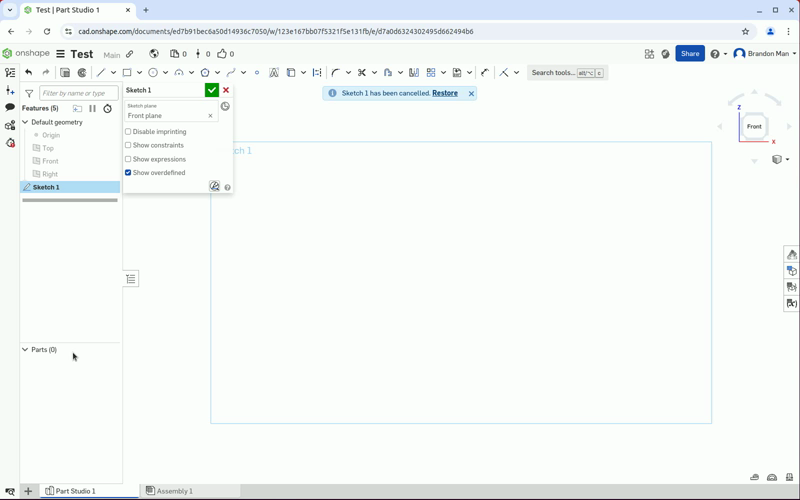
key(l)
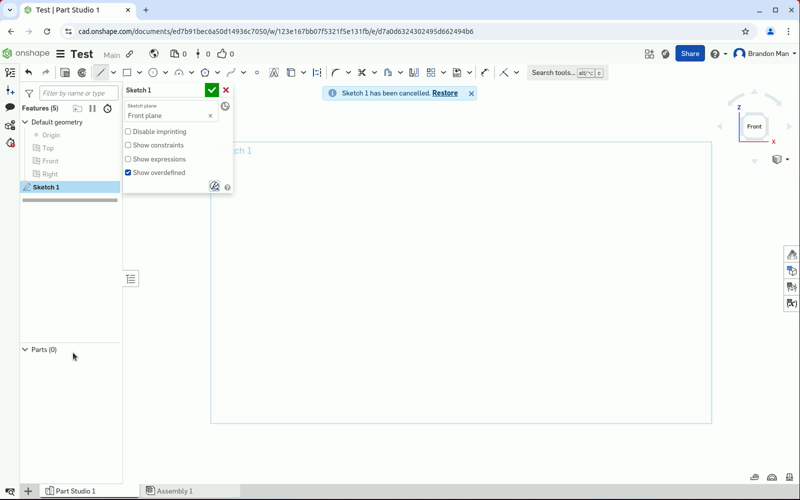
key_down(shift)
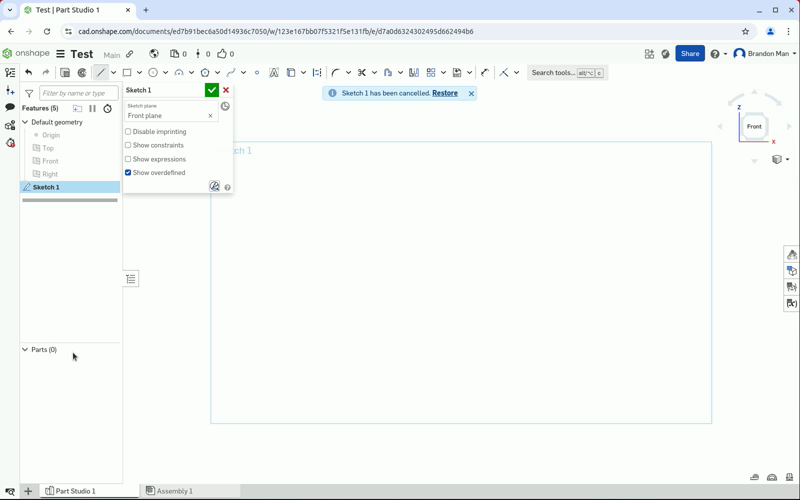
mouse_move(348, 306)
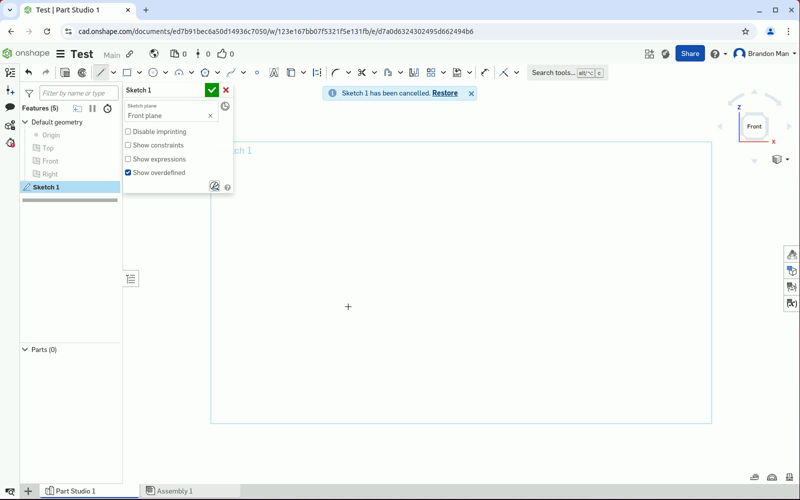
click(348, 306)
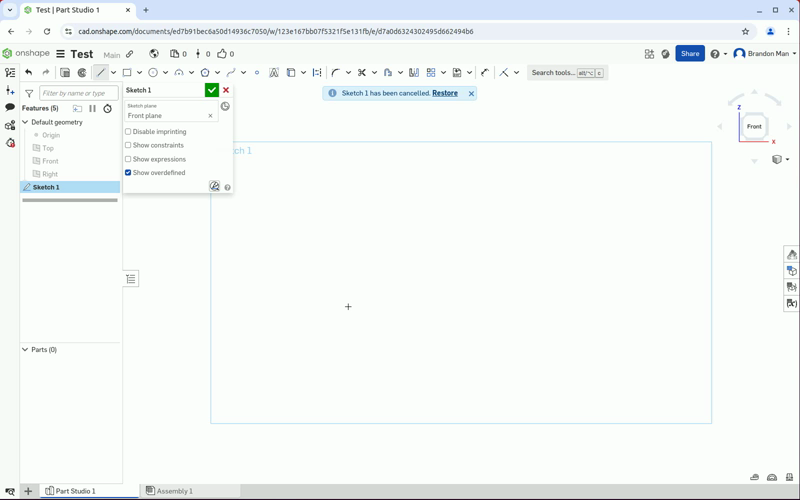
key_up(shift)
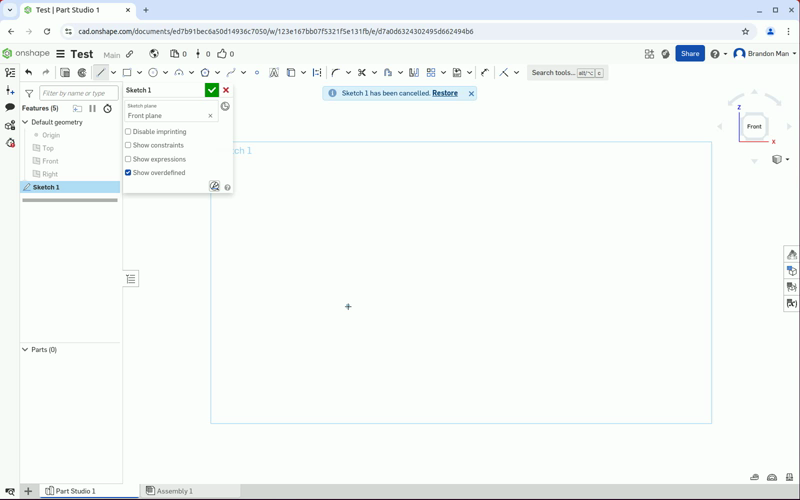
key_down(shift)
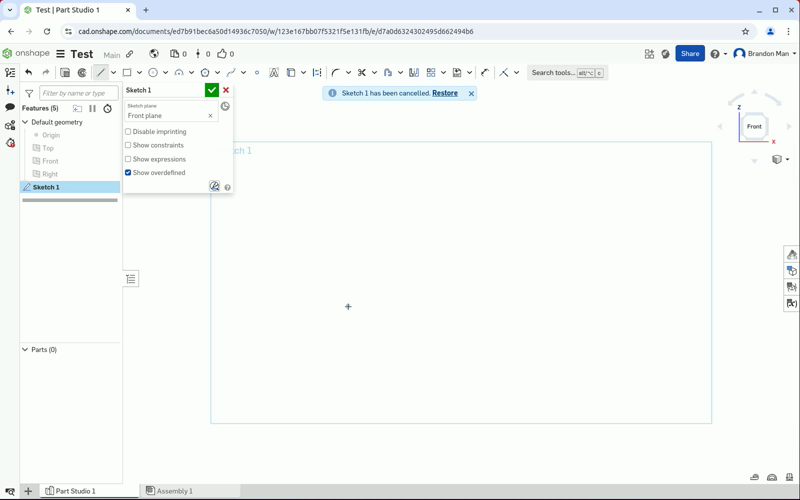
mouse_move(490, 306)
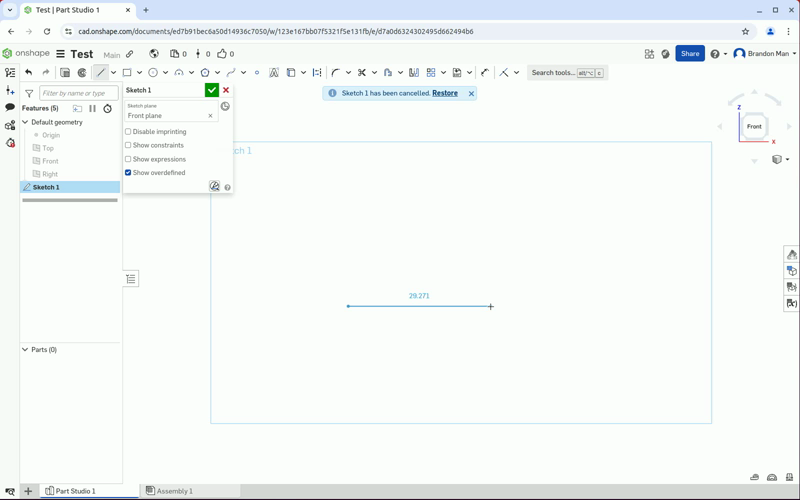
click(490, 306)
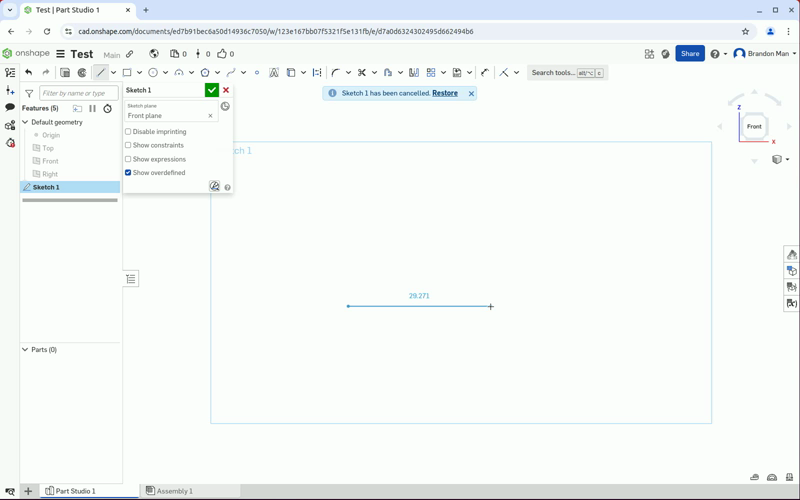
key_up(shift)
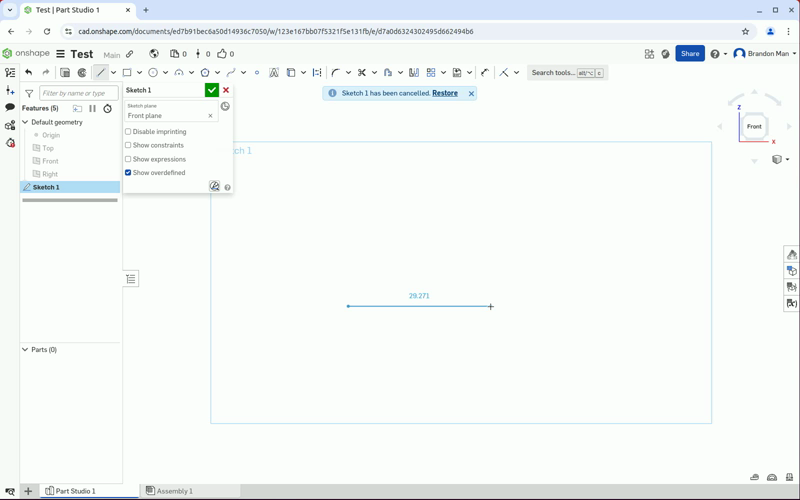
key_down(shift)
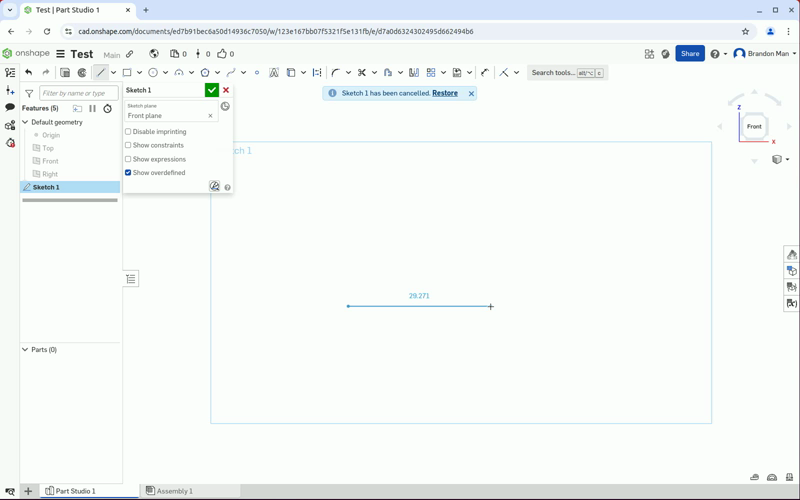
mouse_move(490, 211)
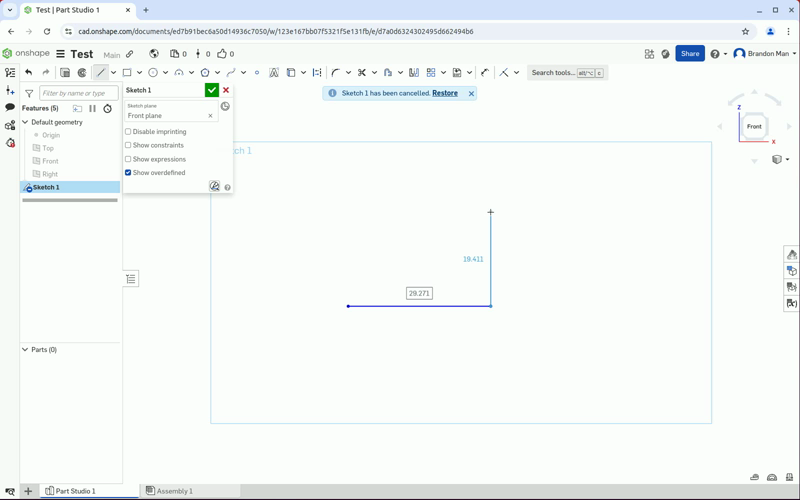
click(490, 211)
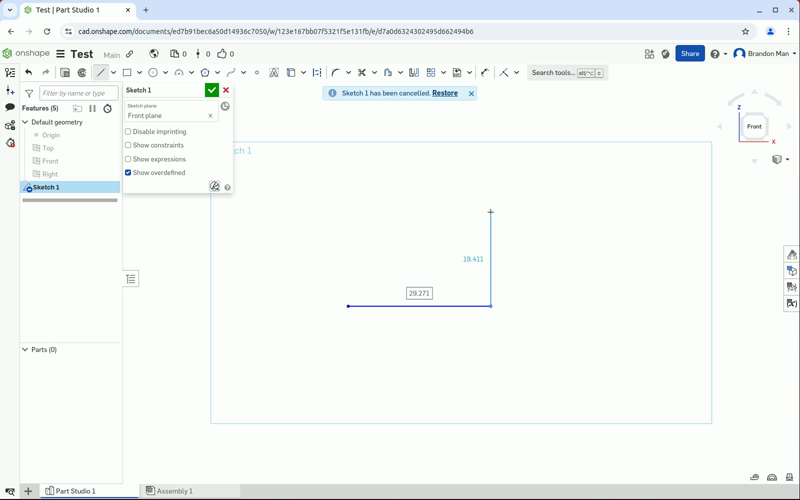
key_up(shift)
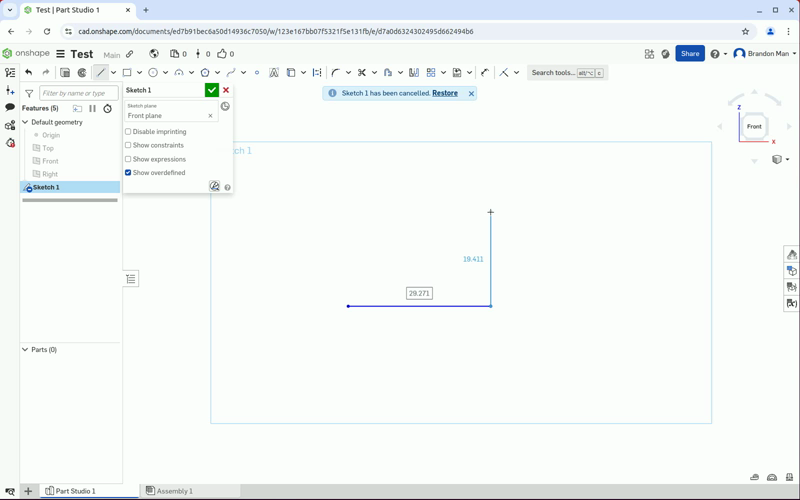
key_down(shift)
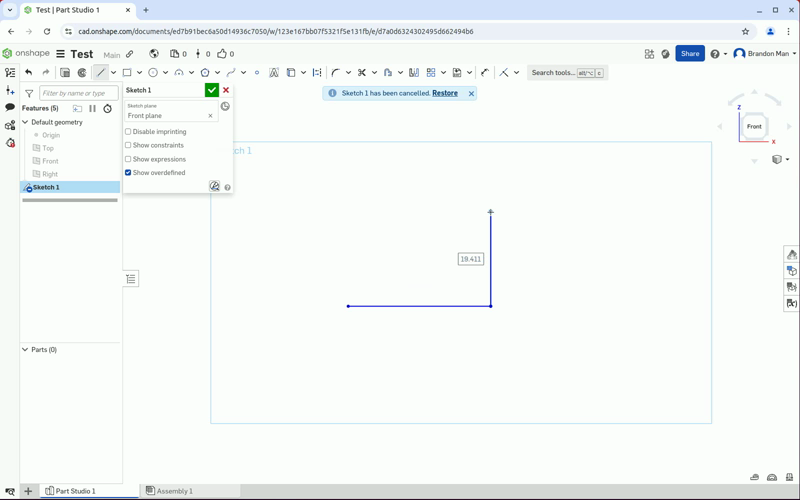
mouse_move(520, 211)
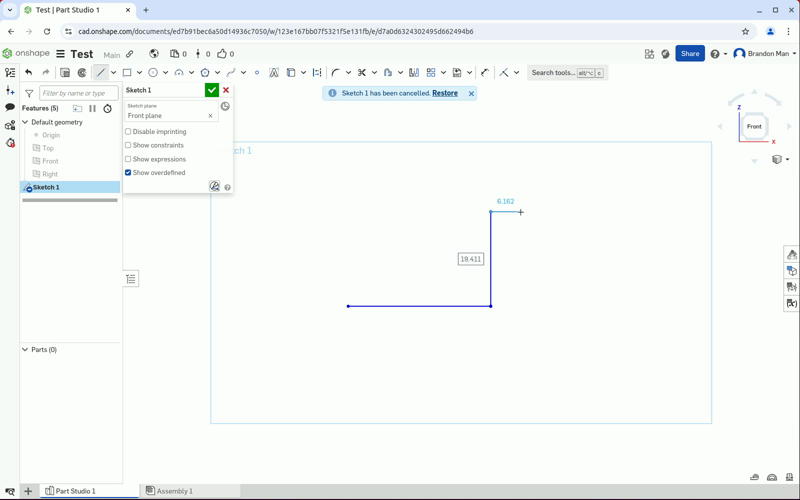
mouse_move(445, 211)
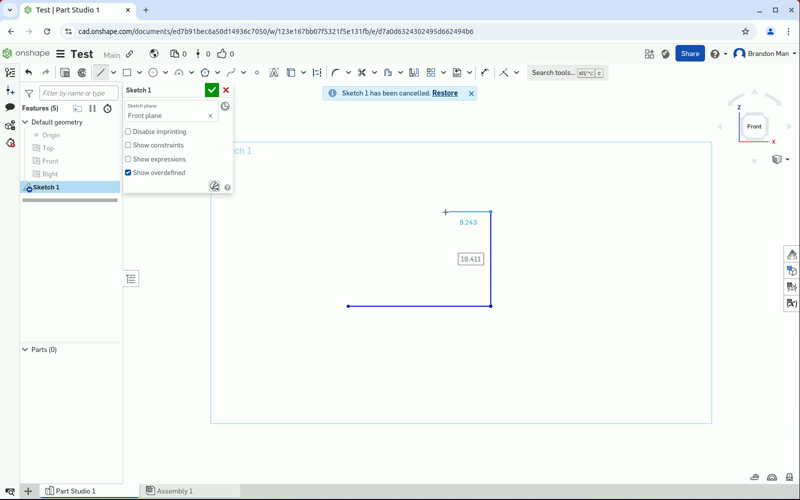
click(445, 211)
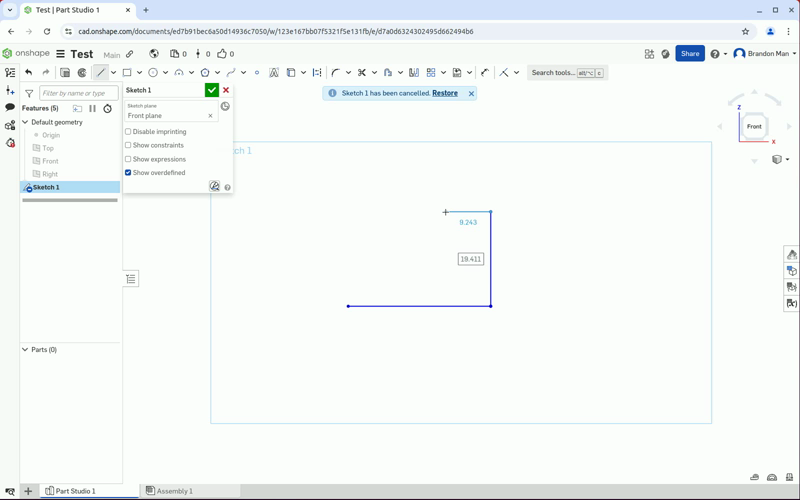
key_up(shift)
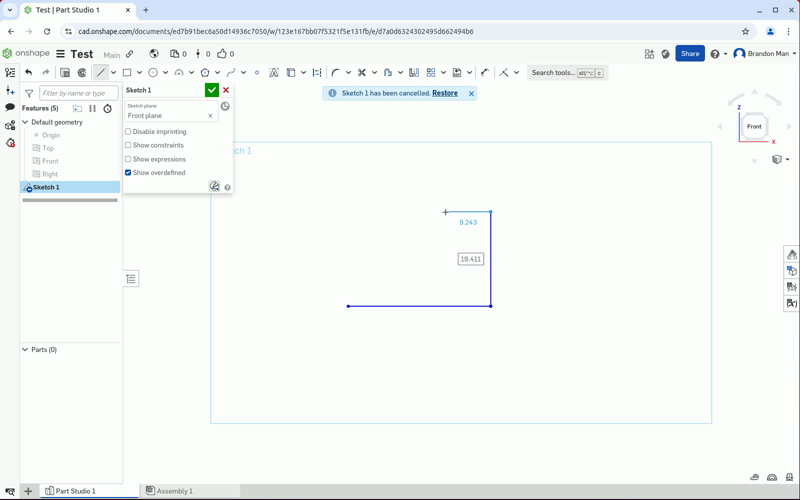
key_down(shift)
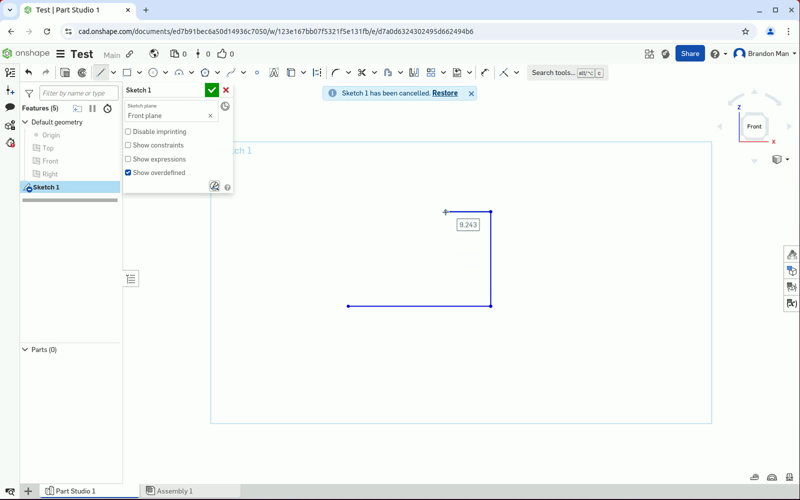
mouse_move(475, 211)
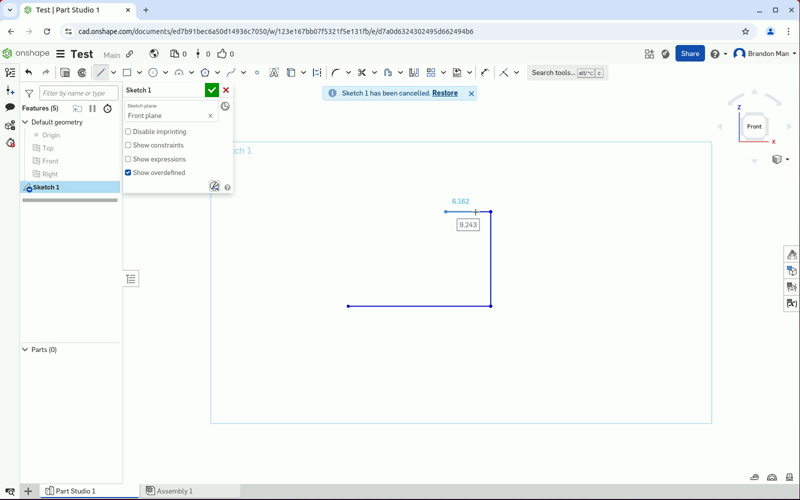
mouse_move(445, 264)
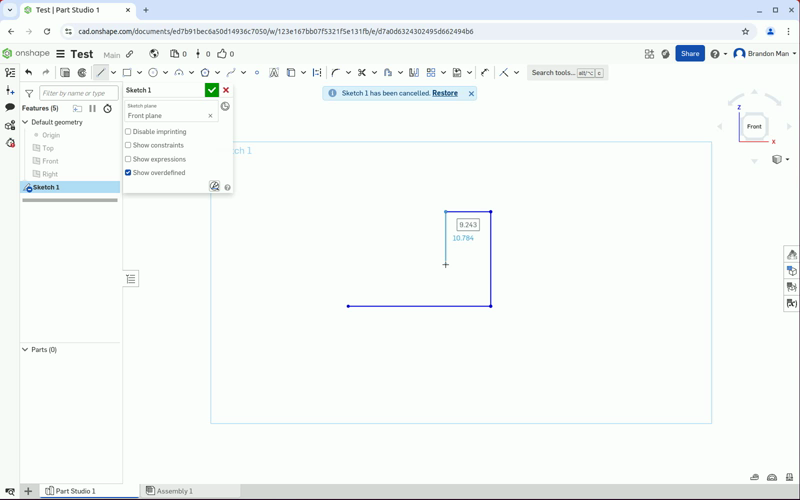
click(445, 264)
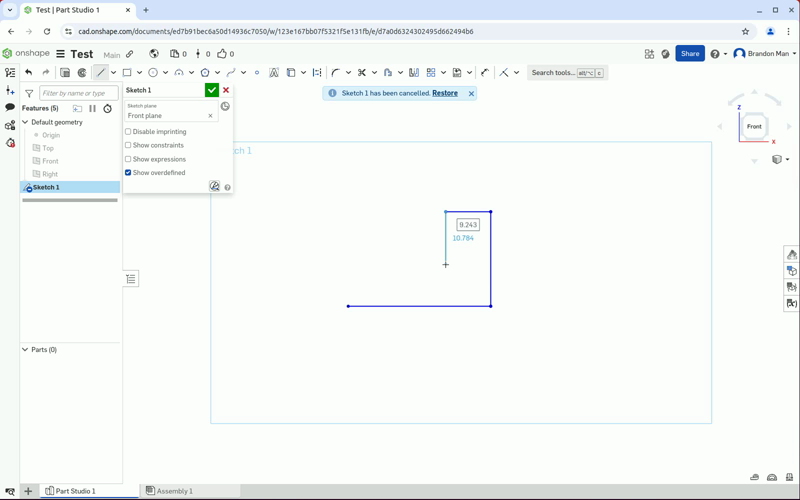
key_up(shift)
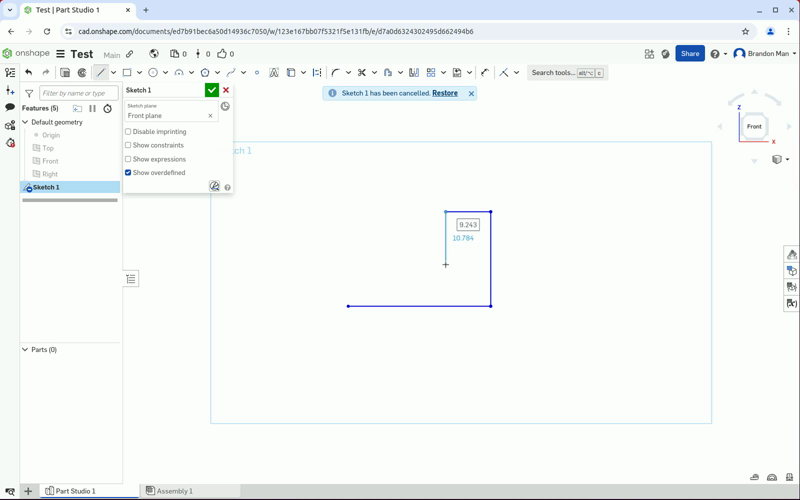
key_down(shift)
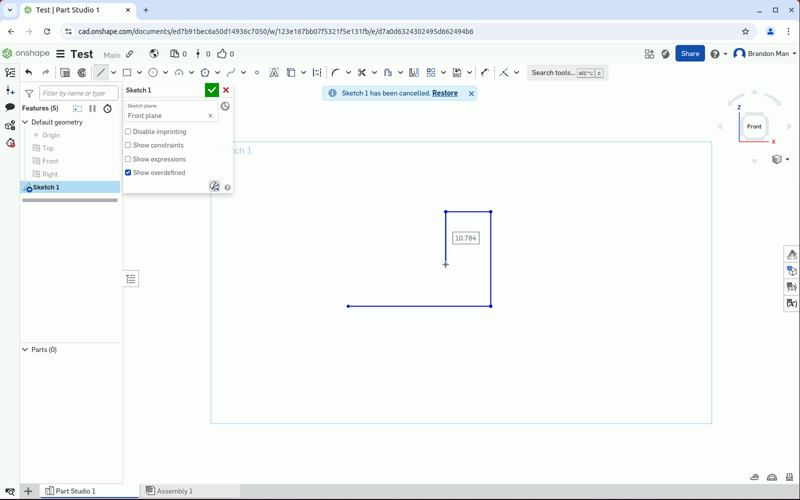
mouse_move(475, 264)
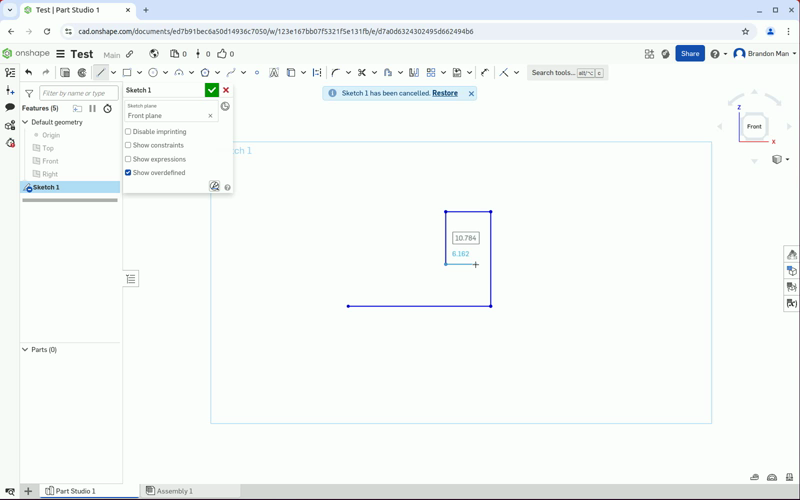
mouse_move(393, 264)
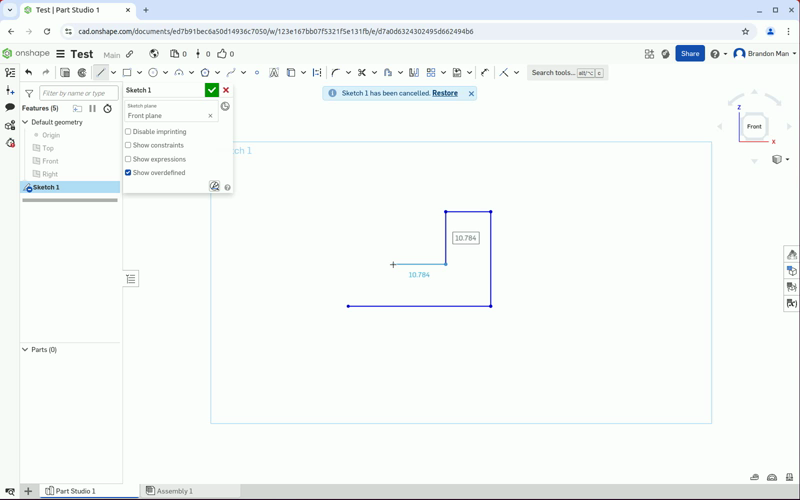
click(393, 264)
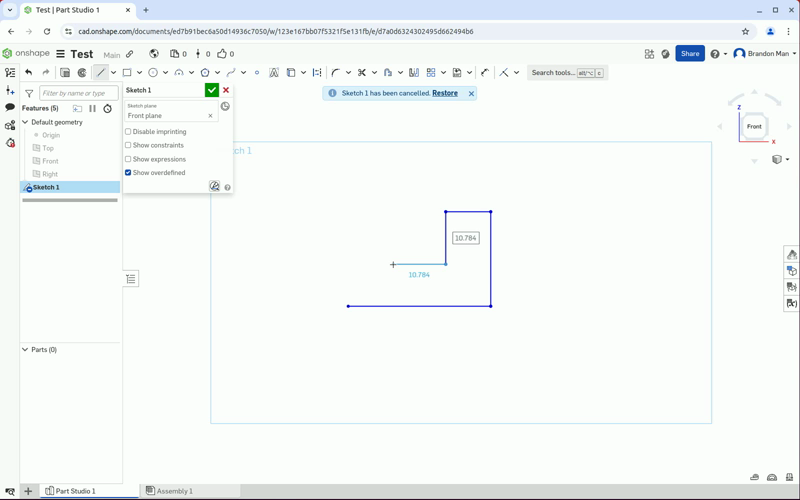
key_up(shift)
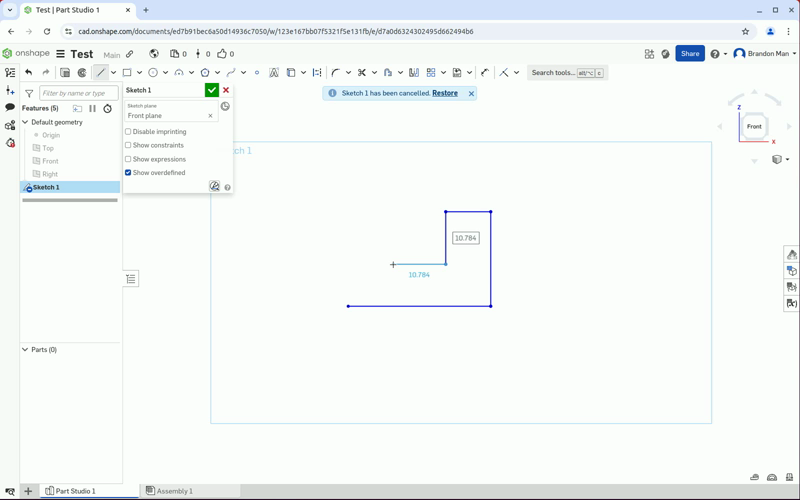
key_down(shift)
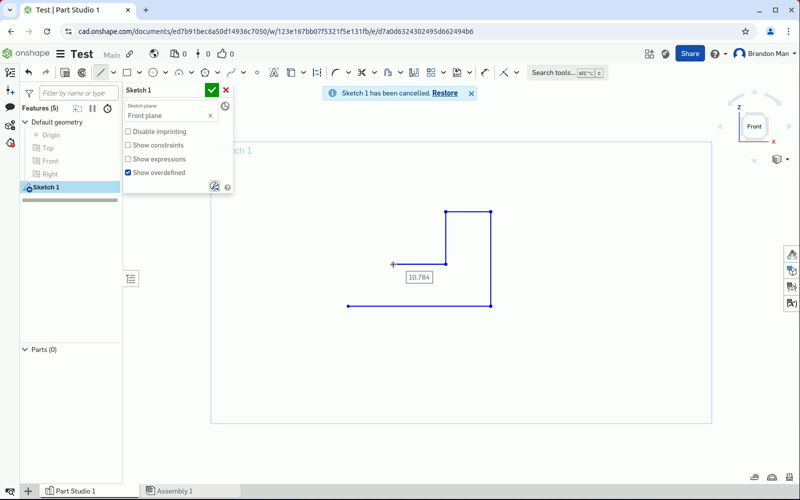
mouse_move(423, 264)
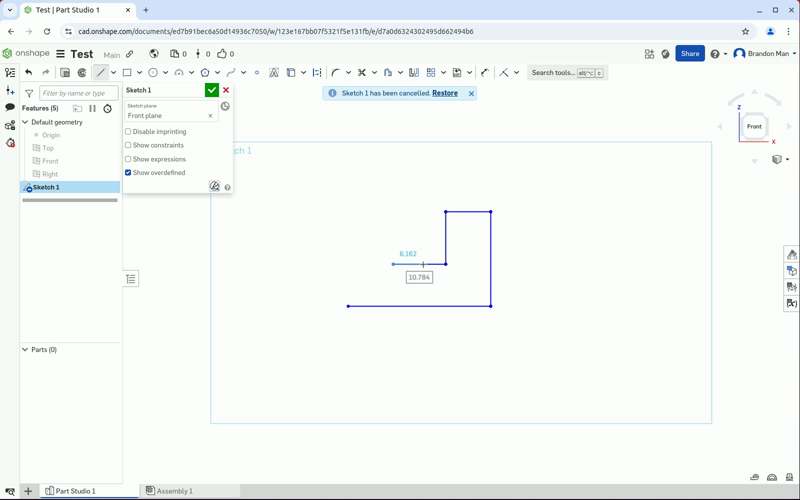
mouse_move(393, 211)
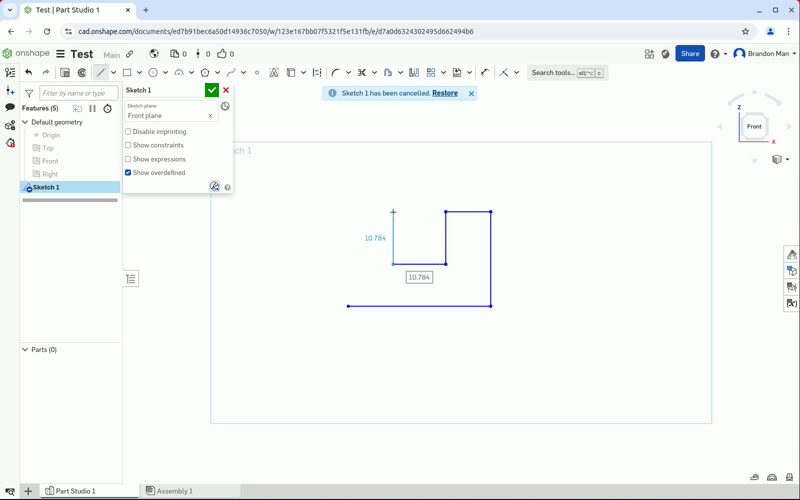
click(393, 211)
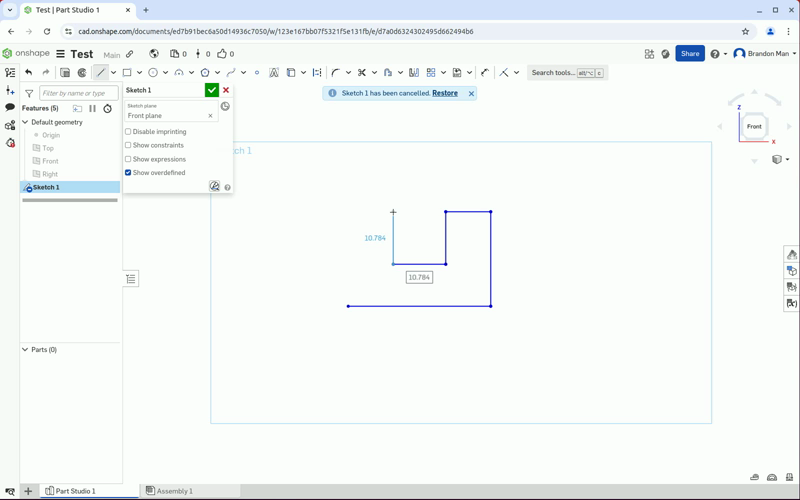
key_up(shift)
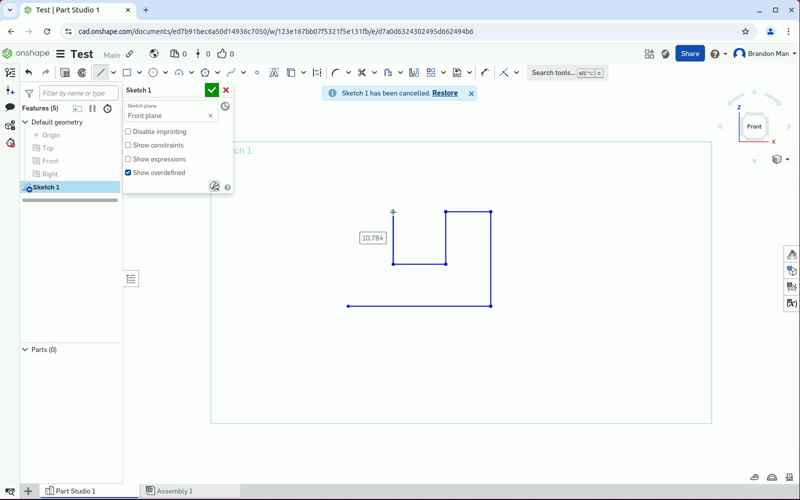
key_down(shift)
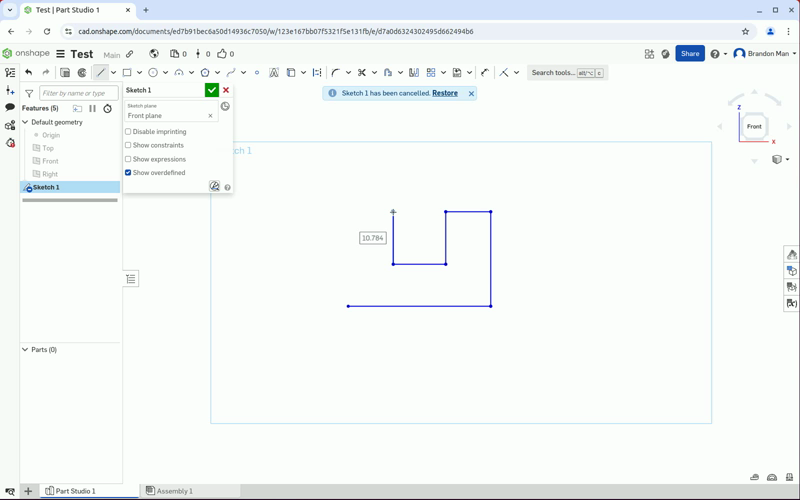
mouse_move(423, 211)
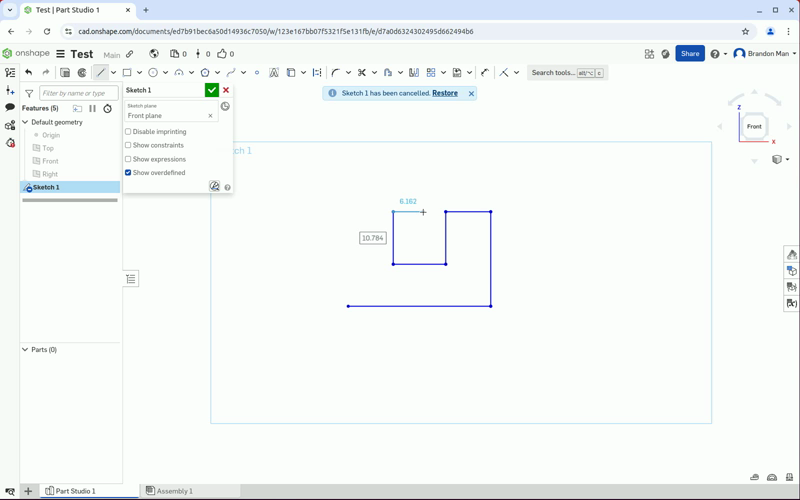
mouse_move(348, 211)
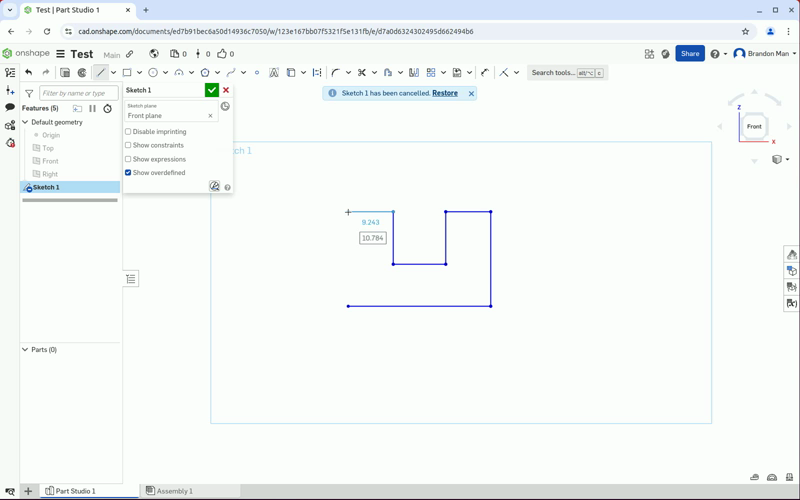
click(348, 211)
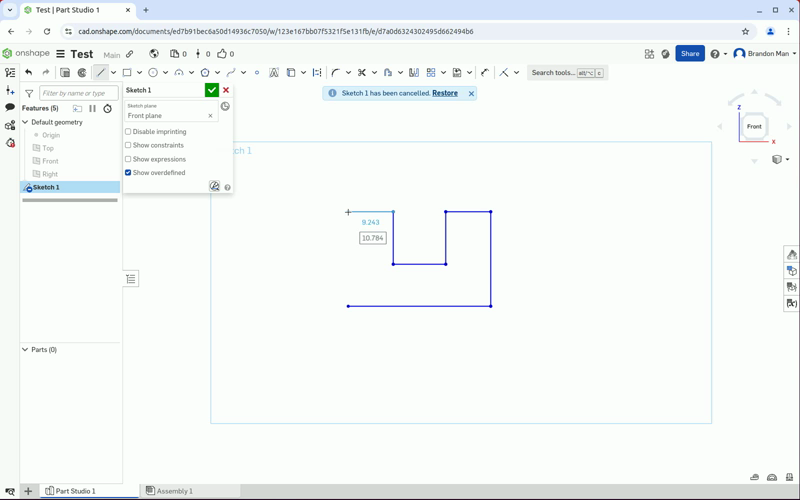
key_up(shift)
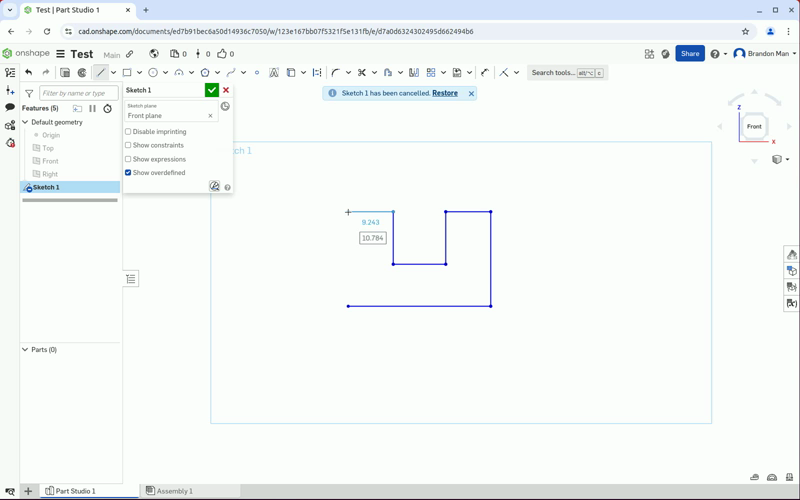
key_down(shift)
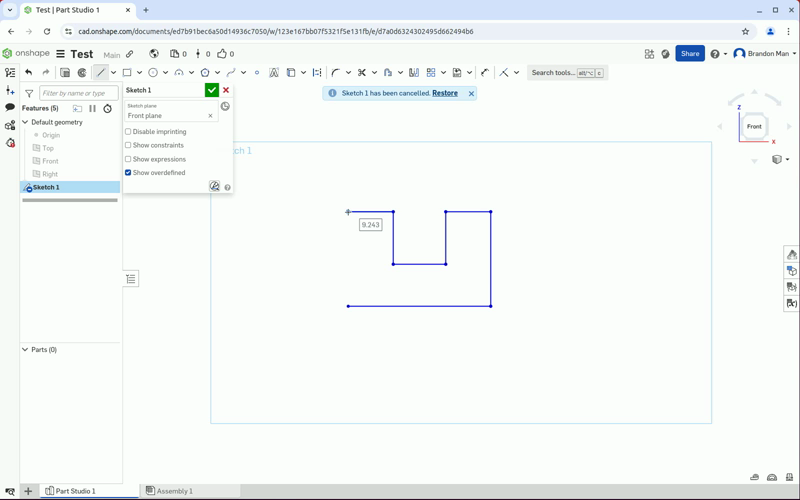
mouse_move(348, 306)
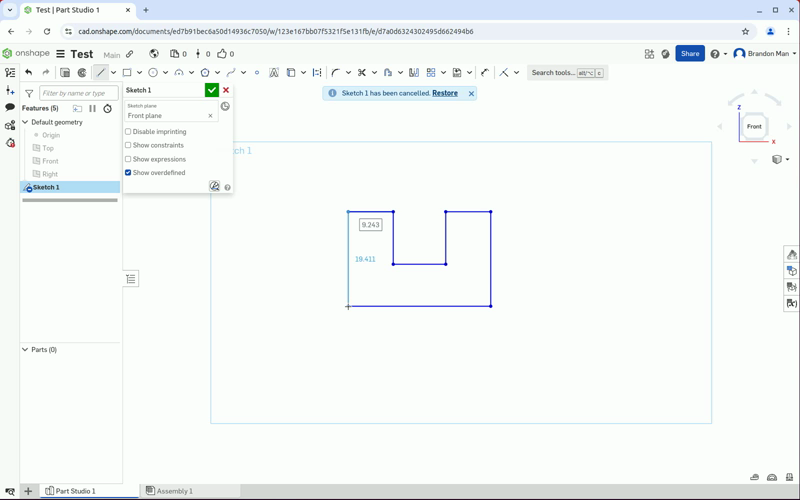
key_up(shift)
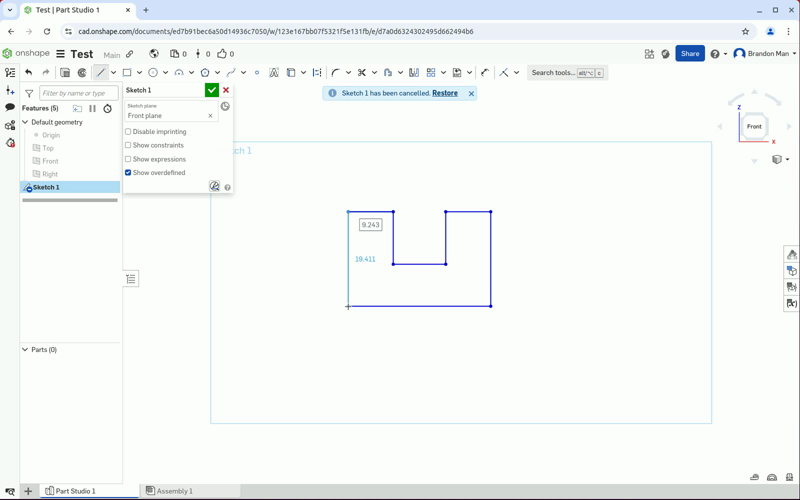
click(348, 306)
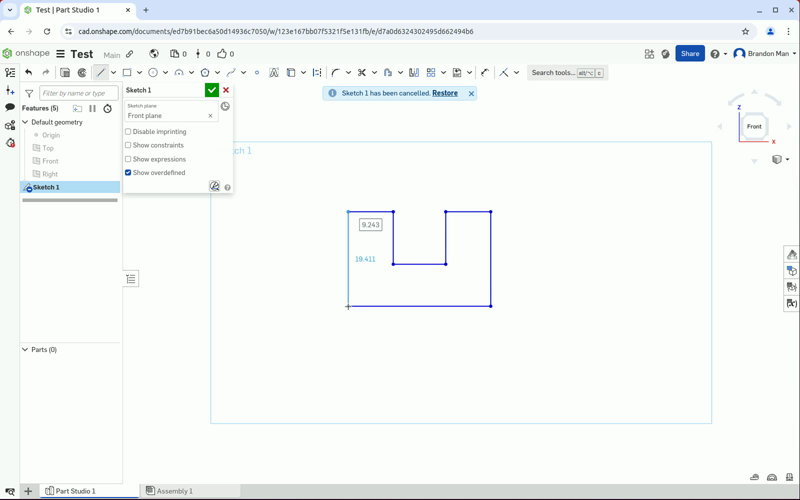
key(esc)
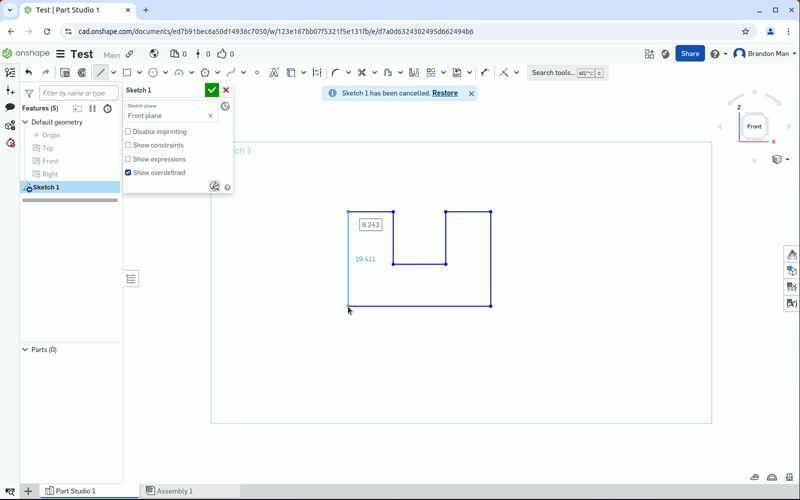
mouse_move(463, 252)
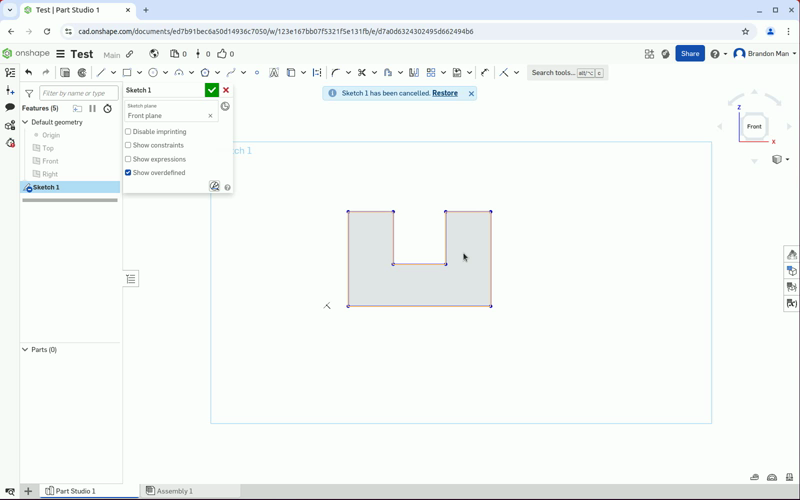
click(463, 252)
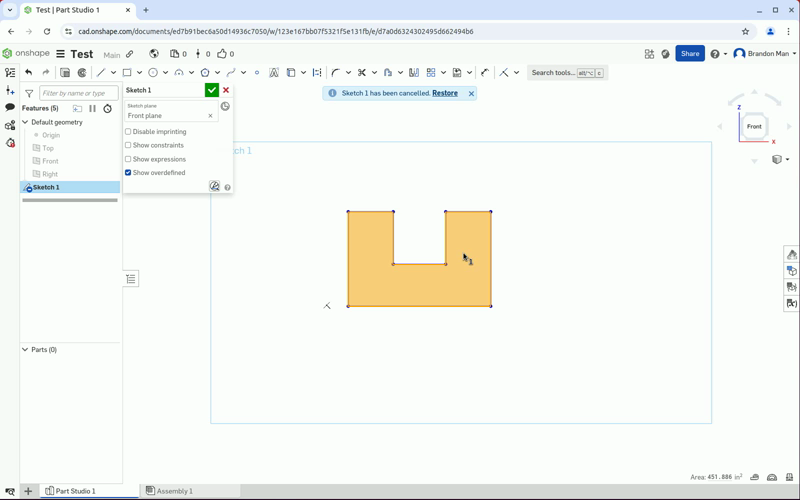
mouse_move(73, 352)
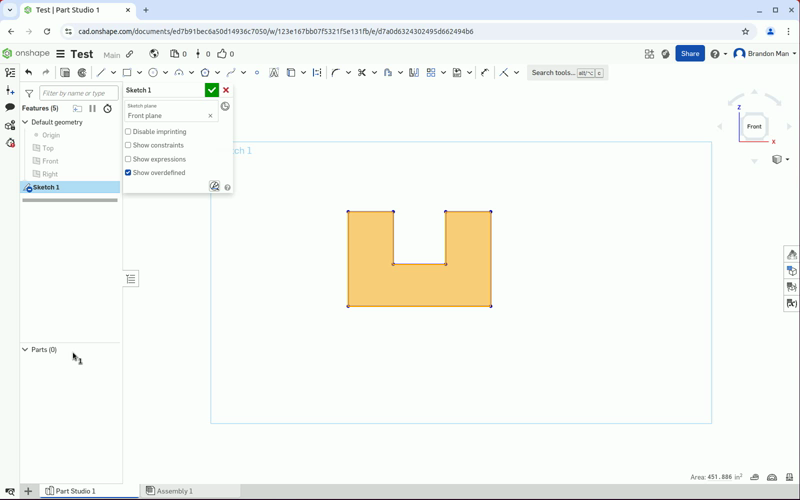
key(shift+y)
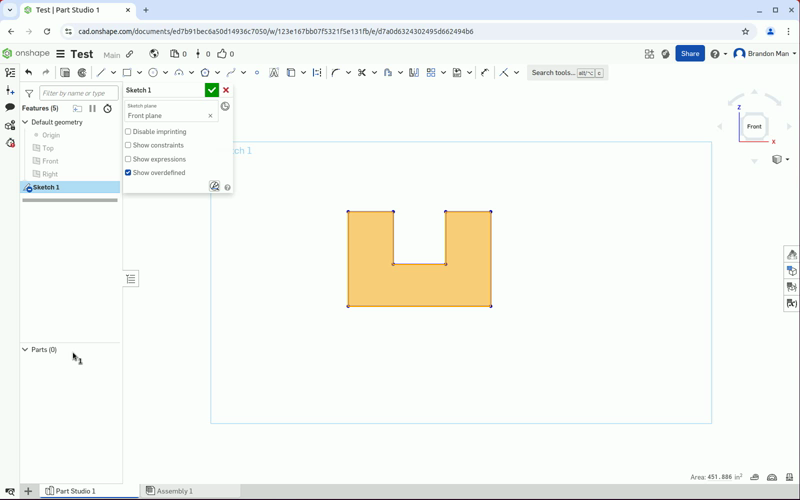
key(shift+e)
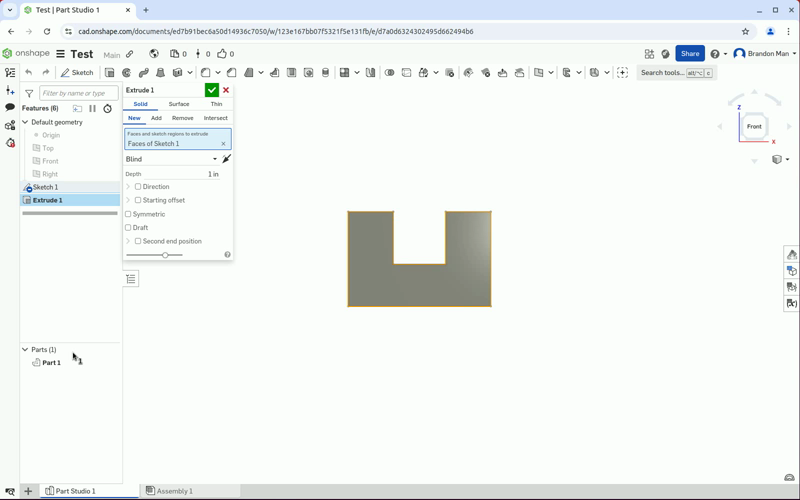
mouse_move(143, 106)
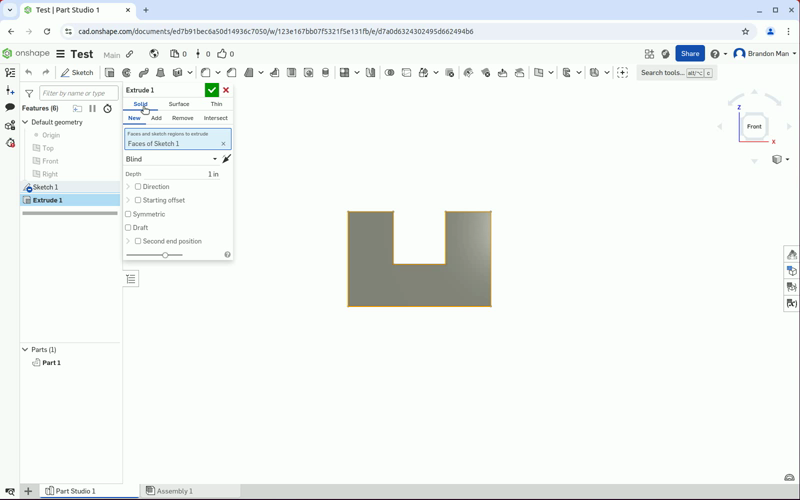
click(143, 106)
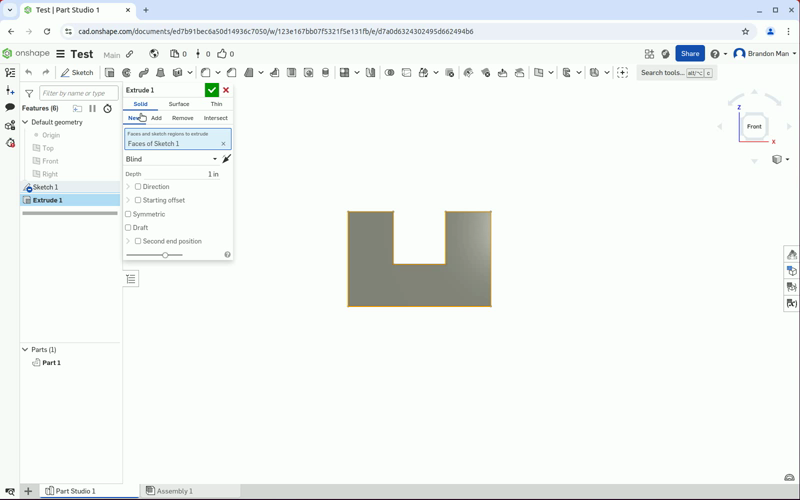
mouse_move(137, 120)
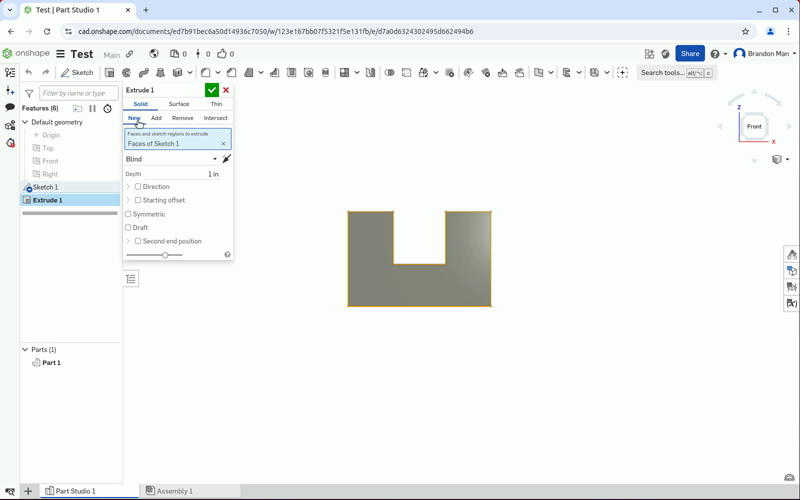
click(137, 120)
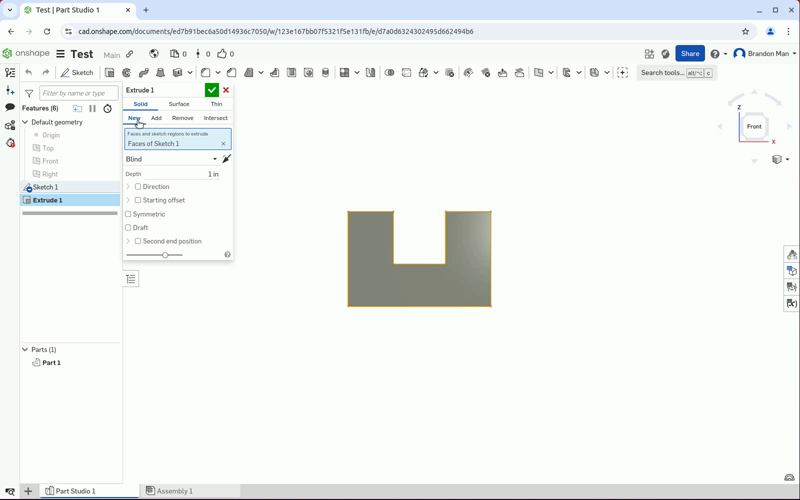
key(tab, 4)
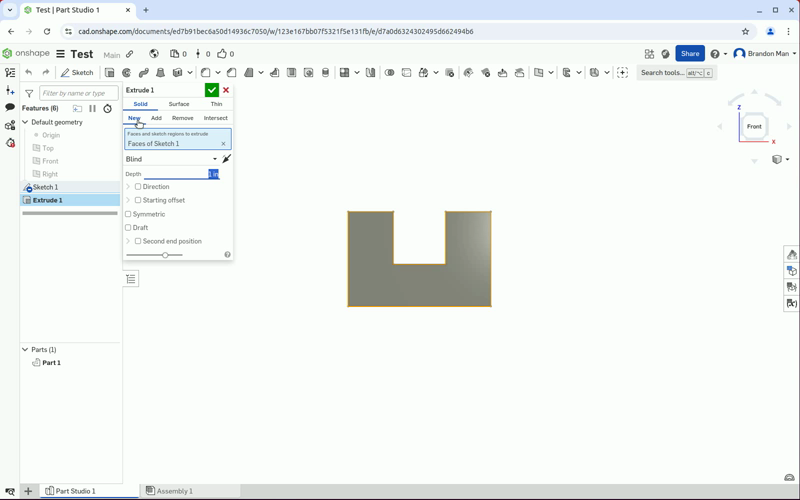
text(9.869)
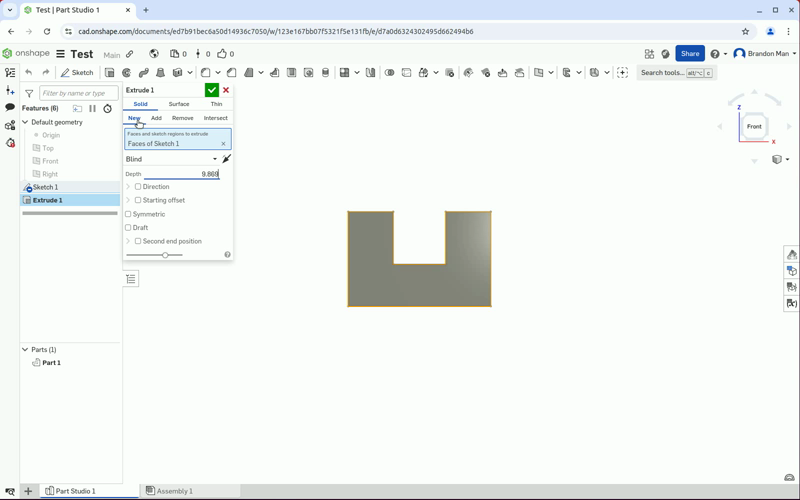
key(enter)
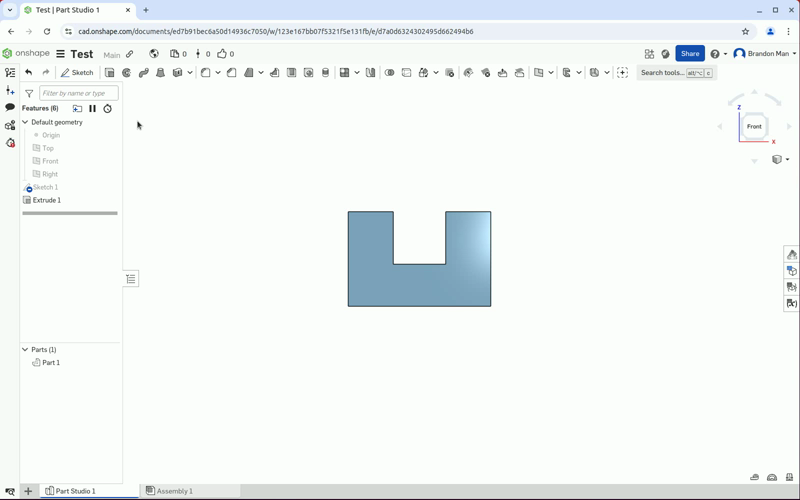
key(shift+h)
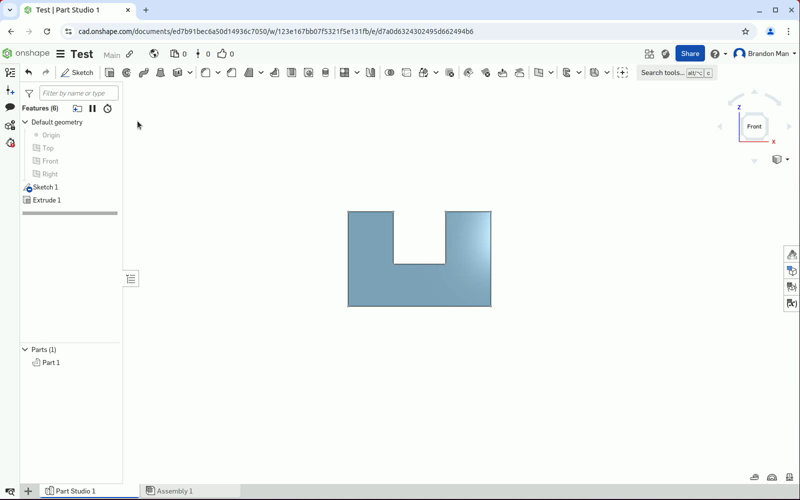
key(shift+h)
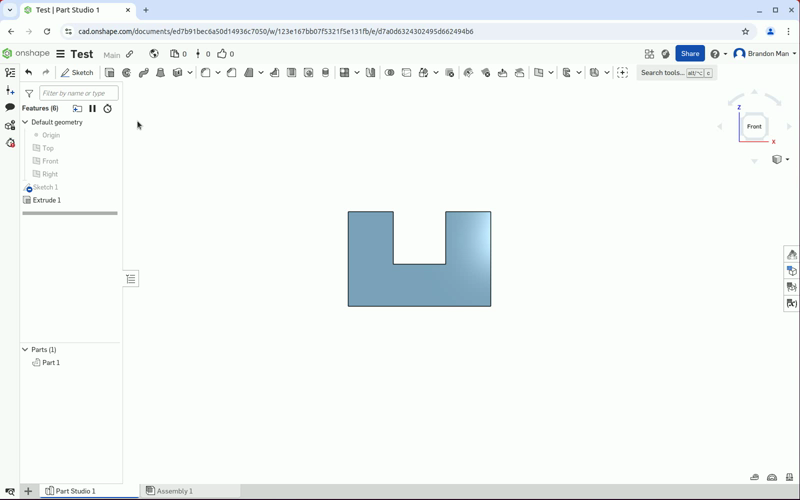
mouse_move(73, 189)
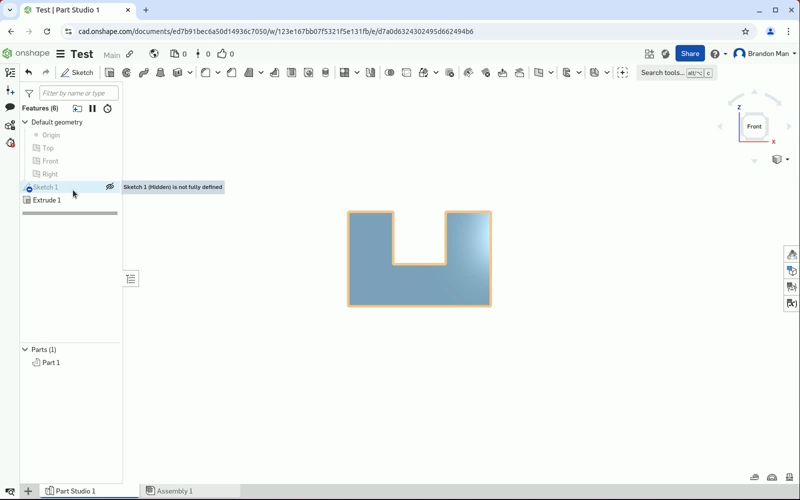
click(73, 189)
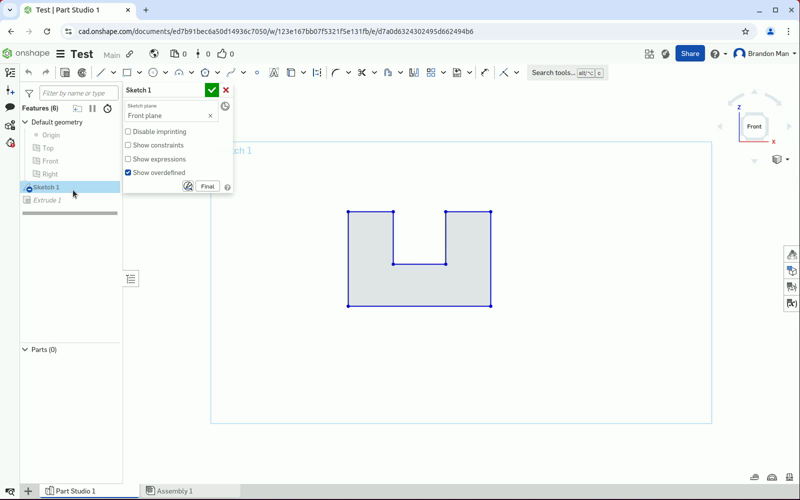
mouse_move(229, 92)
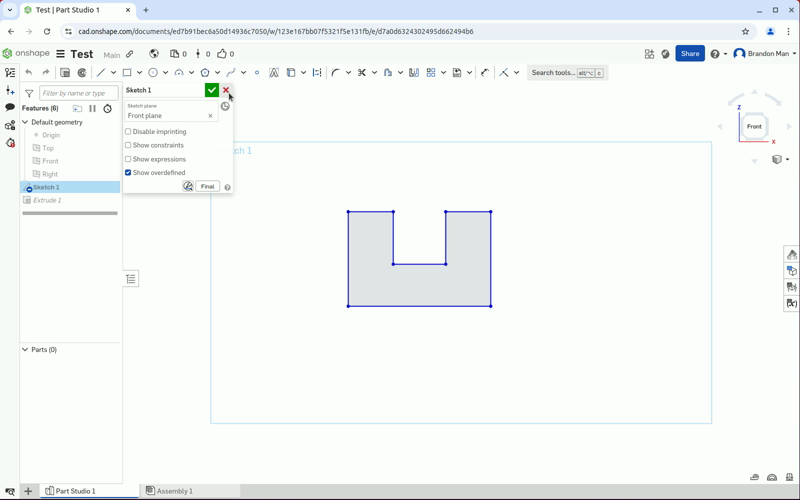
click(229, 92)
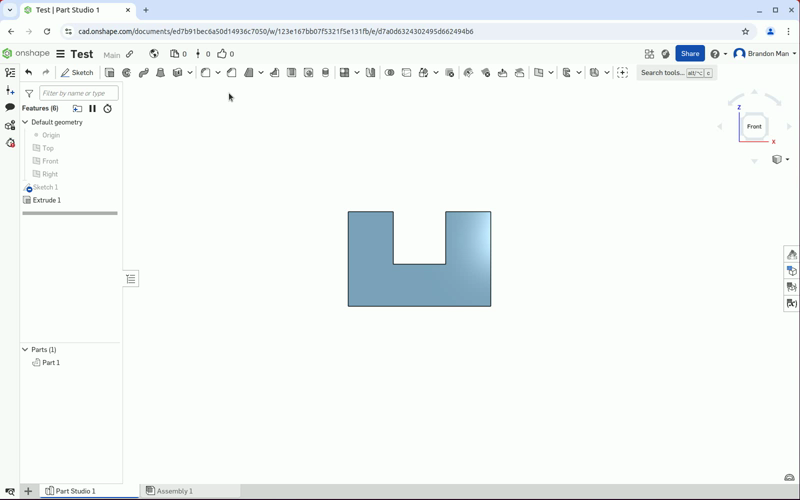
mouse_move(73, 352)
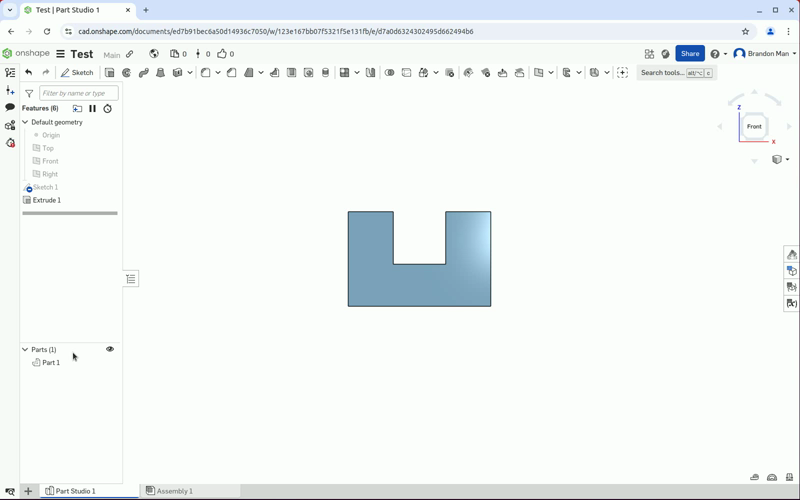
key(y)
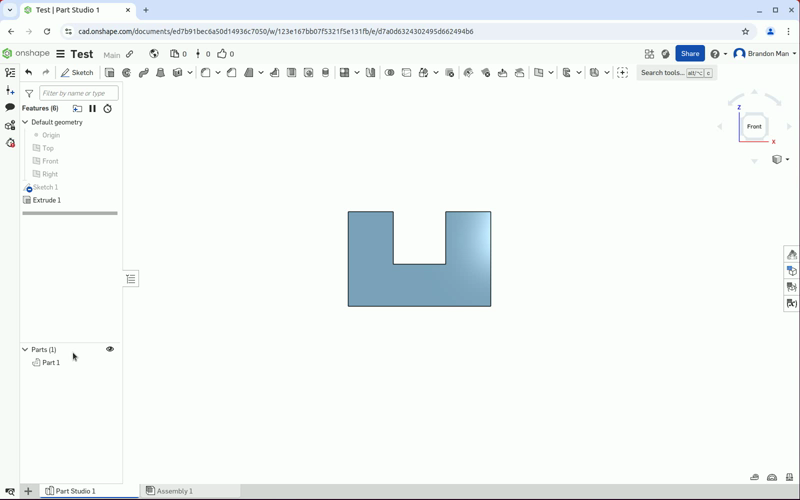
key(shift+p)
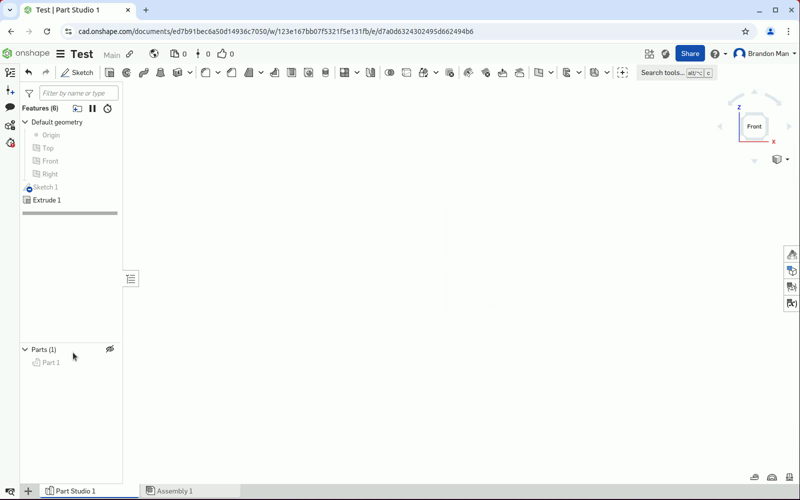
key(space)
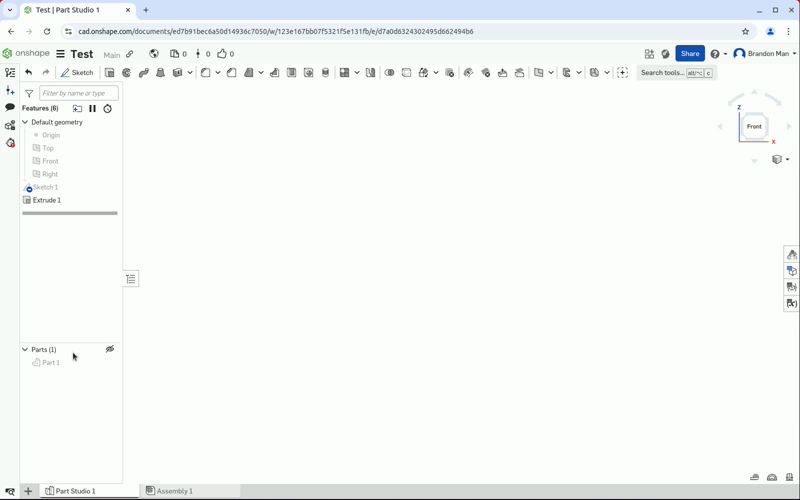
key_down(shift)
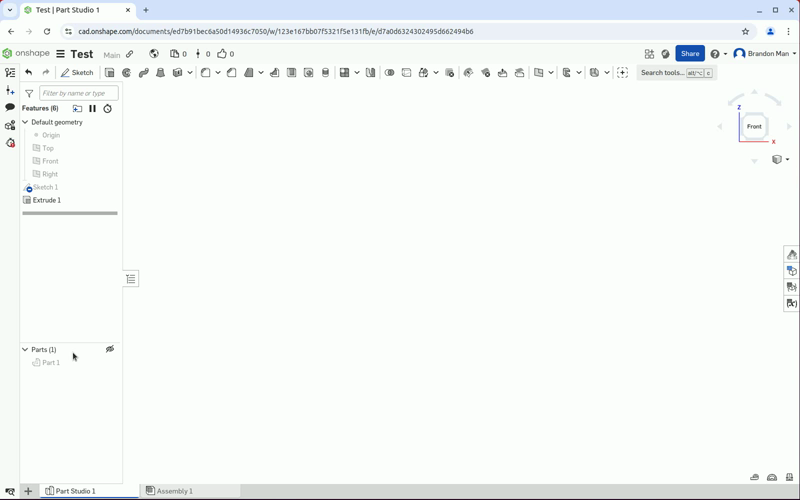
key(left)
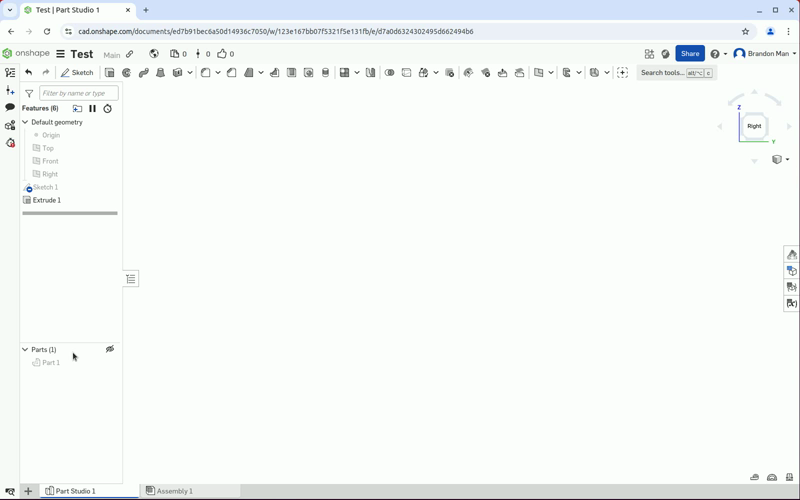
key_up(shift)
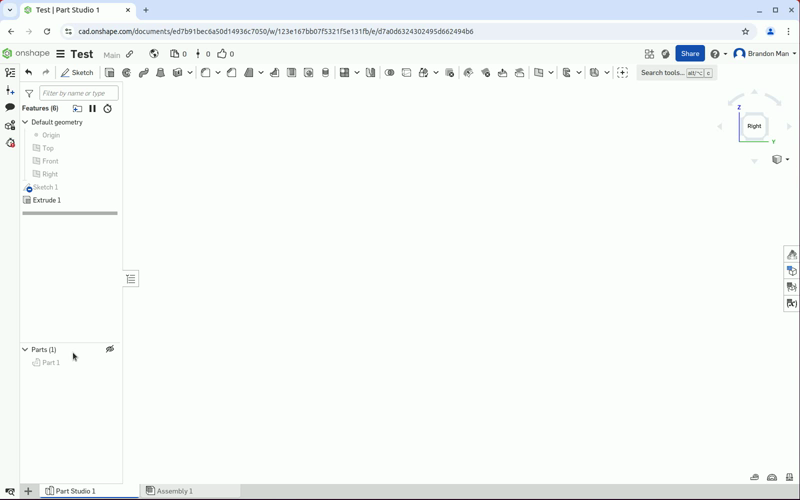
mouse_move(73, 352)
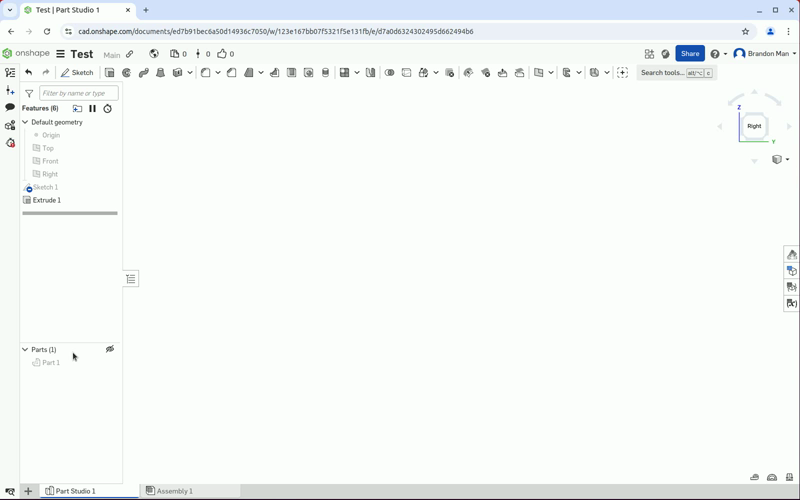
key(shift+y)
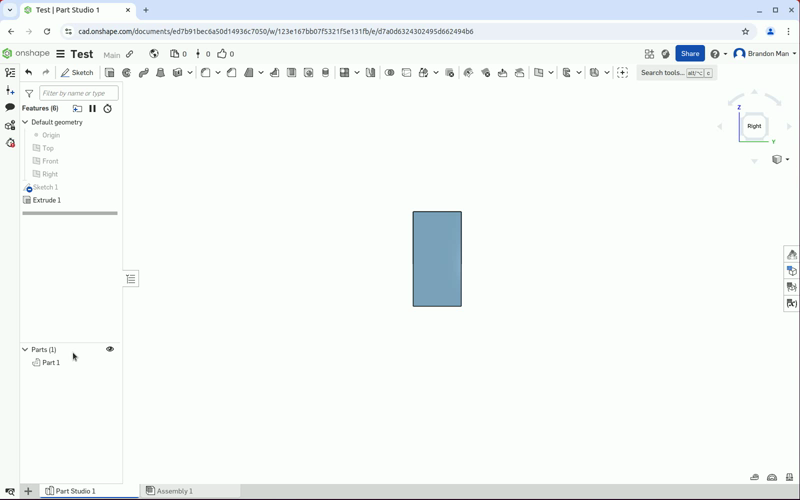
mouse_move(541, 75)
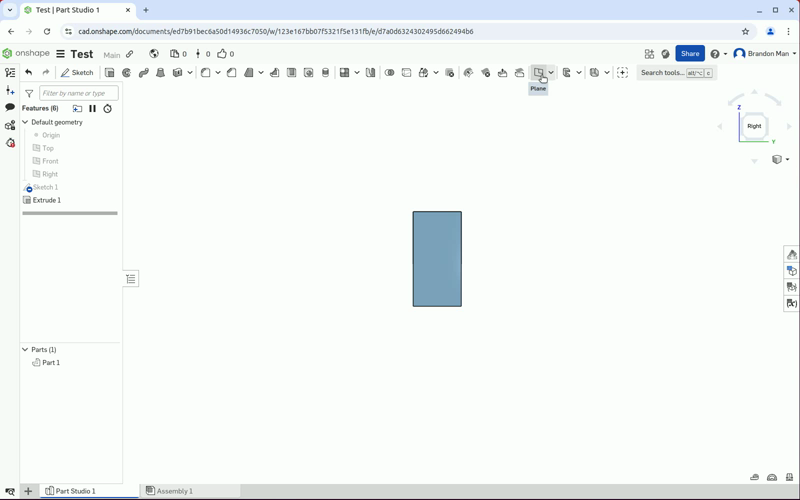
click(541, 75)
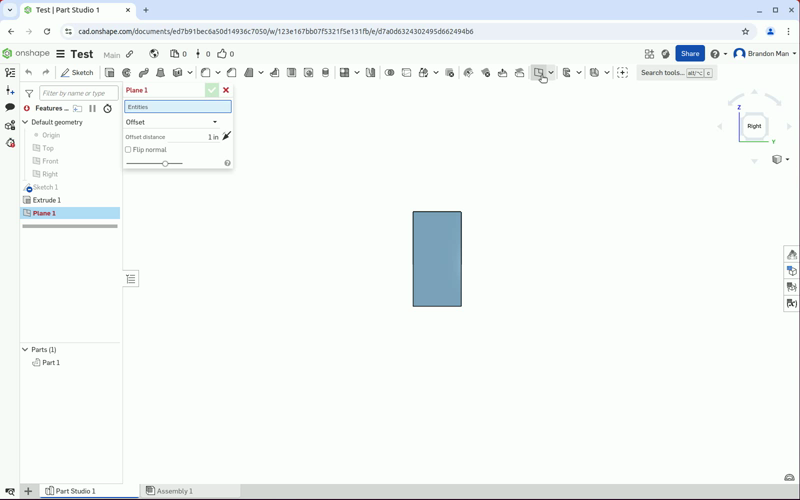
mouse_move(73, 176)
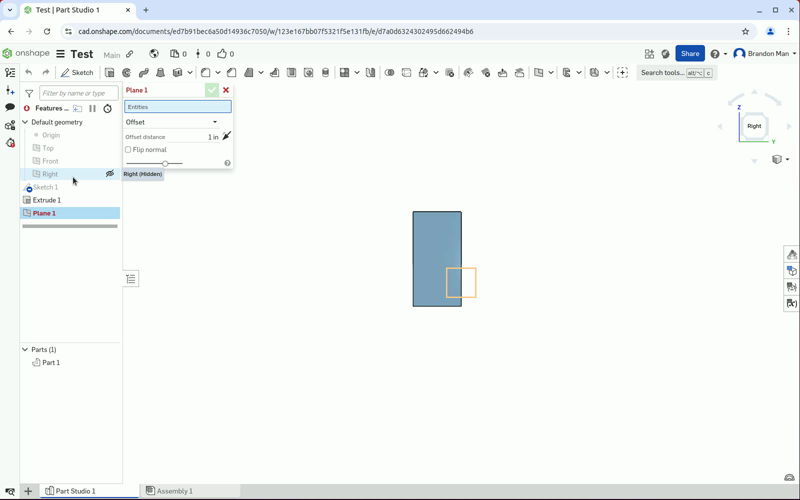
click(73, 176)
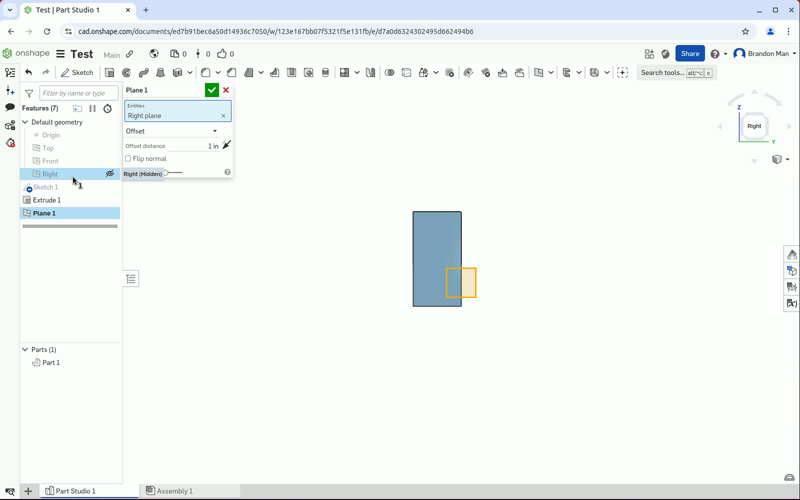
key(tab, 2)
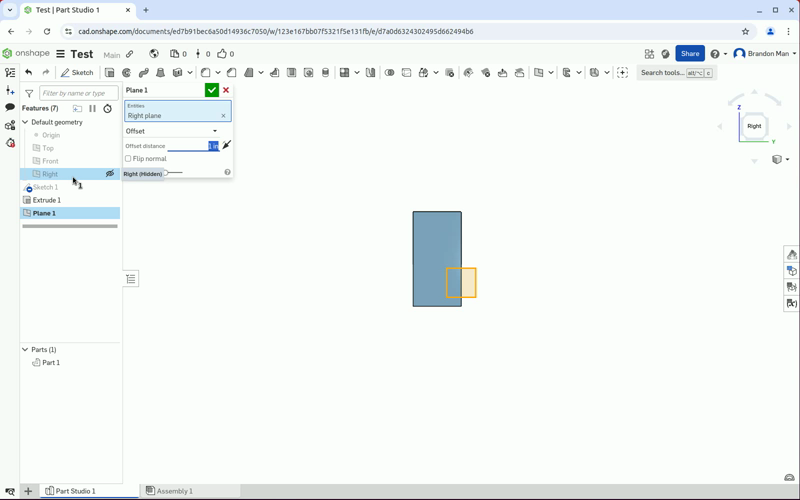
text(23.108)
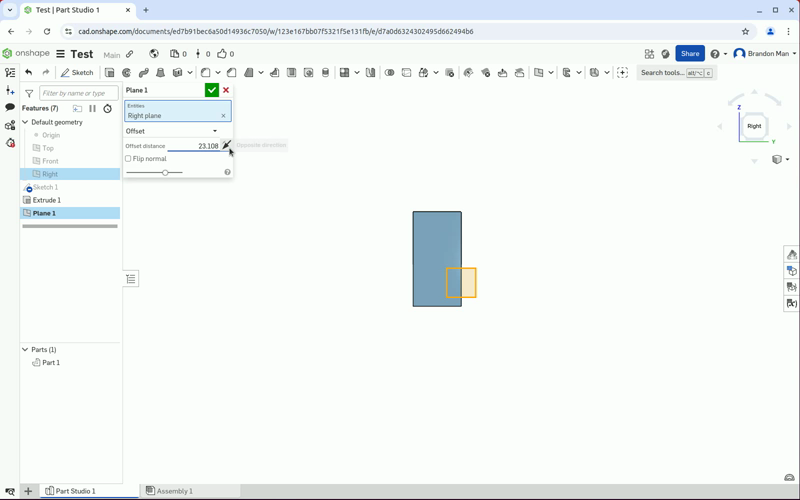
mouse_move(229, 147)
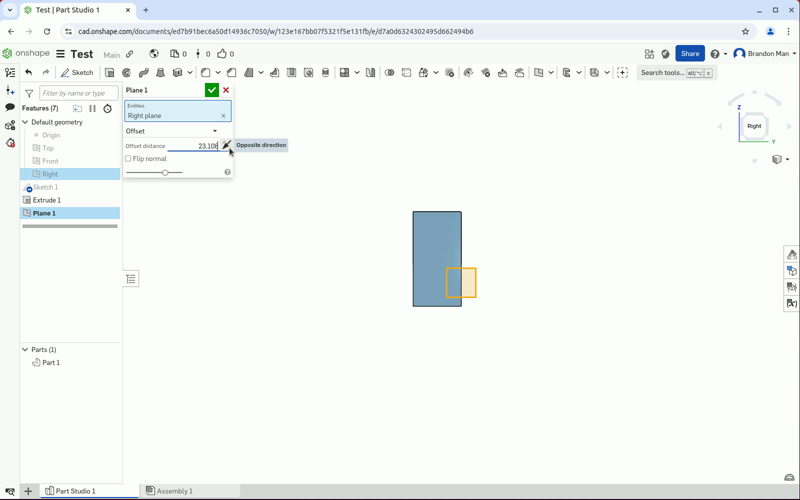
click(229, 147)
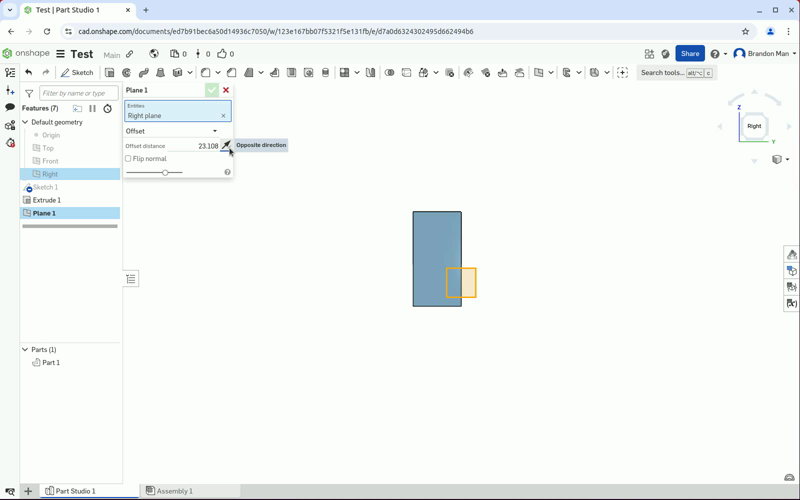
key(enter, 2)
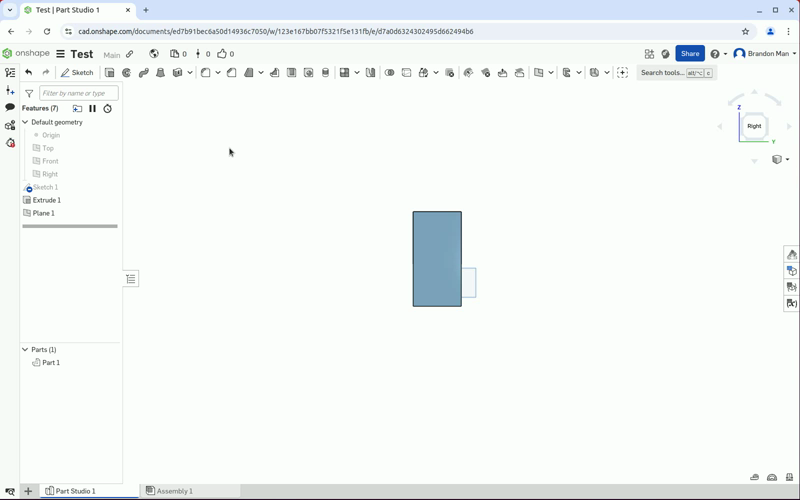
key(shift+s)
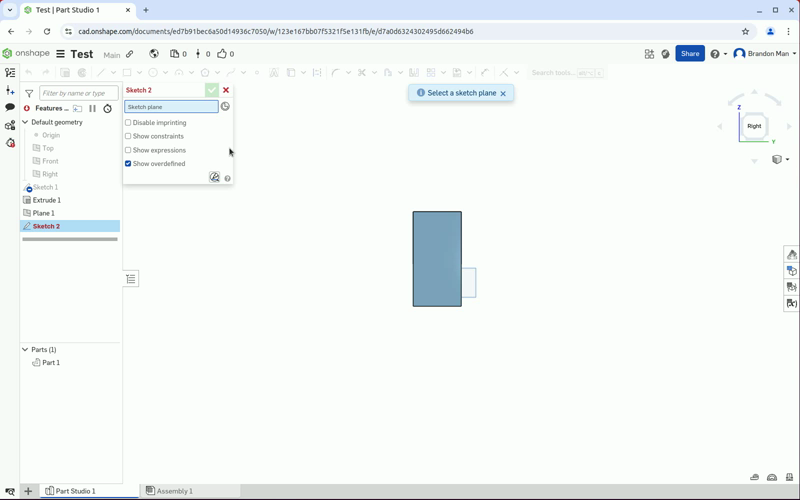
mouse_move(73, 215)
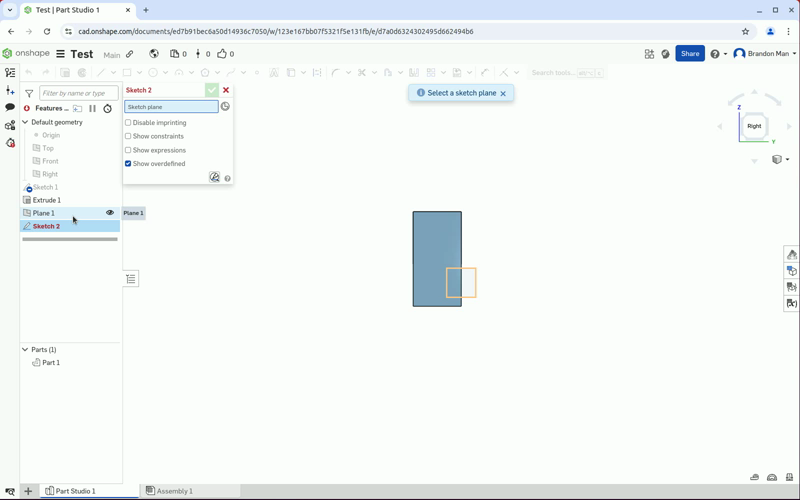
click(73, 215)
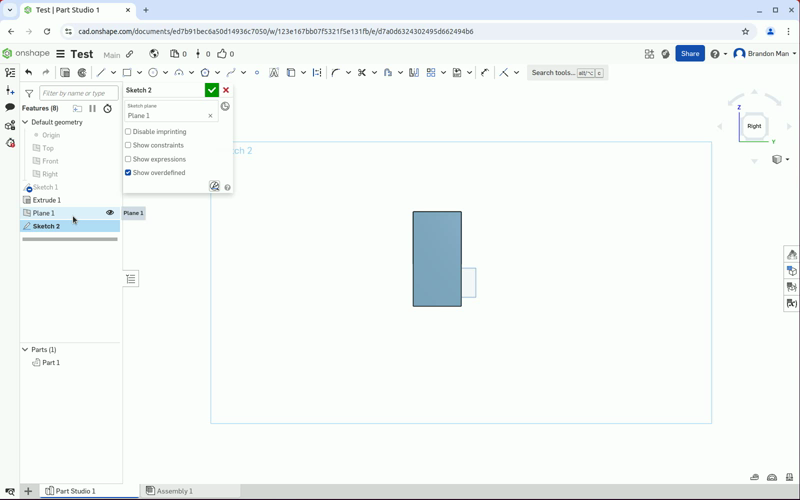
mouse_move(73, 352)
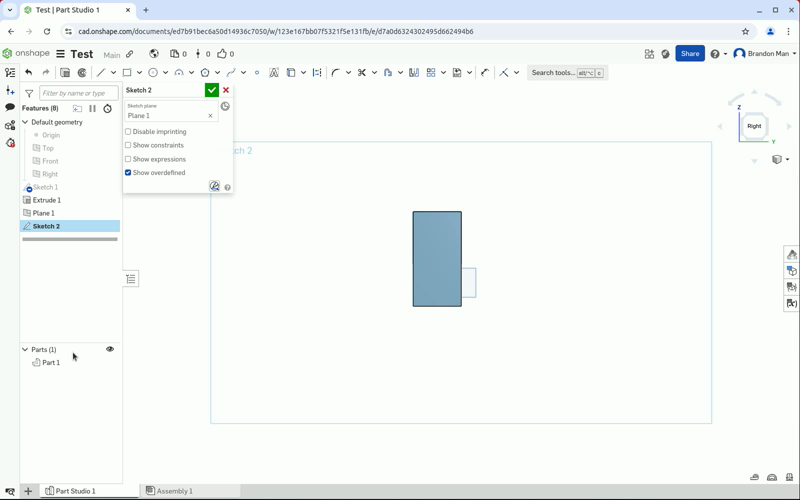
key(y)
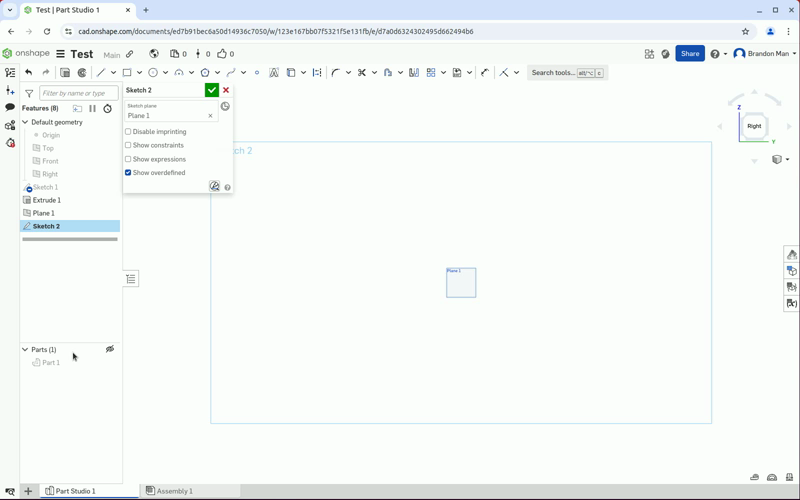
key(l)
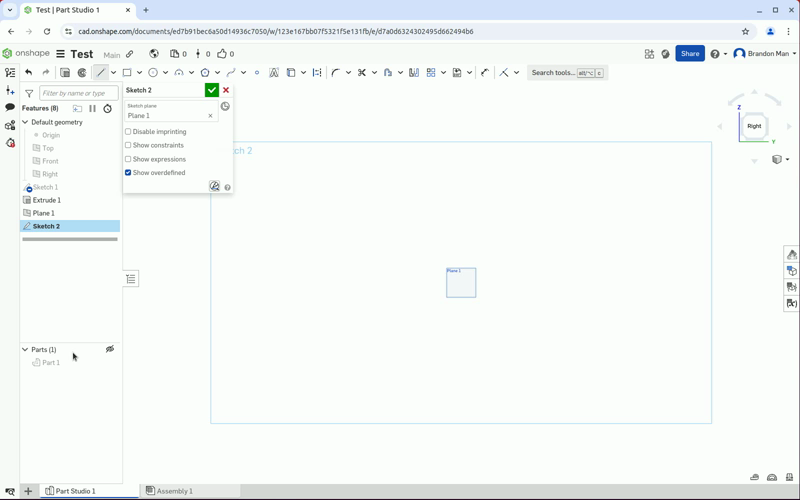
key_down(shift)
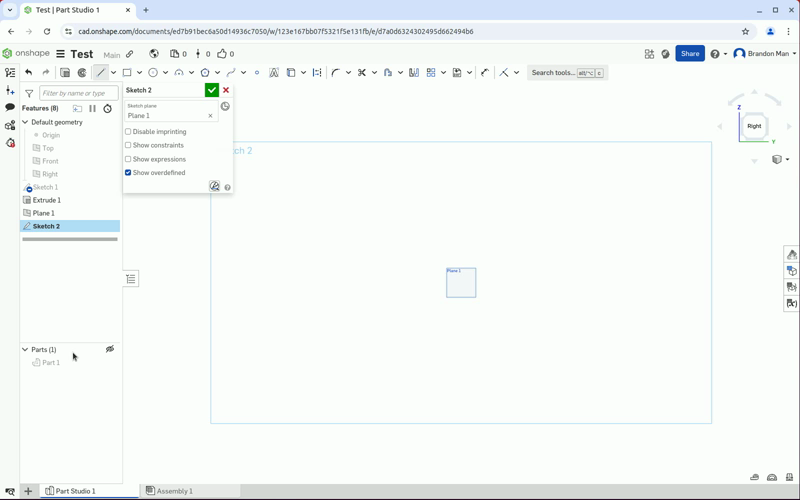
mouse_move(365, 342)
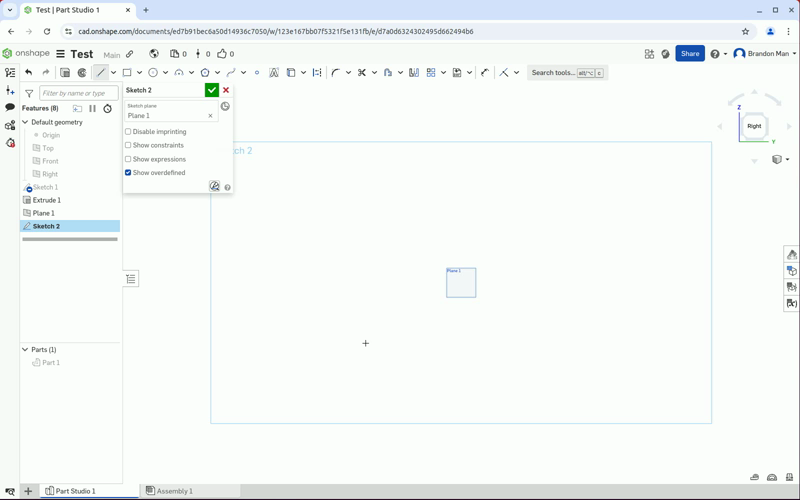
click(365, 342)
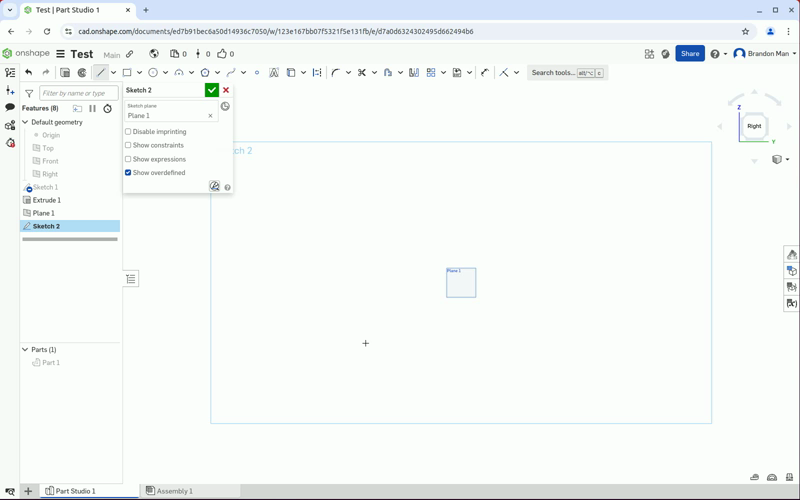
key_up(shift)
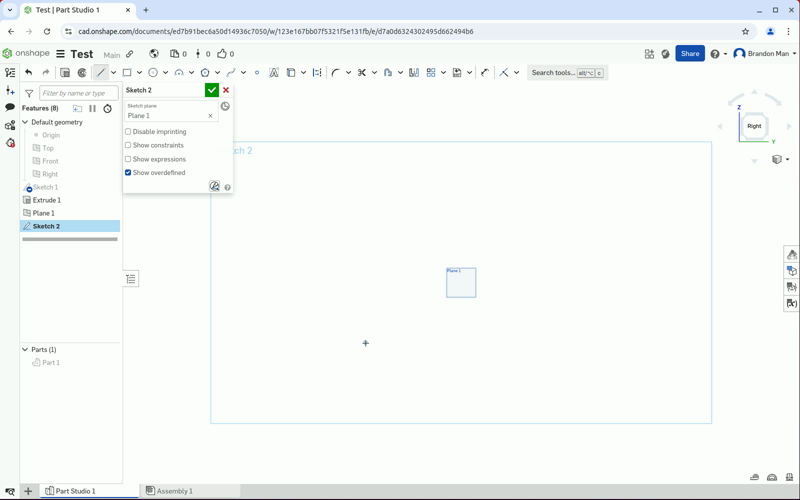
key_down(shift)
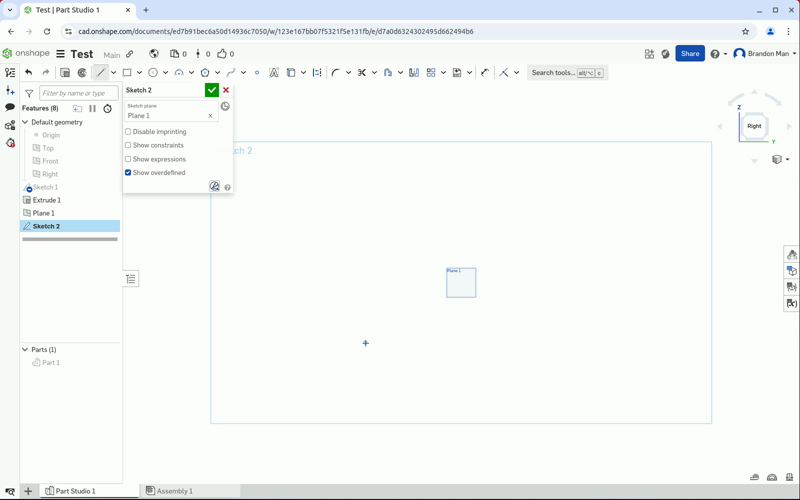
mouse_move(543, 342)
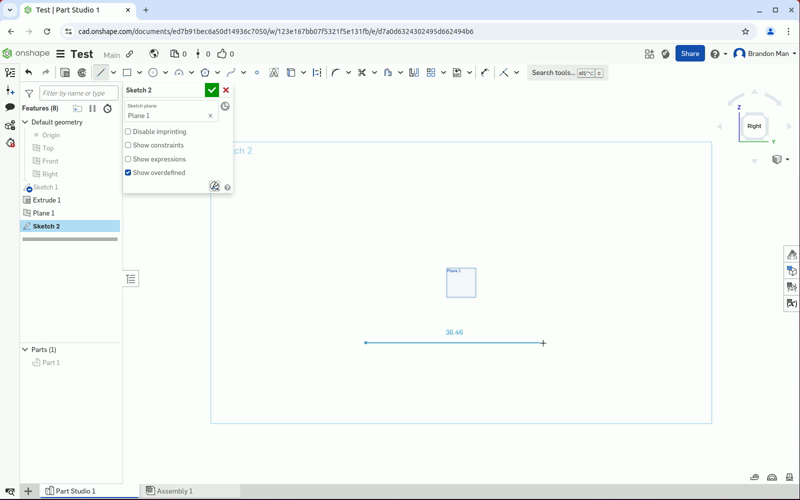
click(543, 342)
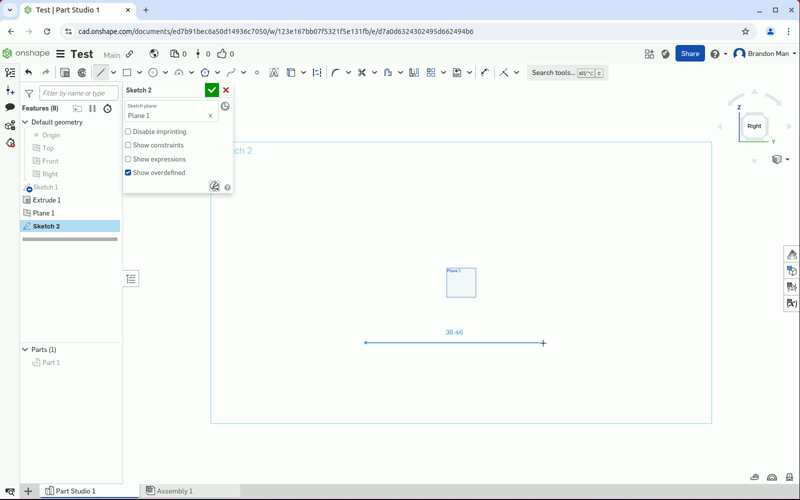
key_up(shift)
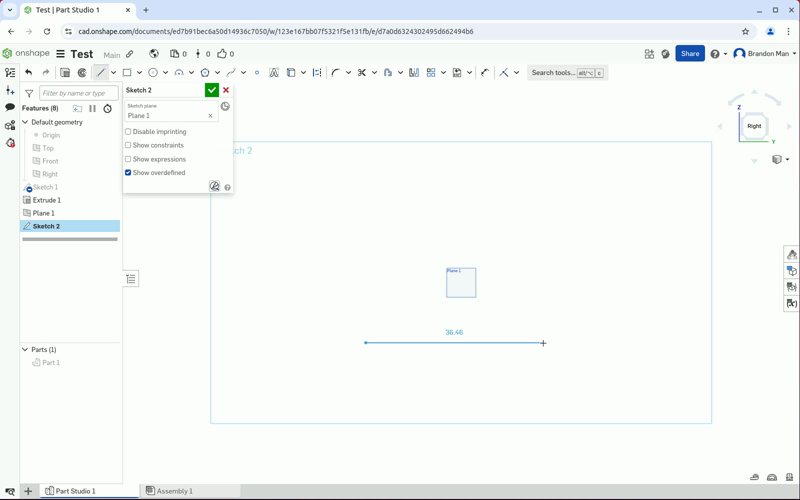
key_down(shift)
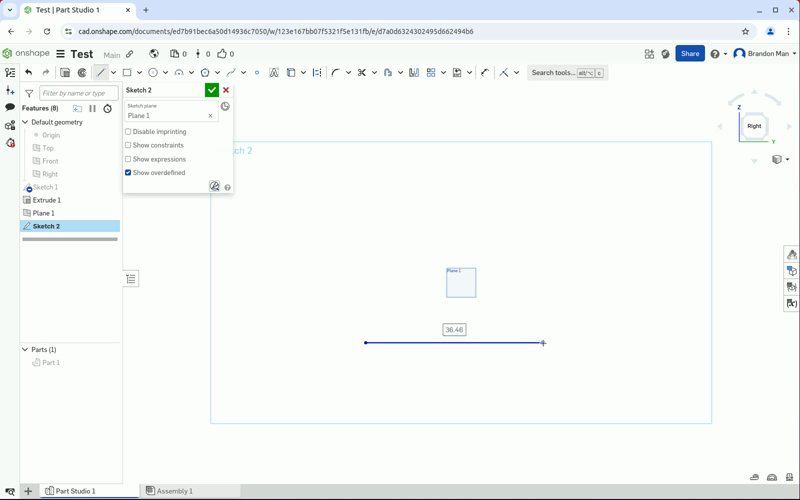
mouse_move(573, 342)
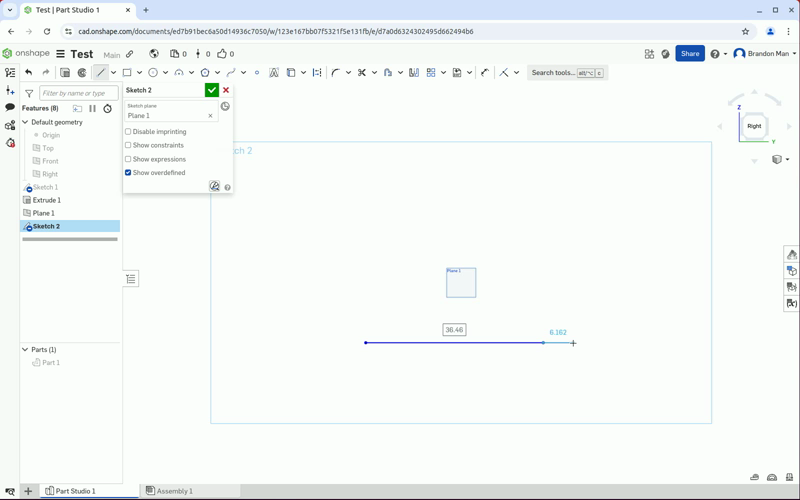
mouse_move(543, 307)
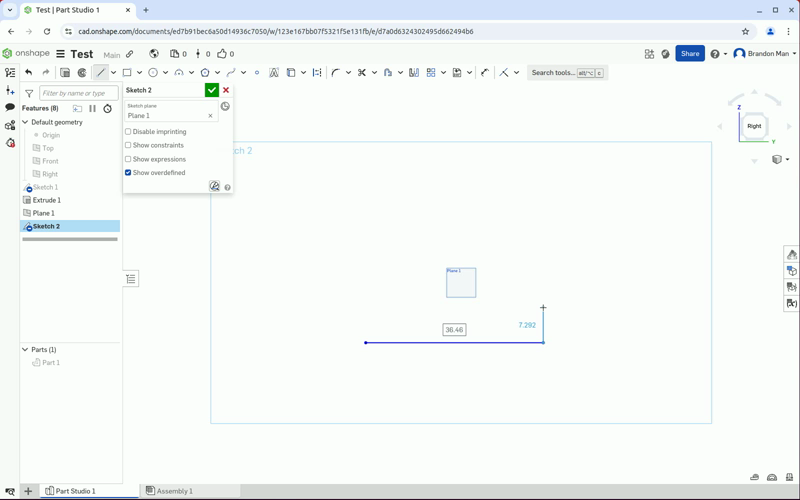
click(543, 307)
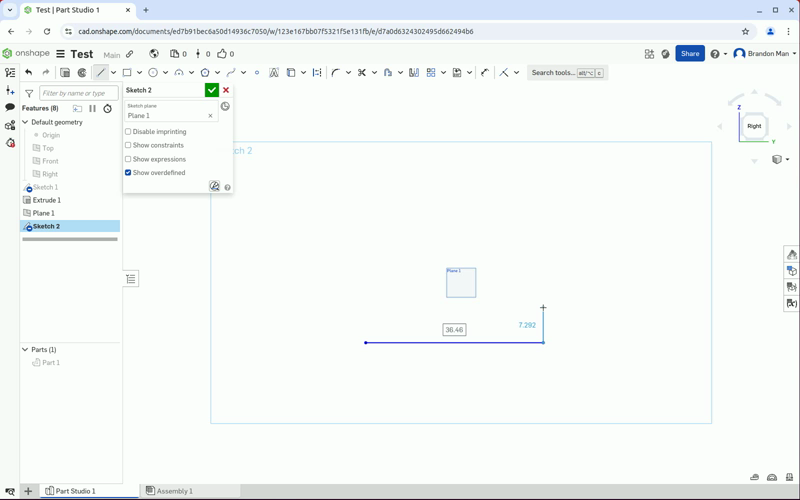
key_up(shift)
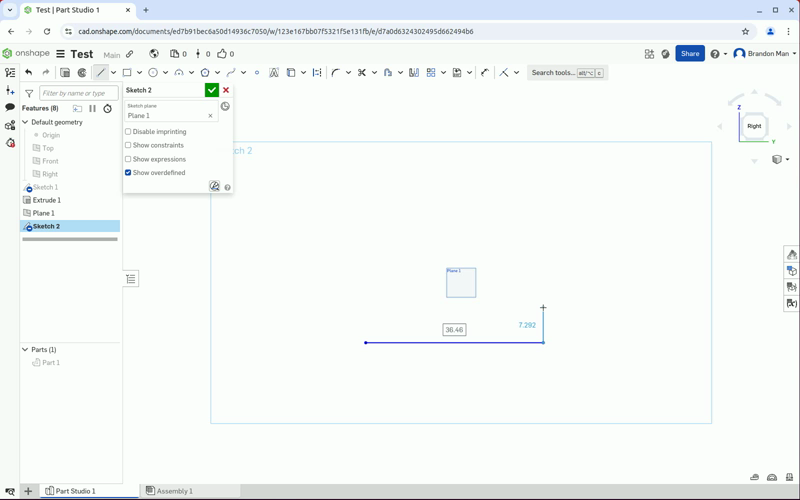
key_down(shift)
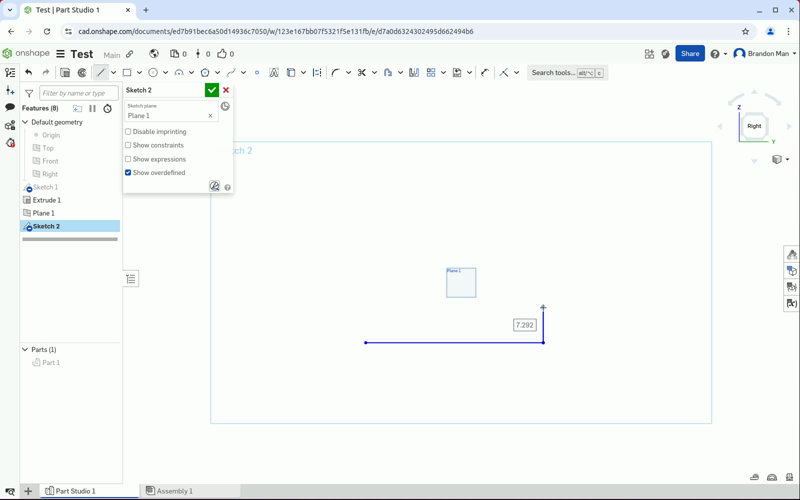
mouse_move(573, 307)
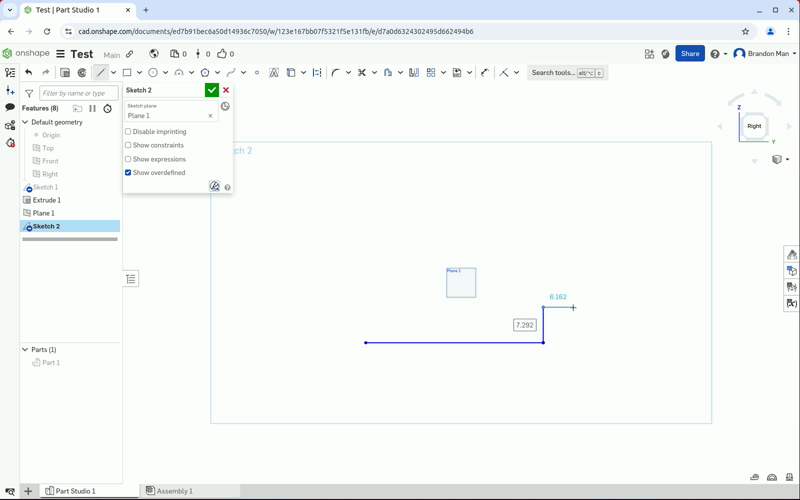
mouse_move(496, 307)
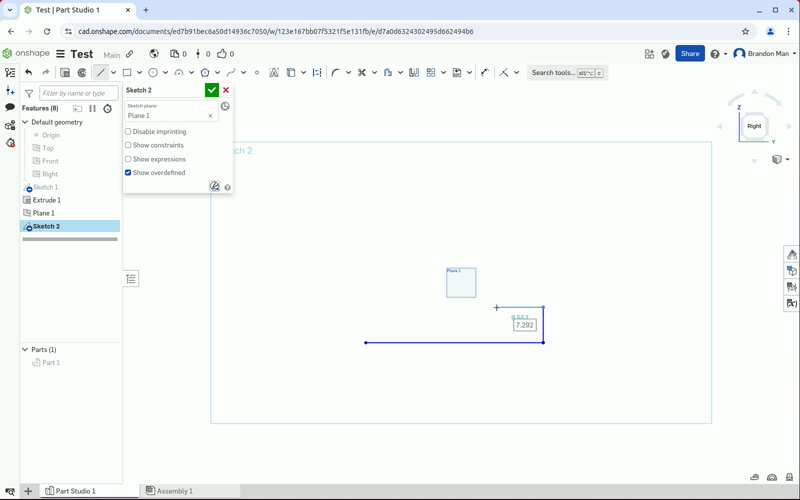
click(496, 307)
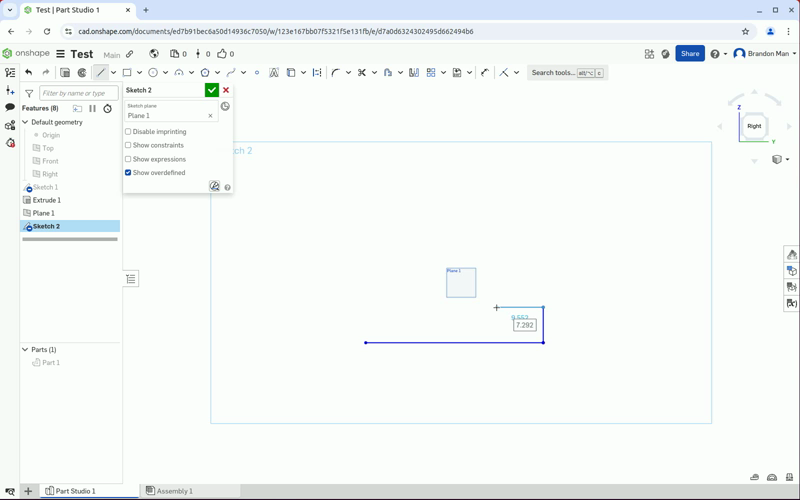
key_up(shift)
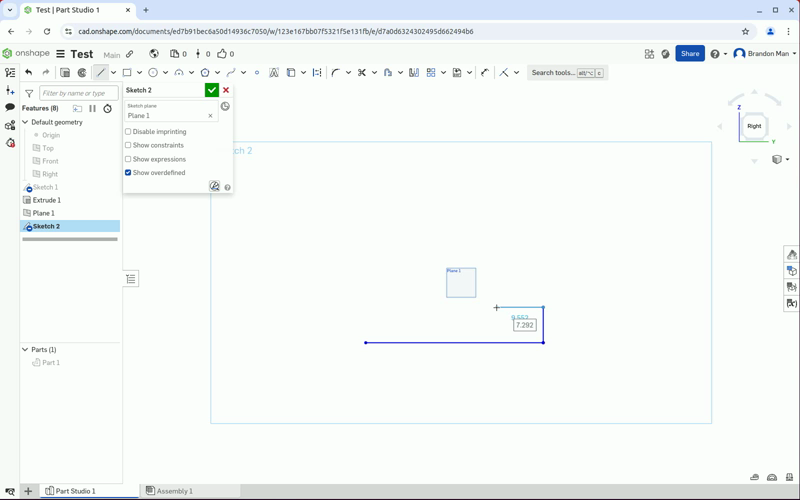
key_down(shift)
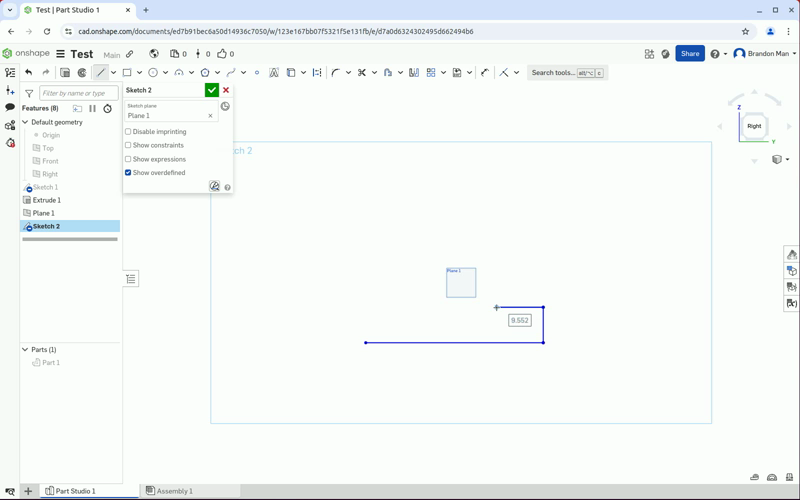
mouse_move(526, 307)
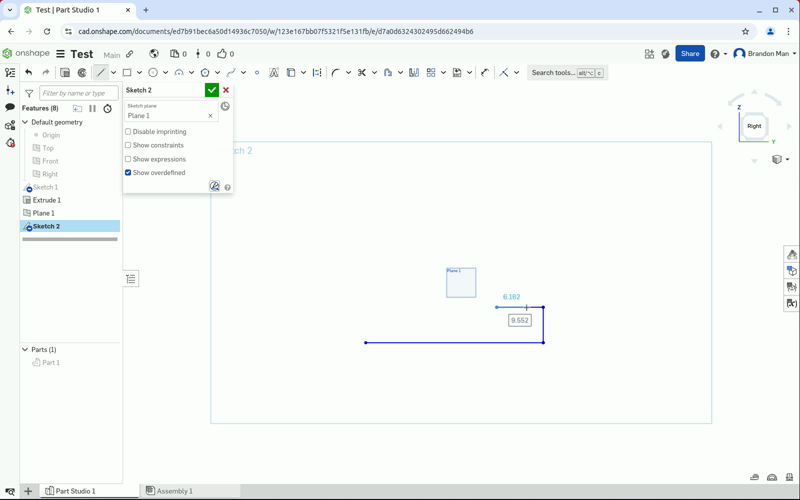
mouse_move(447, 307)
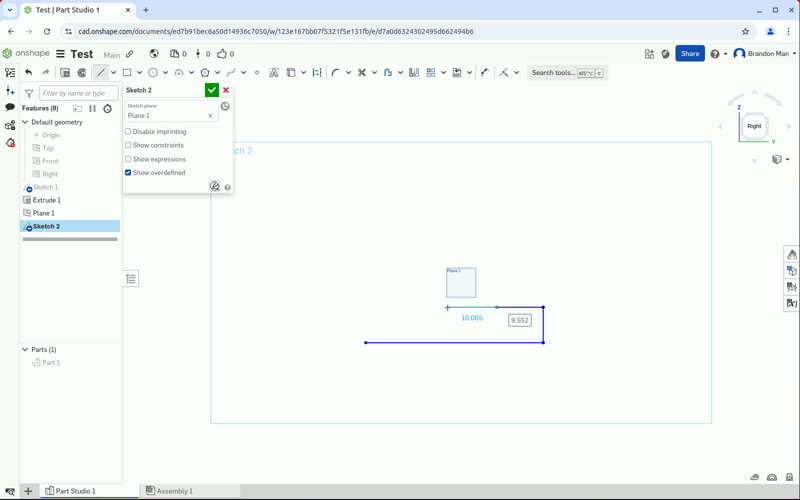
click(447, 307)
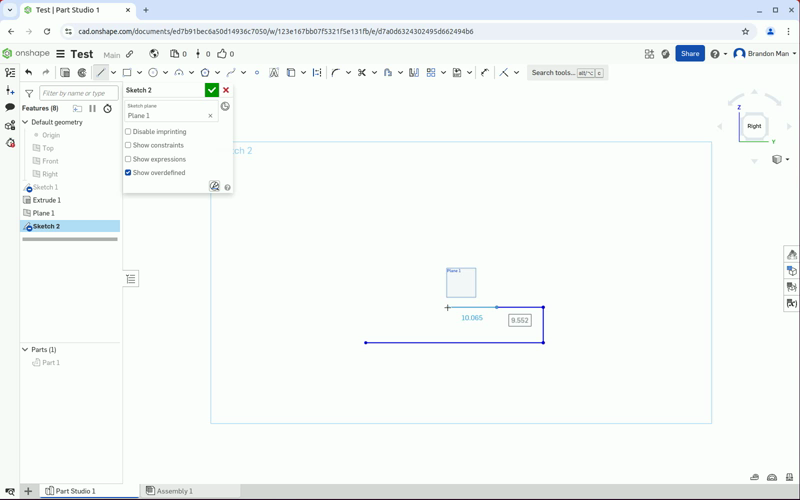
key_up(shift)
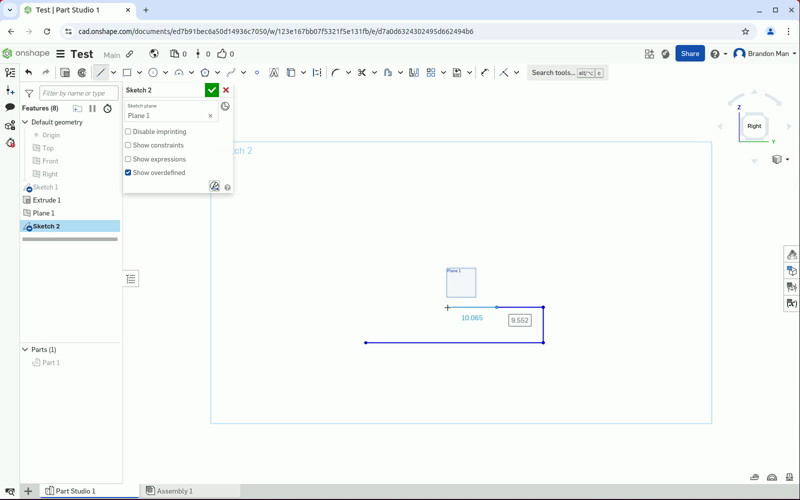
key_down(shift)
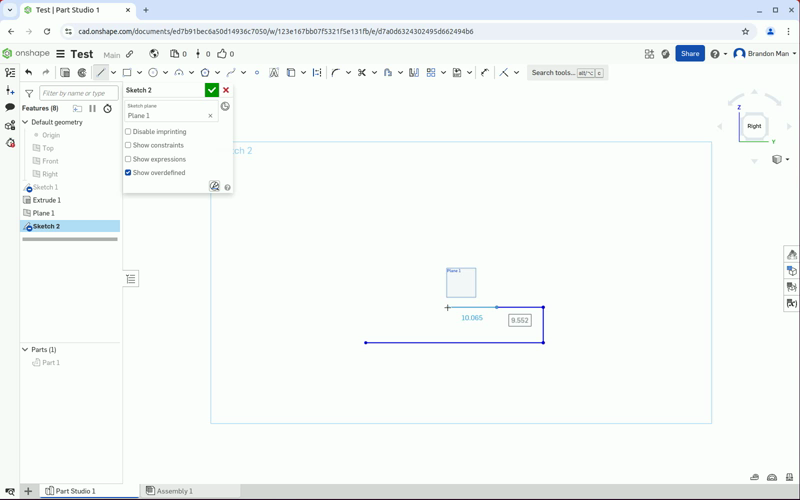
mouse_move(365, 307)
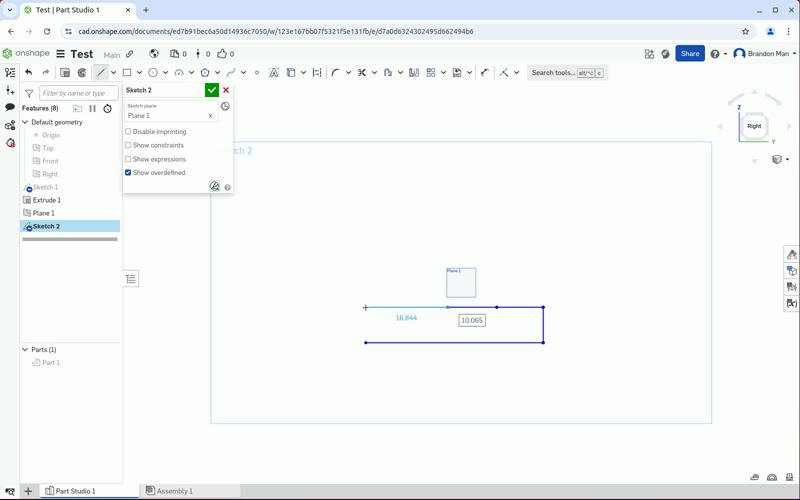
click(365, 307)
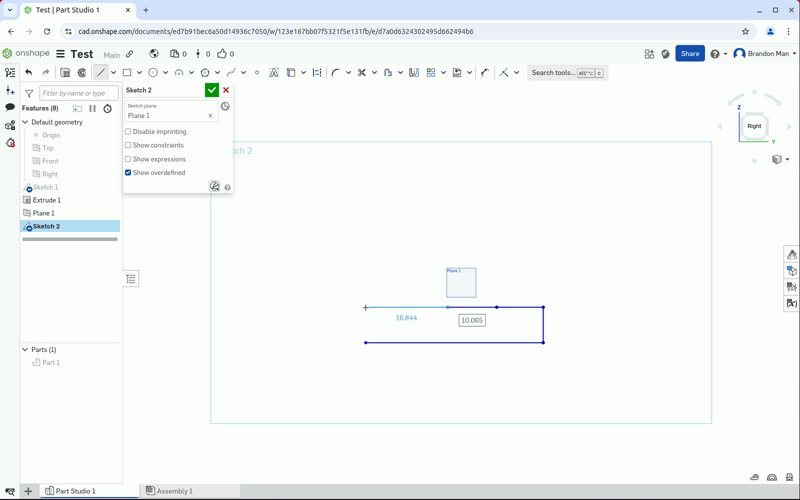
key_up(shift)
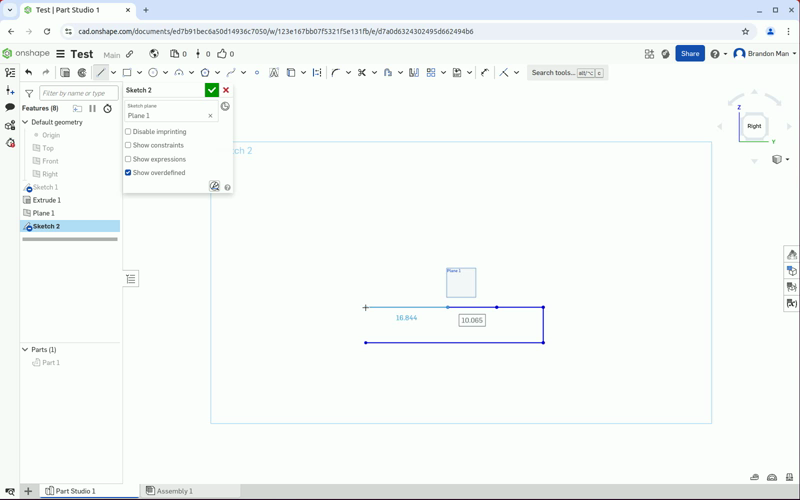
mouse_move(395, 307)
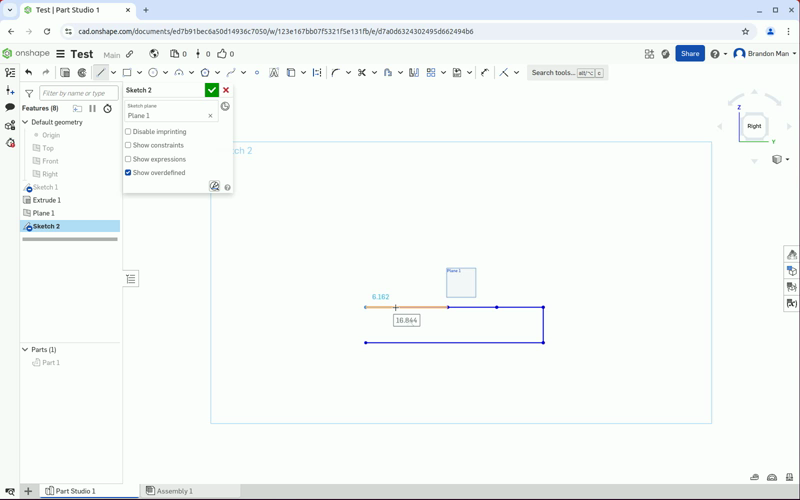
key_down(shift)
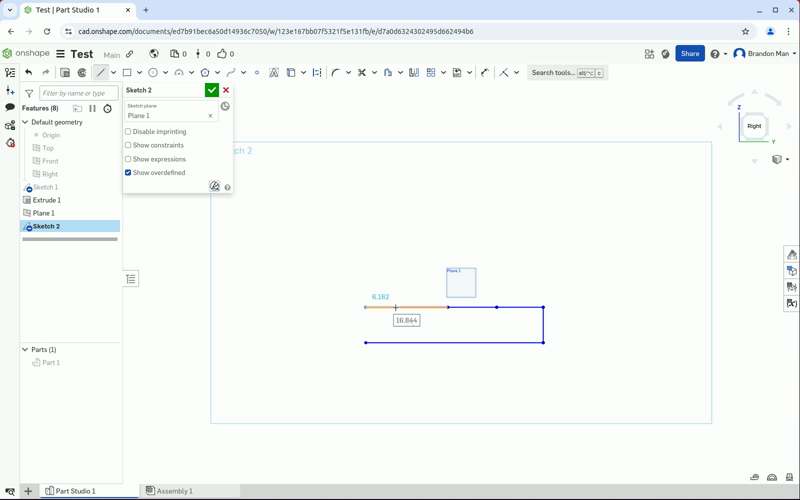
mouse_move(365, 342)
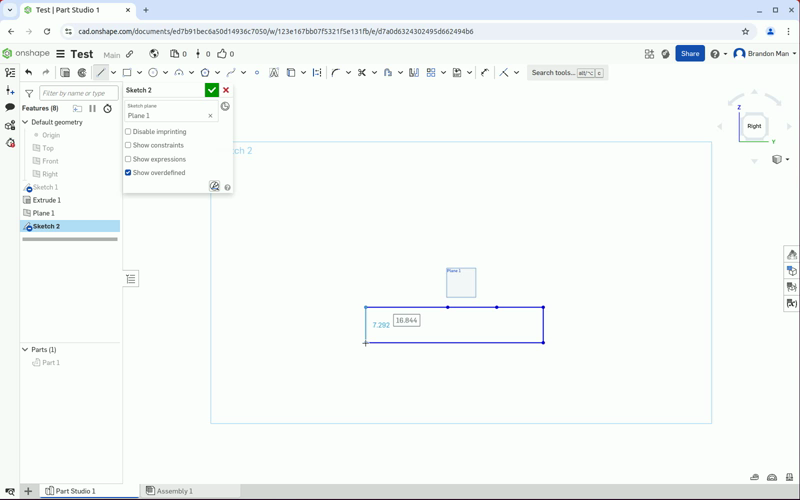
key_up(shift)
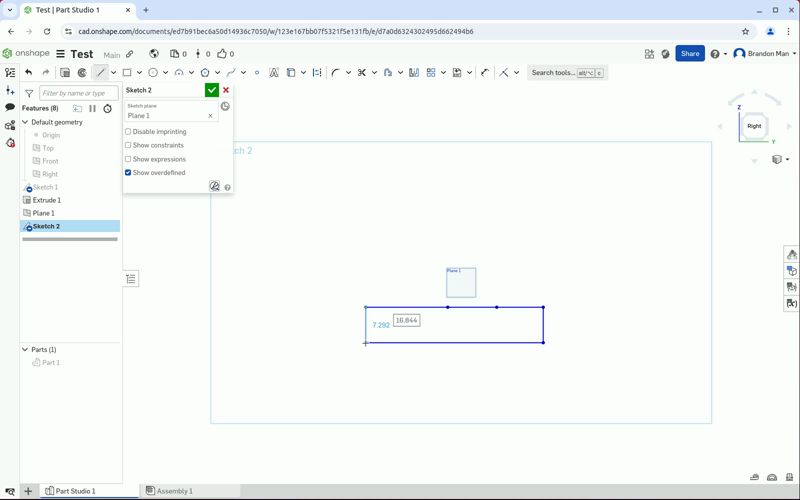
click(365, 342)
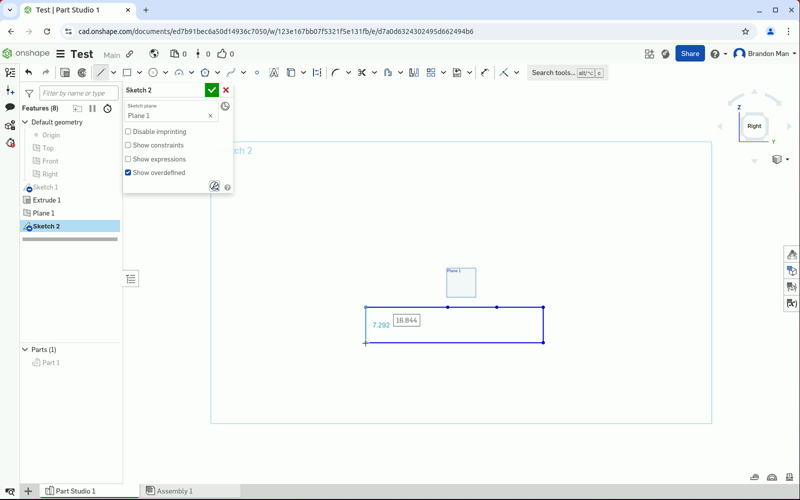
key(esc)
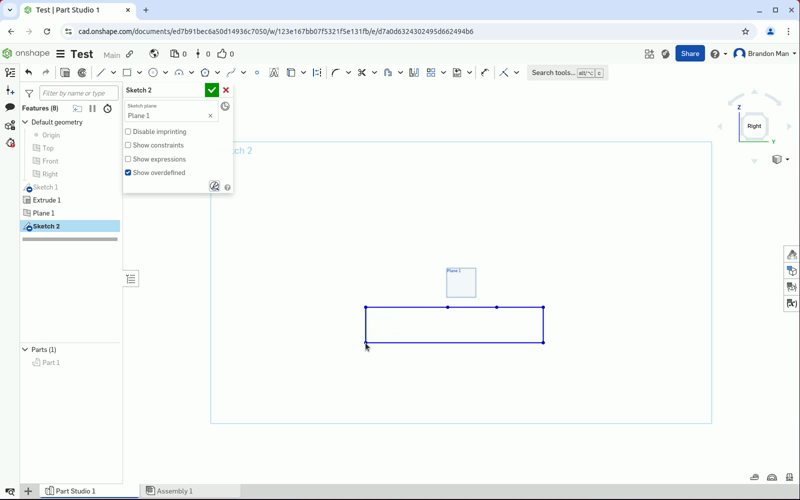
mouse_move(374, 318)
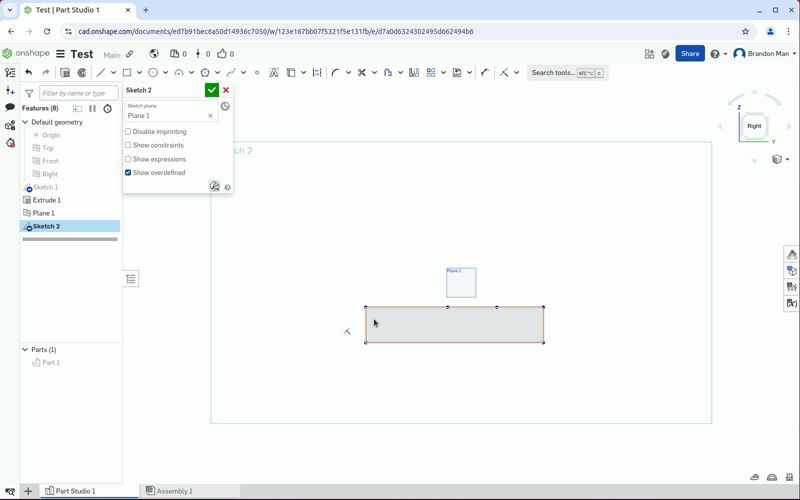
click(374, 318)
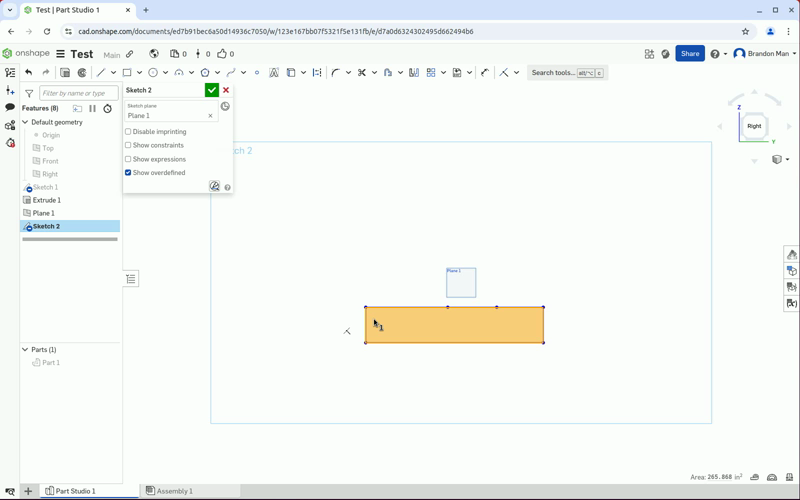
mouse_move(73, 352)
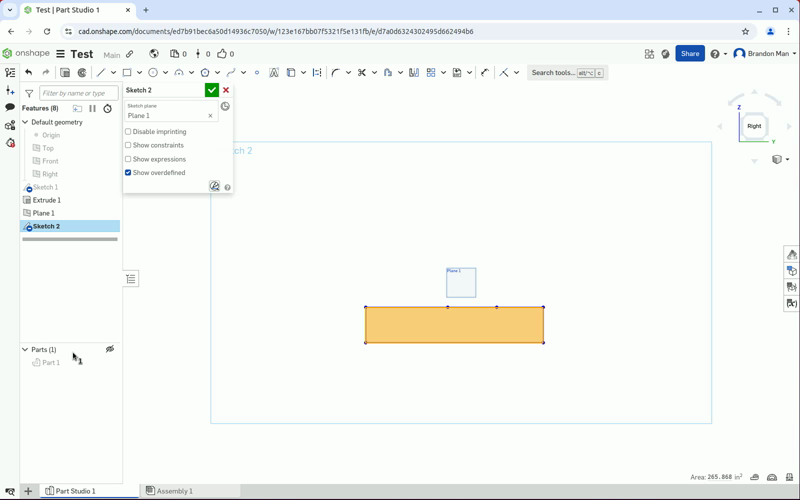
key(shift+y)
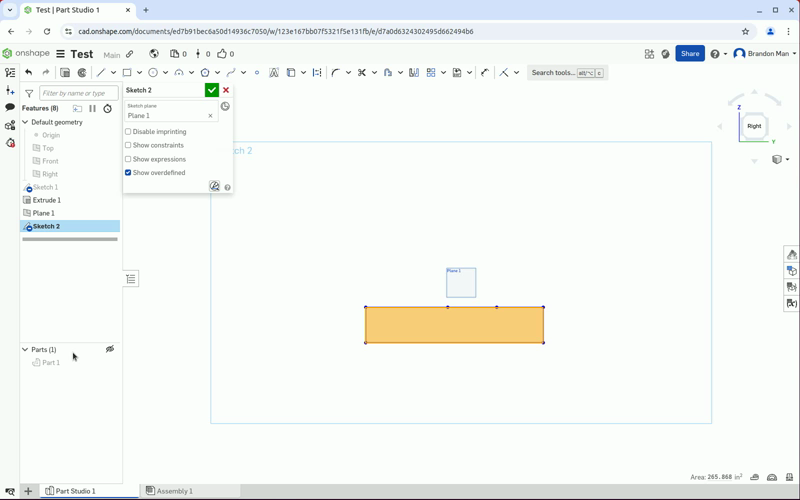
key(shift+e)
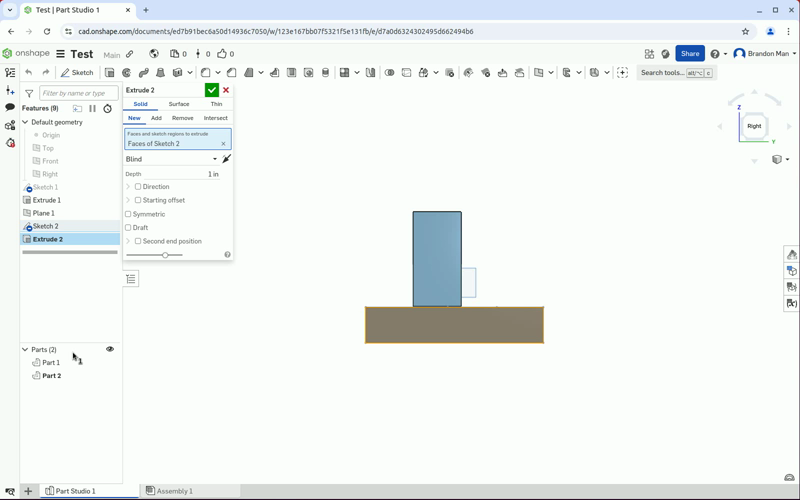
mouse_move(143, 106)
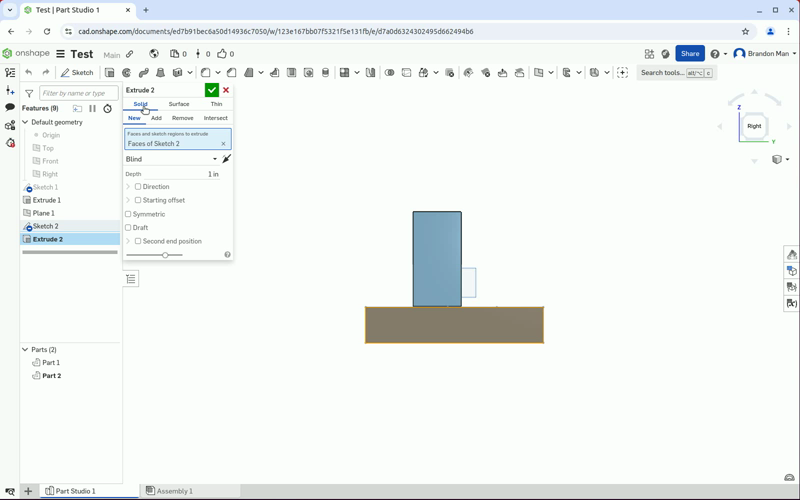
click(143, 106)
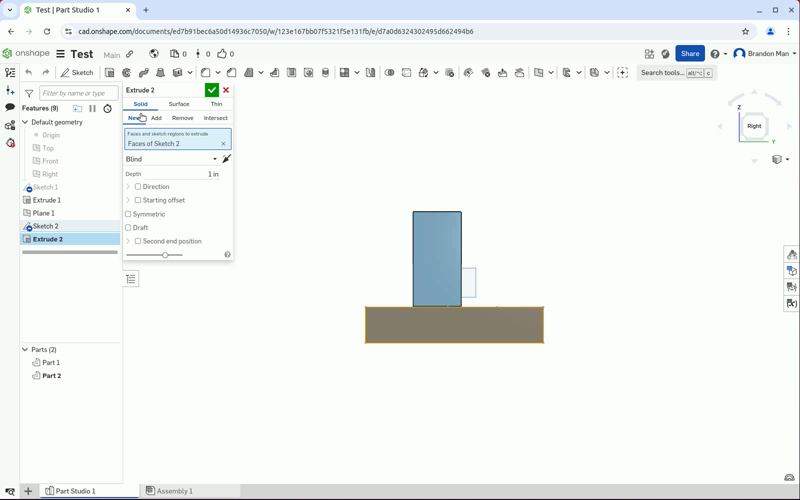
mouse_move(137, 120)
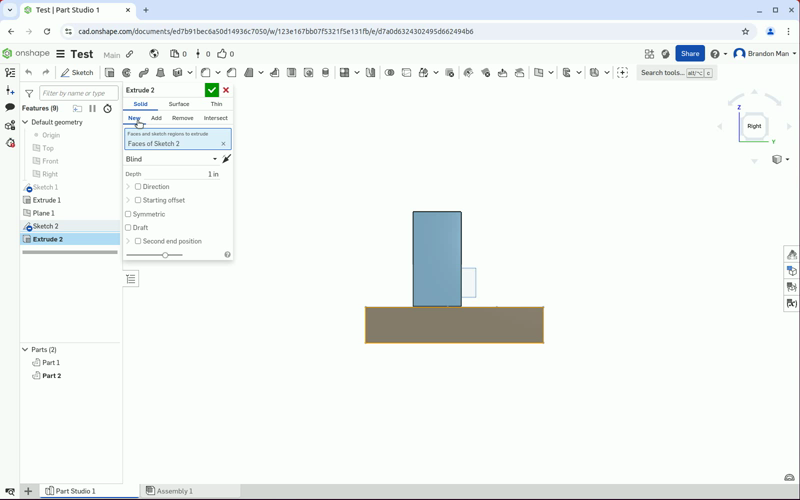
click(137, 120)
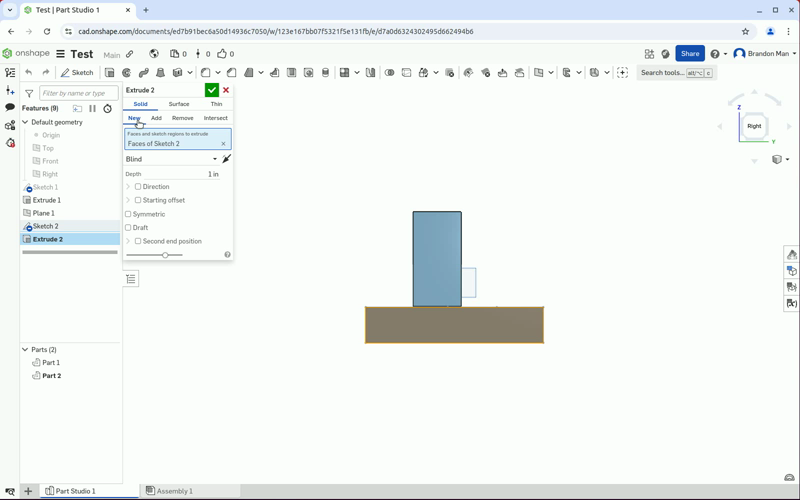
key(tab, 4)
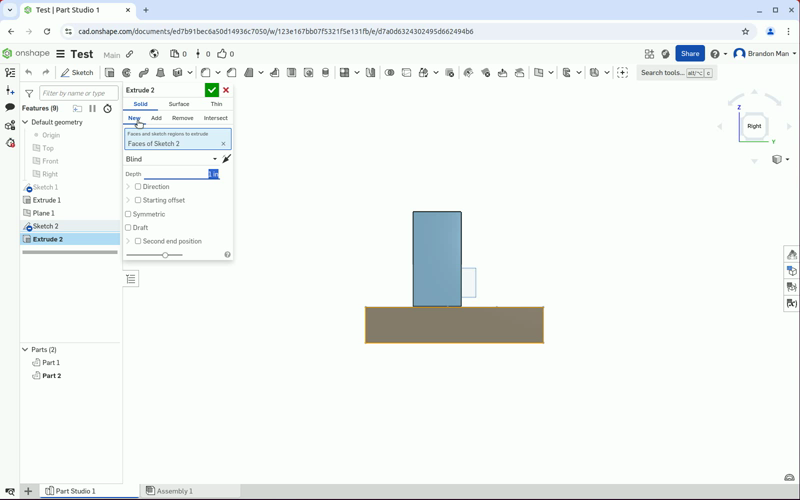
text(-29.367)
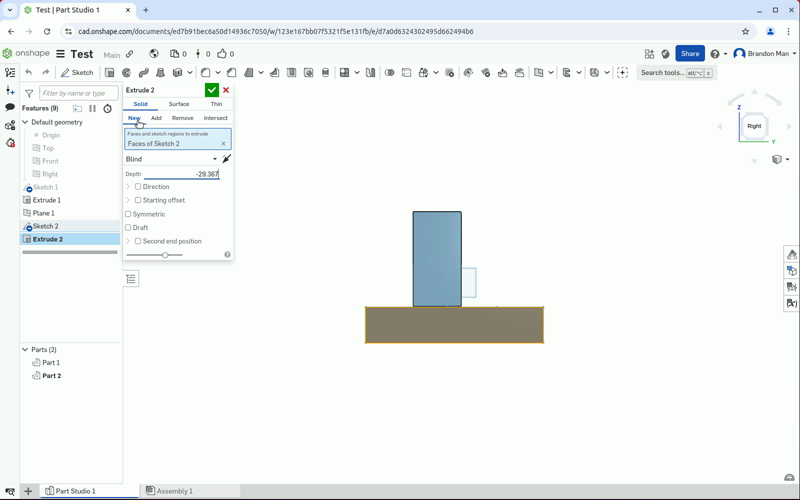
key(enter)
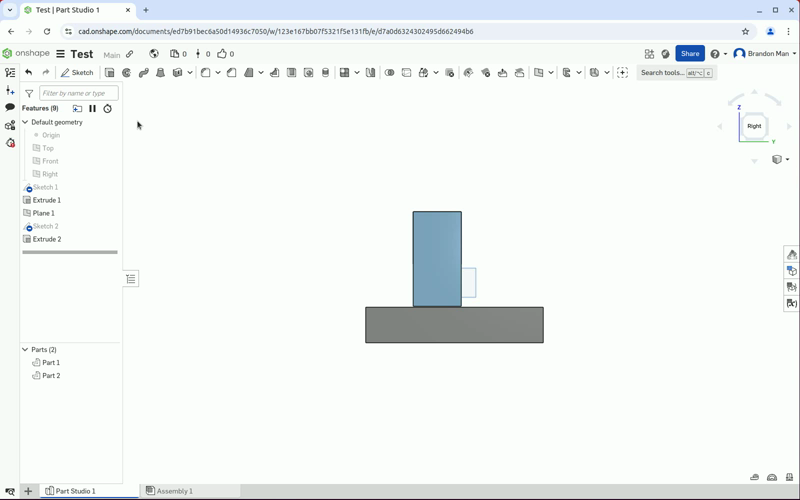
key(shift+h)
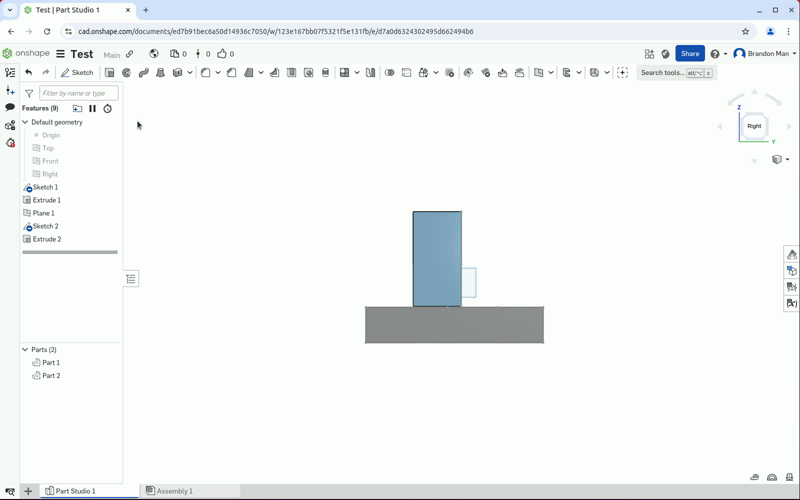
key(shift+h)
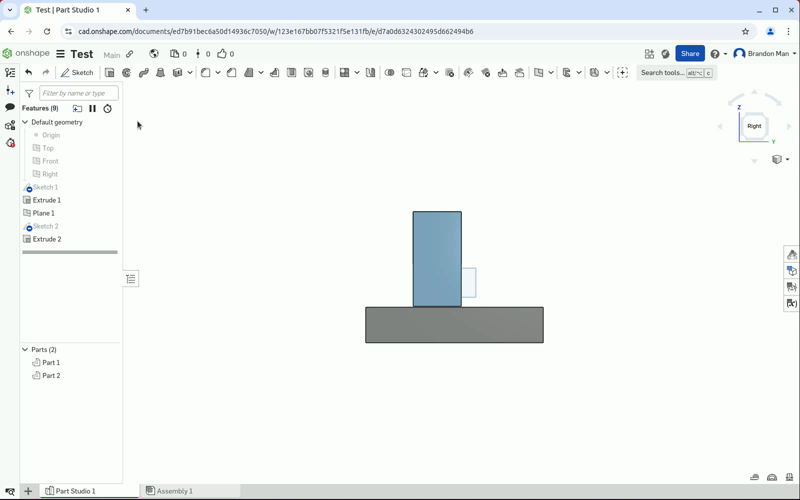
mouse_move(73, 189)
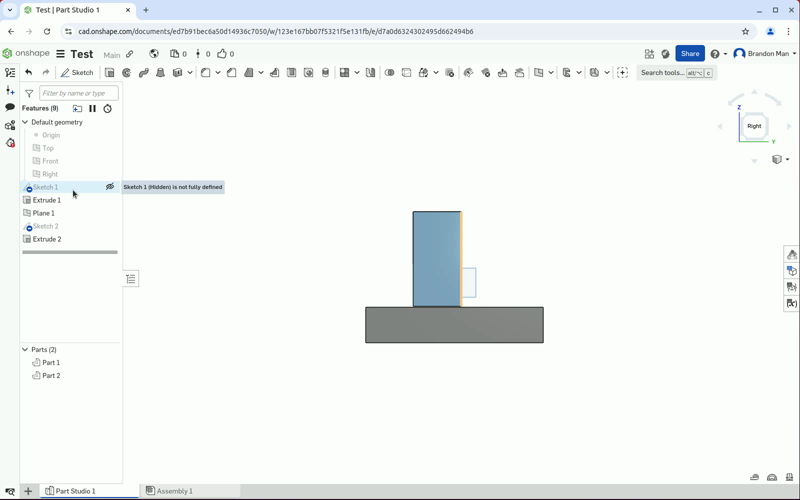
click(73, 189)
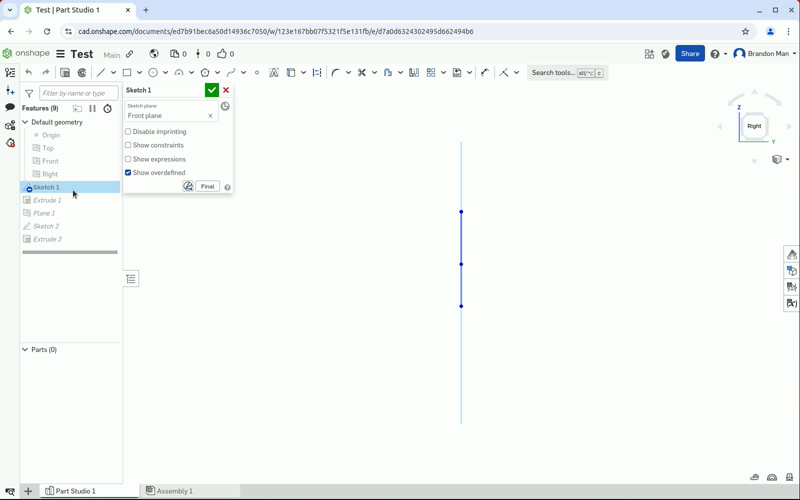
mouse_move(229, 92)
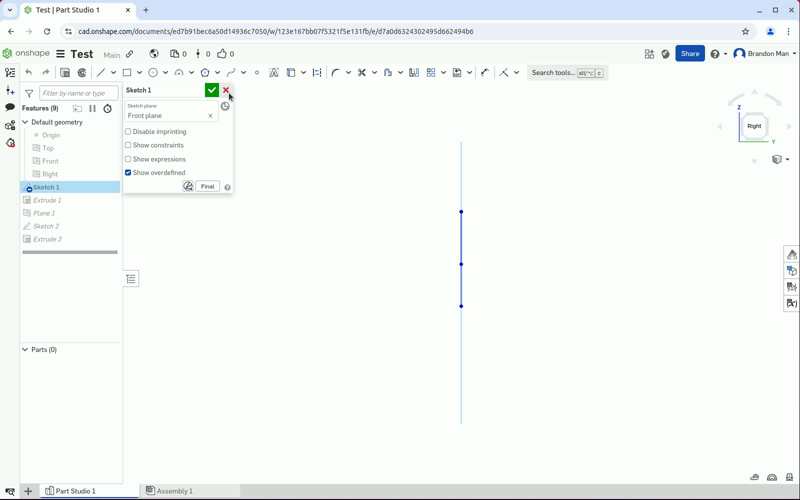
click(229, 92)
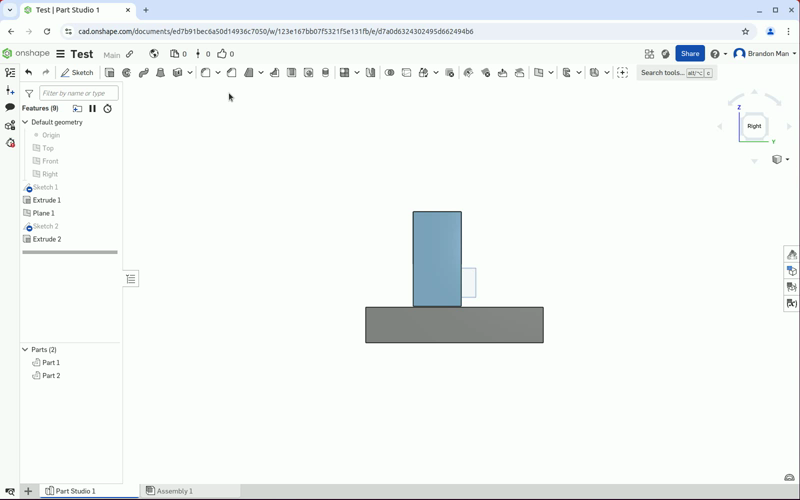
mouse_move(73, 352)
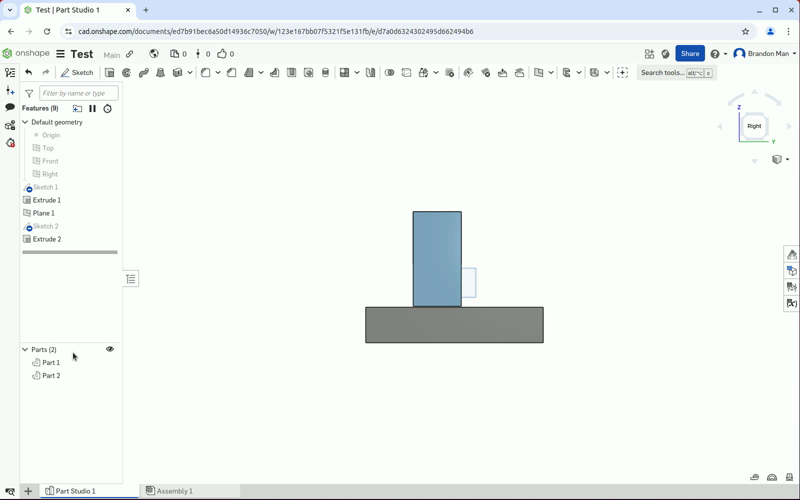
key(y)
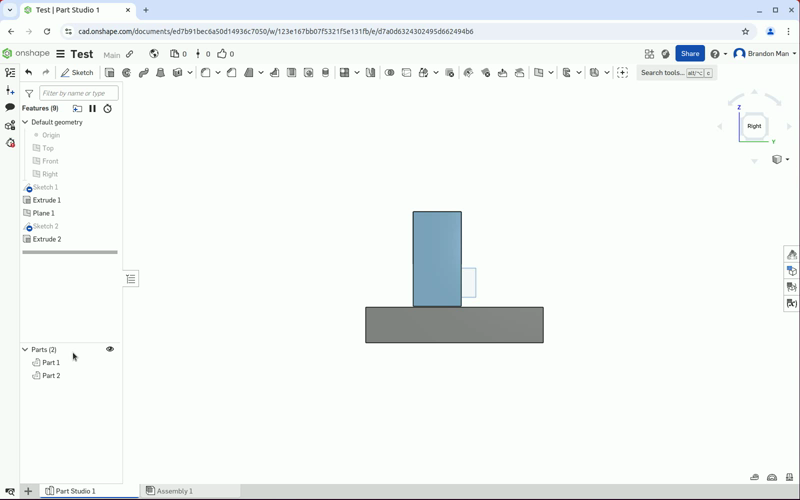
key(shift+p)
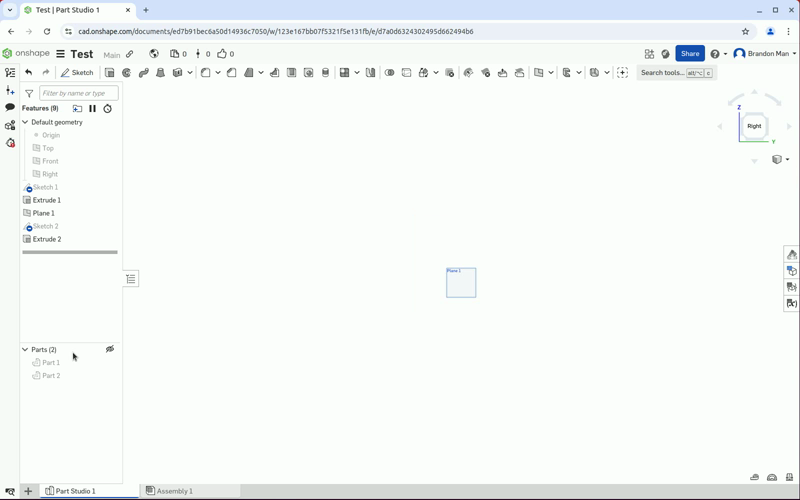
key(space)
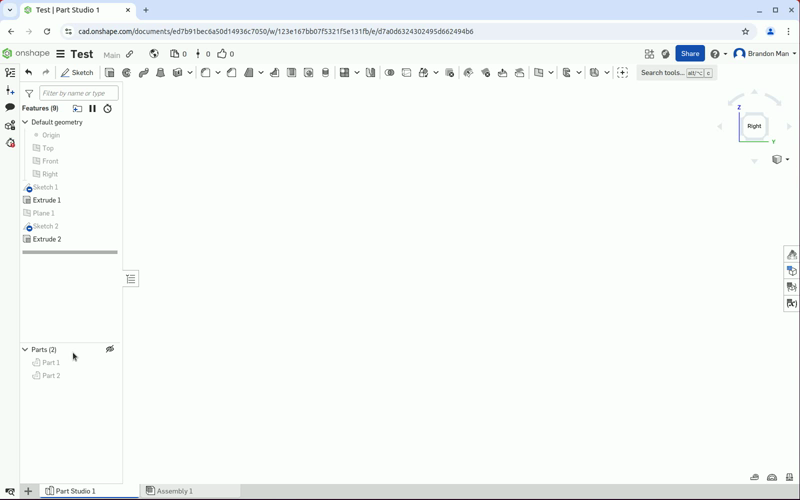
key_down(shift)
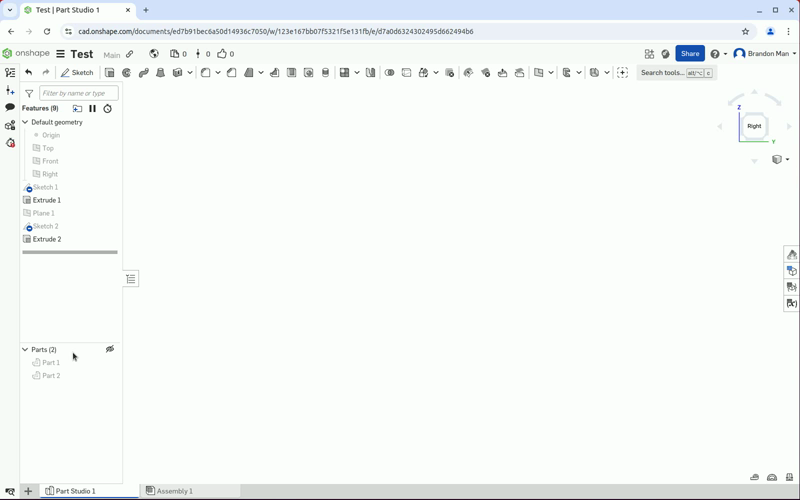
key(right)
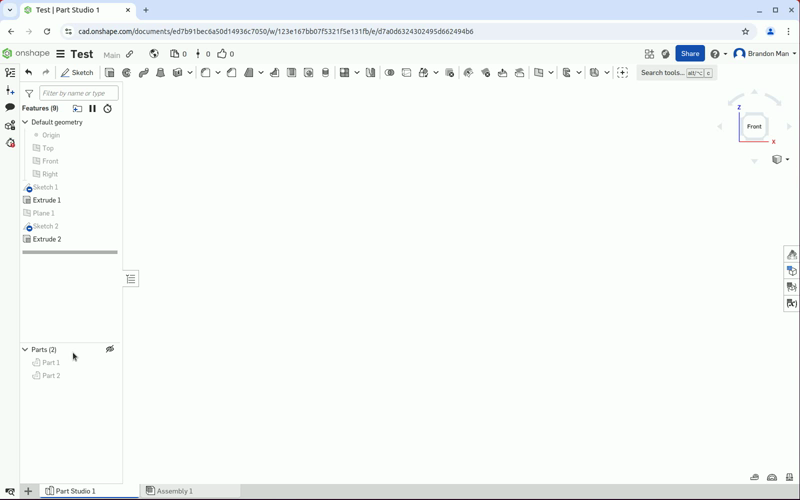
key_up(shift)
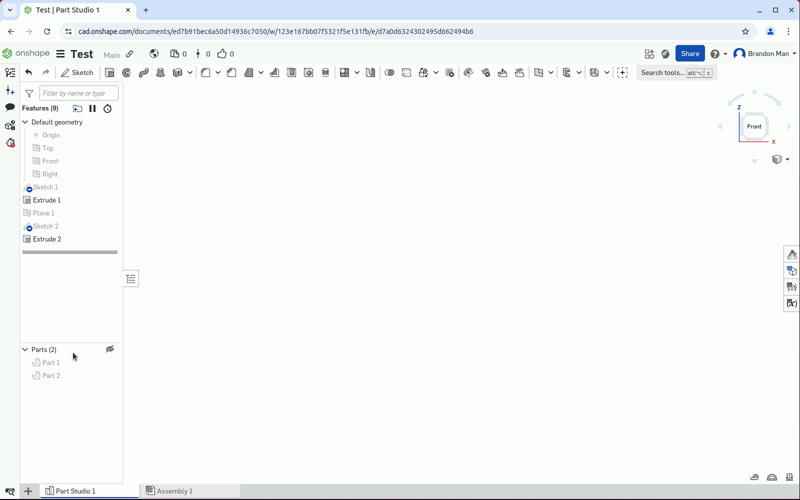
key(space)
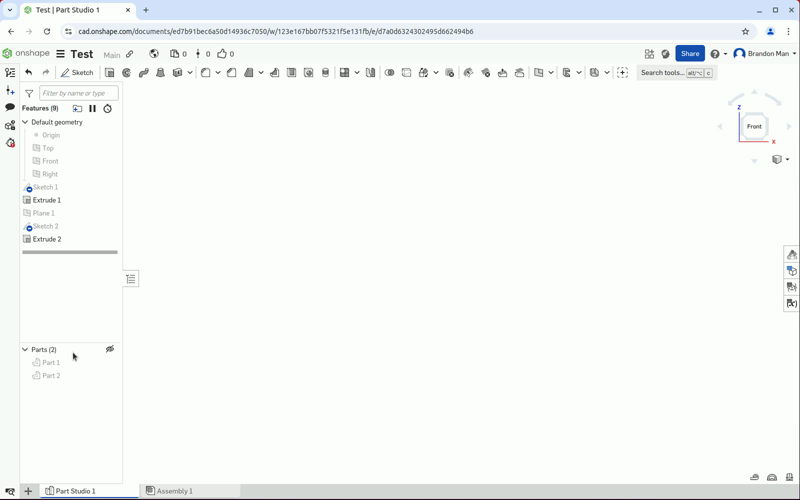
key_down(shift)
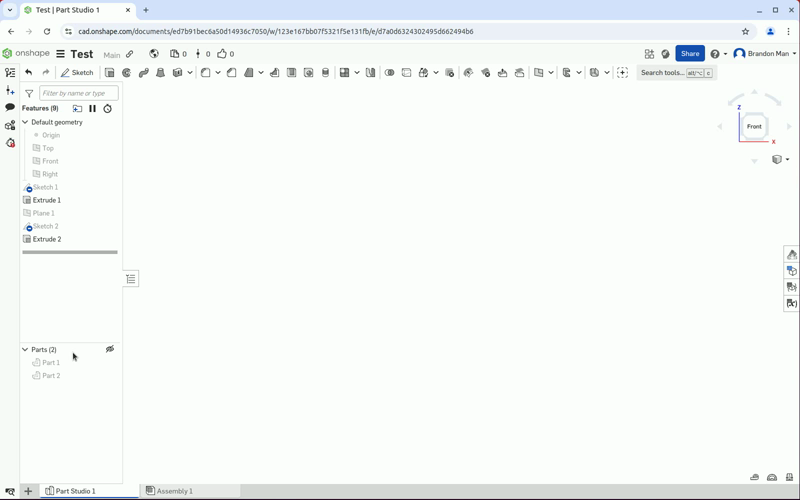
key(down)
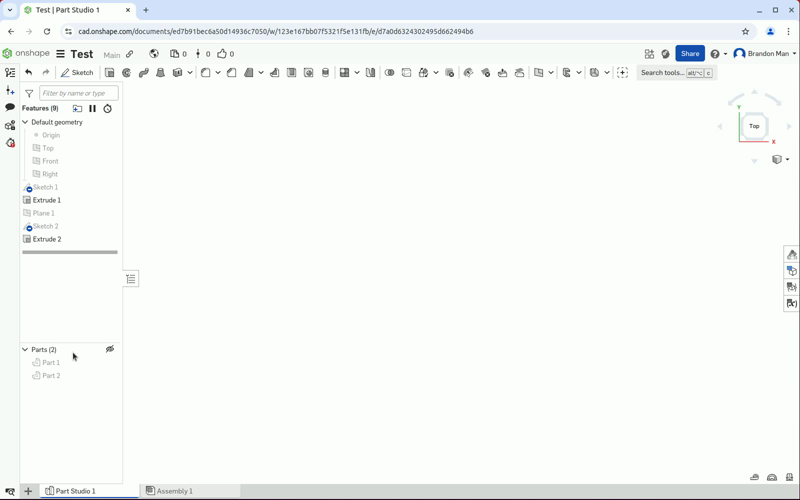
key_up(shift)
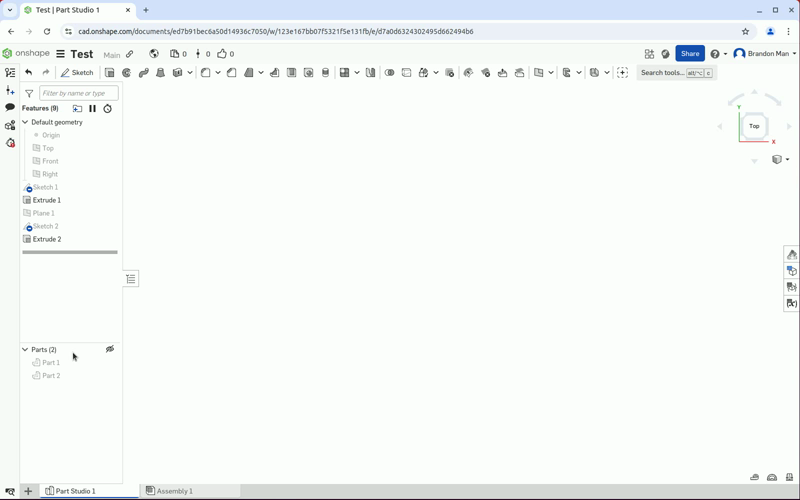
mouse_move(73, 352)
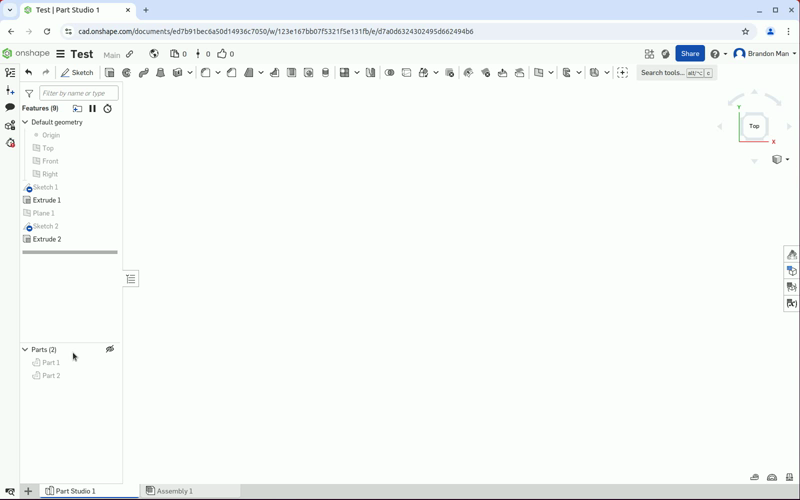
key(shift+y)
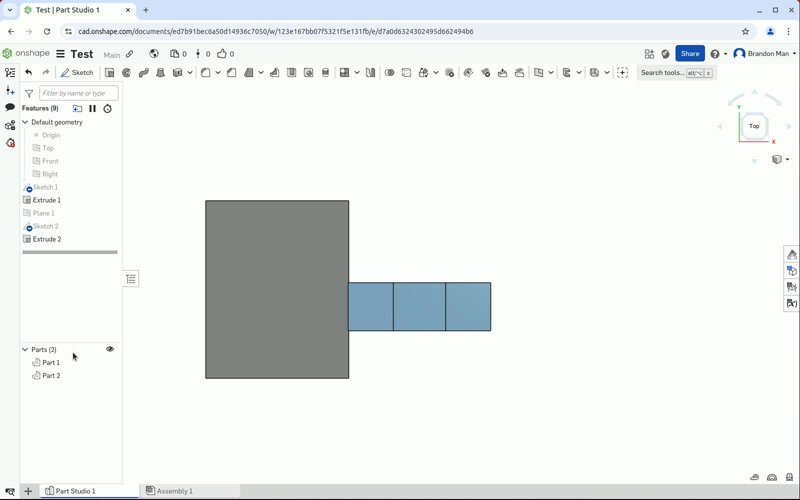
mouse_move(541, 75)
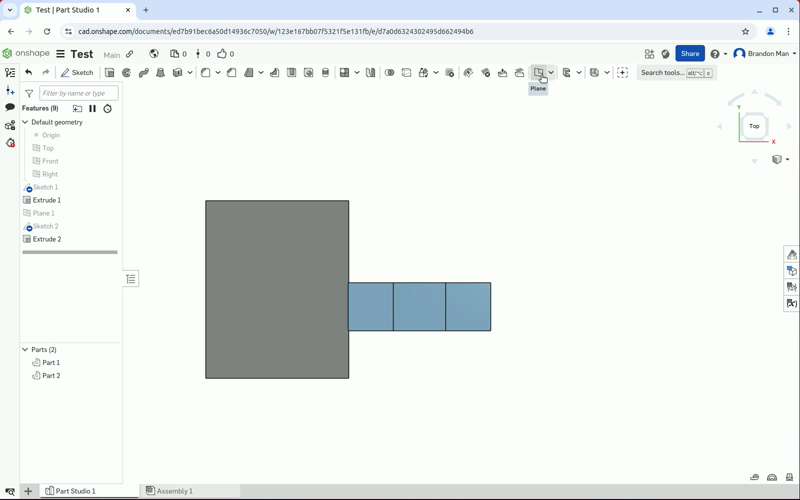
click(541, 75)
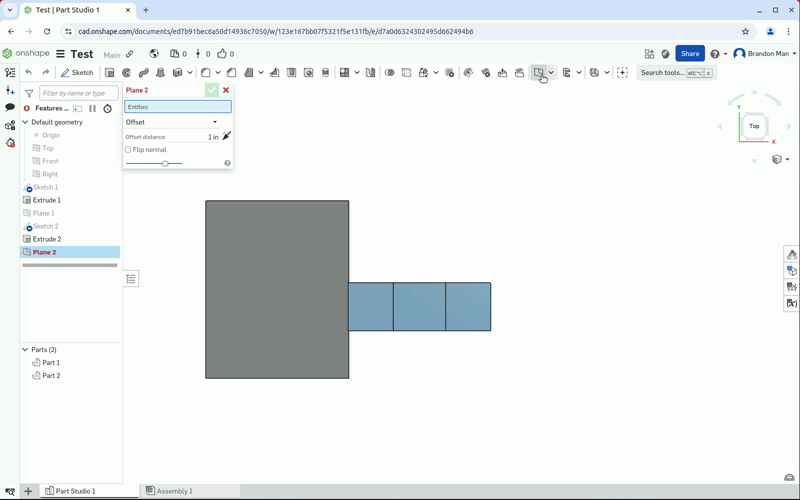
mouse_move(73, 150)
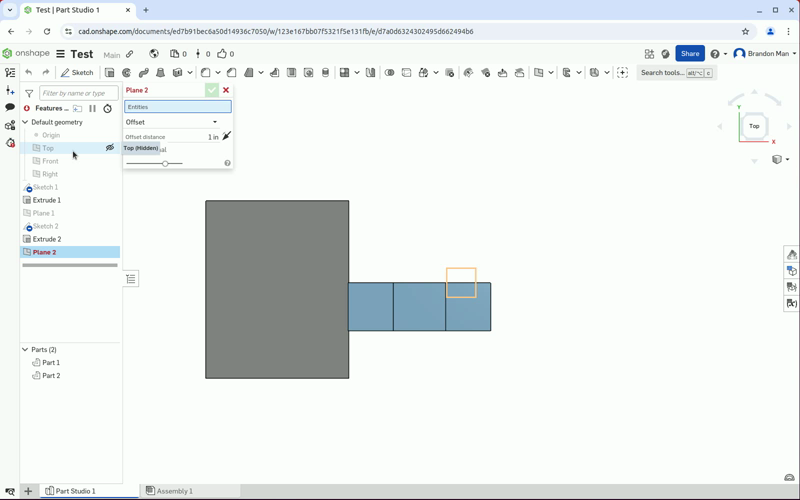
click(73, 150)
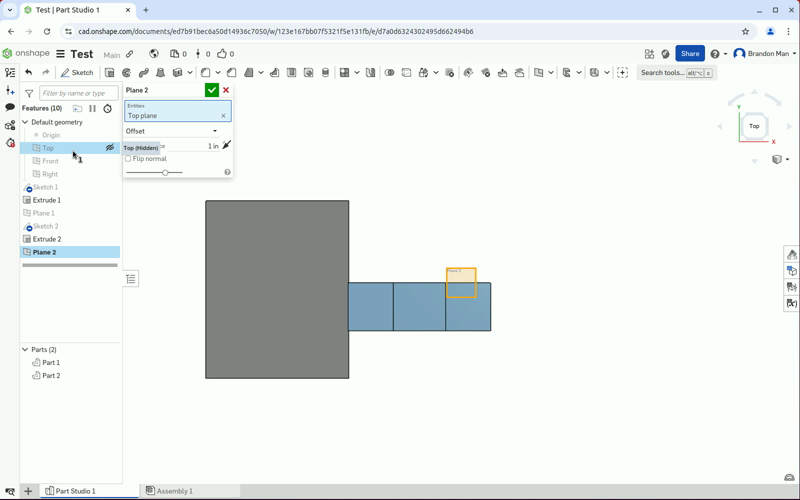
key(tab, 2)
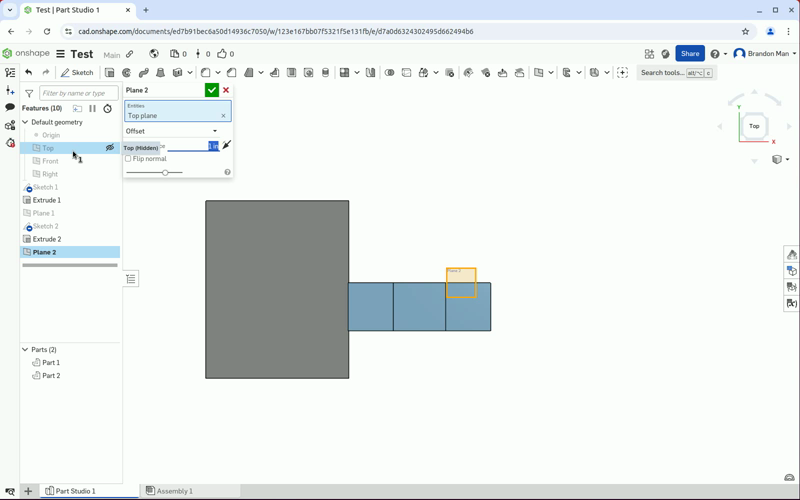
text(4.807)
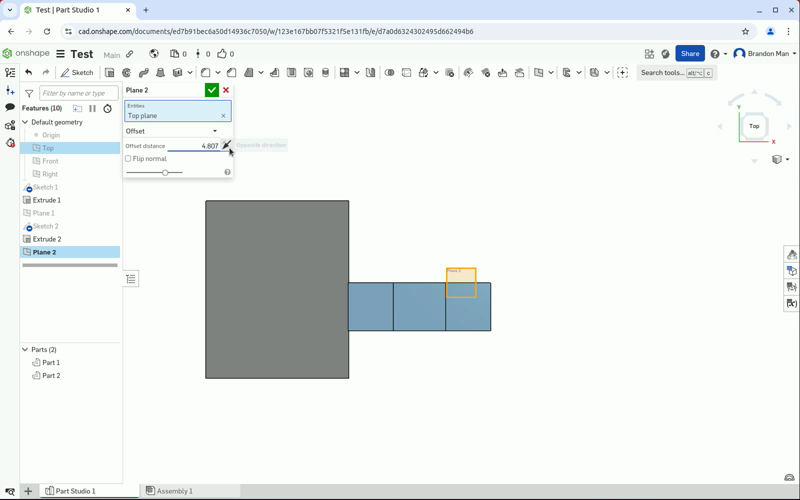
mouse_move(229, 147)
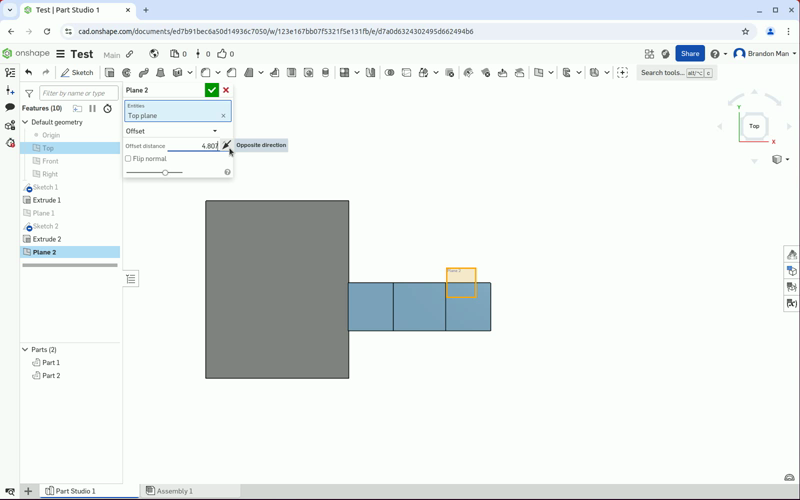
click(229, 147)
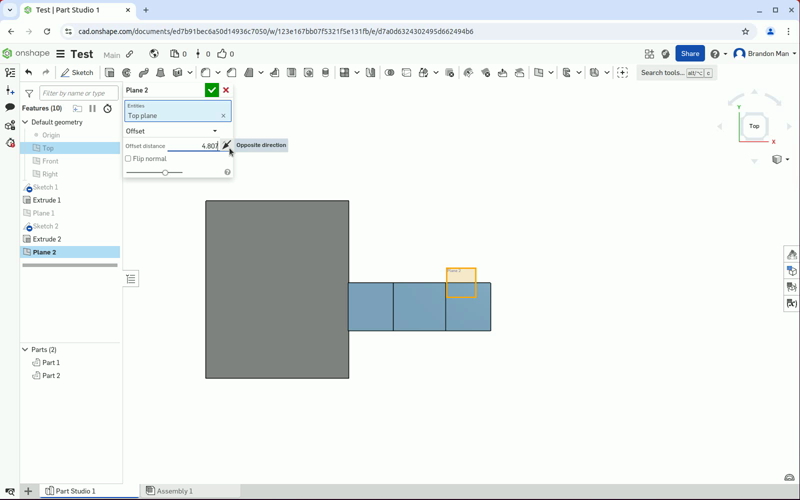
key(enter, 2)
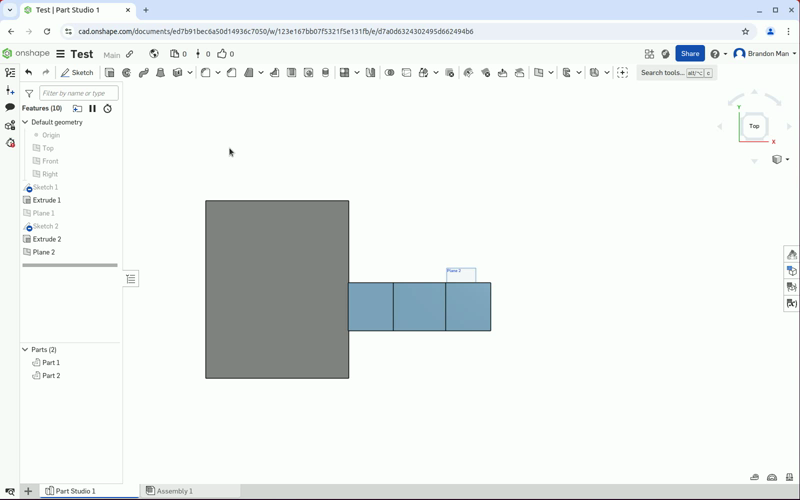
key(shift+s)
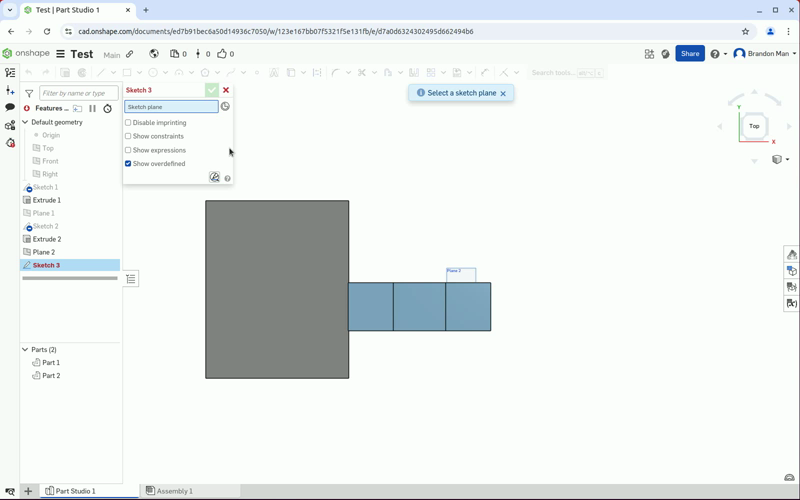
mouse_move(73, 254)
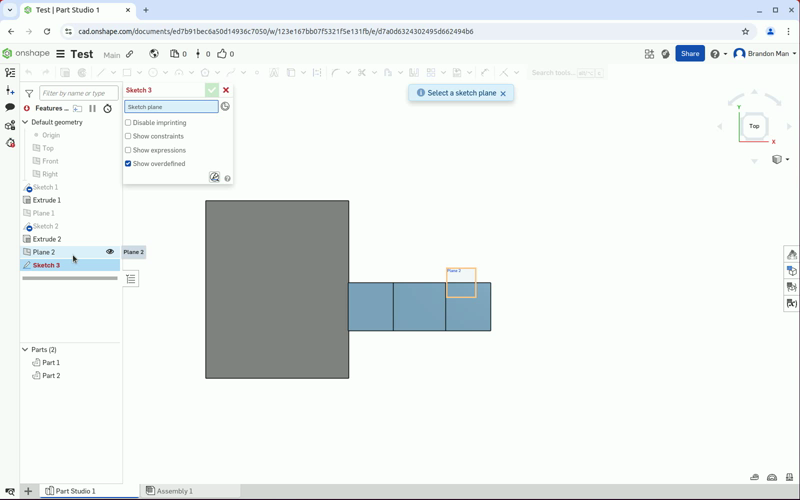
click(73, 254)
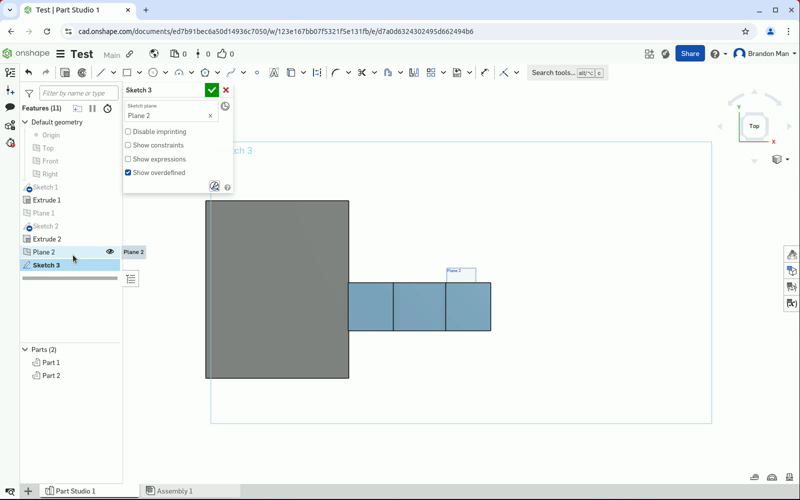
mouse_move(73, 352)
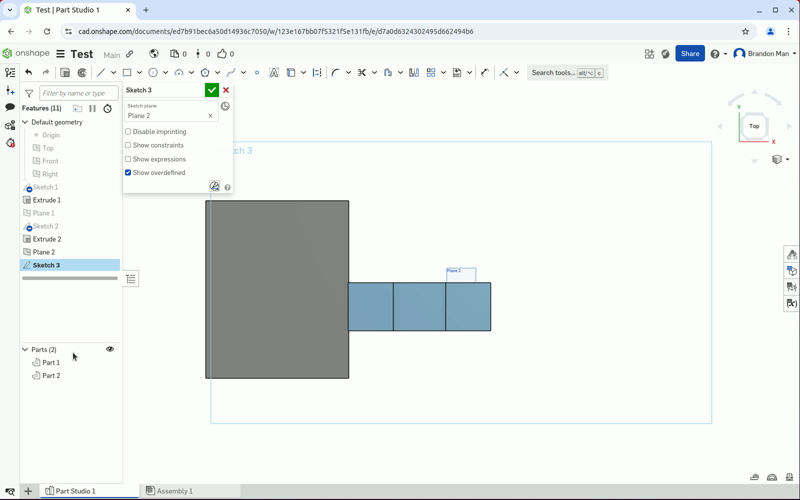
key(y)
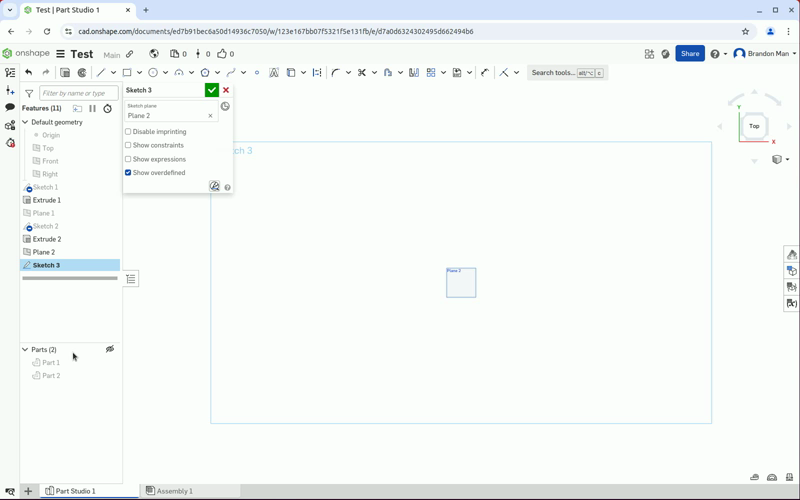
key(c)
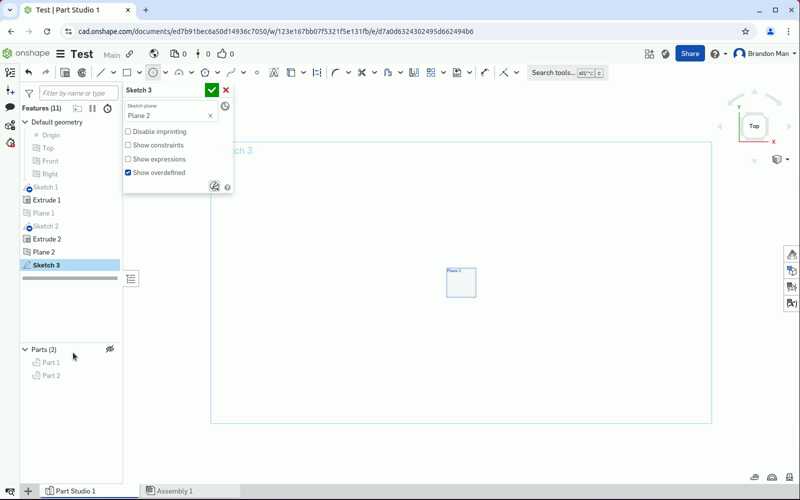
key_down(shift)
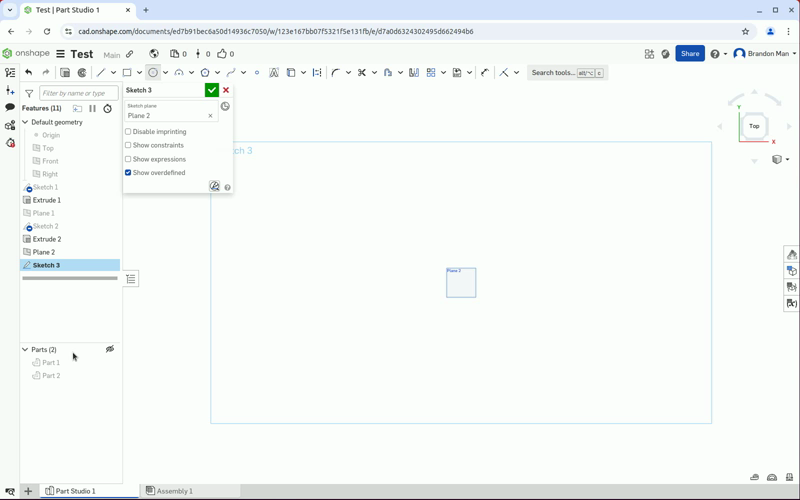
mouse_move(467, 223)
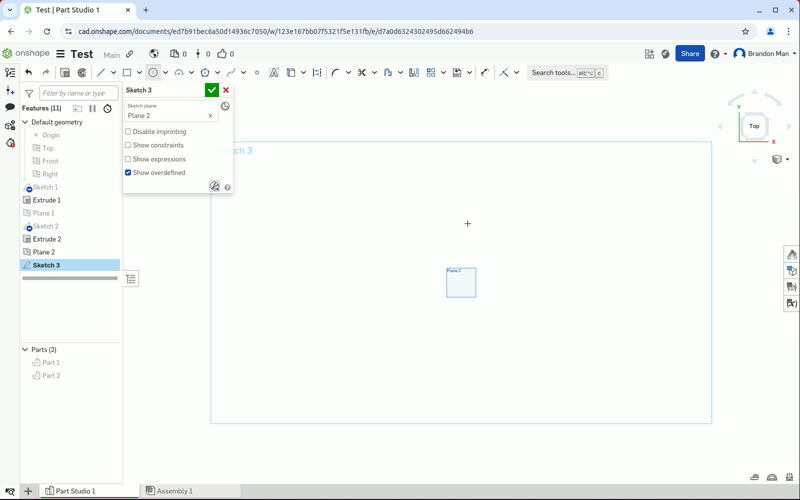
click(467, 223)
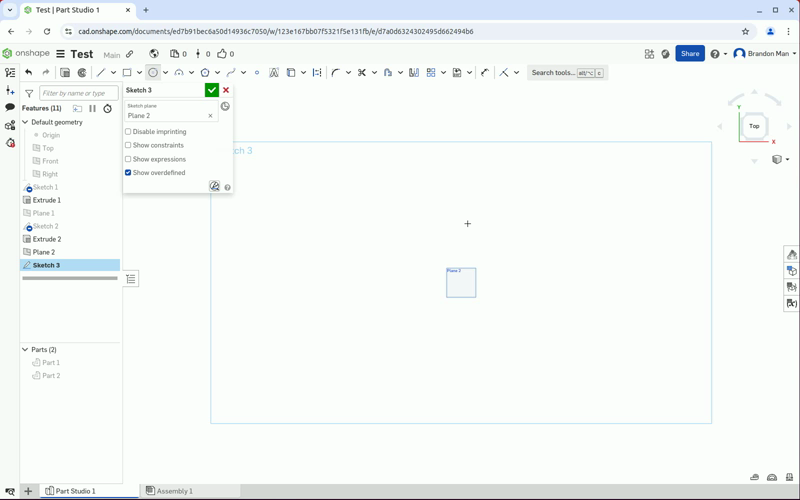
key_up(shift)
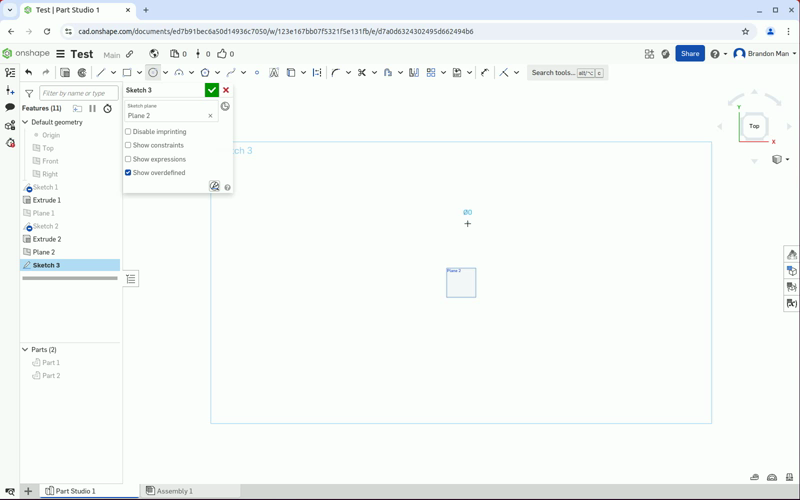
mouse_move(477, 223)
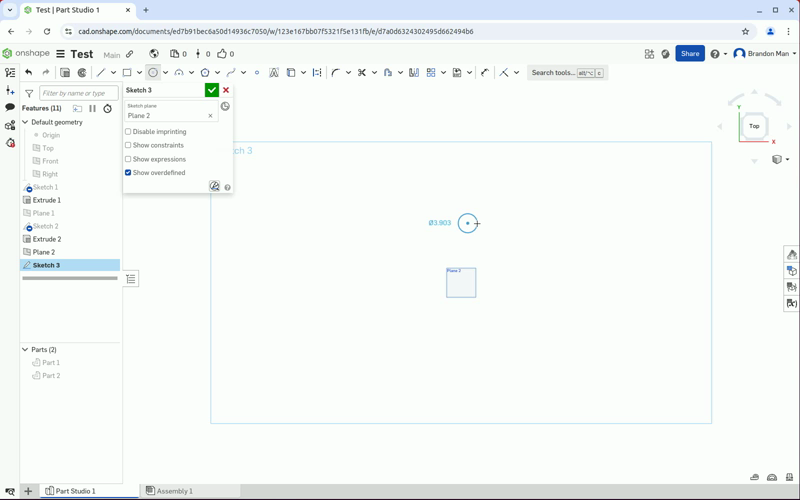
click(477, 223)
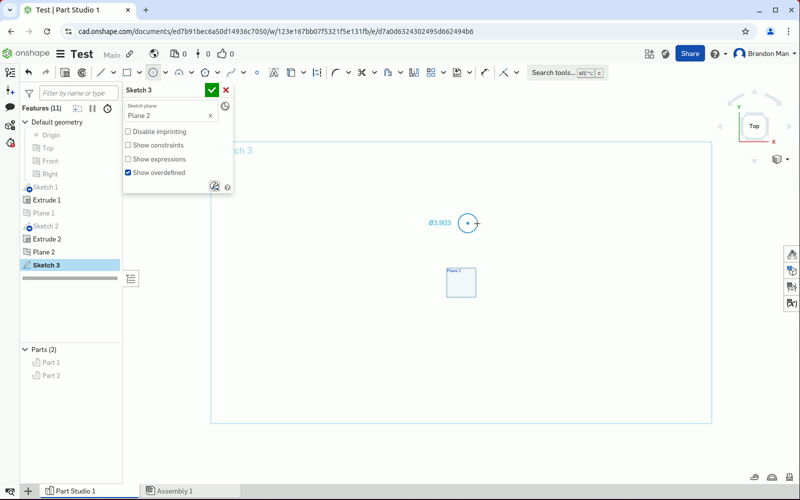
key(esc)
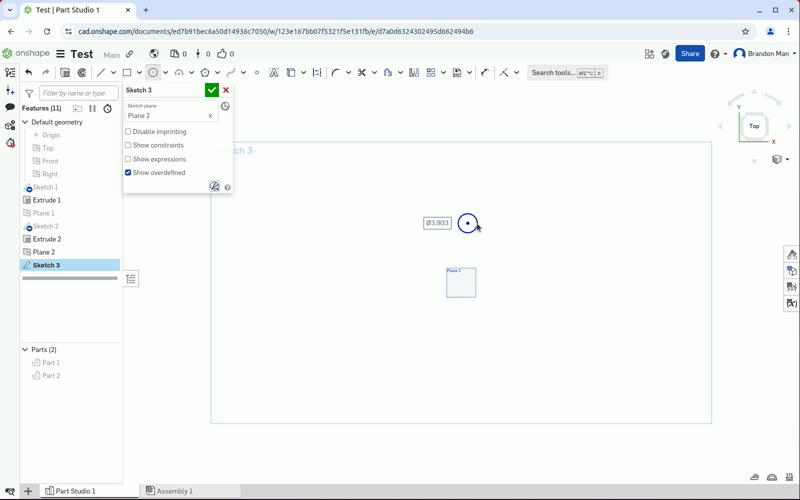
mouse_move(465, 217)
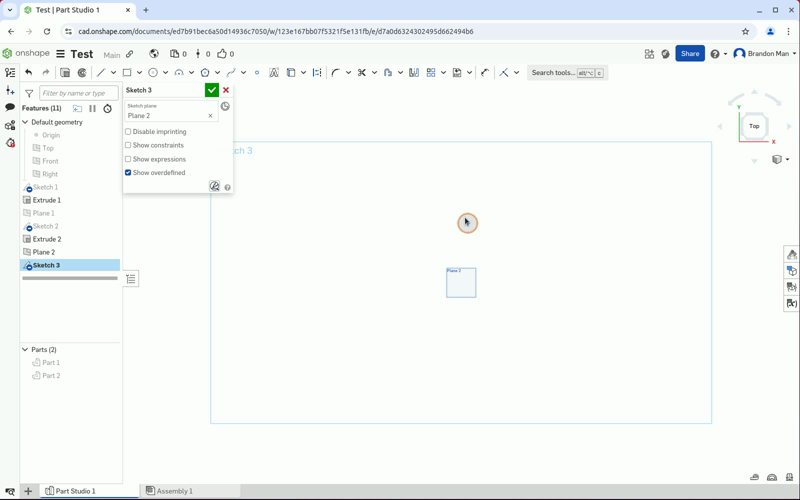
scroll(6)
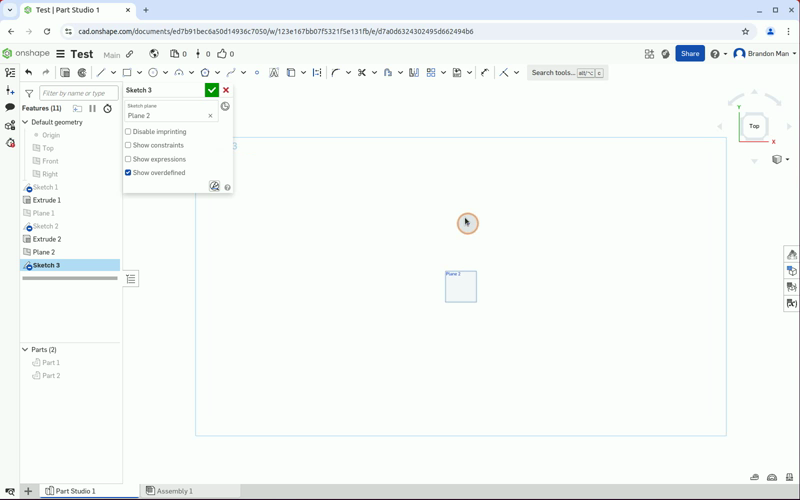
scroll(6)
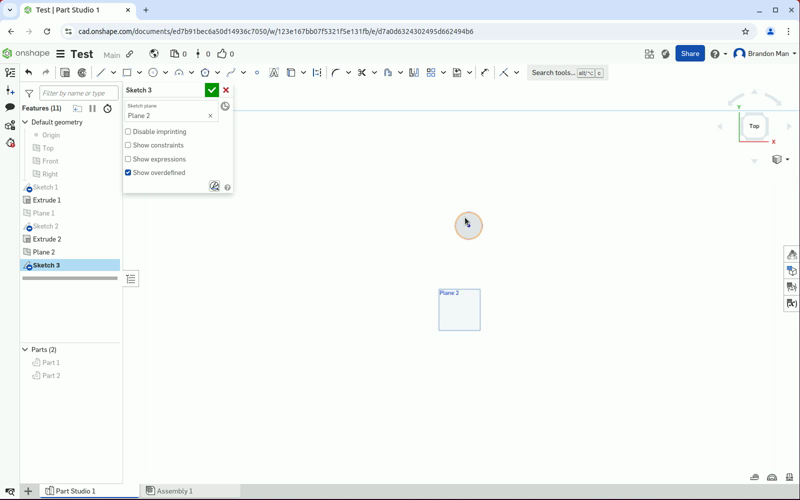
scroll(6)
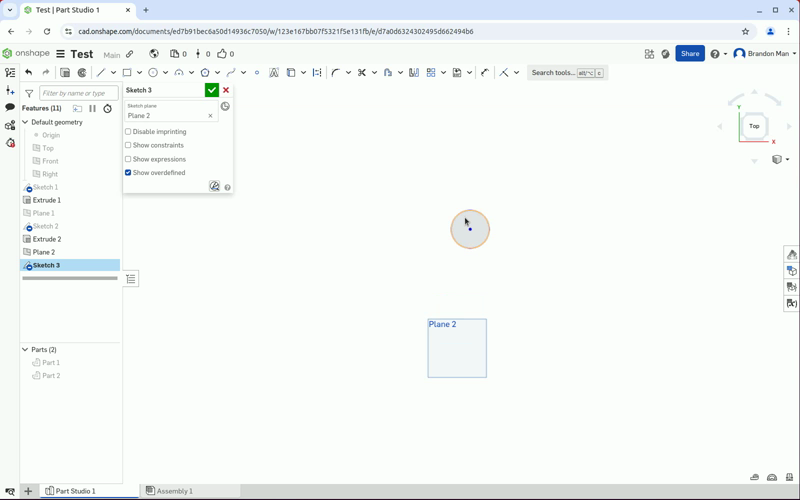
scroll(6)
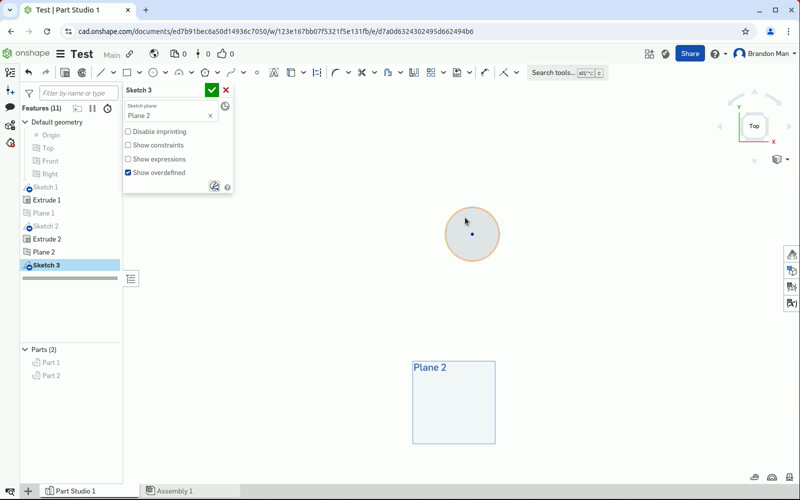
scroll(6)
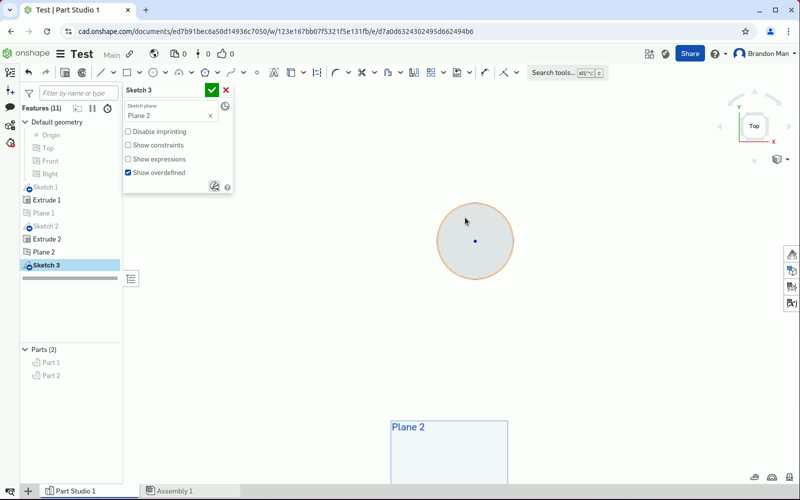
scroll(6)
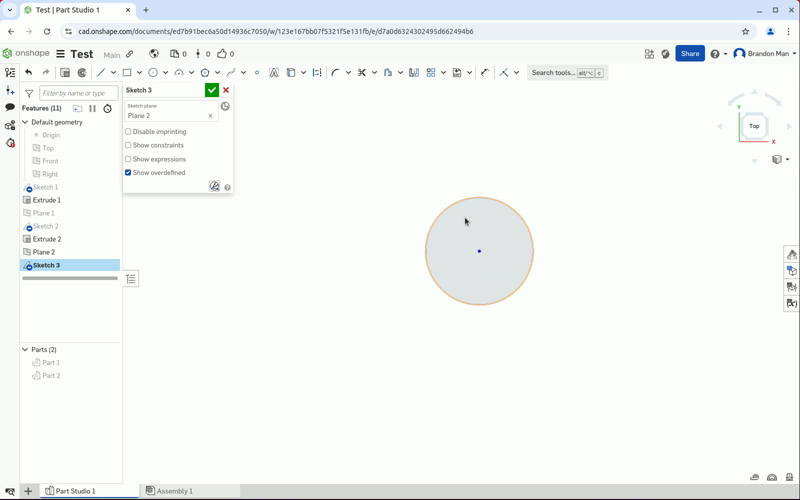
scroll(6)
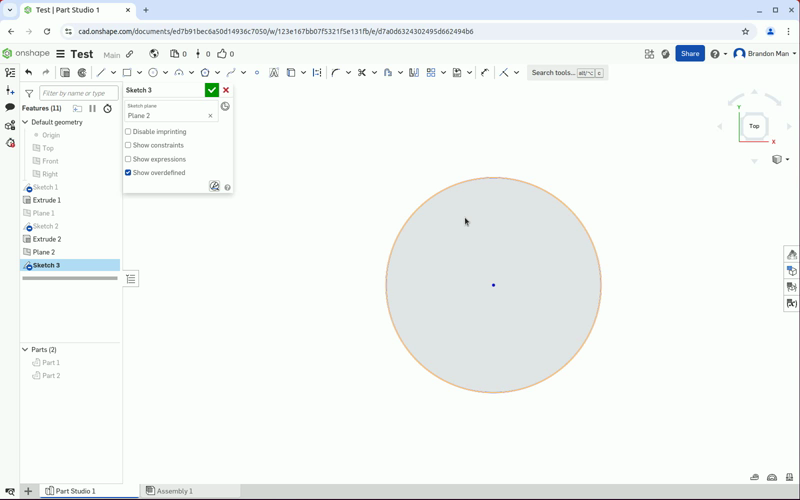
click(465, 217)
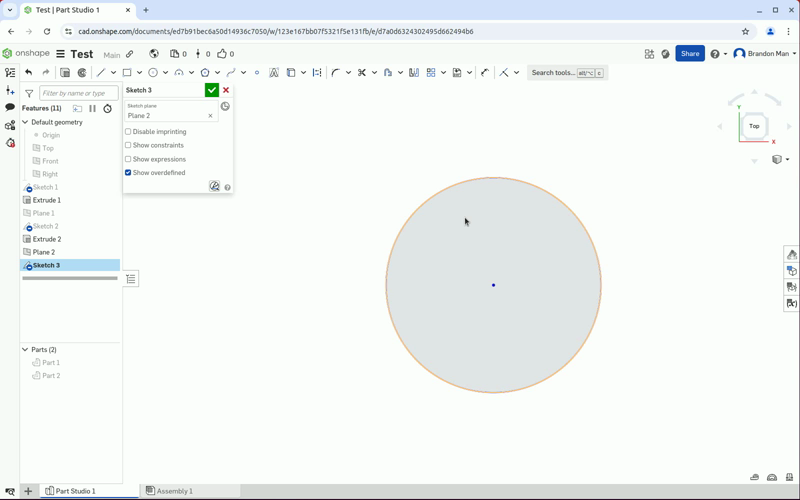
scroll(-6)
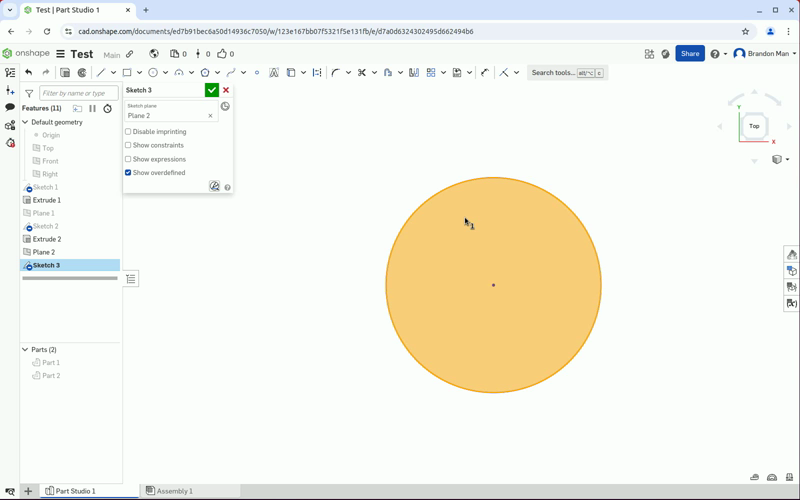
scroll(-6)
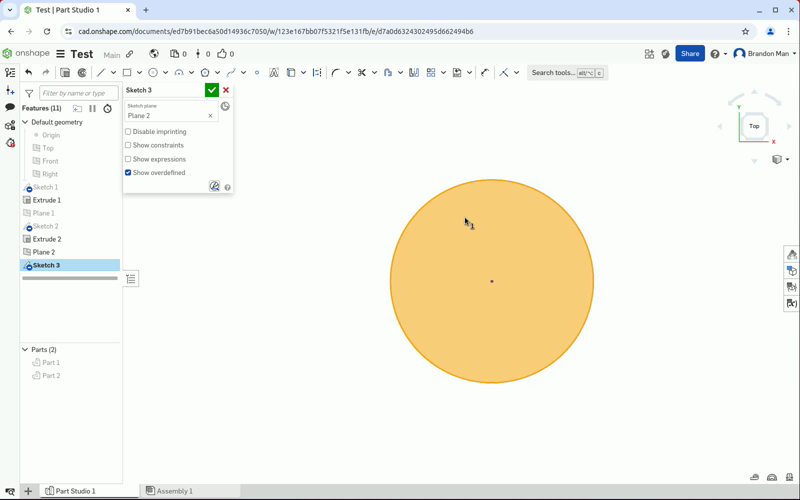
scroll(-6)
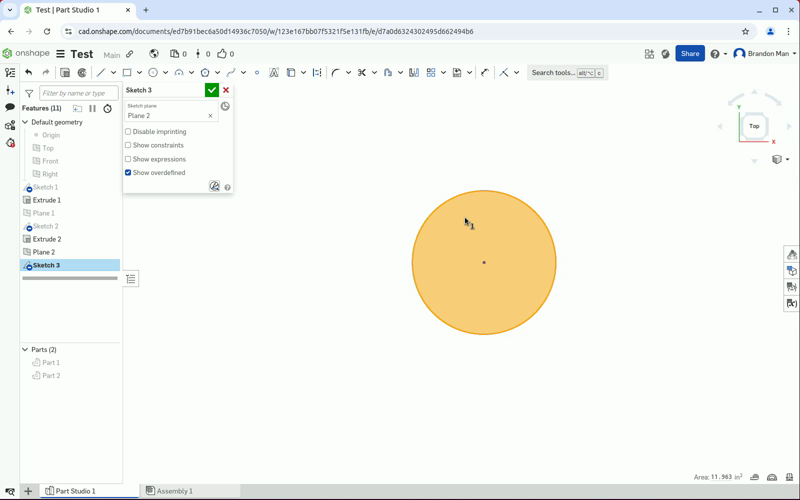
scroll(-6)
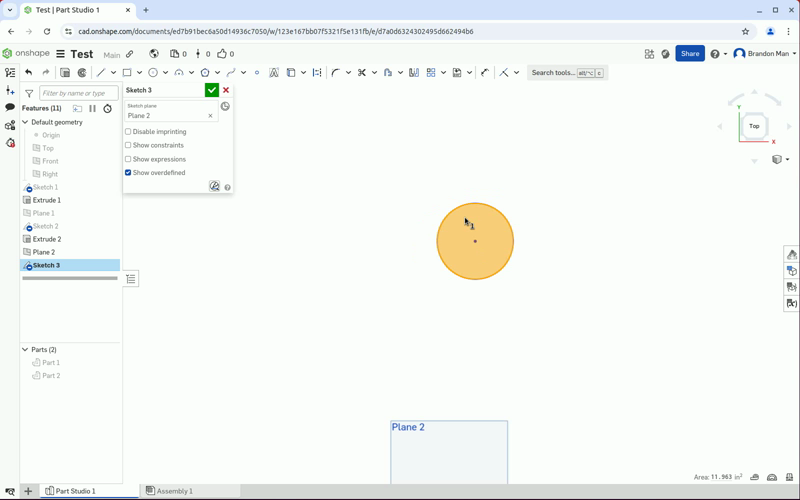
scroll(-6)
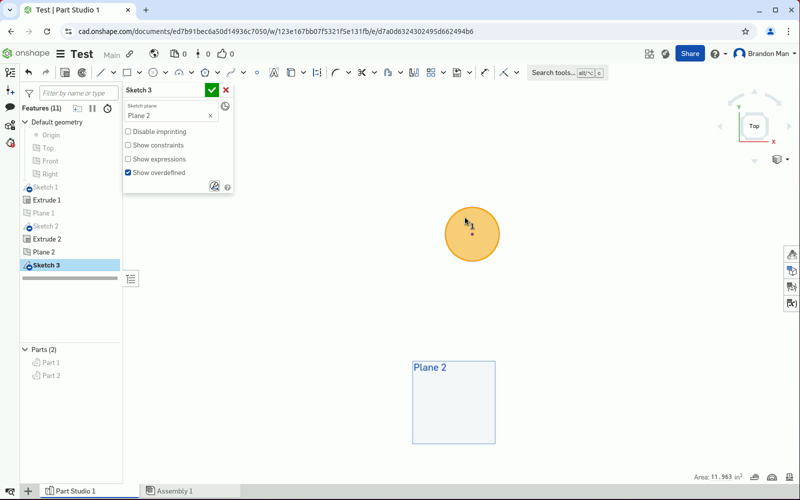
scroll(-6)
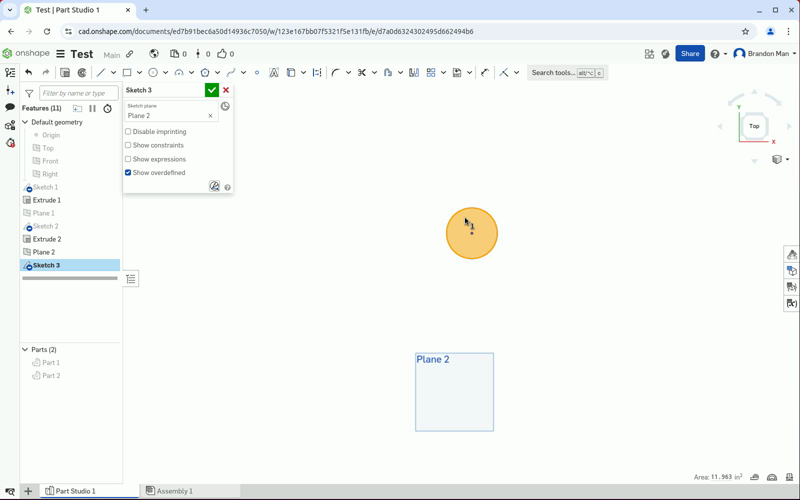
scroll(-6)
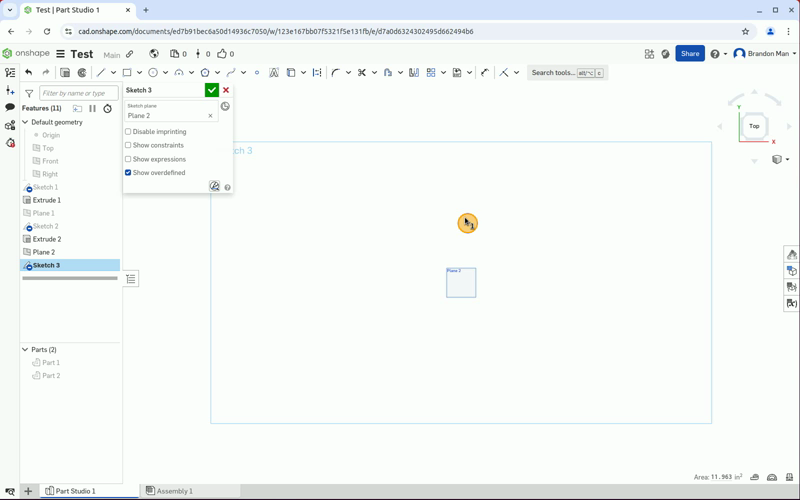
mouse_move(73, 352)
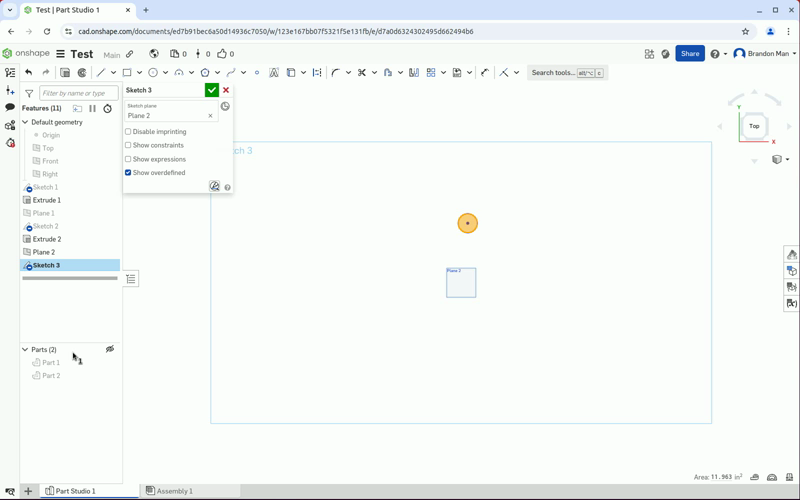
key(shift+y)
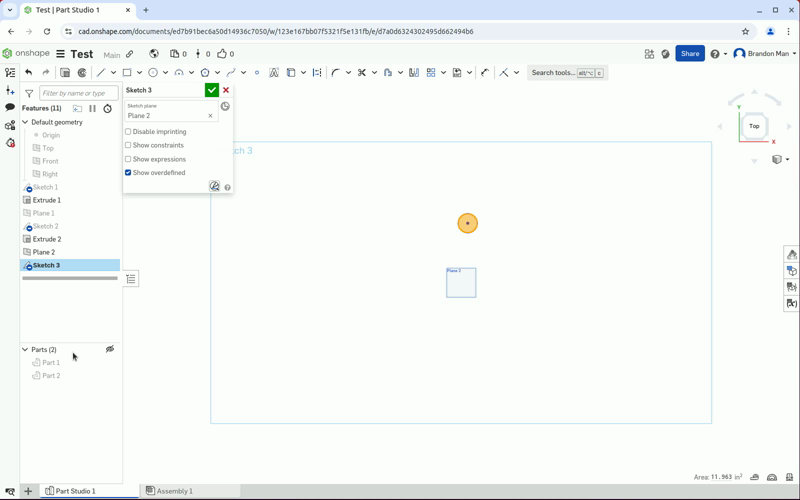
key(shift+e)
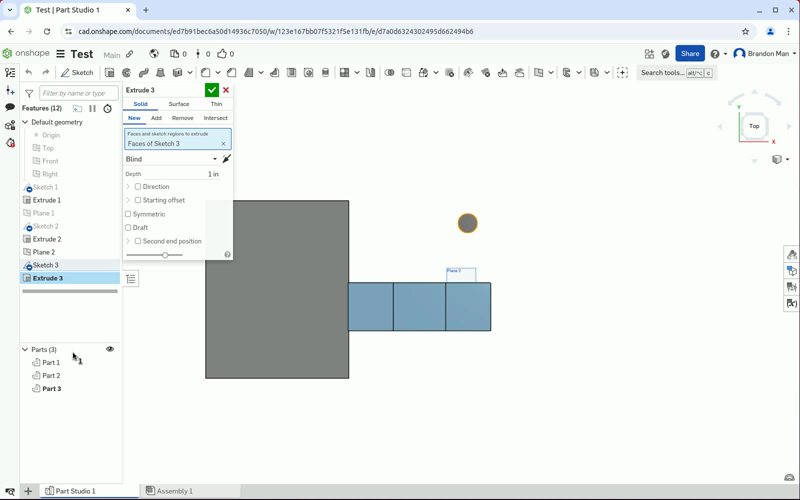
mouse_move(143, 106)
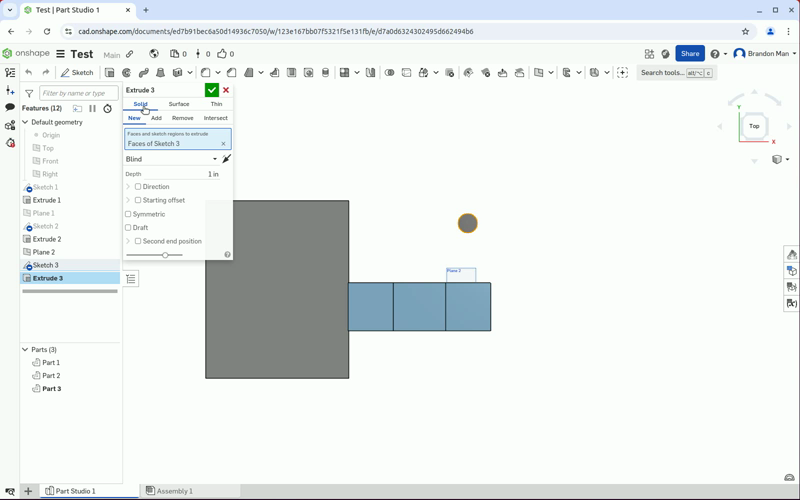
click(143, 106)
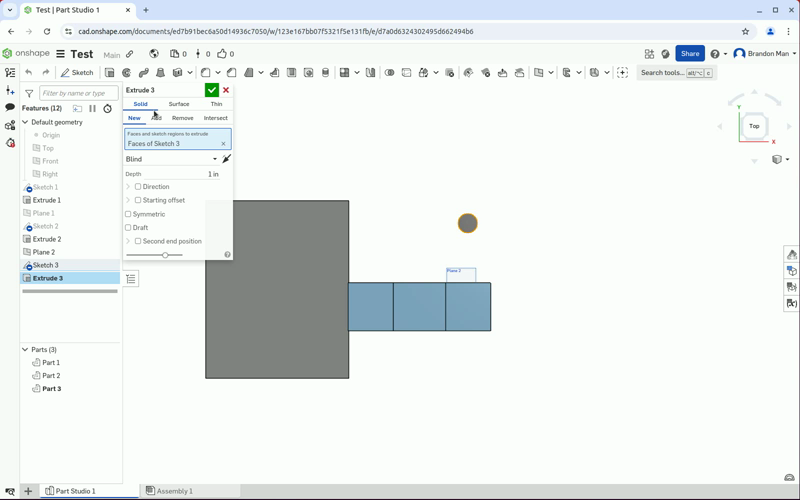
mouse_move(186, 120)
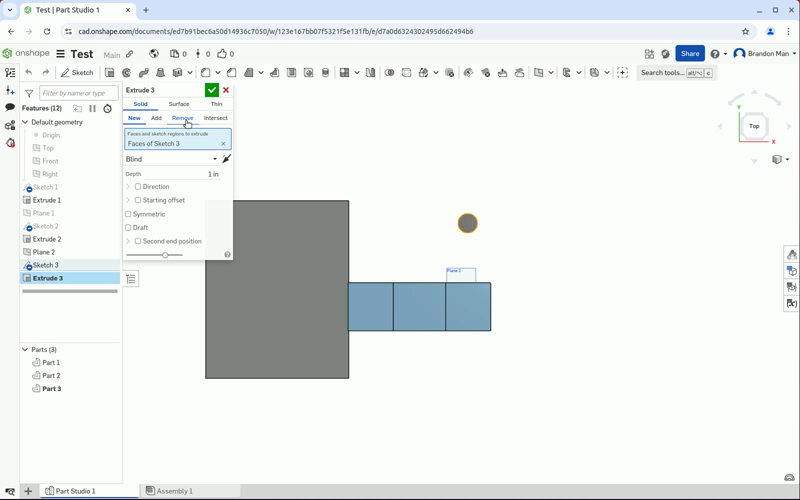
click(186, 120)
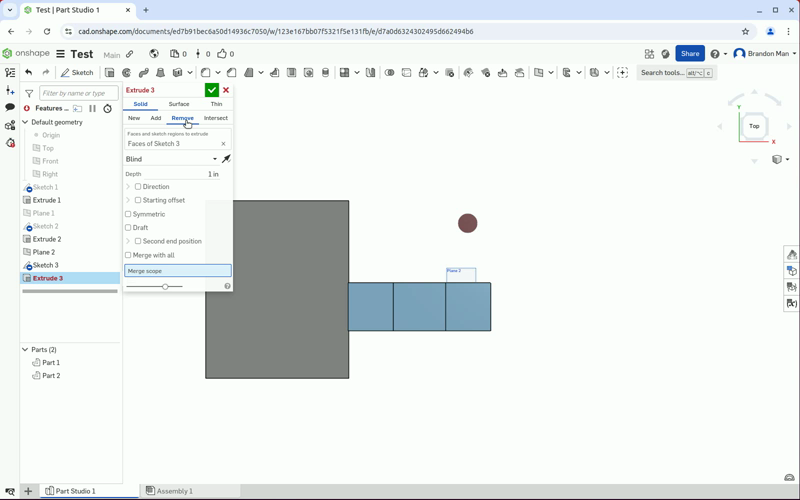
key(tab, 4)
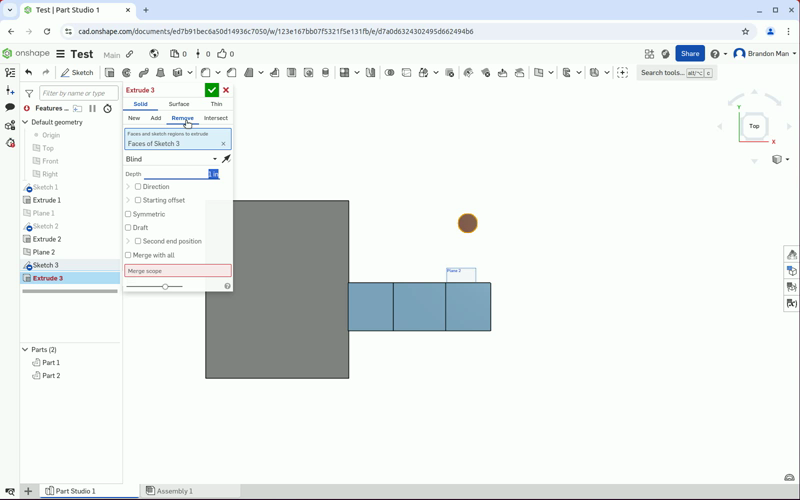
text(9.869)
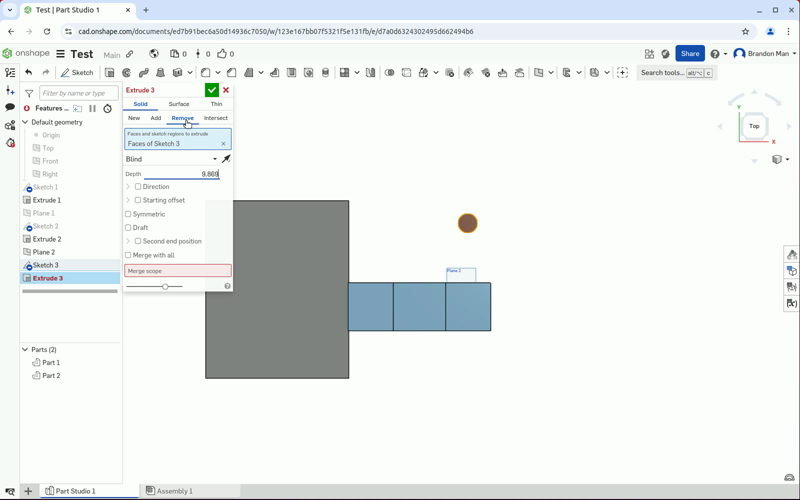
key(tab, 6)
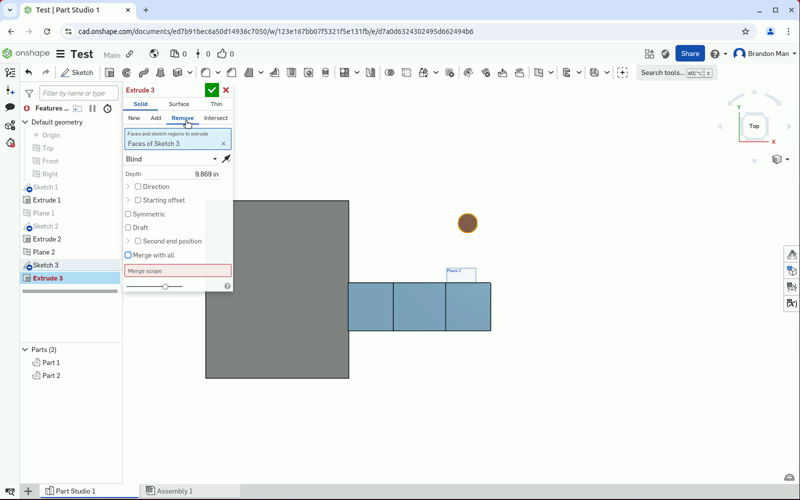
key(space)
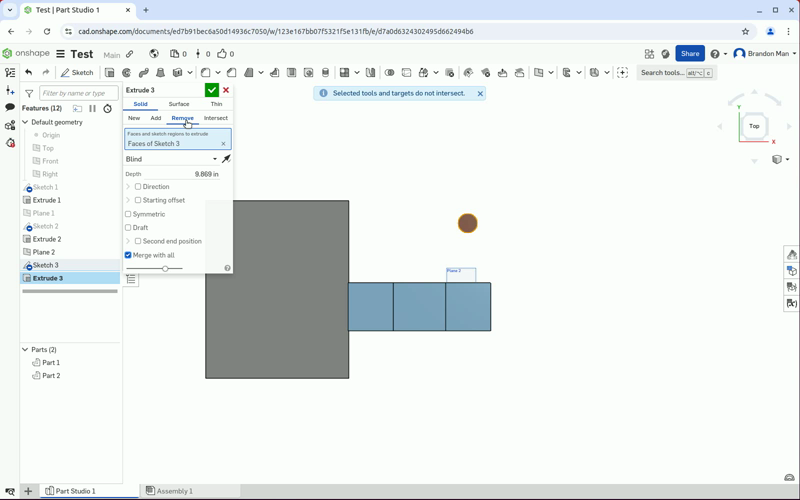
key(enter)
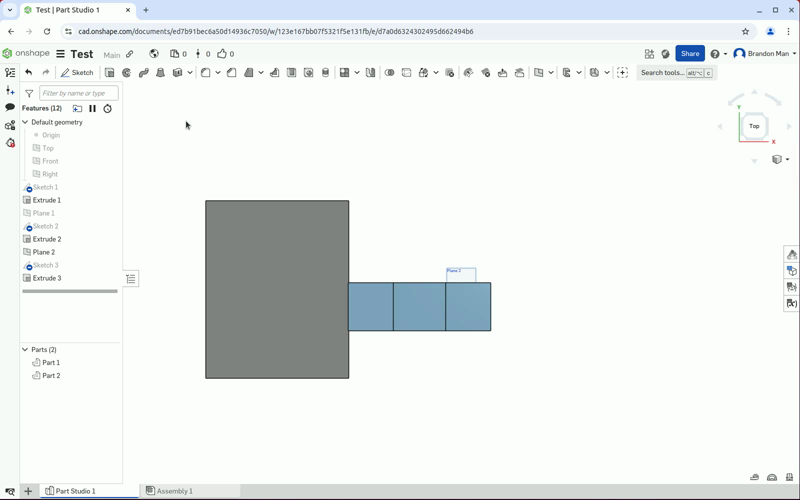
key(shift+h)
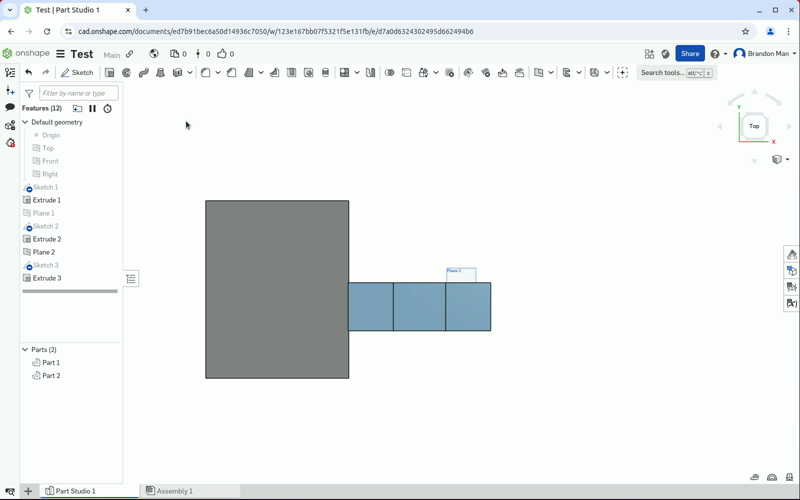
key(shift+h)
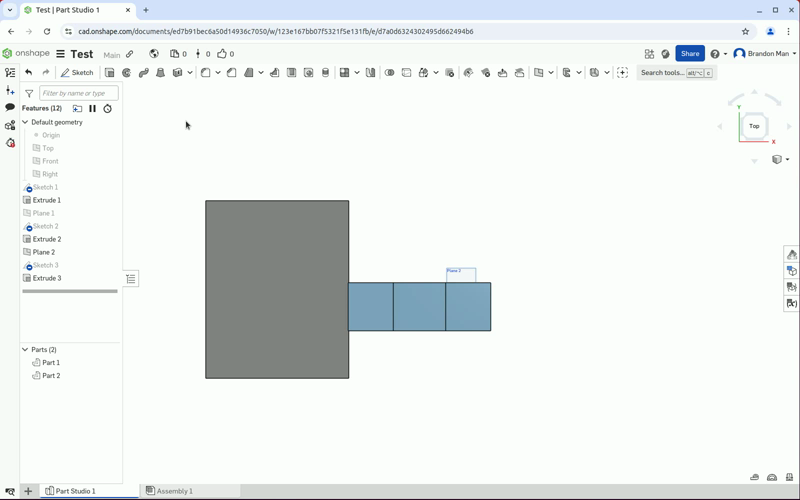
mouse_move(73, 189)
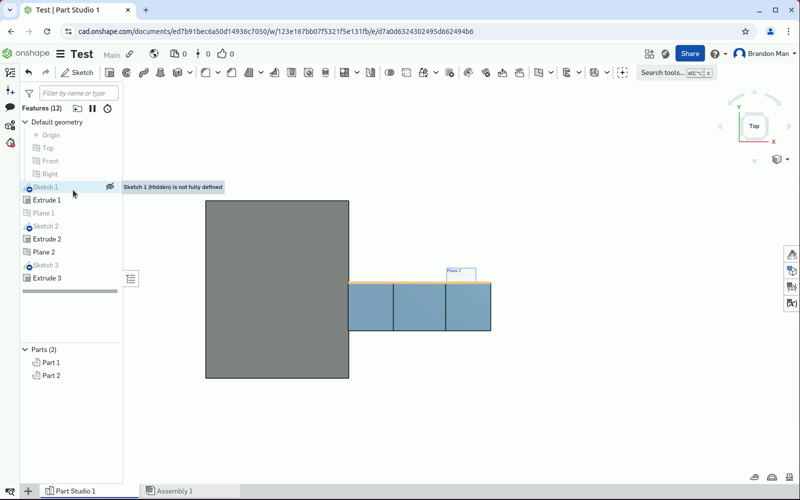
click(73, 189)
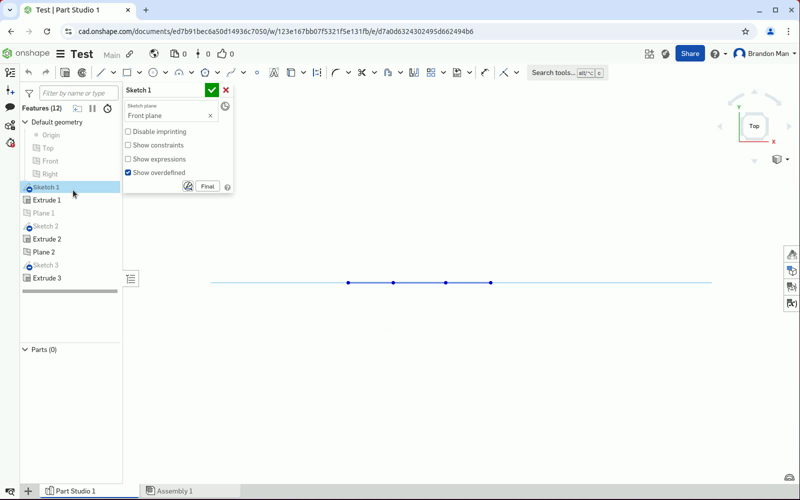
mouse_move(229, 92)
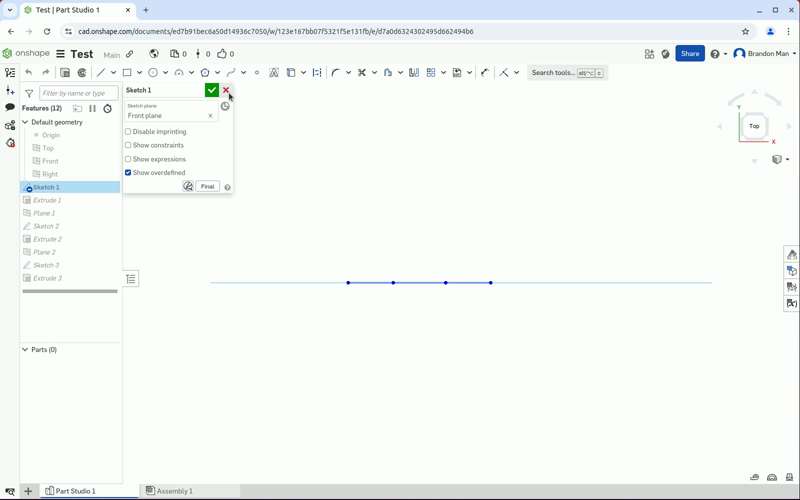
click(229, 92)
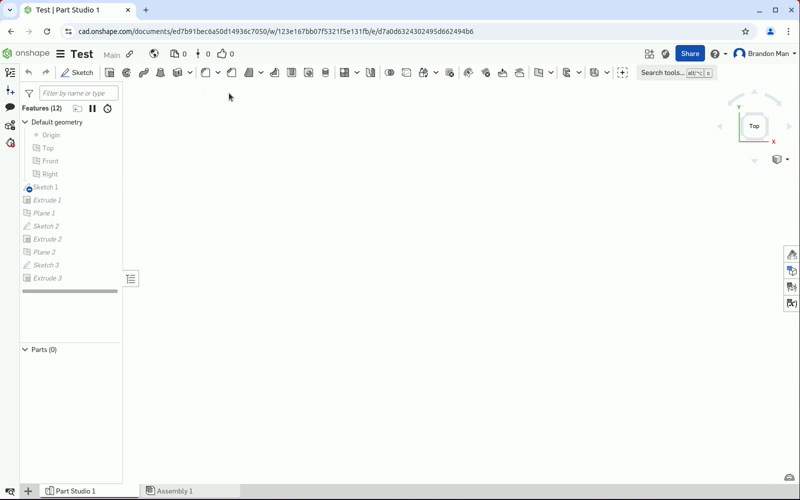
key(shift+s)
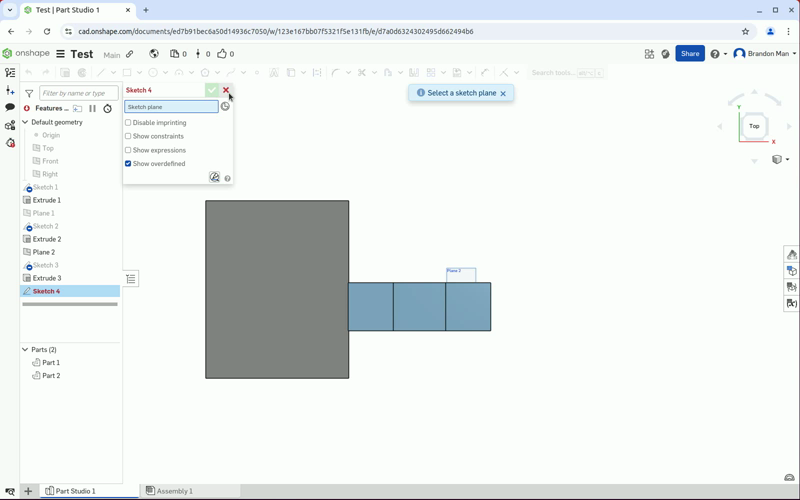
mouse_move(73, 254)
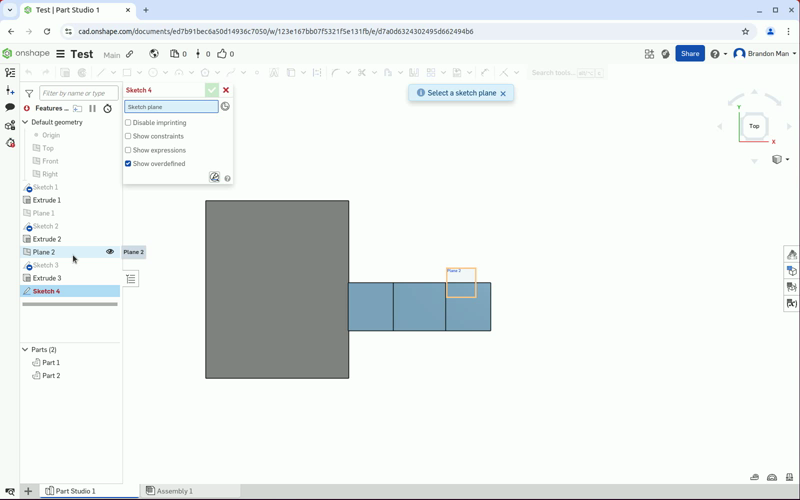
click(73, 254)
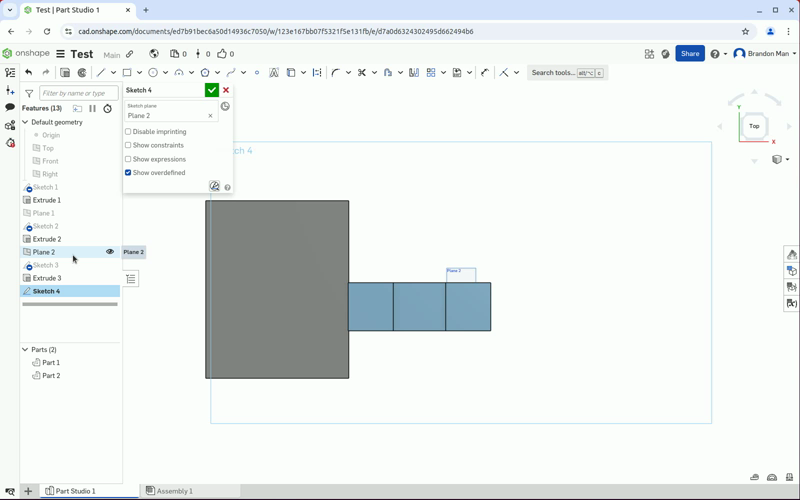
mouse_move(73, 352)
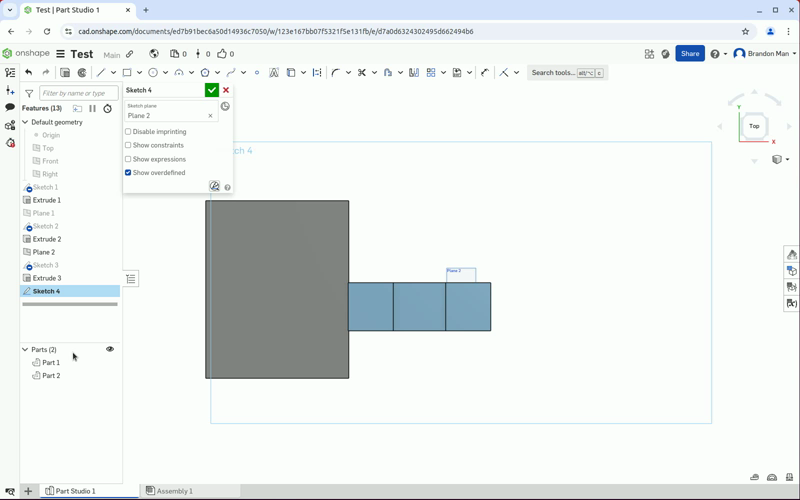
key(y)
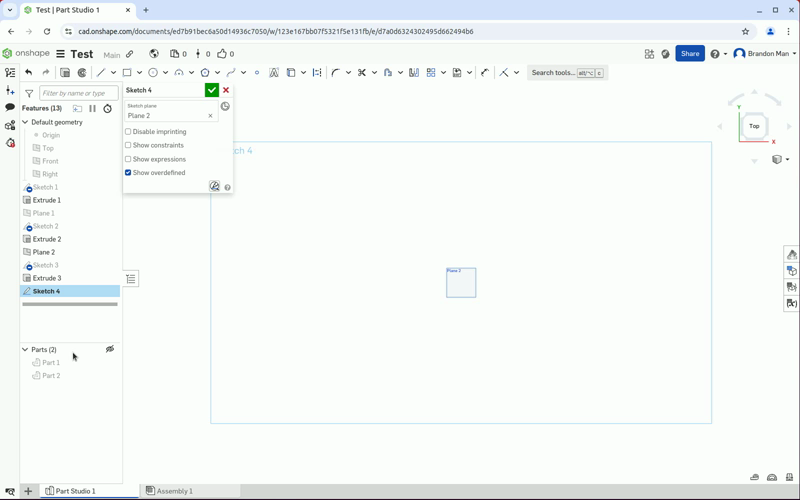
key(c)
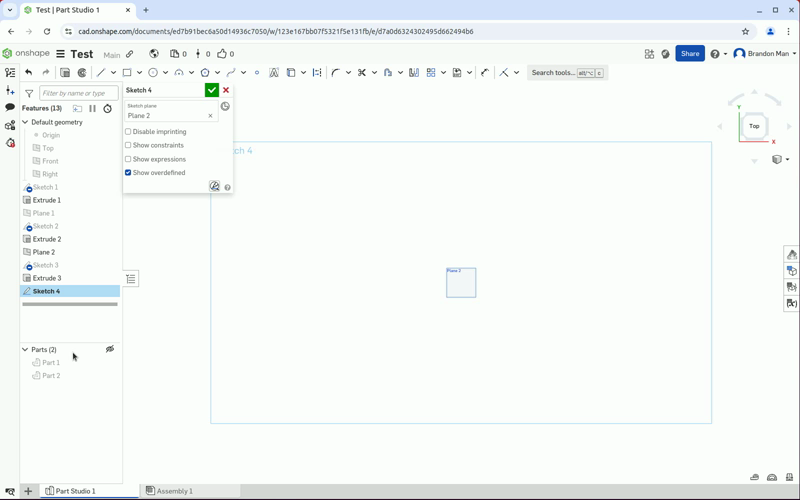
key_down(shift)
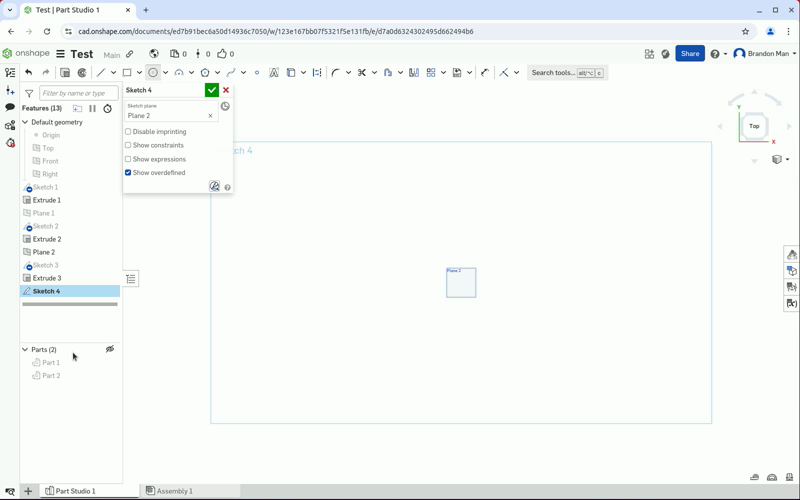
mouse_move(372, 223)
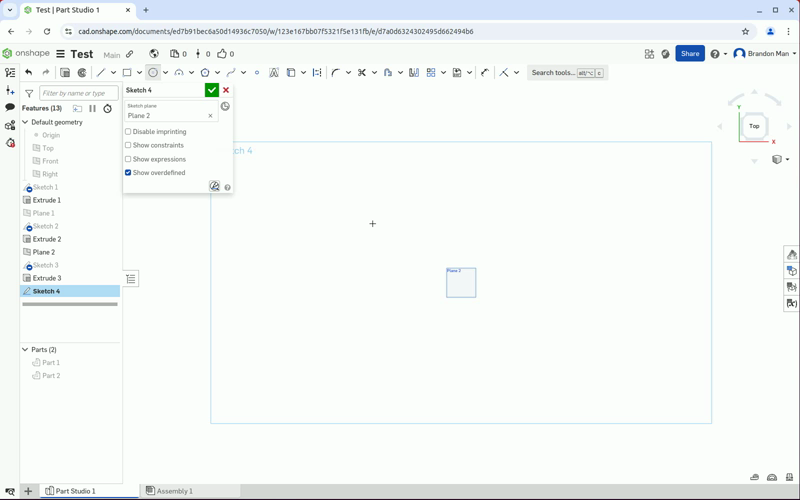
click(372, 223)
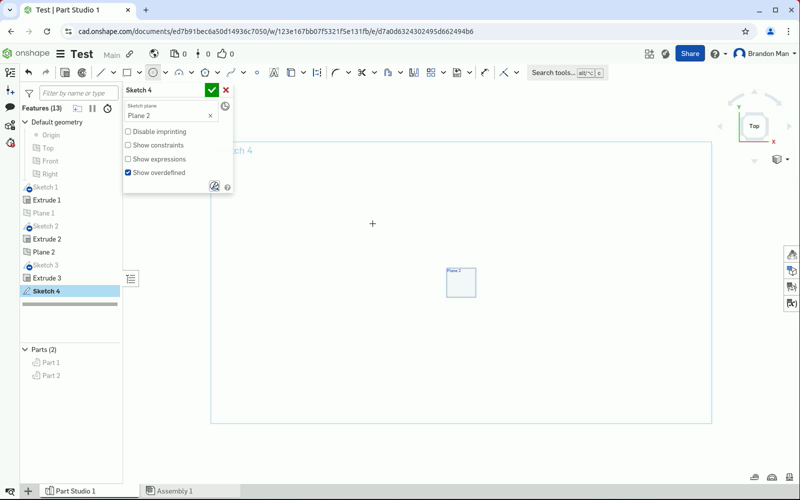
key_up(shift)
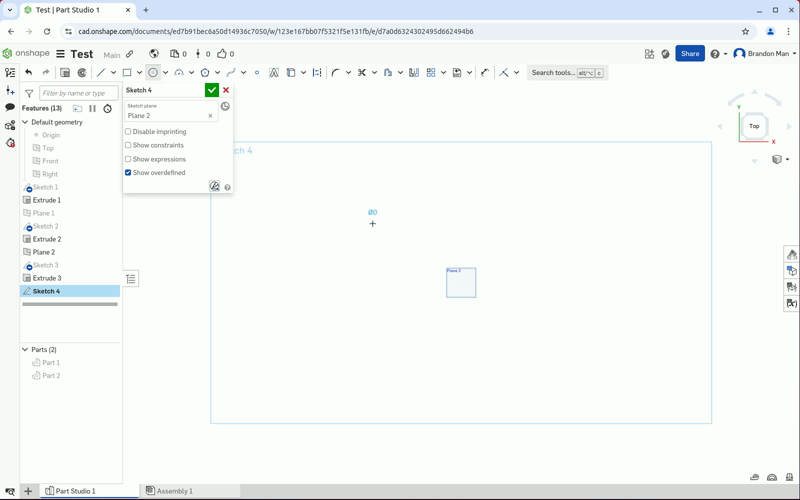
mouse_move(382, 223)
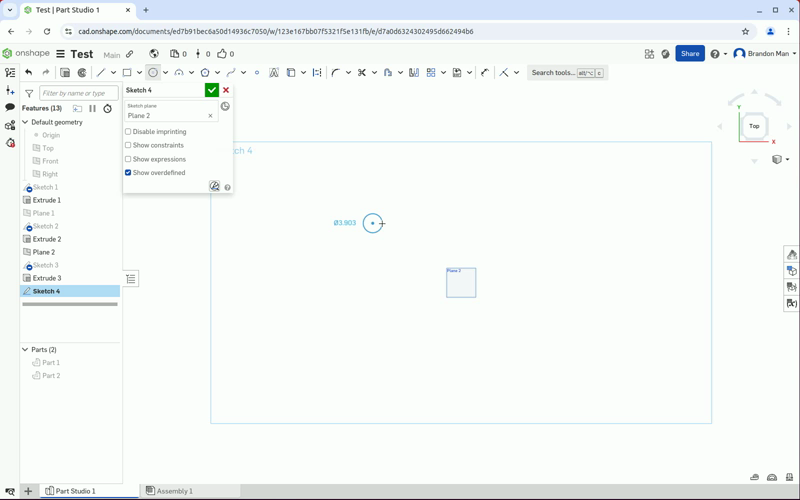
click(382, 223)
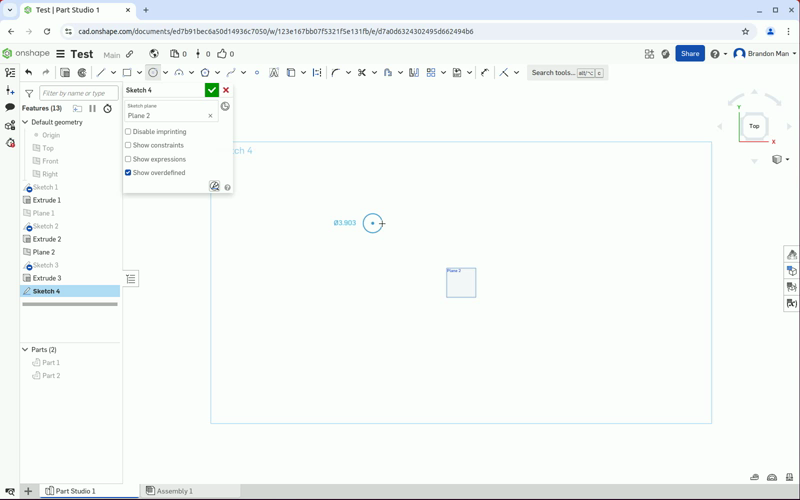
key(esc)
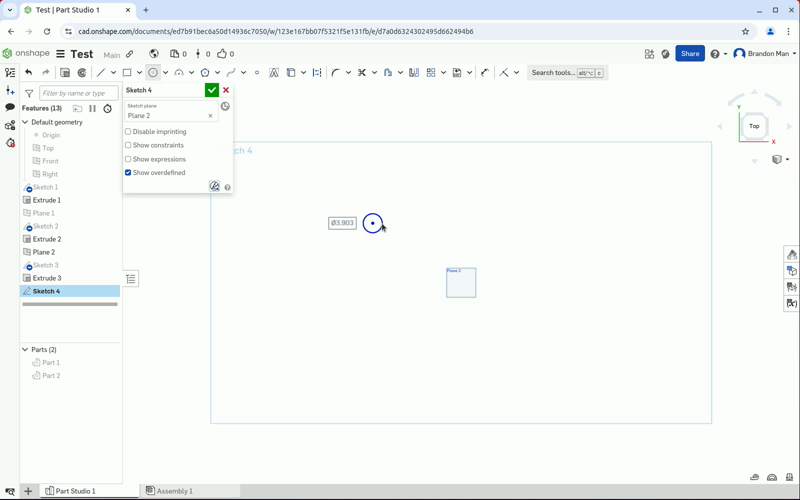
mouse_move(373, 214)
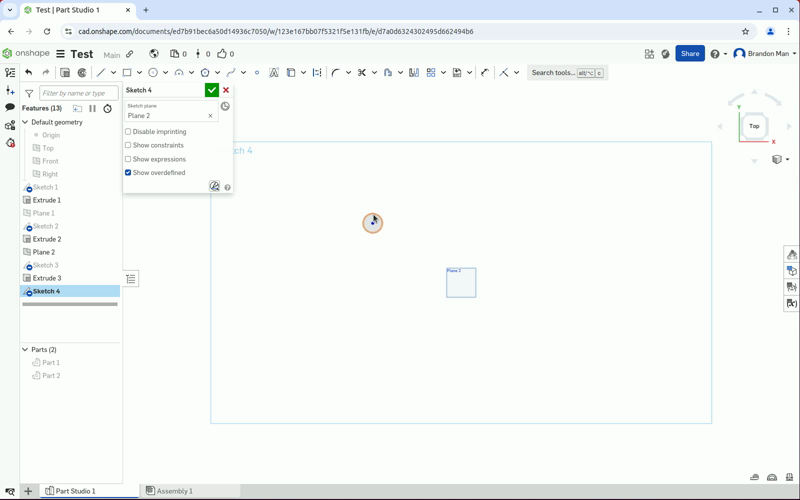
scroll(6)
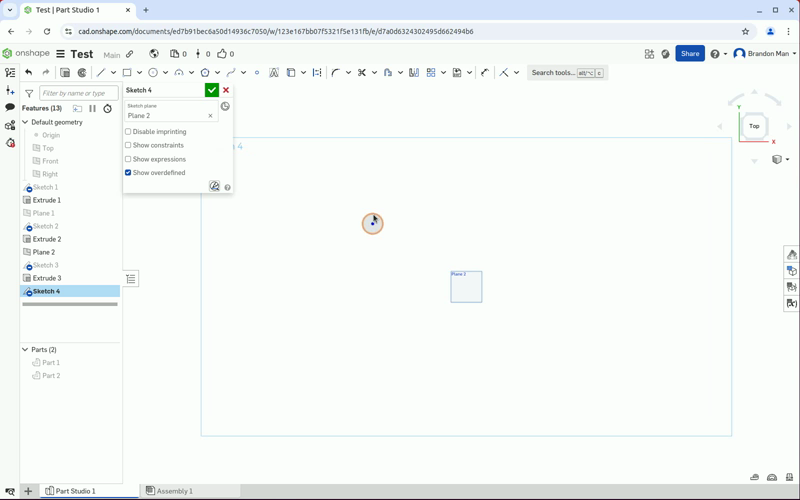
scroll(6)
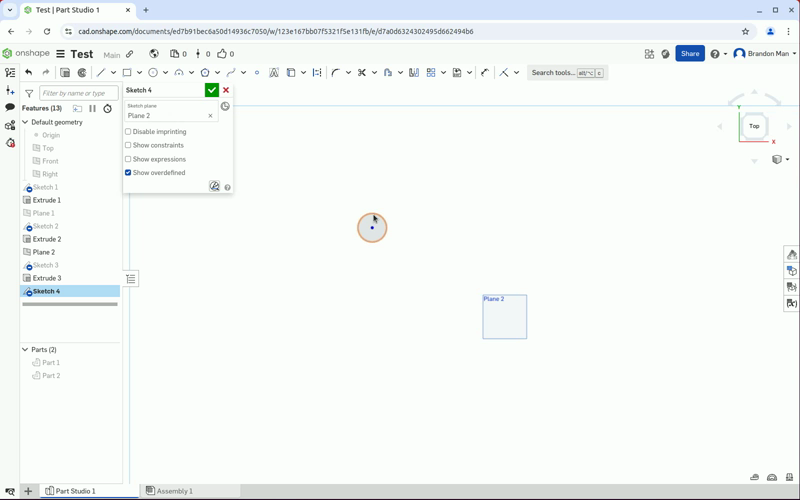
scroll(6)
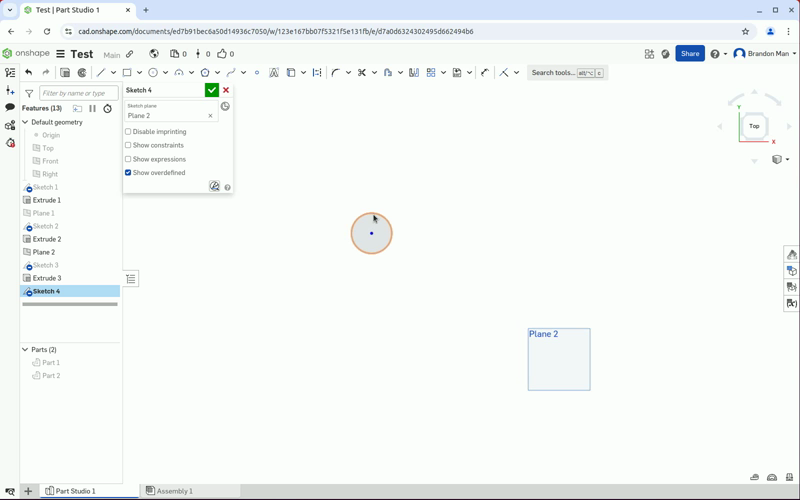
scroll(6)
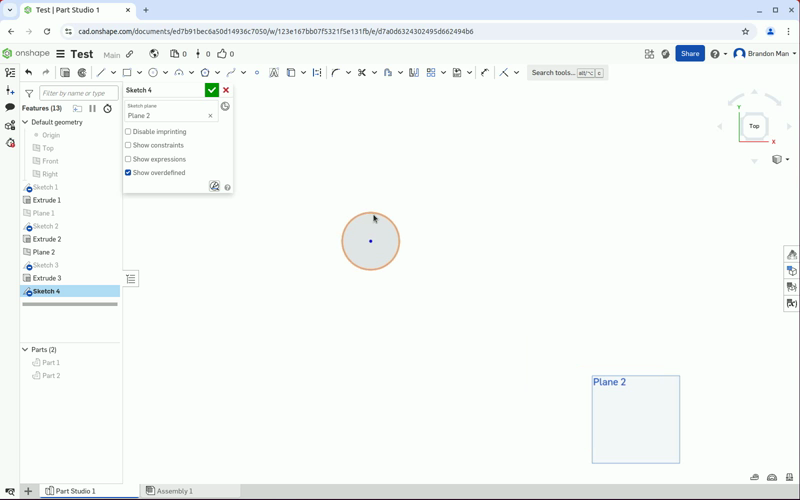
scroll(6)
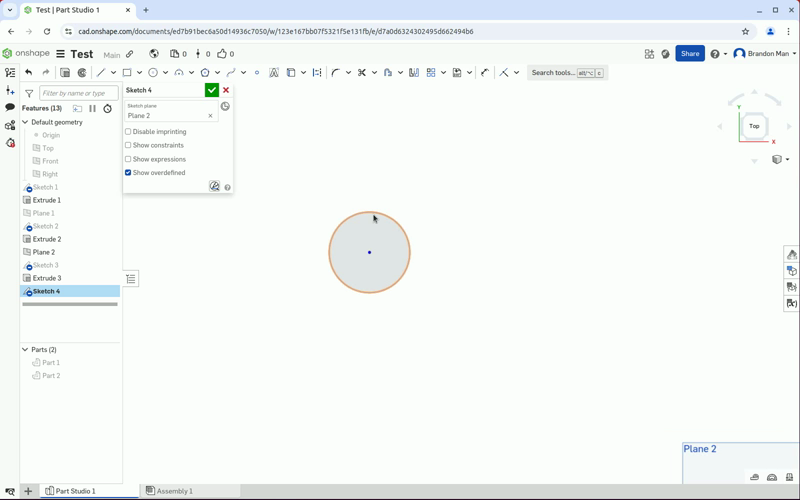
scroll(6)
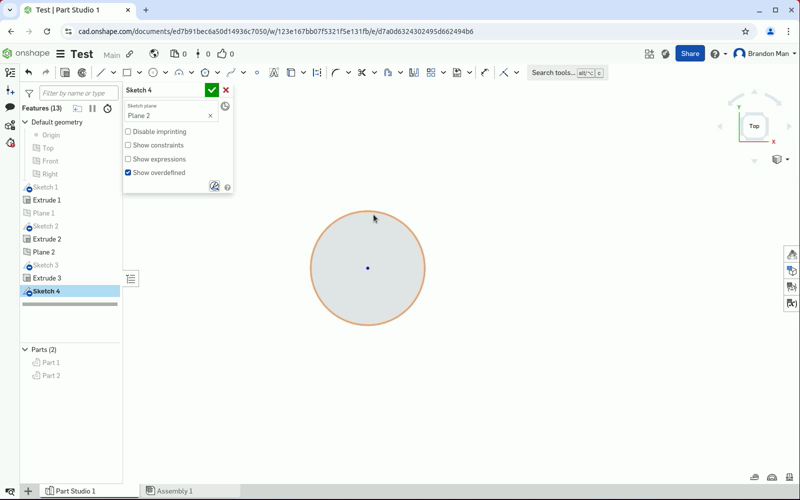
scroll(6)
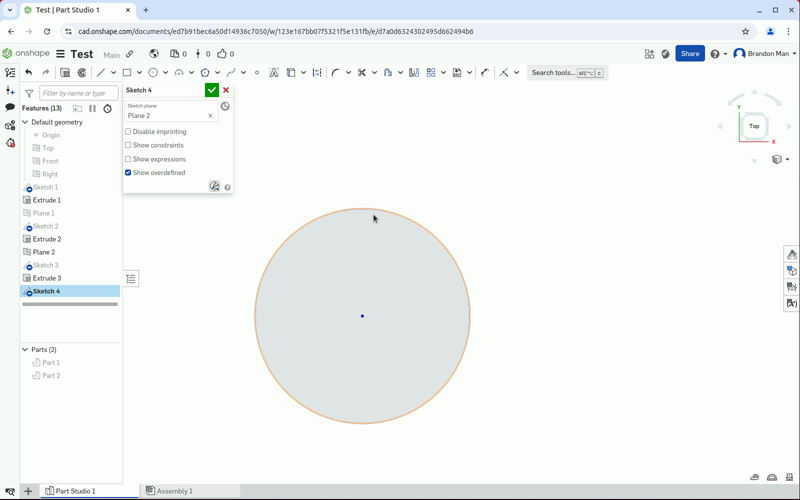
click(373, 214)
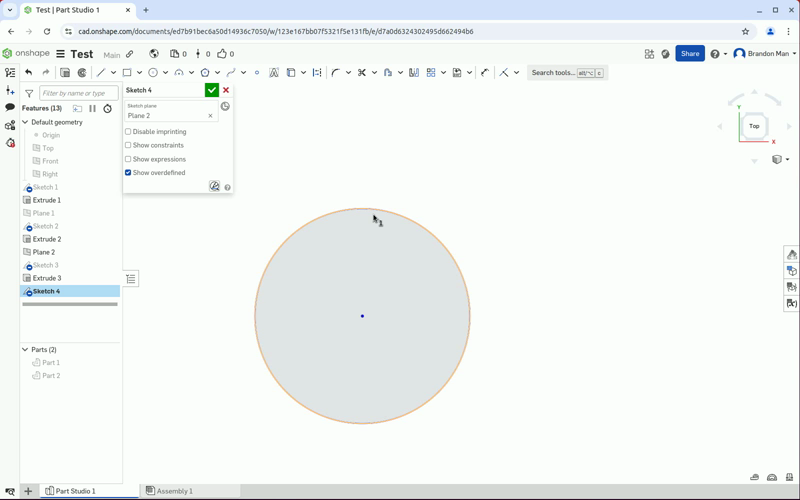
scroll(-6)
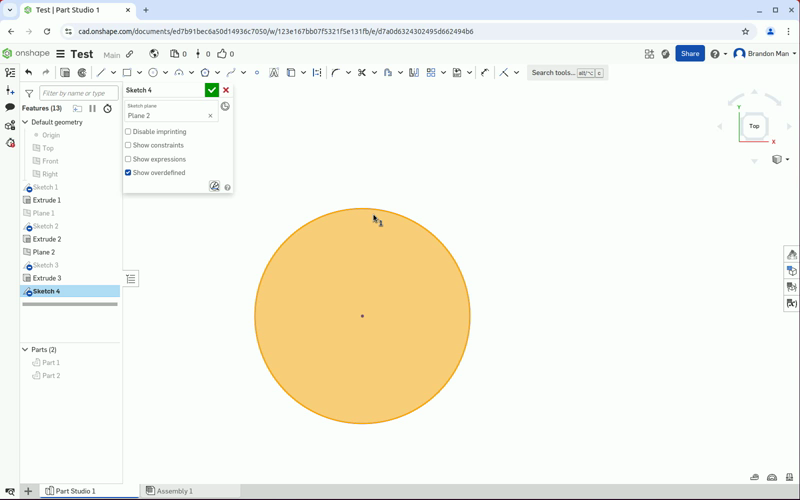
scroll(-6)
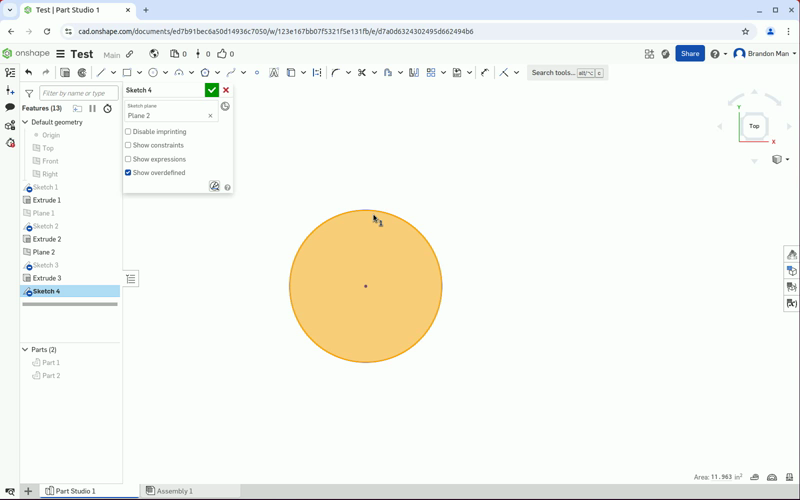
scroll(-6)
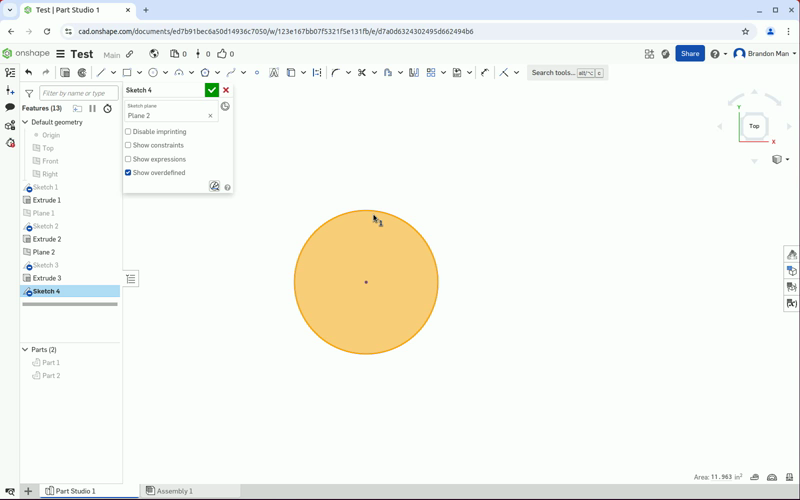
scroll(-6)
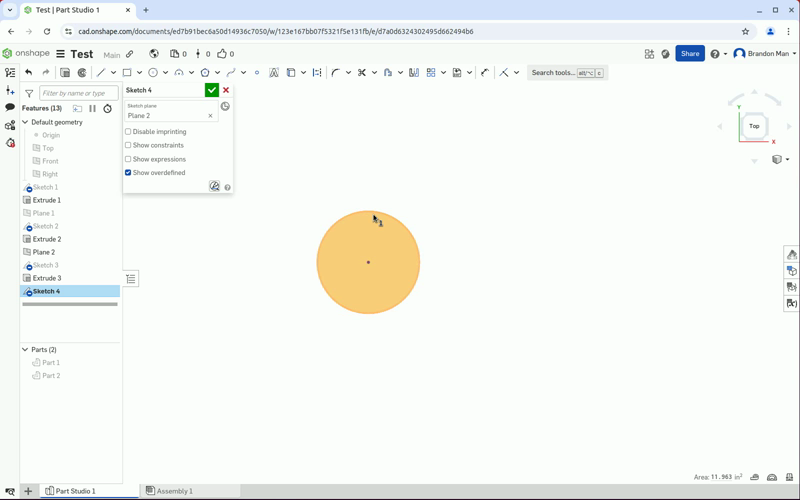
scroll(-6)
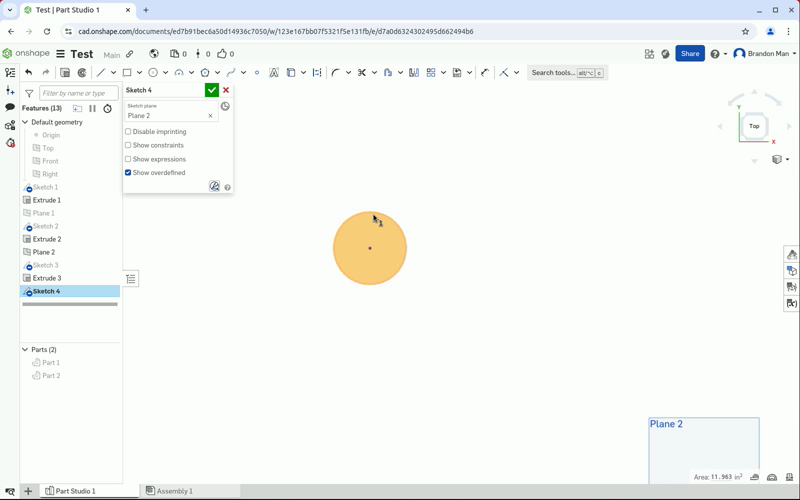
scroll(-6)
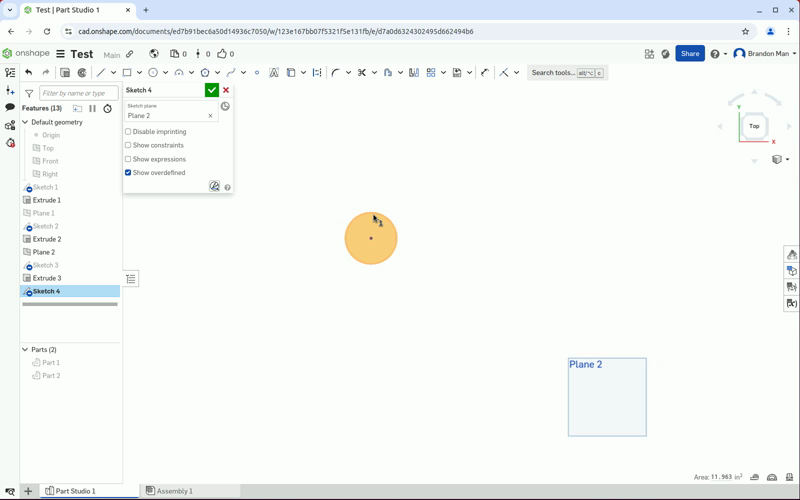
scroll(-6)
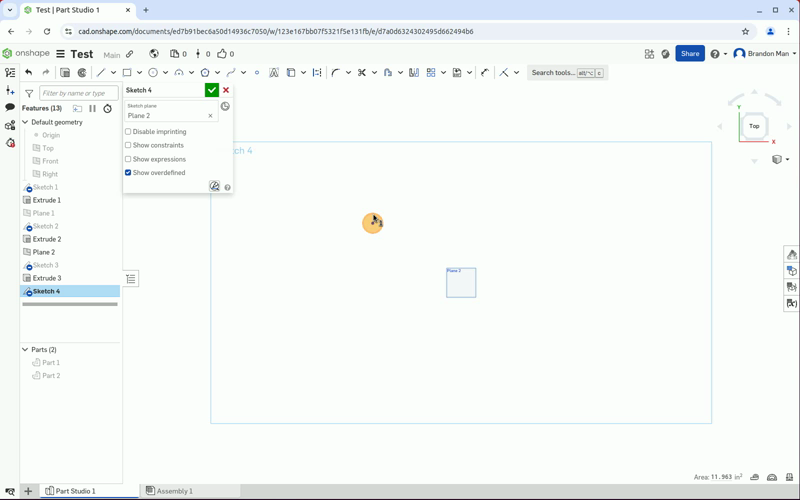
mouse_move(73, 352)
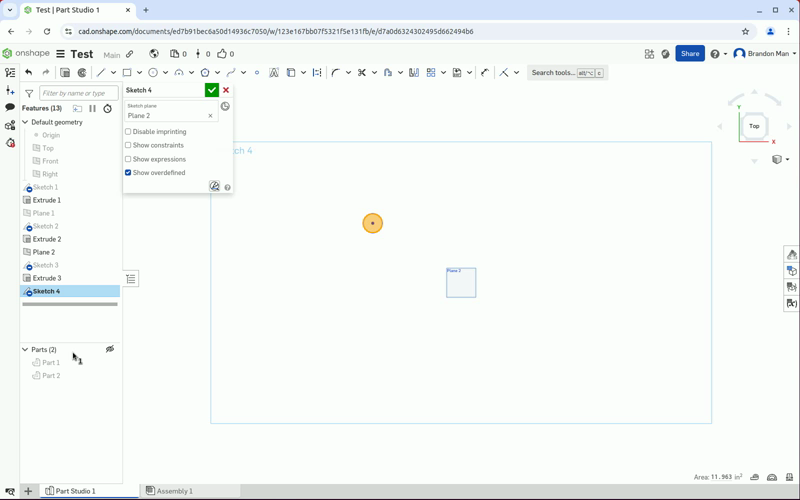
key(shift+y)
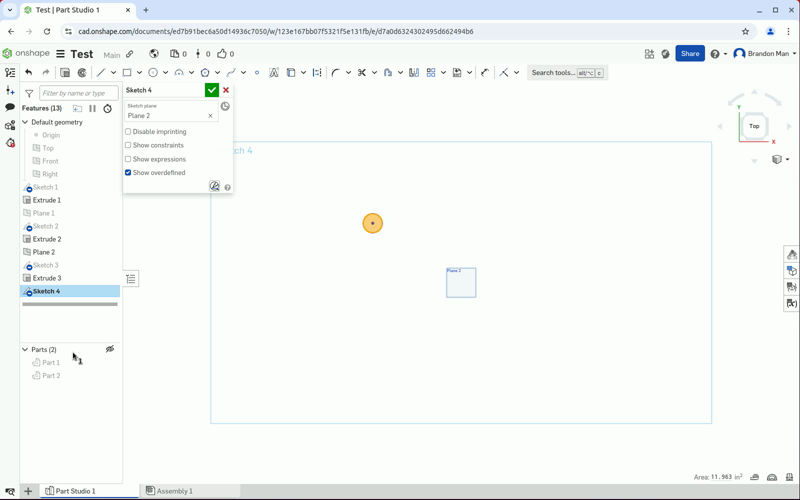
key(shift+e)
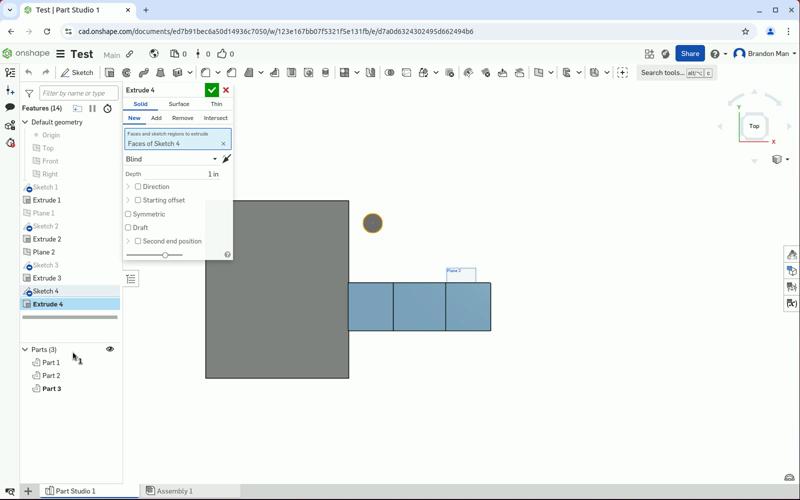
mouse_move(143, 106)
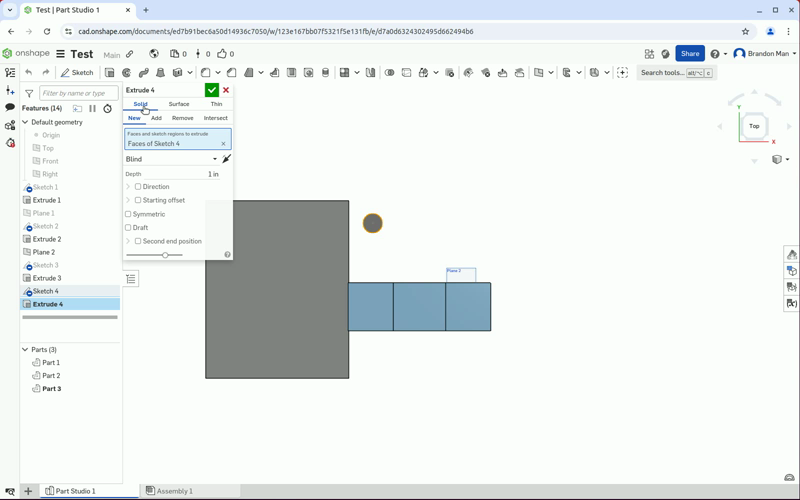
click(143, 106)
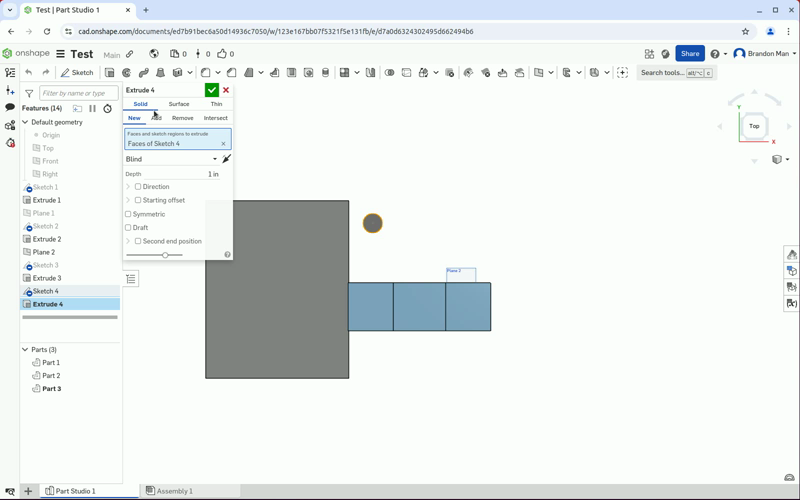
mouse_move(186, 120)
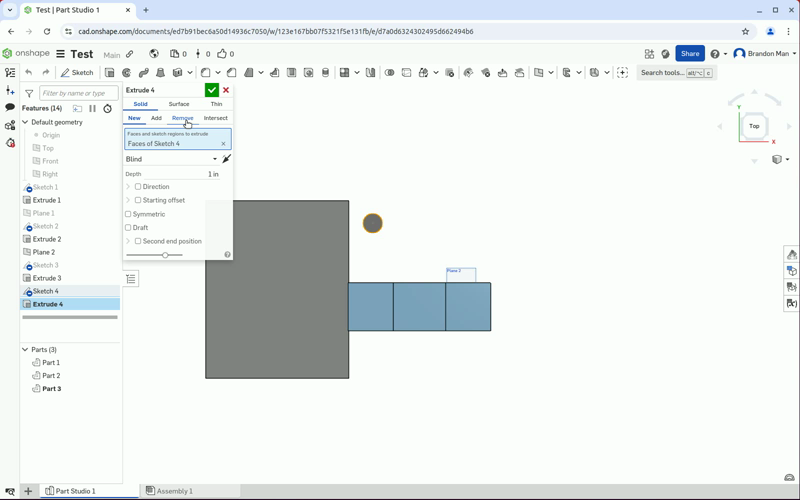
click(186, 120)
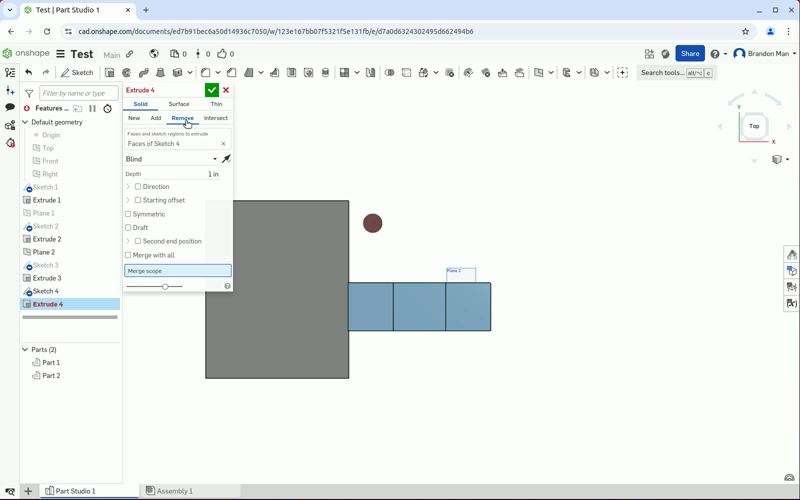
key(tab, 4)
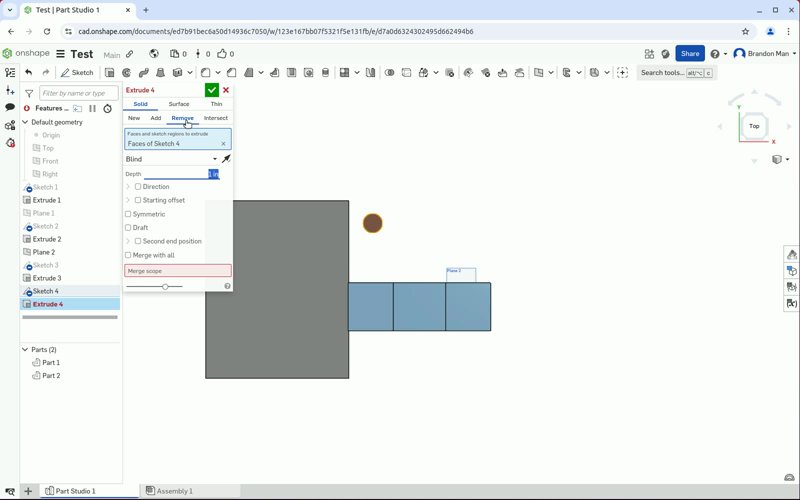
text(9.869)
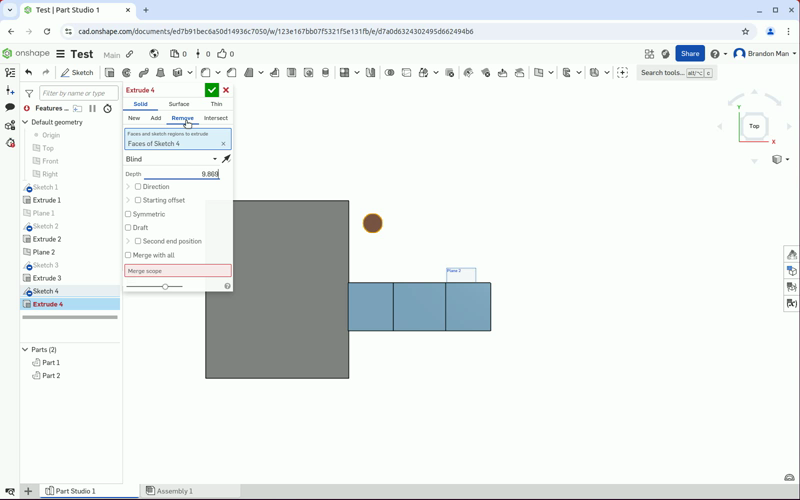
key(tab, 6)
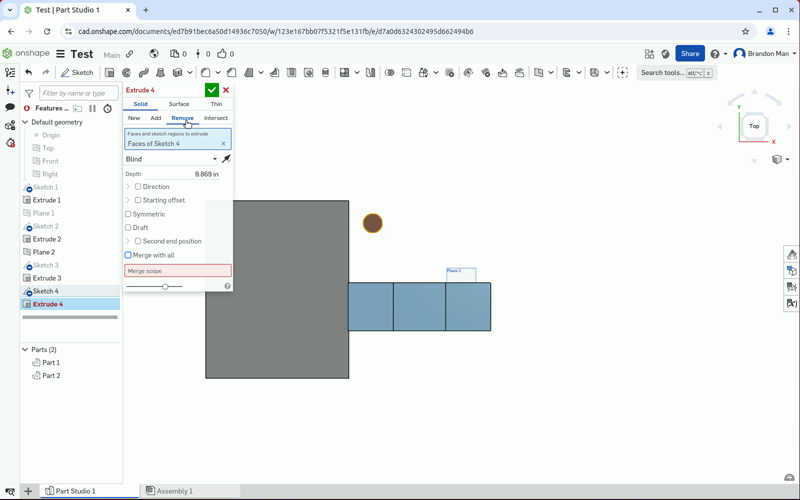
key(space)
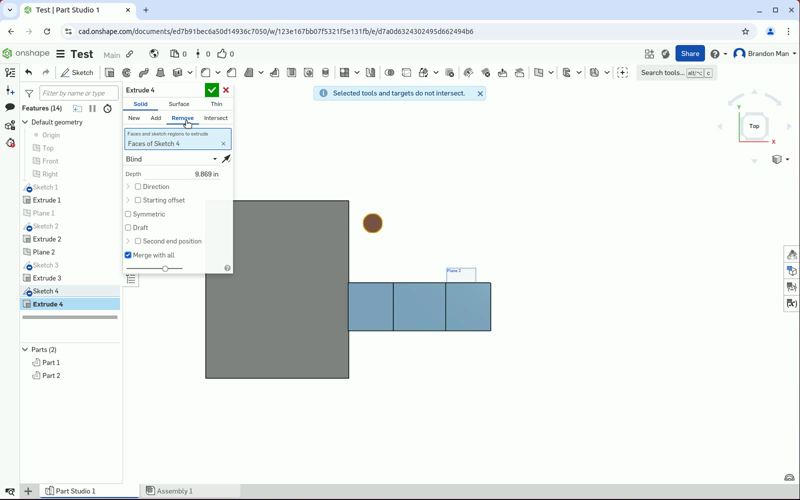
key(enter)
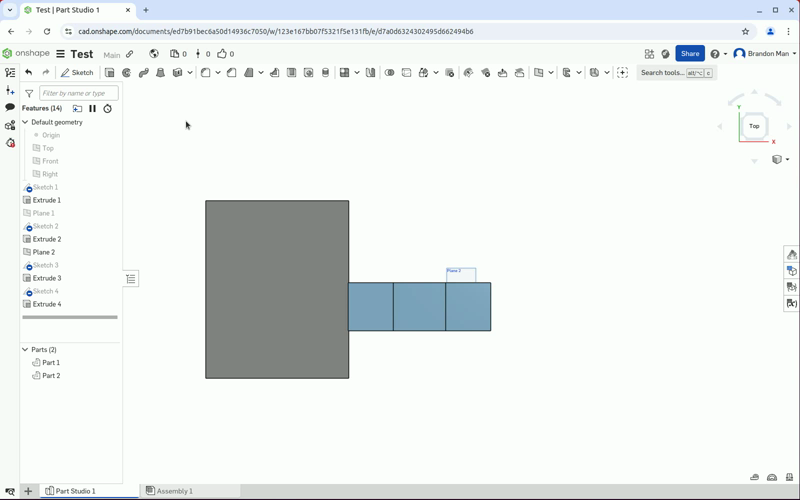
key(shift+h)
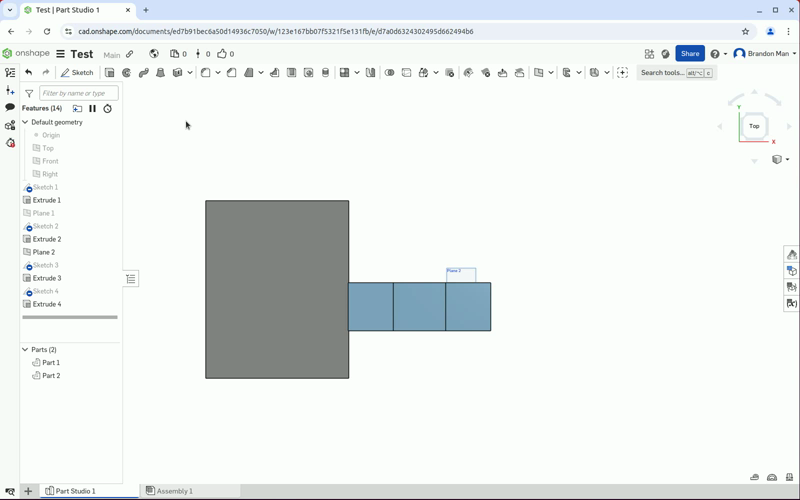
key(shift+h)
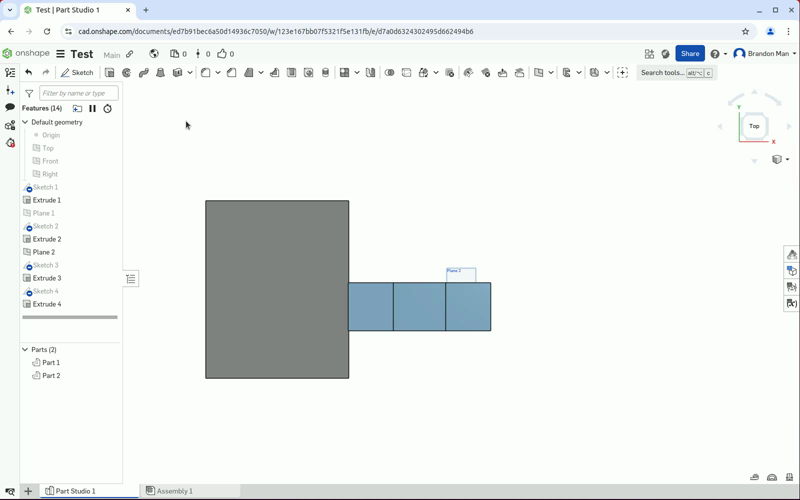
mouse_move(73, 189)
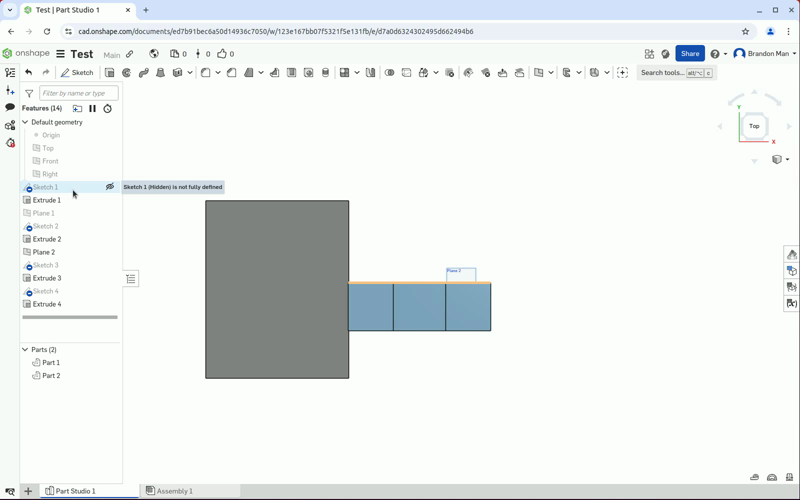
click(73, 189)
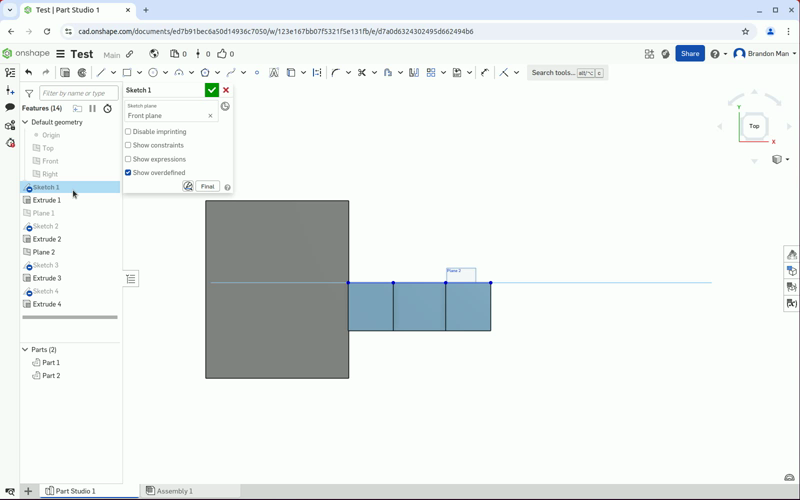
mouse_move(229, 92)
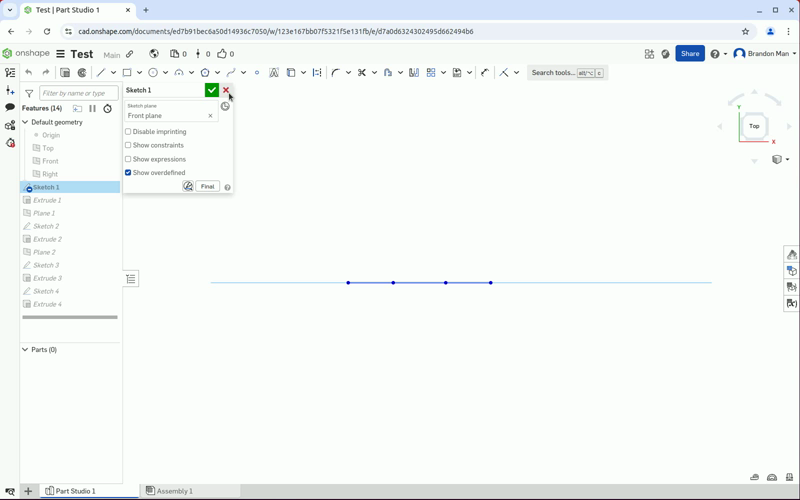
click(229, 92)
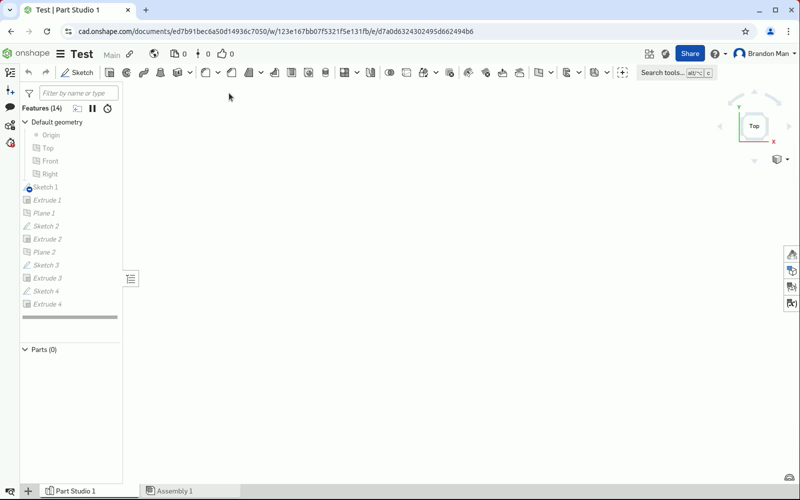
key(shift+s)
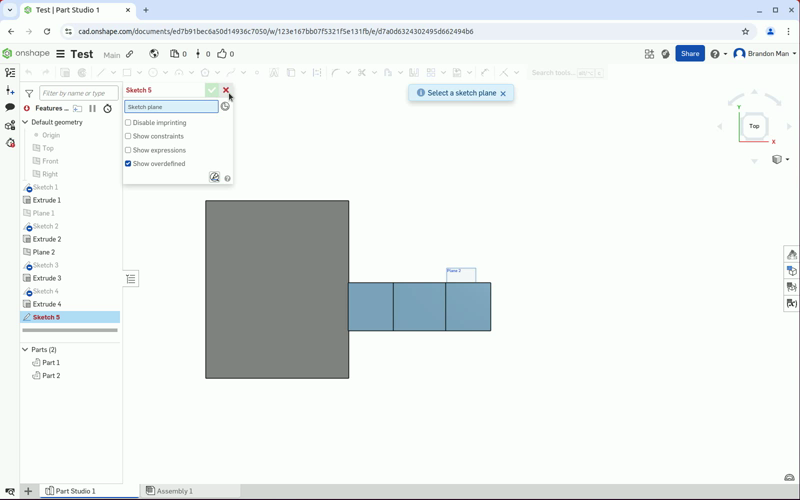
mouse_move(73, 254)
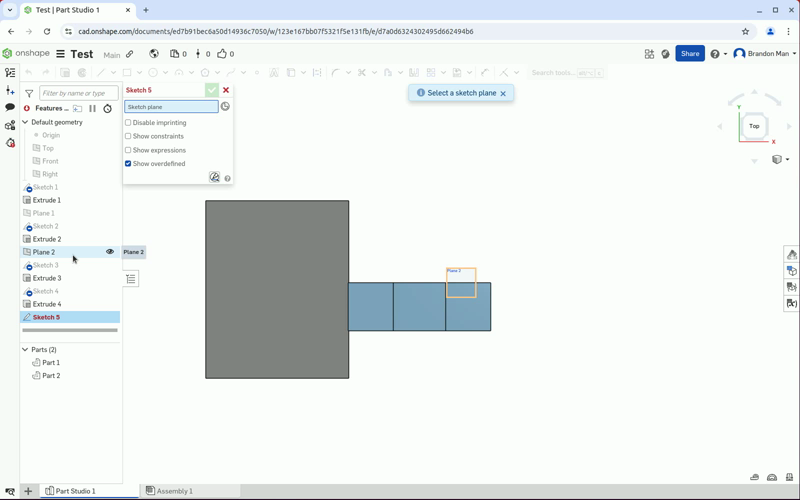
click(73, 254)
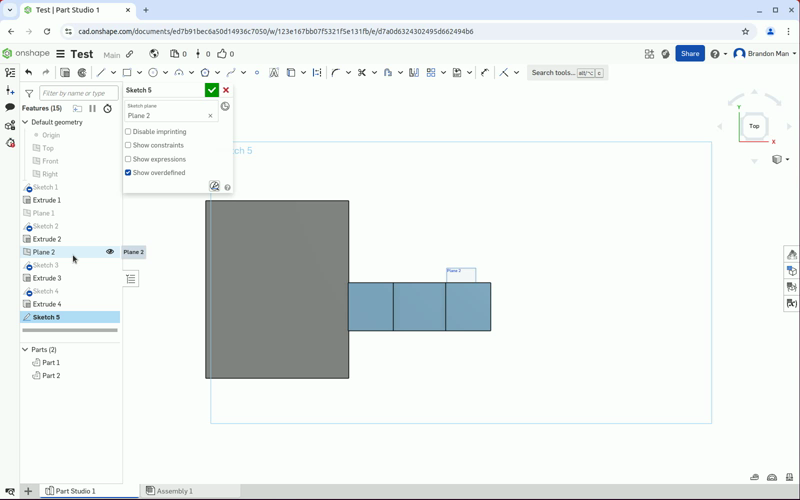
mouse_move(73, 352)
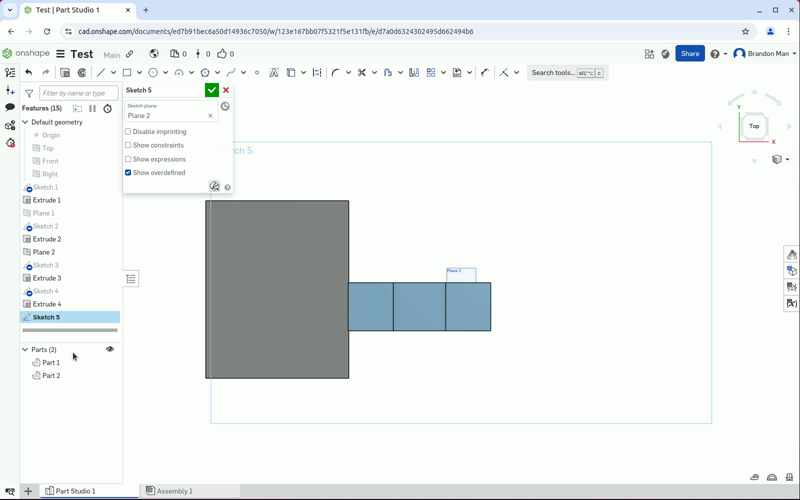
key(y)
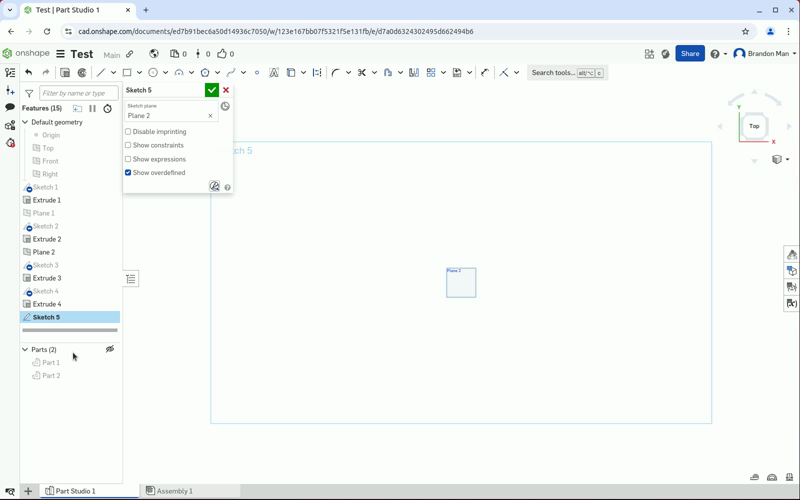
key(c)
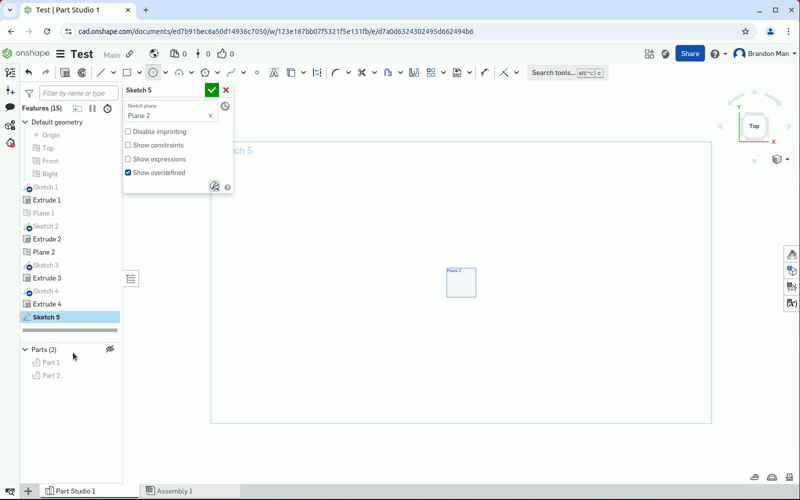
key_down(shift)
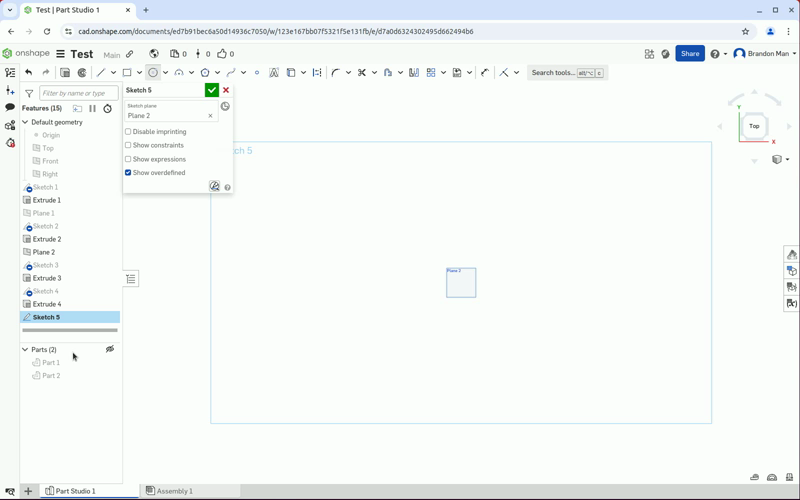
mouse_move(372, 354)
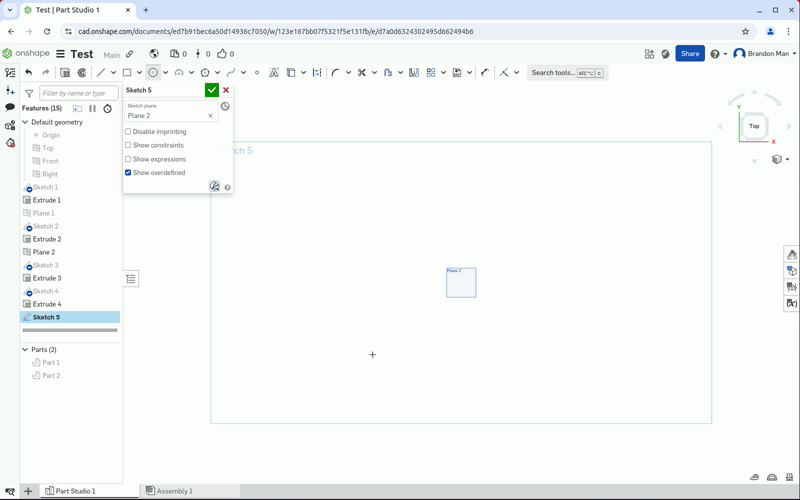
click(372, 354)
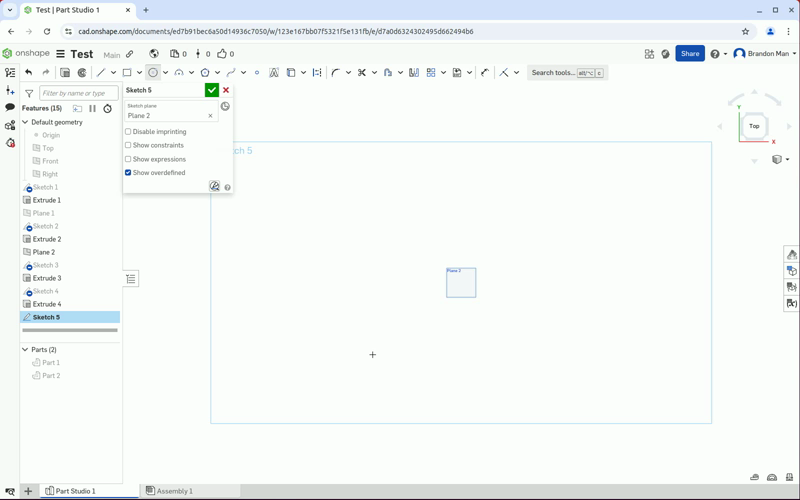
key_up(shift)
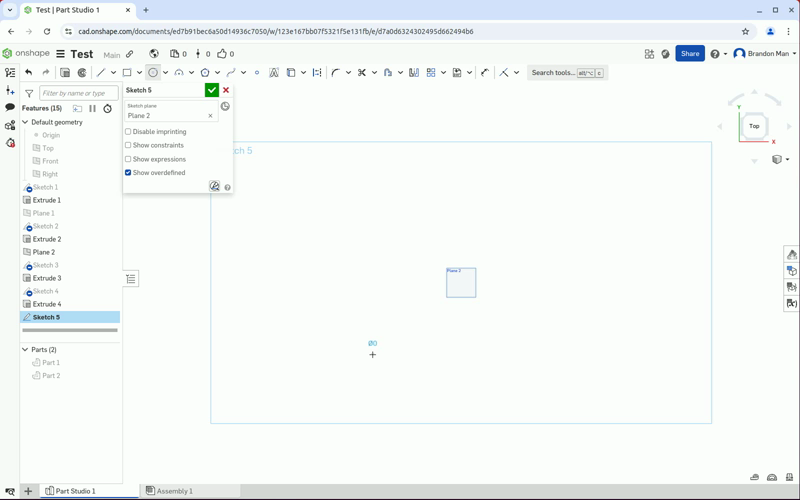
mouse_move(382, 354)
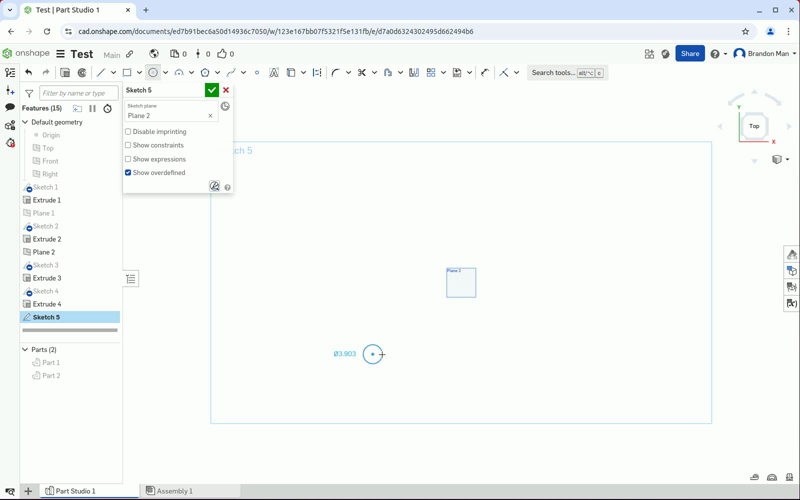
click(382, 354)
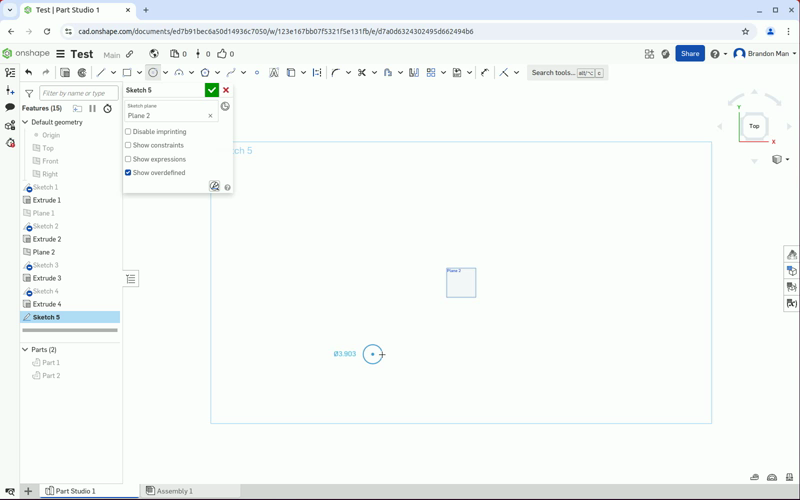
key(esc)
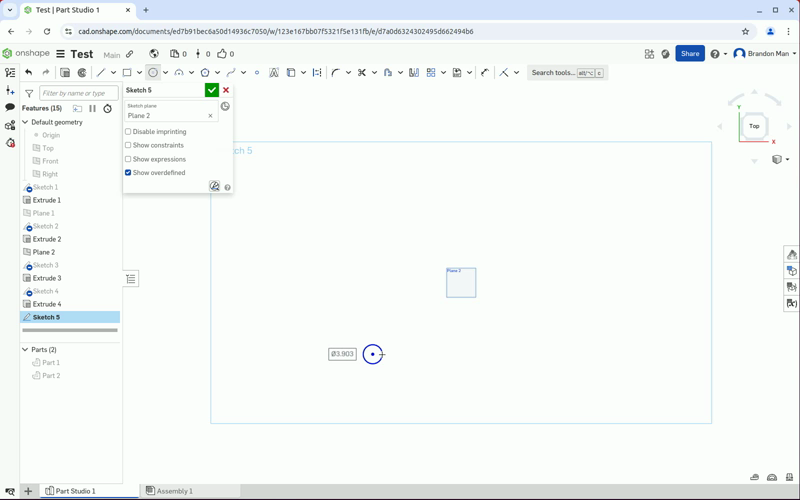
mouse_move(372, 356)
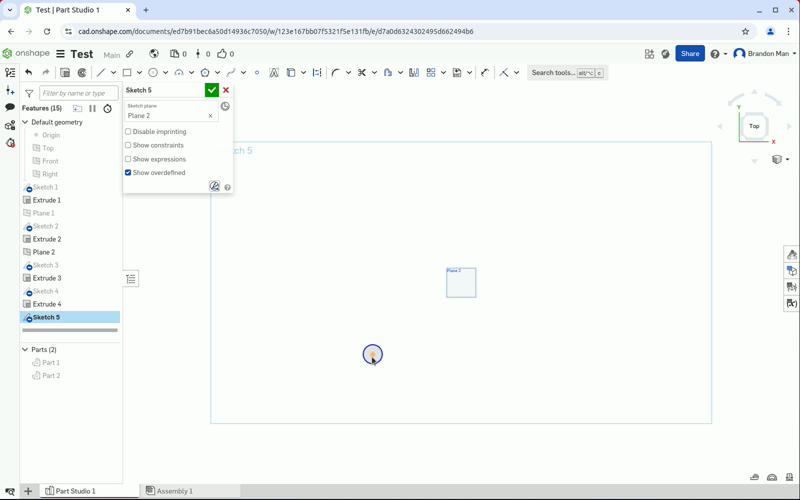
scroll(6)
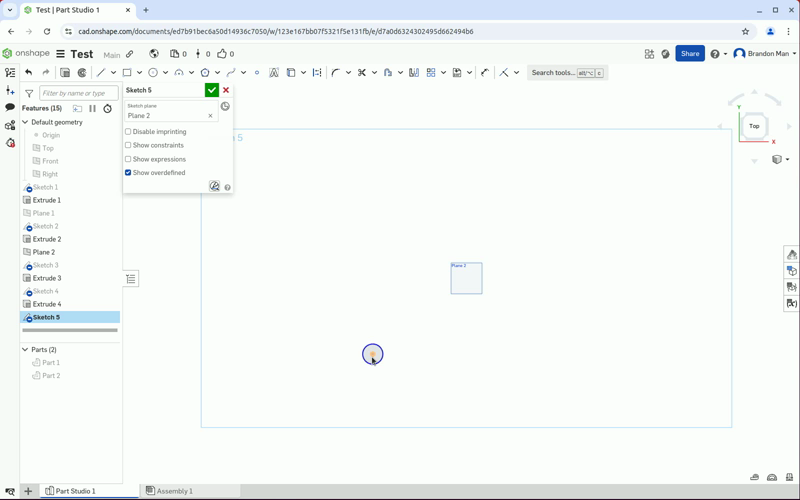
scroll(6)
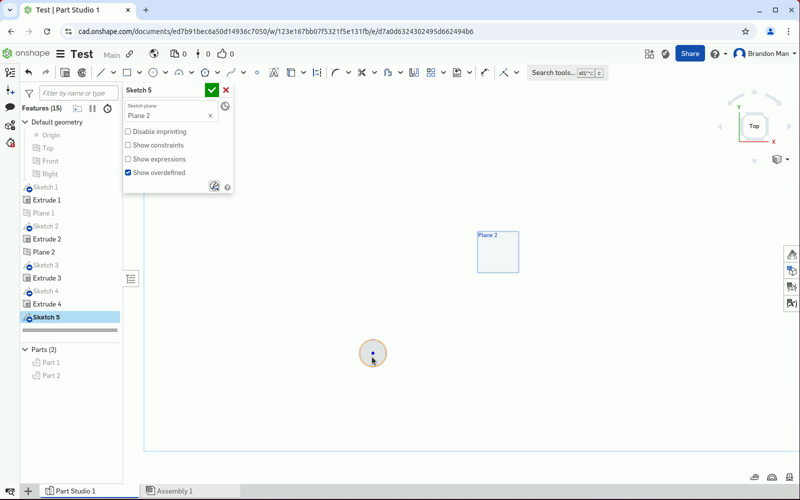
scroll(6)
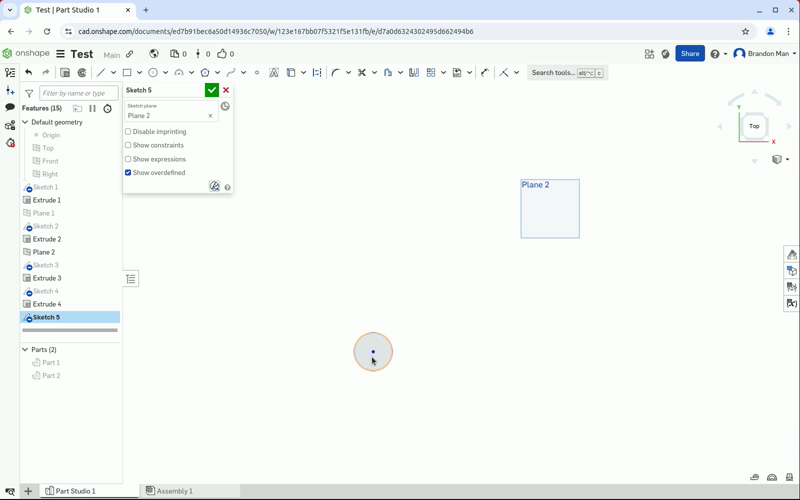
scroll(6)
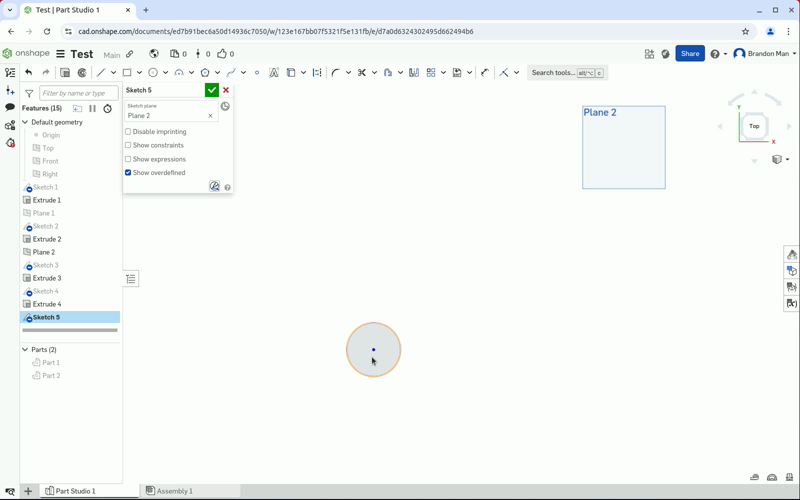
scroll(6)
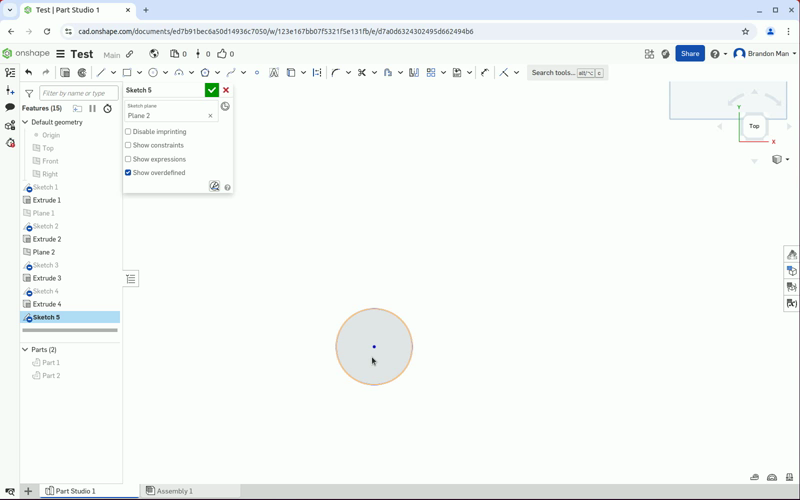
scroll(6)
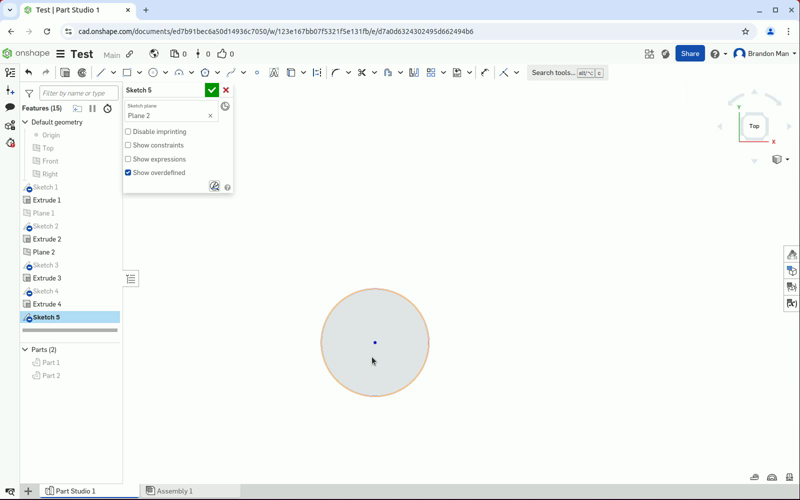
scroll(6)
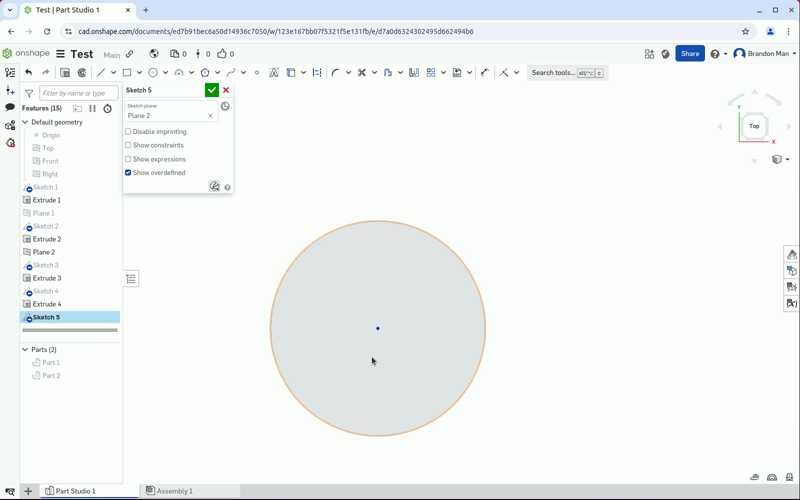
click(372, 356)
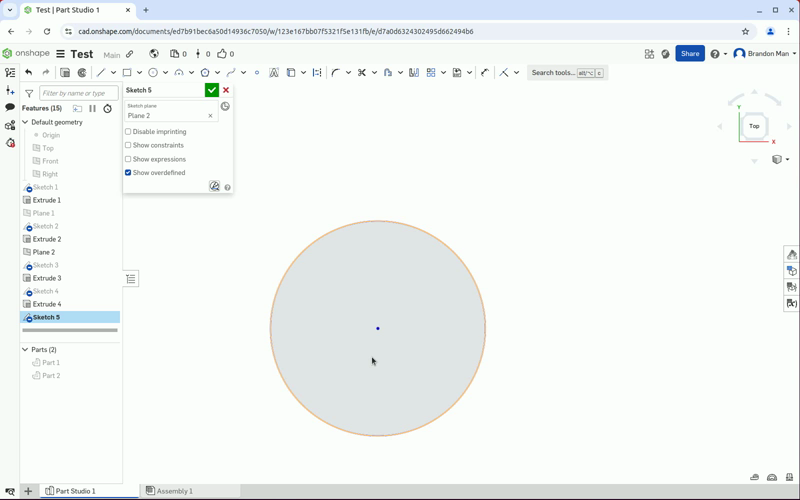
scroll(-6)
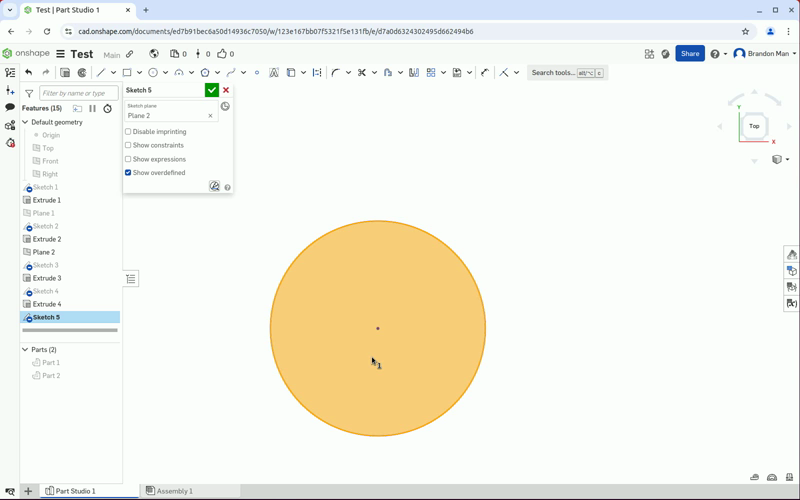
scroll(-6)
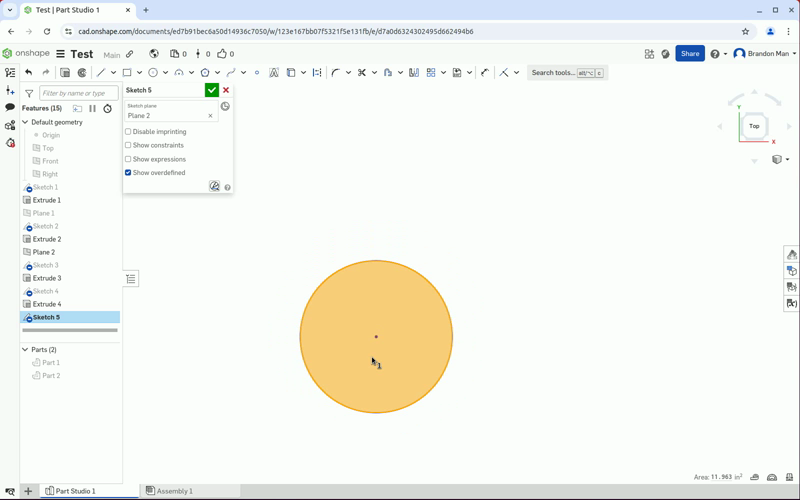
scroll(-6)
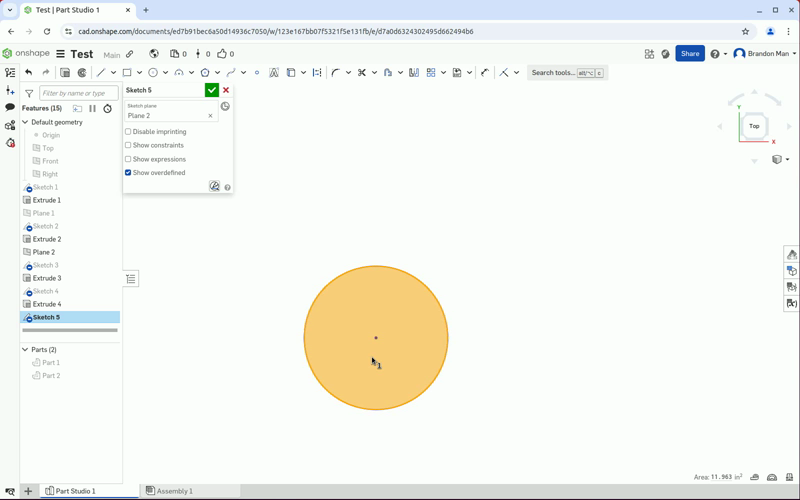
scroll(-6)
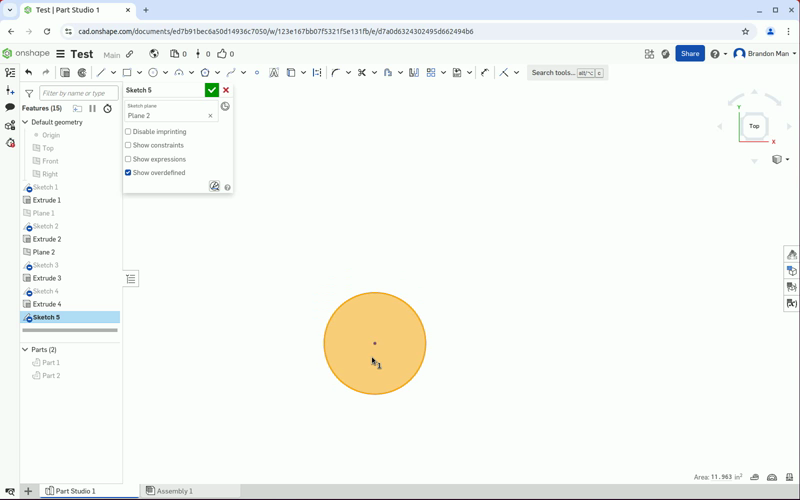
scroll(-6)
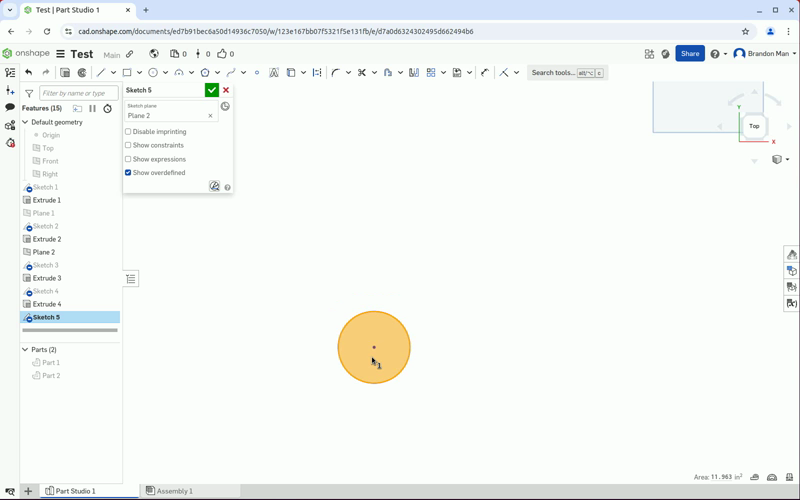
scroll(-6)
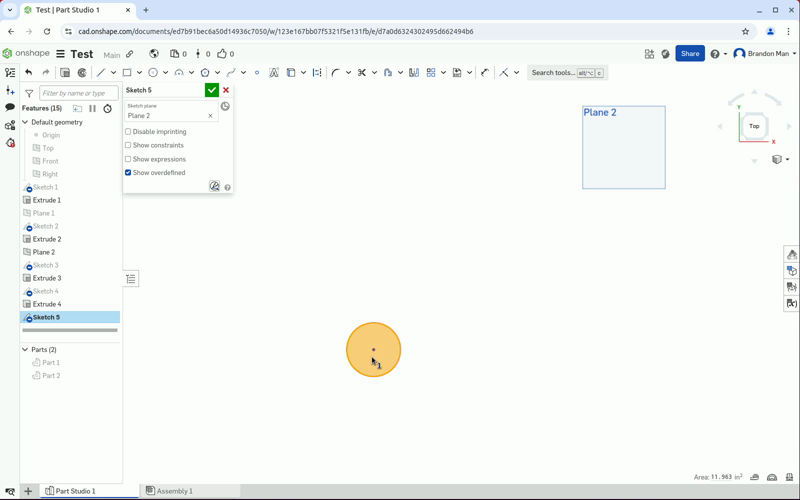
scroll(-6)
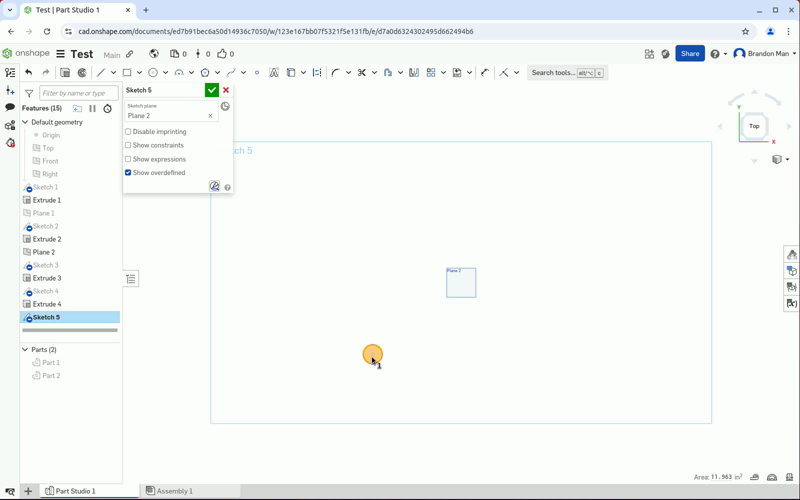
mouse_move(73, 352)
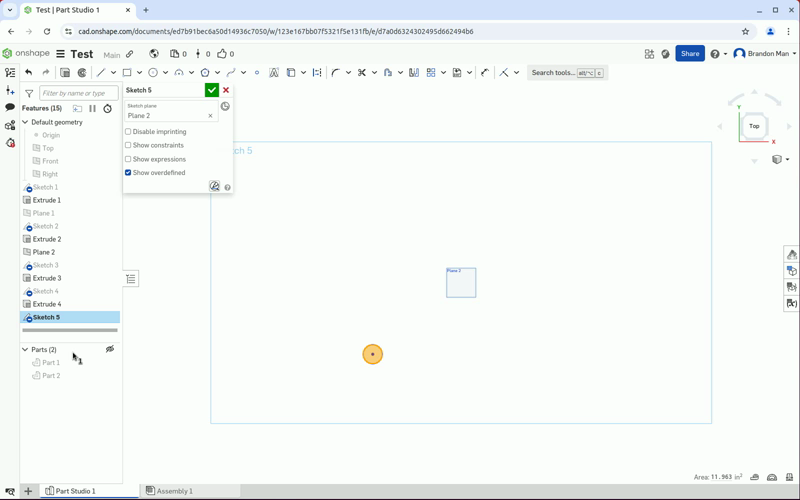
key(shift+y)
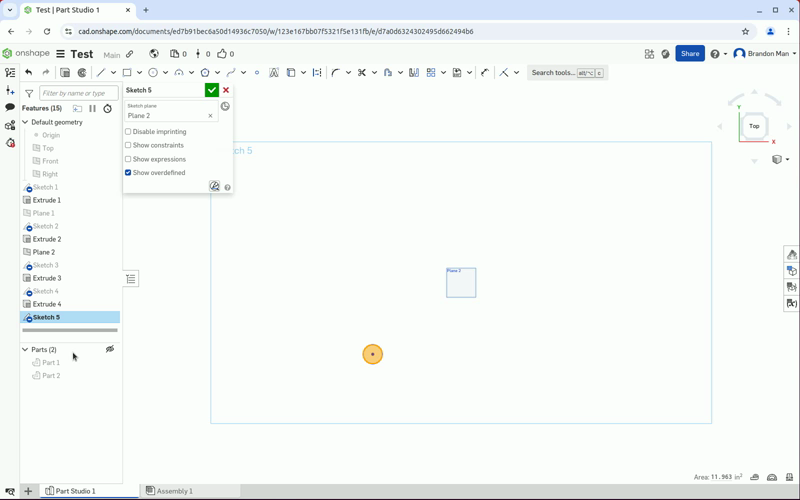
key(shift+e)
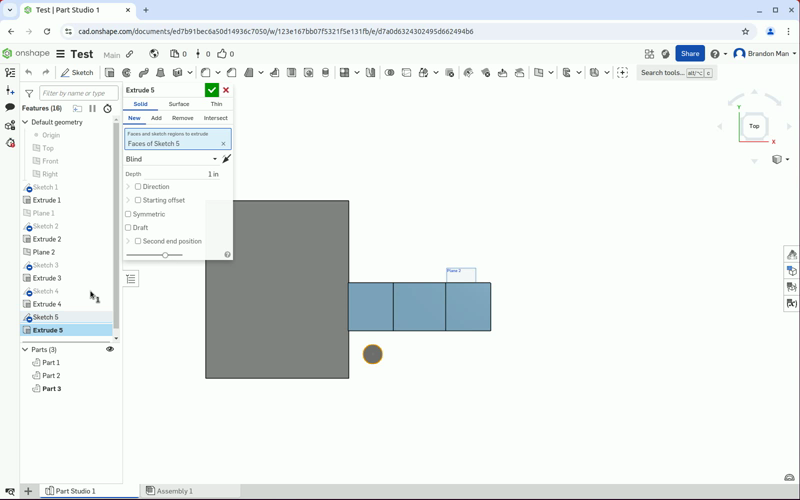
mouse_move(143, 106)
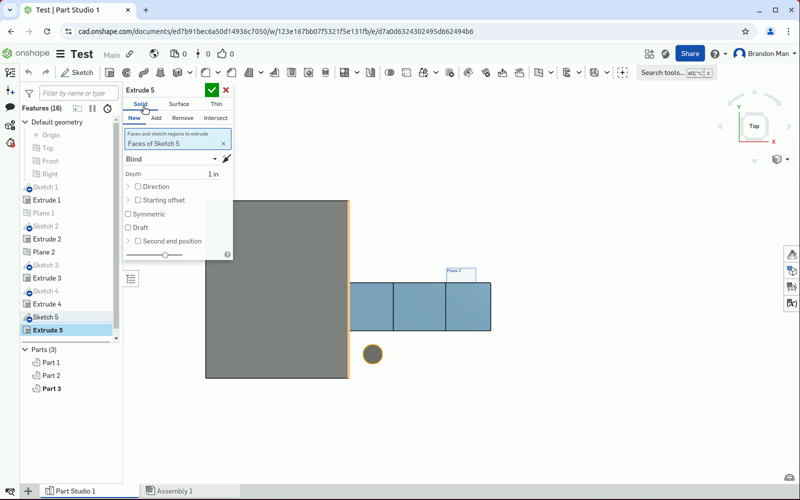
click(143, 106)
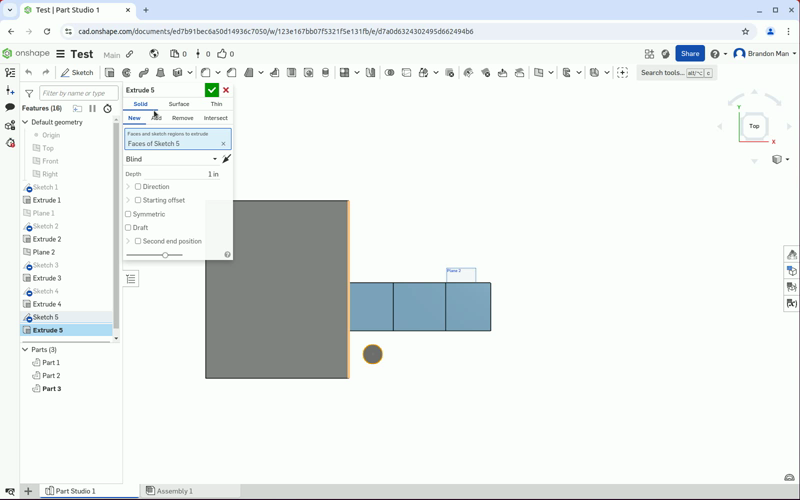
mouse_move(186, 120)
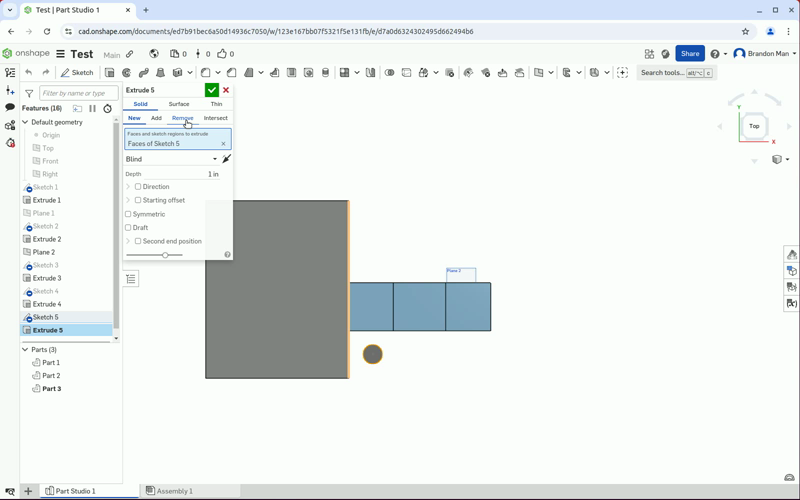
click(186, 120)
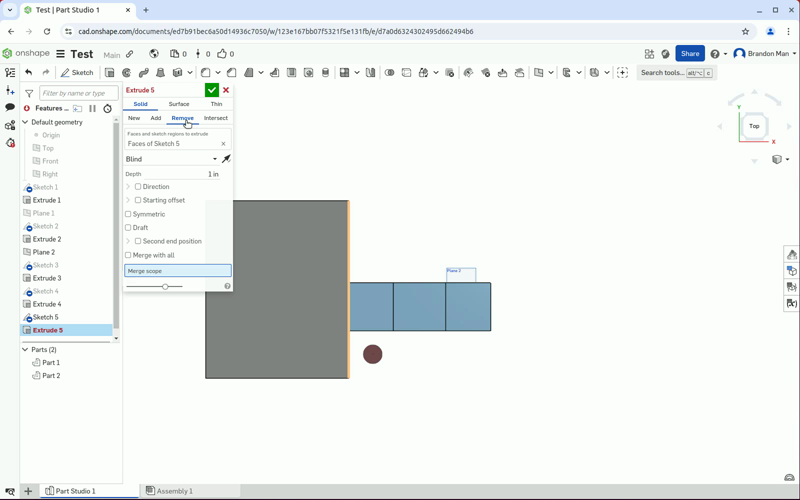
key(tab, 4)
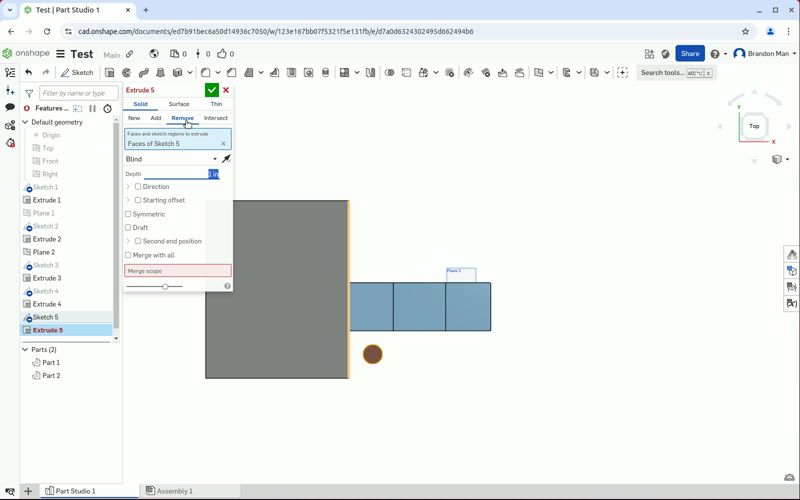
text(9.869)
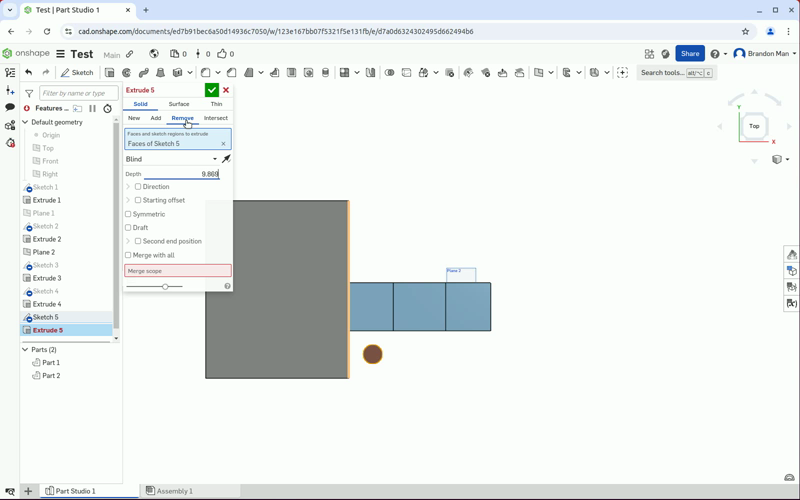
key(tab, 6)
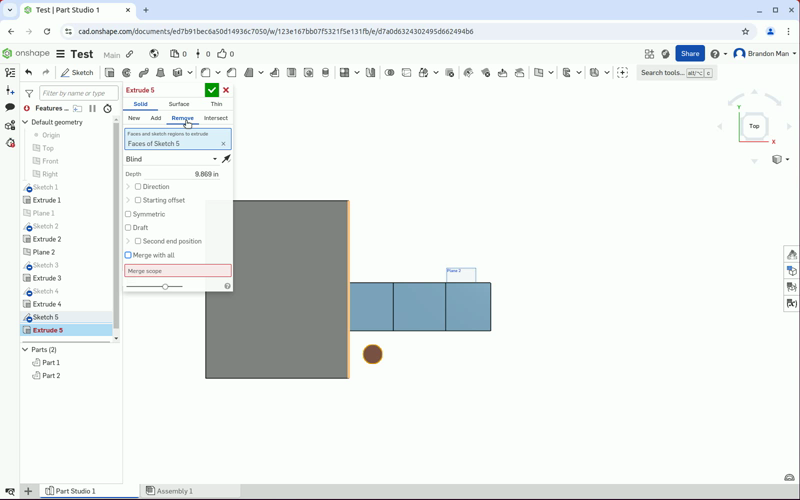
key(space)
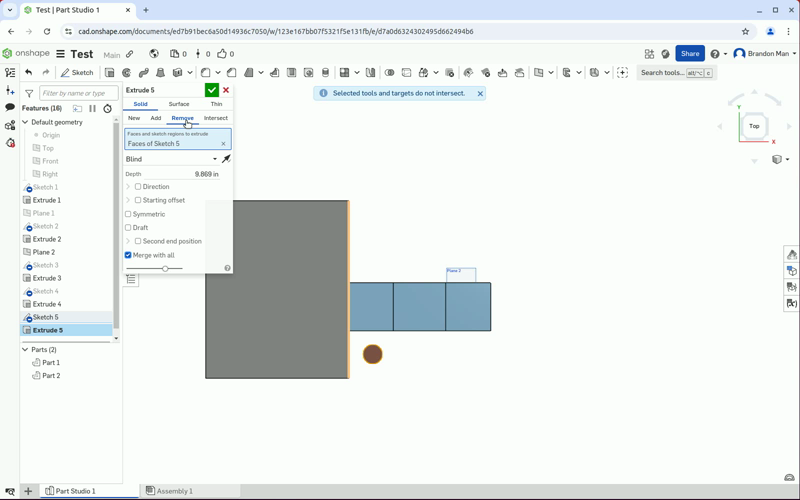
key(enter)
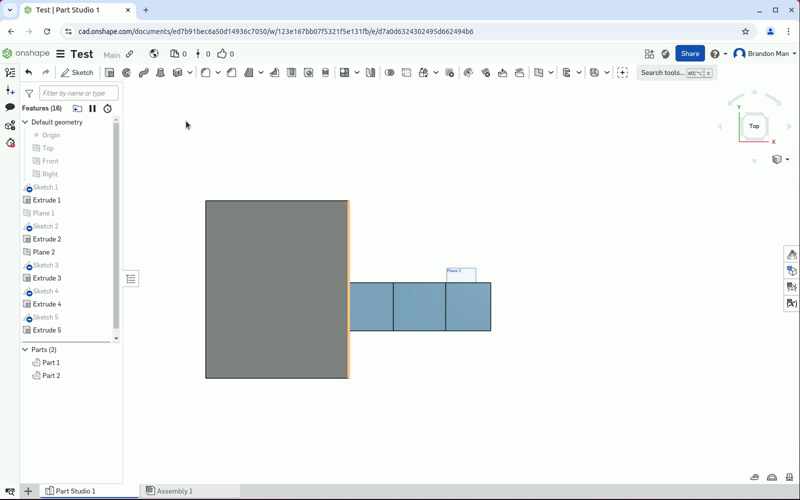
key(shift+h)
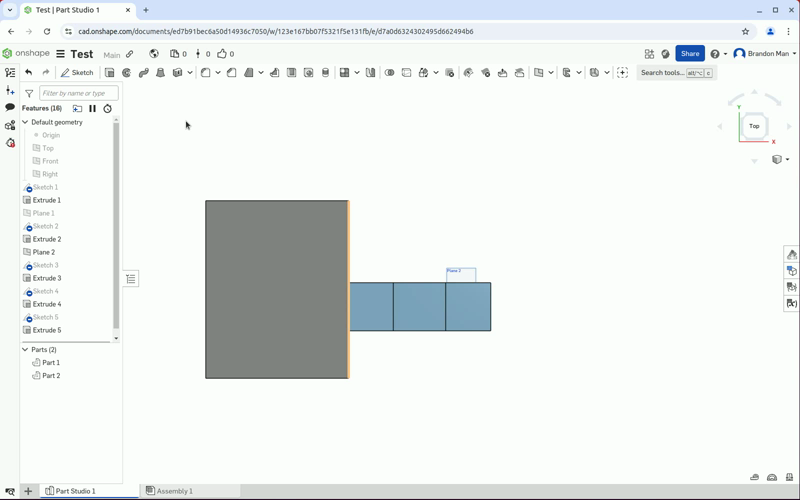
key(shift+h)
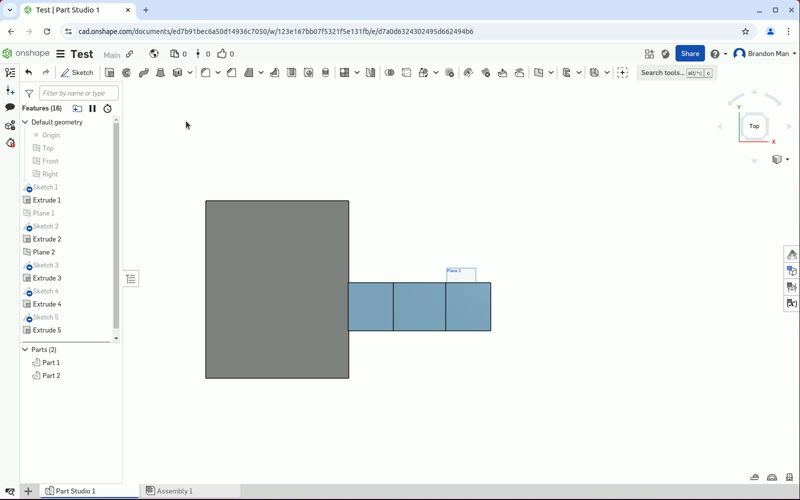
mouse_move(69, 189)
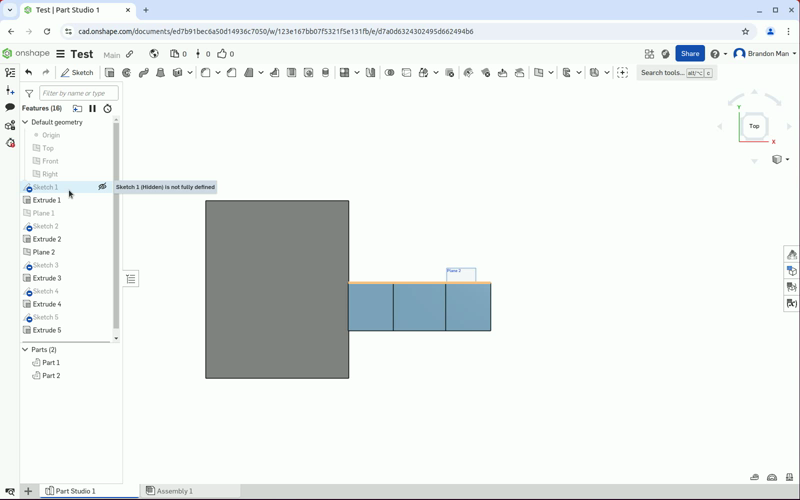
click(69, 189)
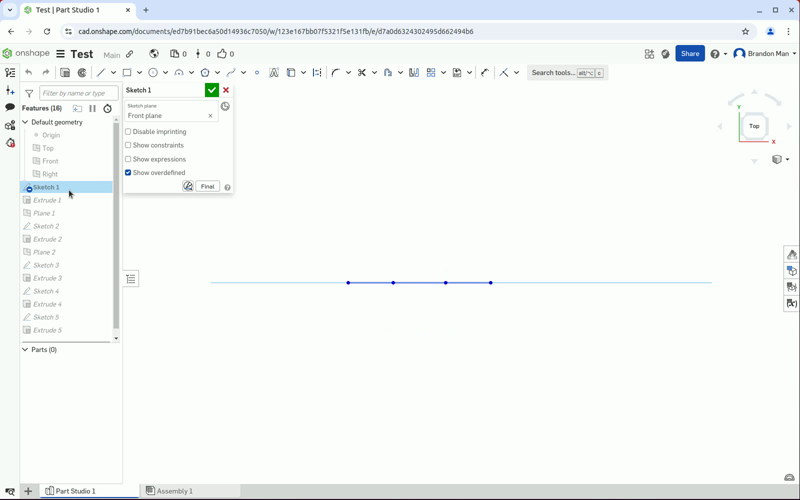
mouse_move(229, 92)
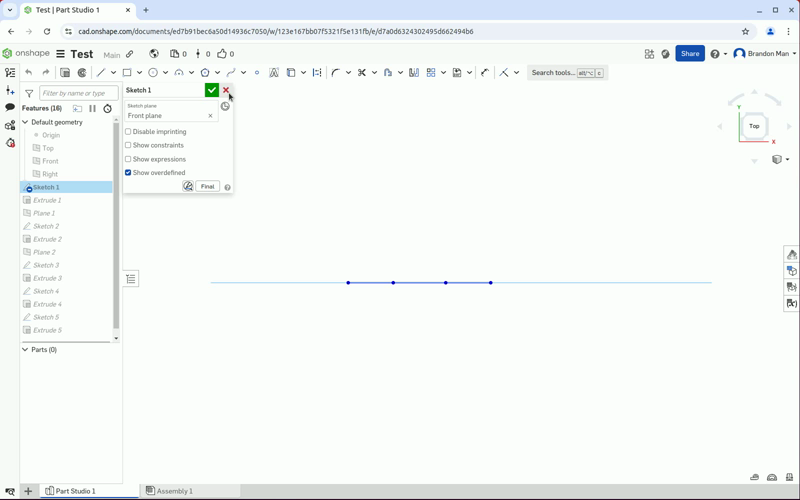
click(229, 92)
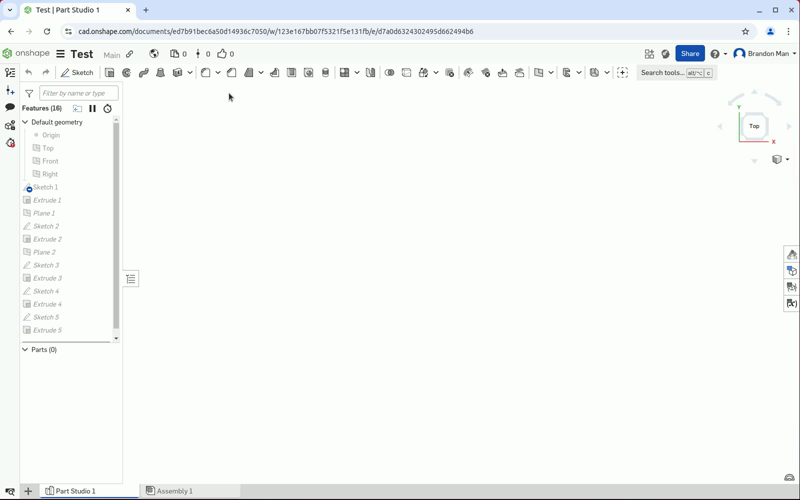
key(shift+s)
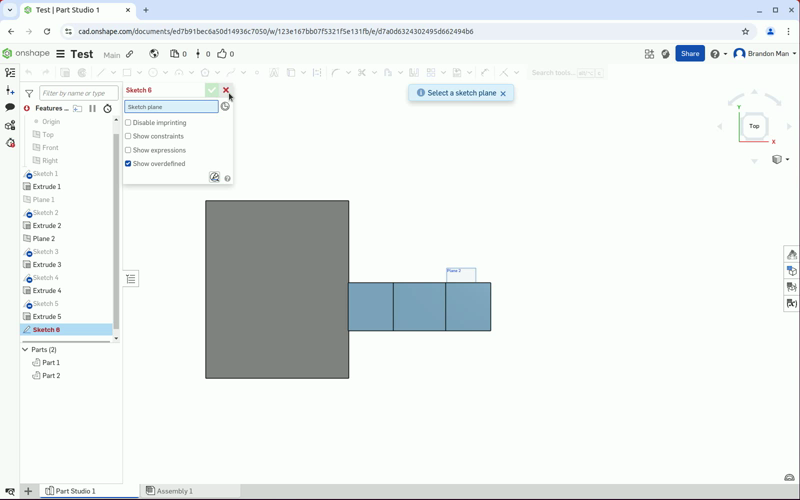
mouse_move(69, 241)
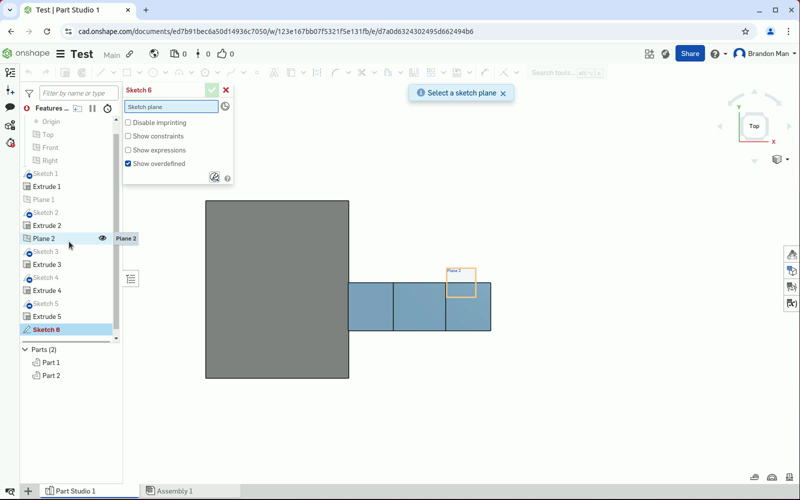
click(69, 241)
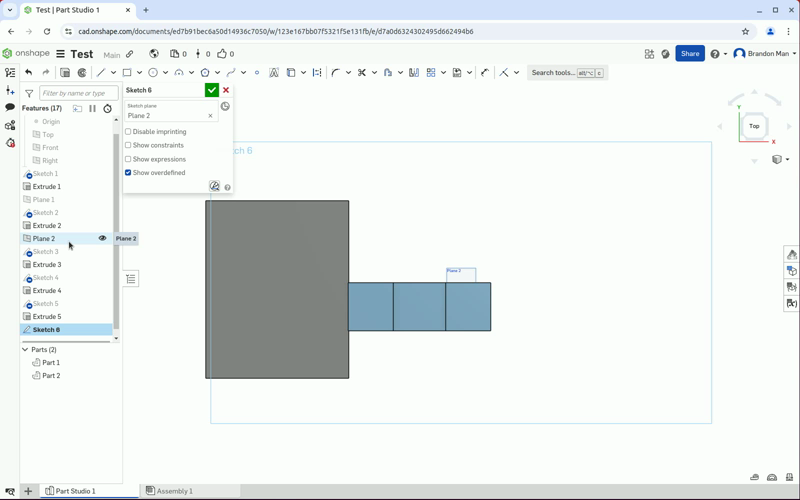
mouse_move(73, 352)
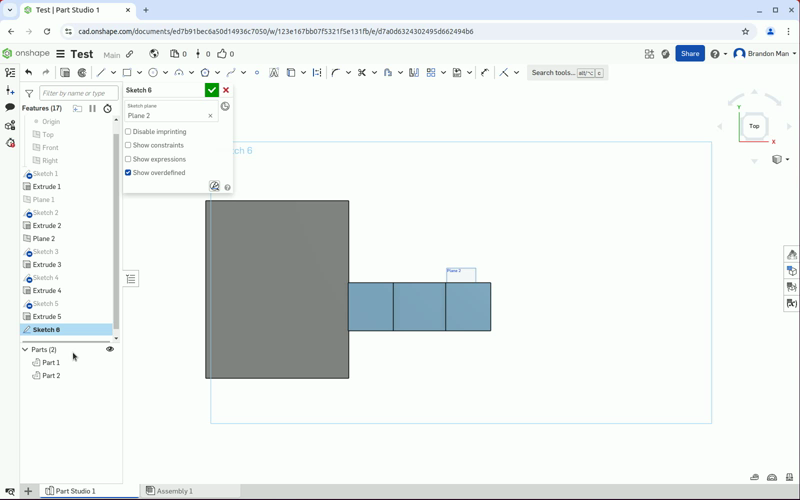
key(y)
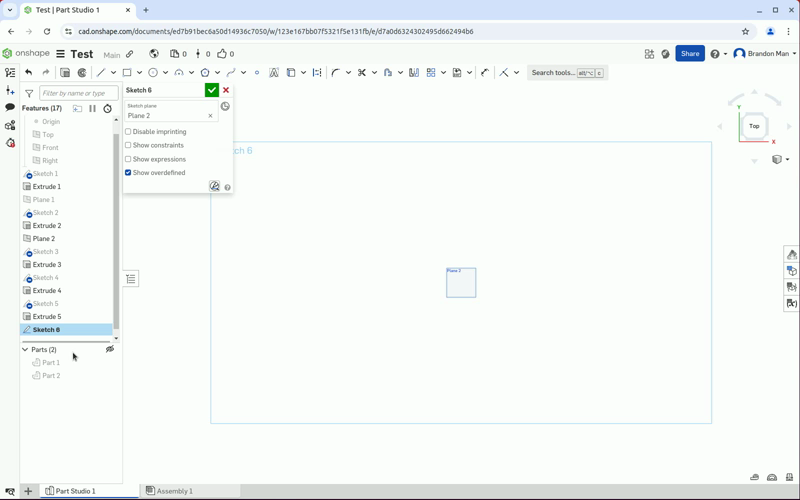
key(c)
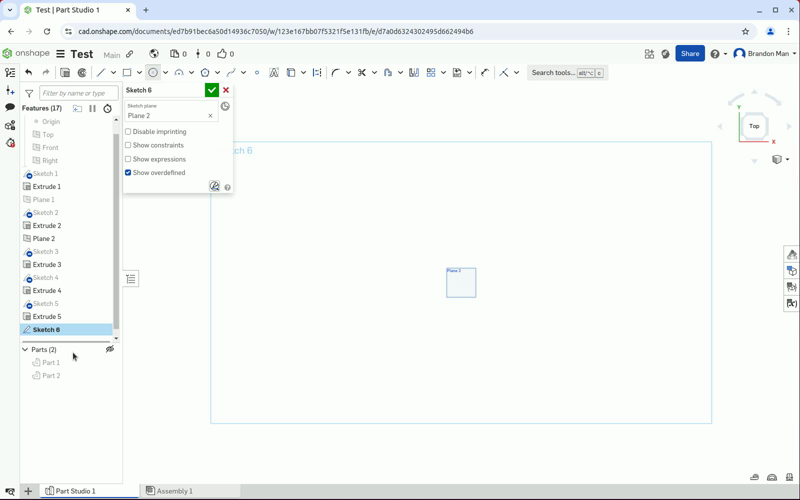
key_down(shift)
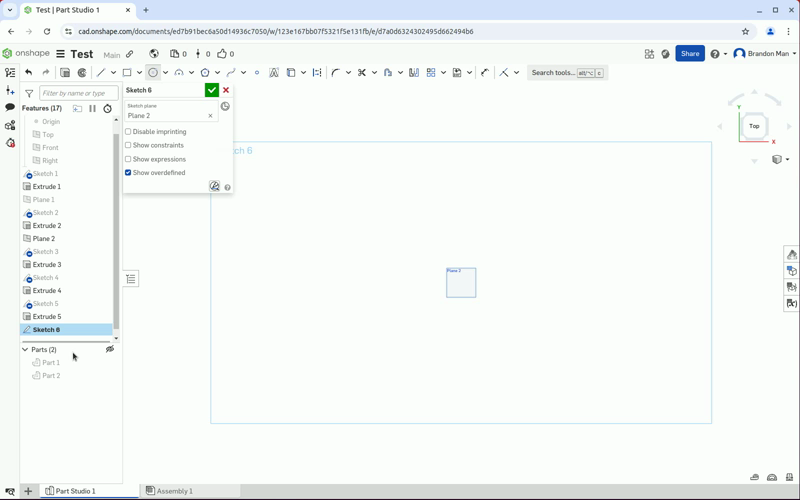
mouse_move(467, 354)
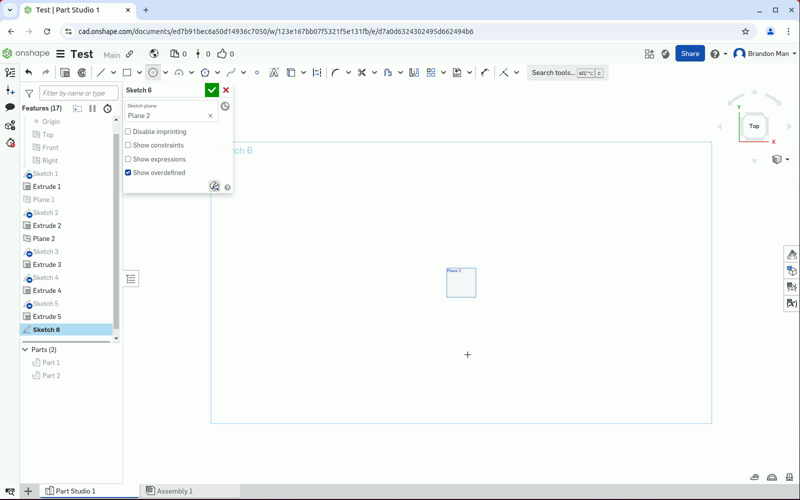
click(467, 354)
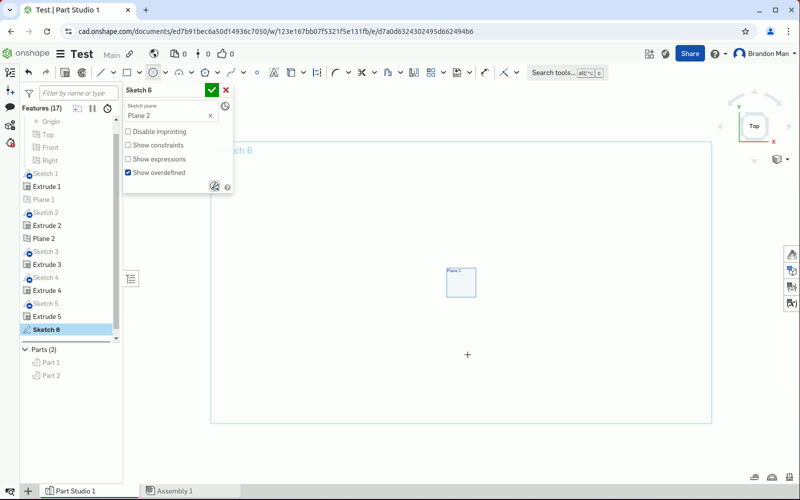
key_up(shift)
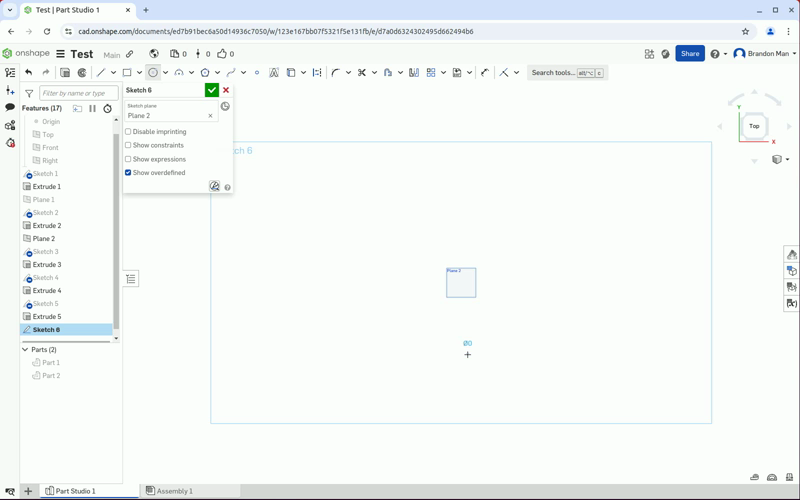
mouse_move(477, 354)
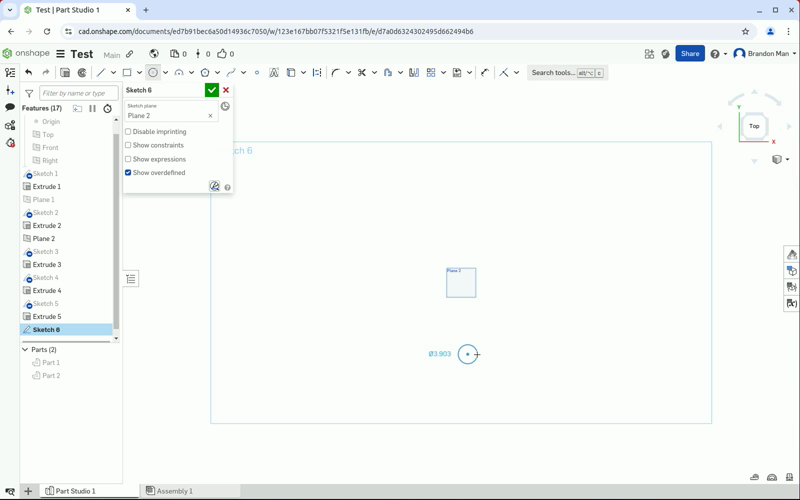
click(477, 354)
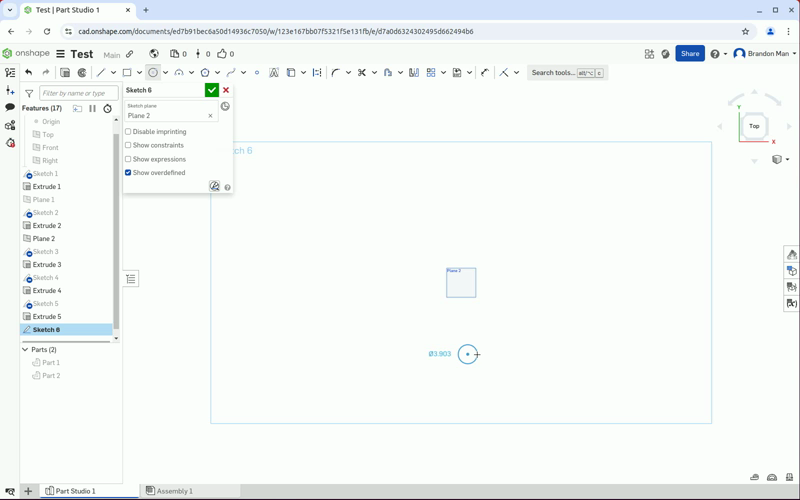
key(esc)
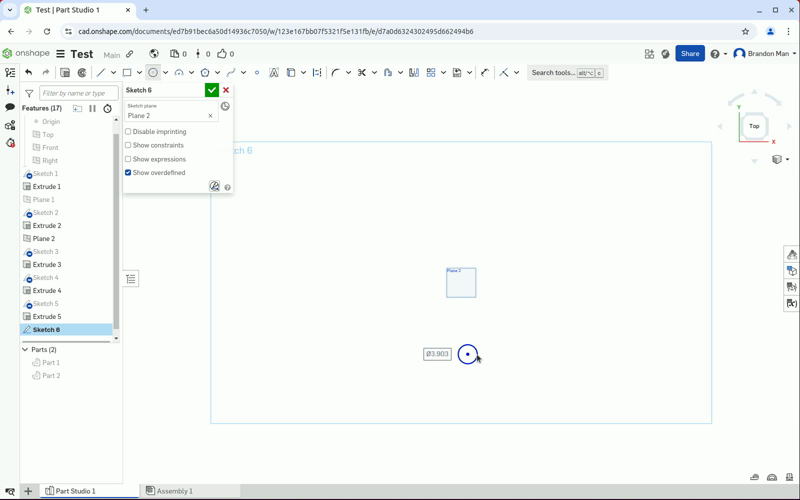
mouse_move(465, 352)
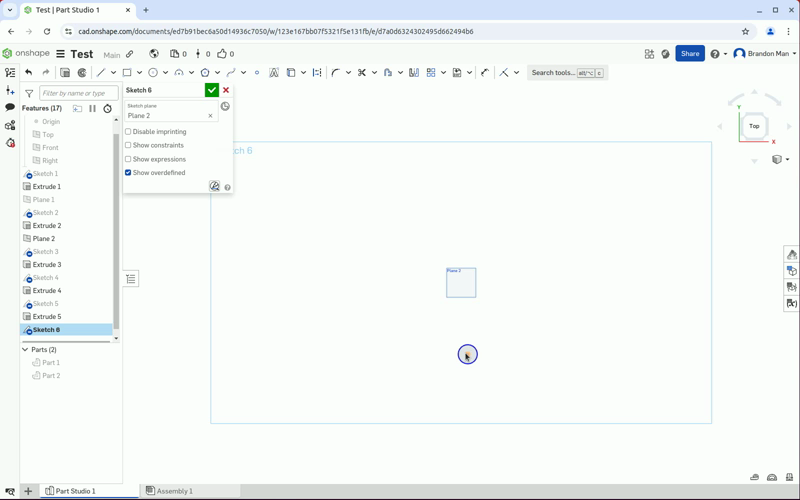
scroll(6)
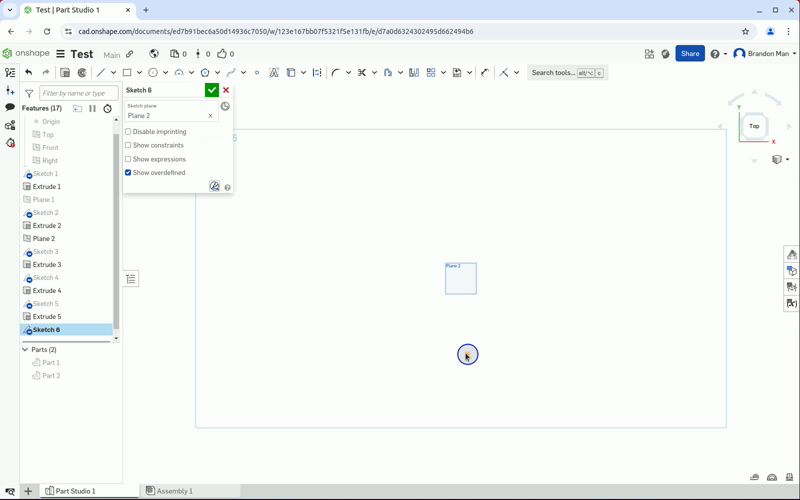
scroll(6)
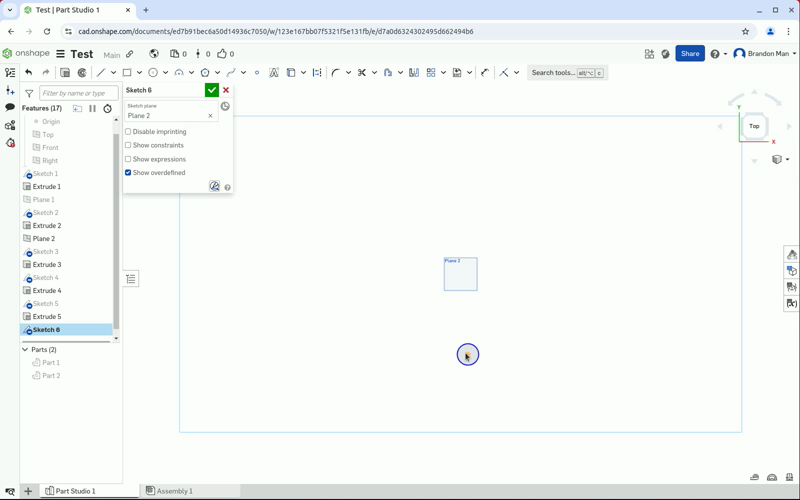
scroll(6)
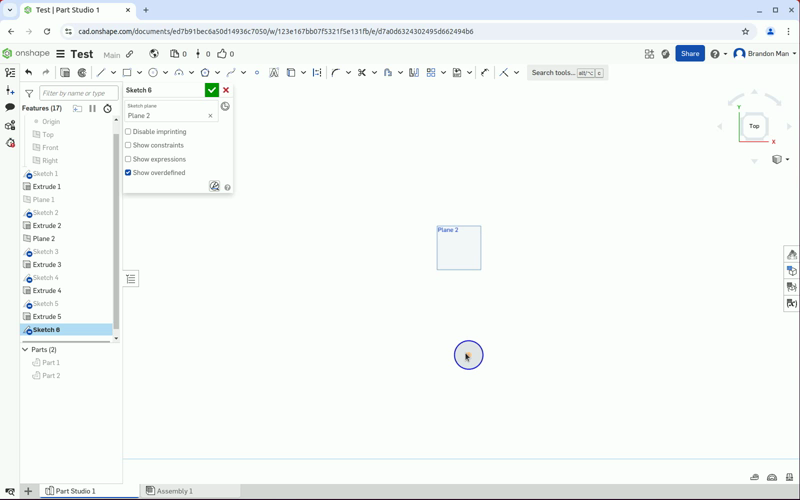
scroll(6)
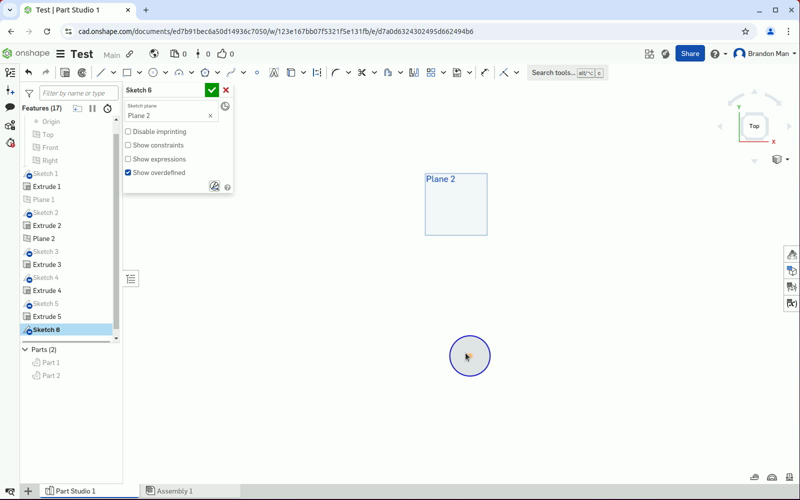
scroll(6)
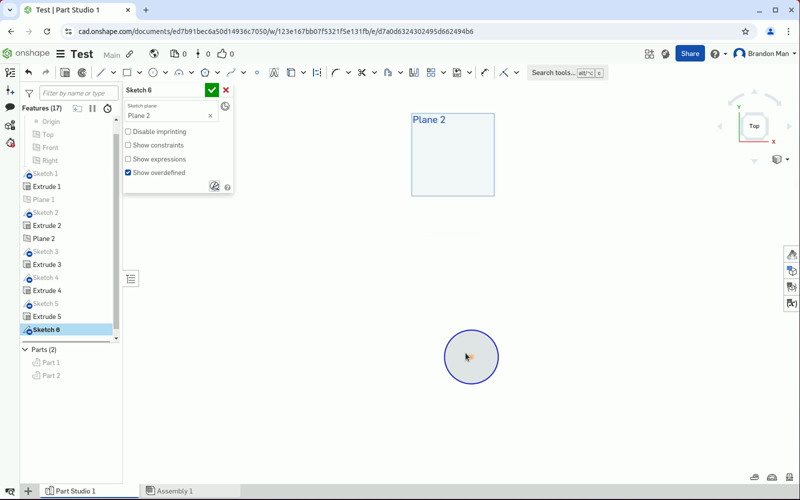
scroll(6)
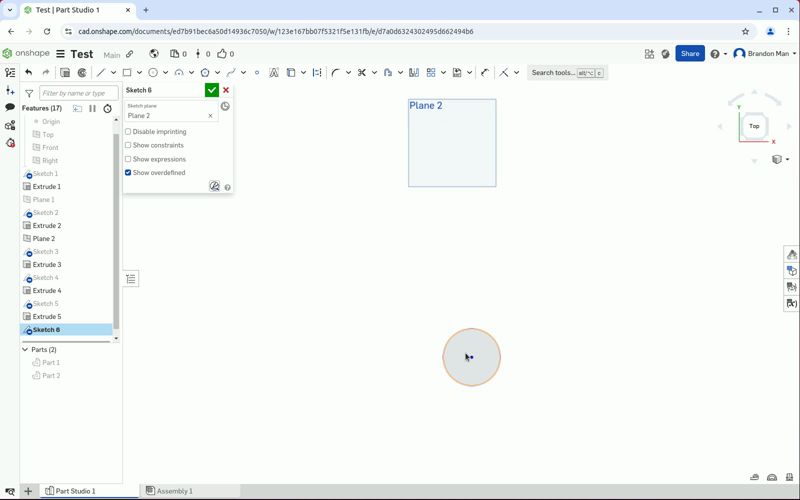
scroll(6)
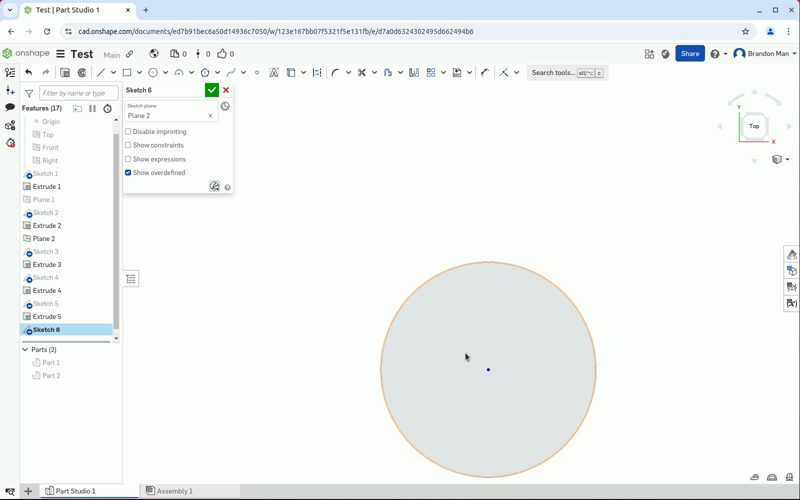
click(465, 352)
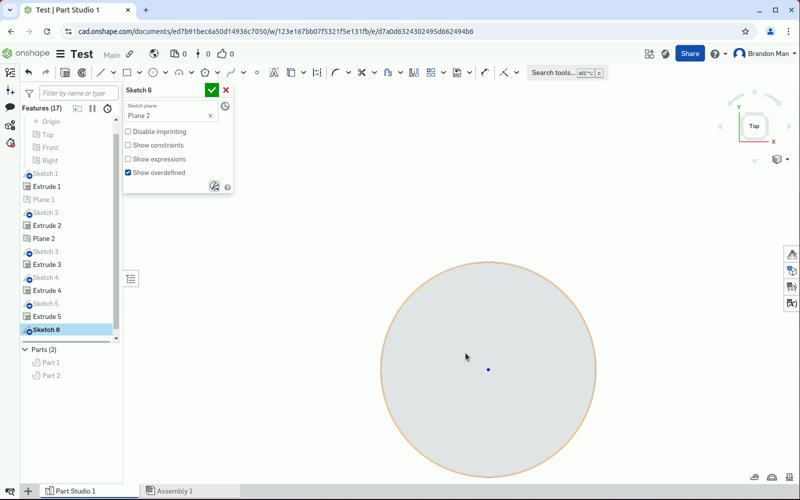
scroll(-6)
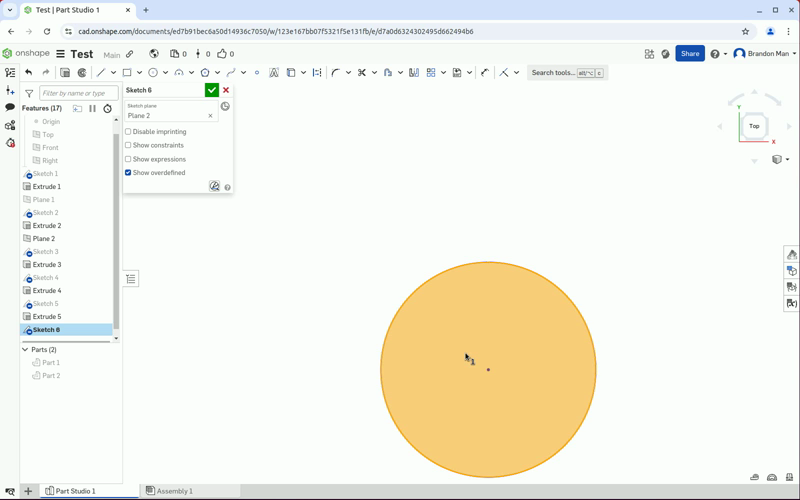
scroll(-6)
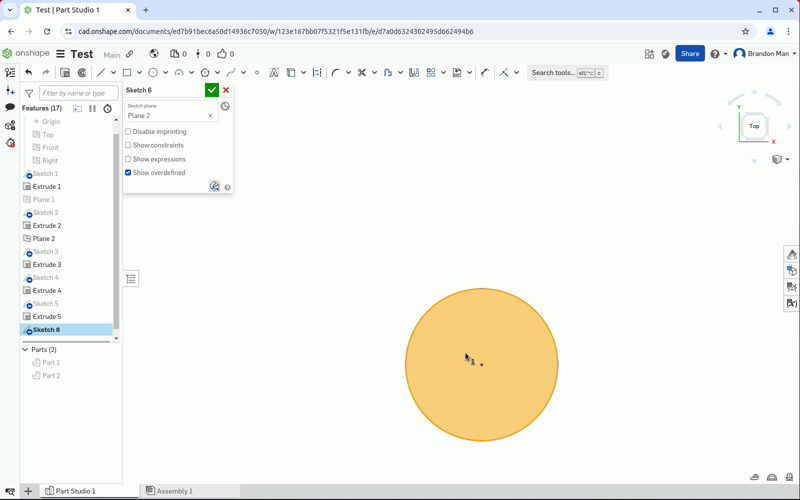
scroll(-6)
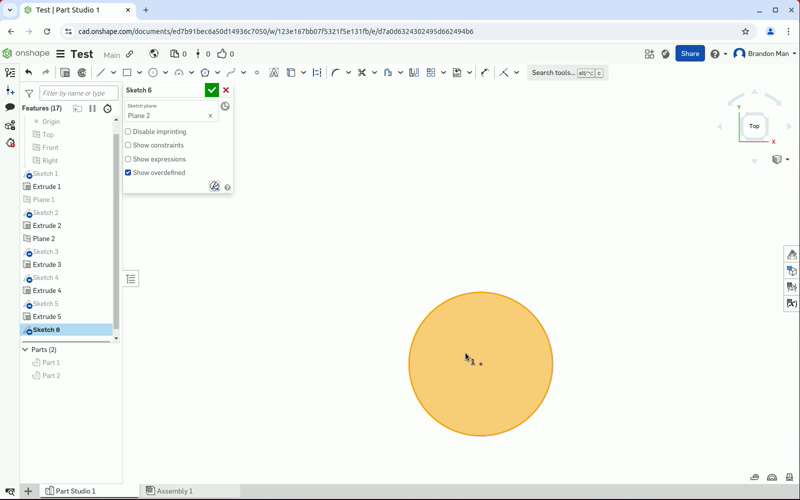
scroll(-6)
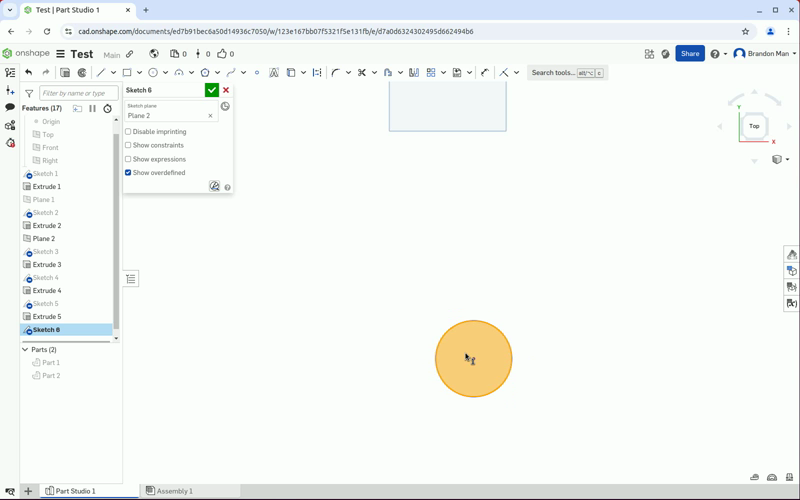
scroll(-6)
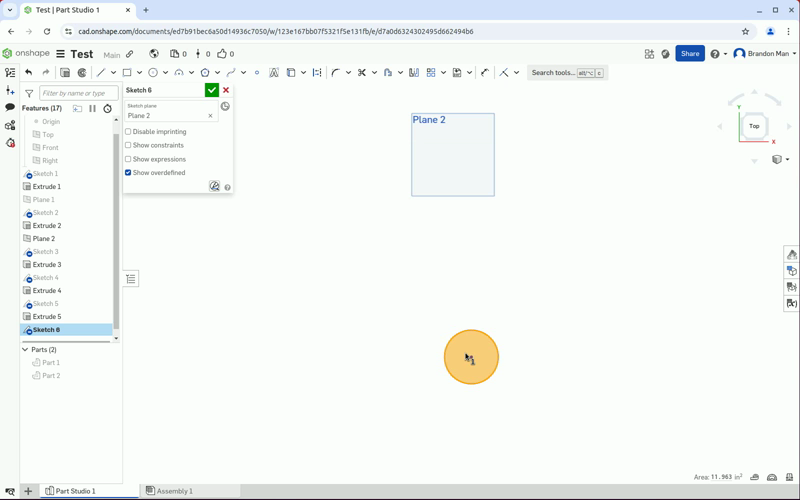
scroll(-6)
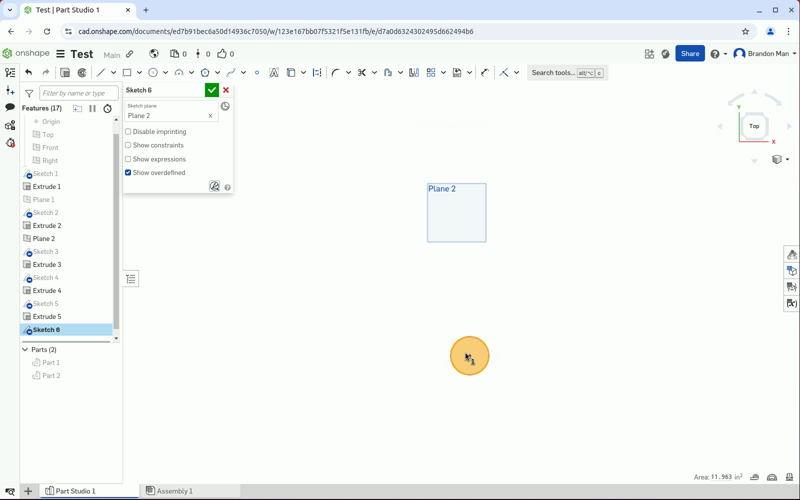
scroll(-6)
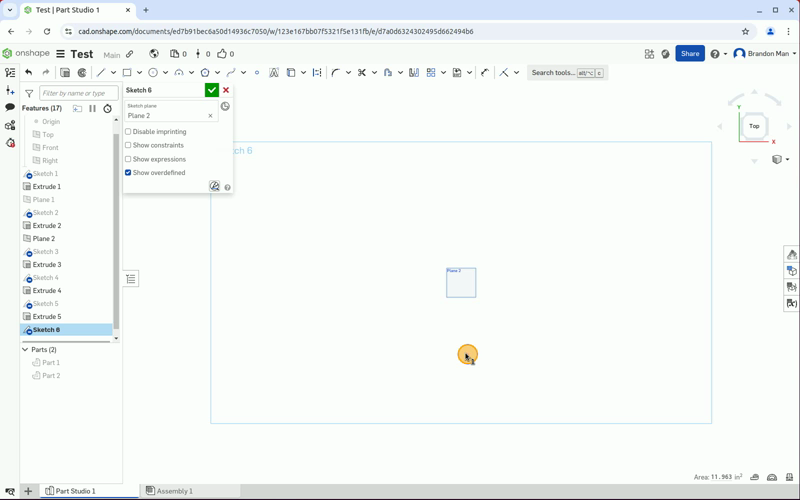
mouse_move(73, 352)
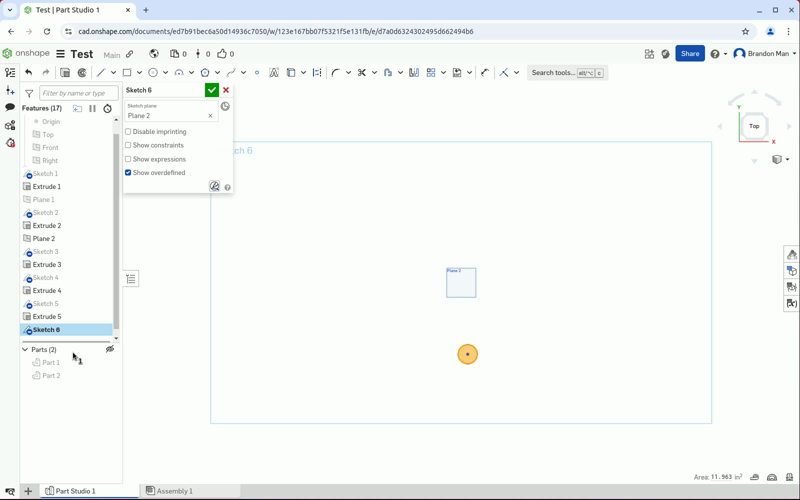
key(shift+y)
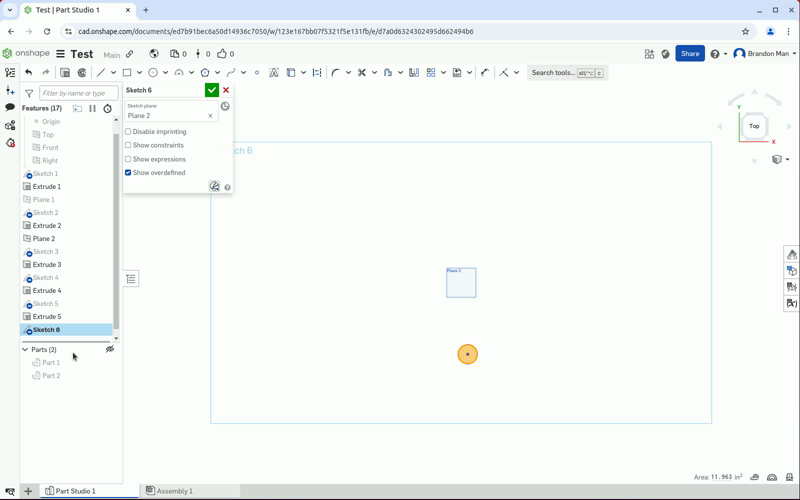
key(shift+e)
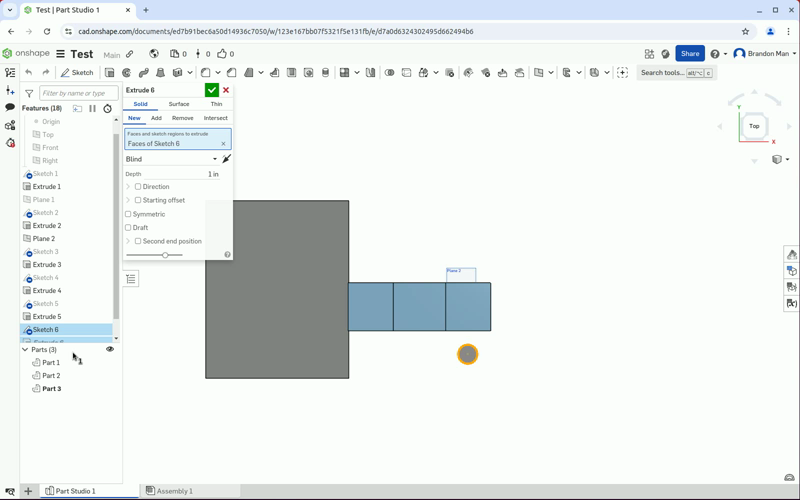
mouse_move(143, 106)
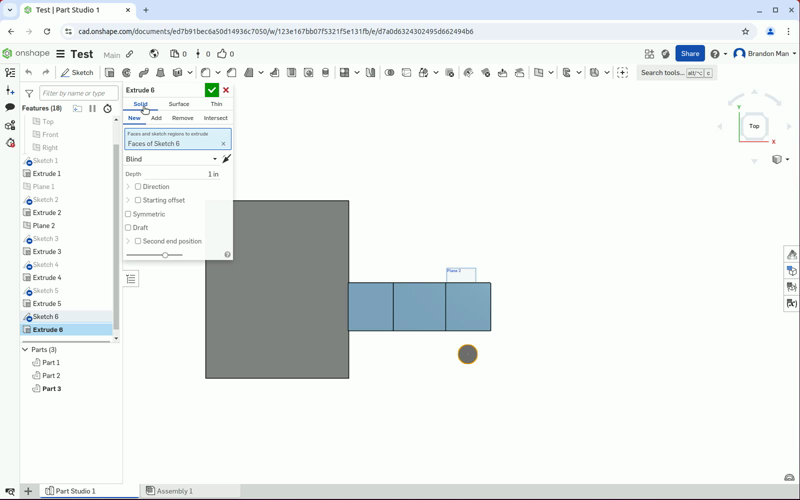
click(143, 106)
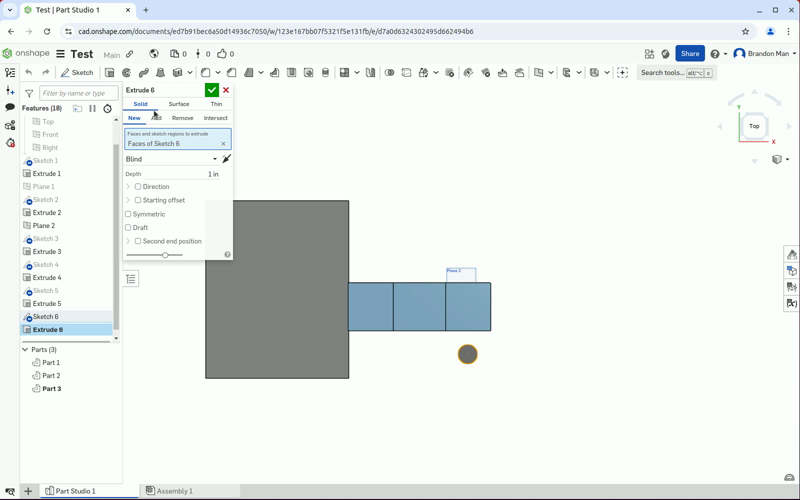
mouse_move(186, 120)
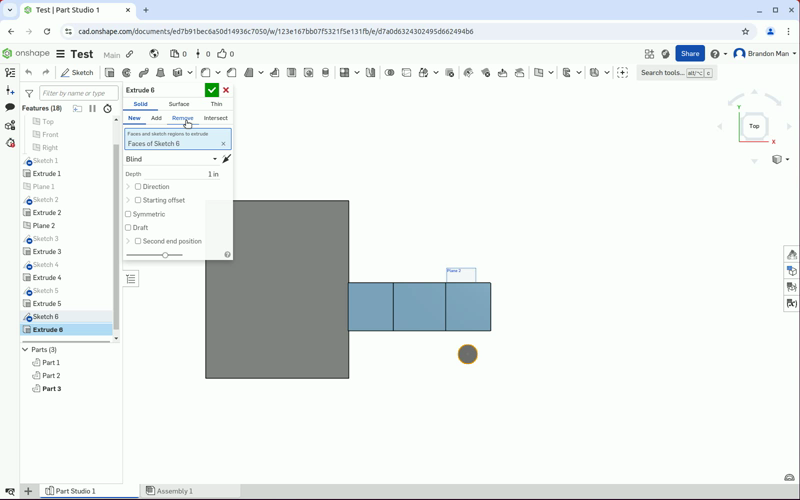
click(186, 120)
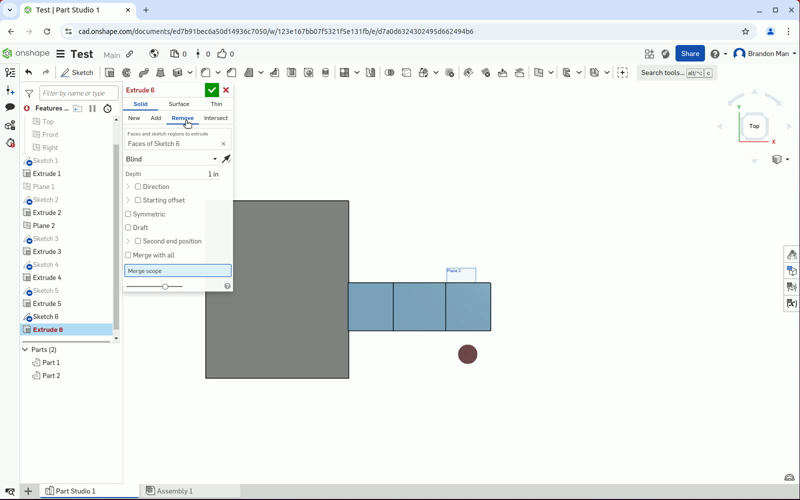
key(tab, 4)
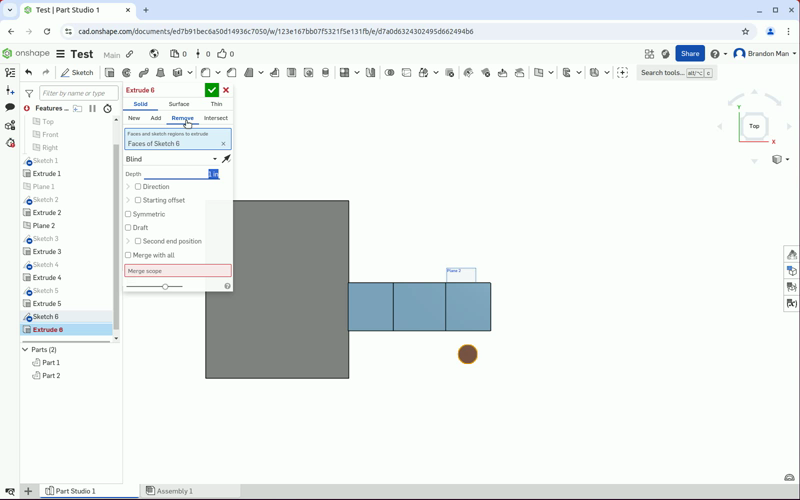
text(9.869)
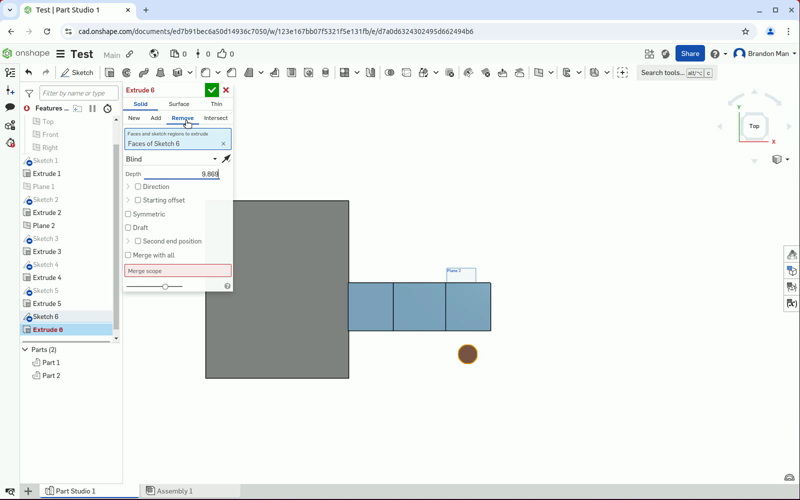
key(tab, 6)
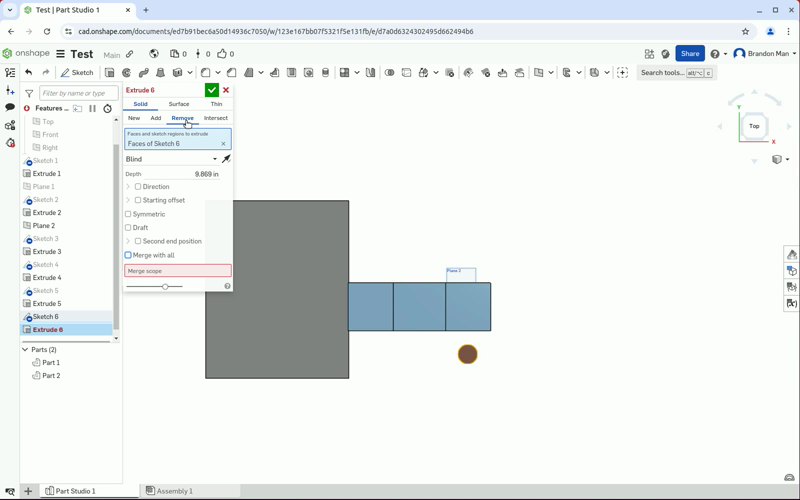
key(space)
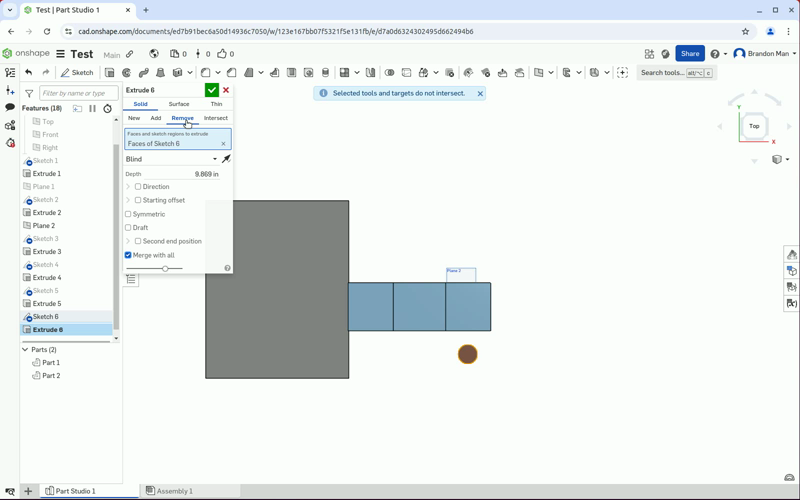
key(enter)
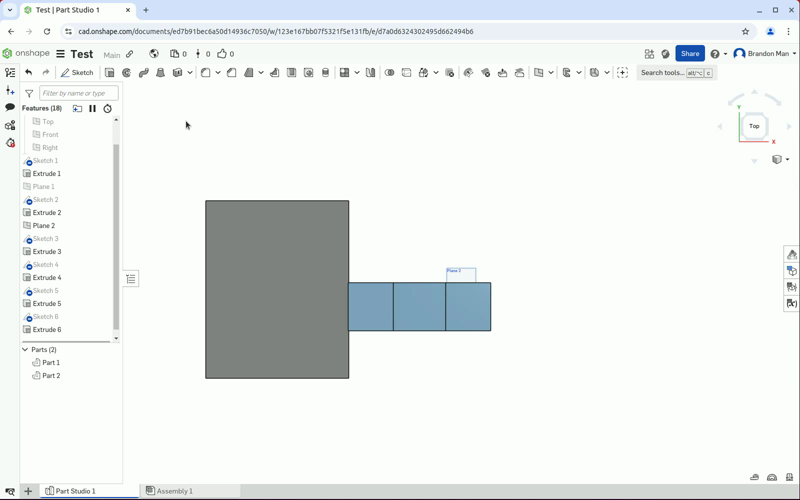
key(shift+h)
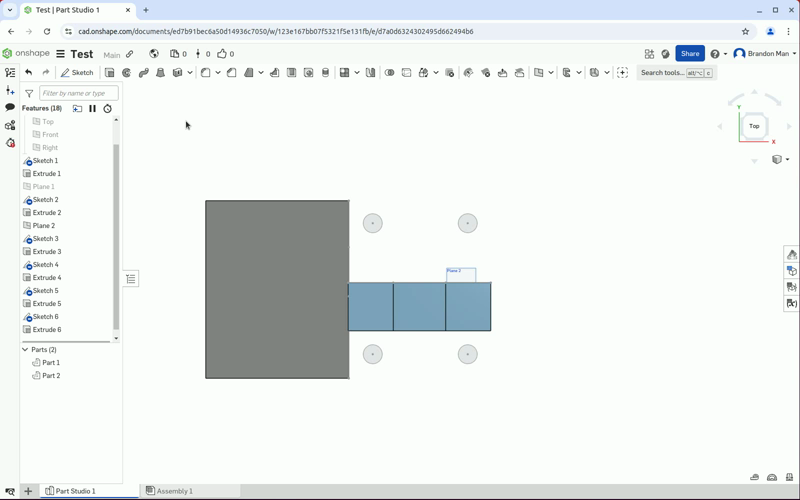
key(shift+h)
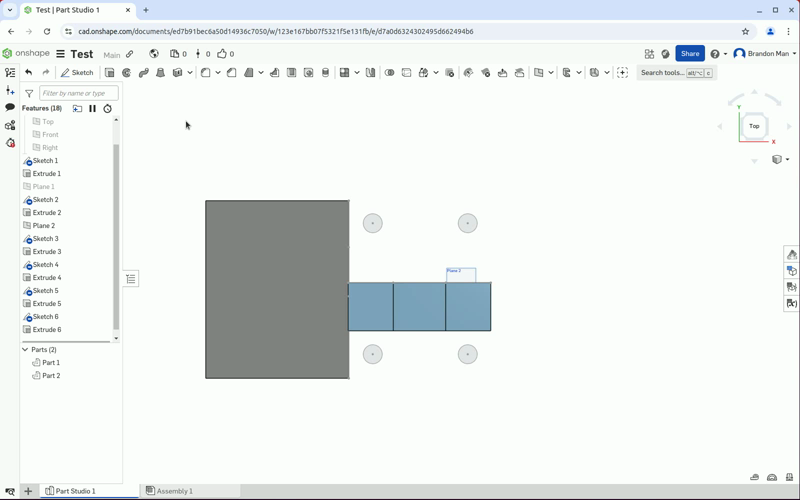
key(shift+7)
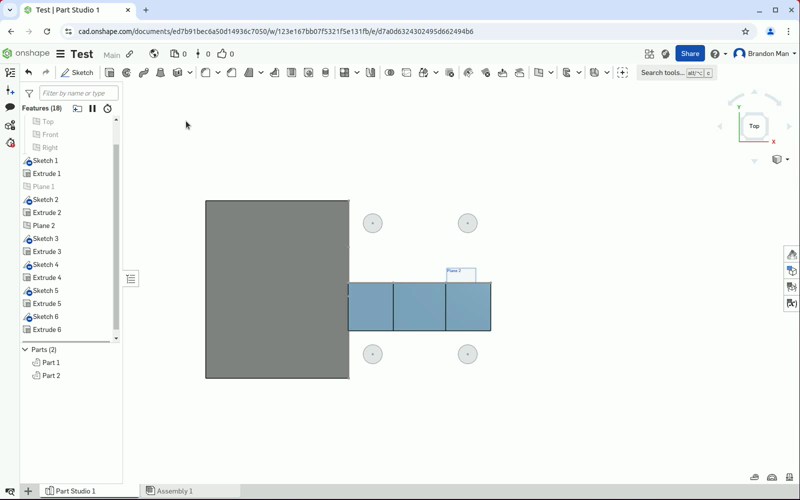
key(up, 3)
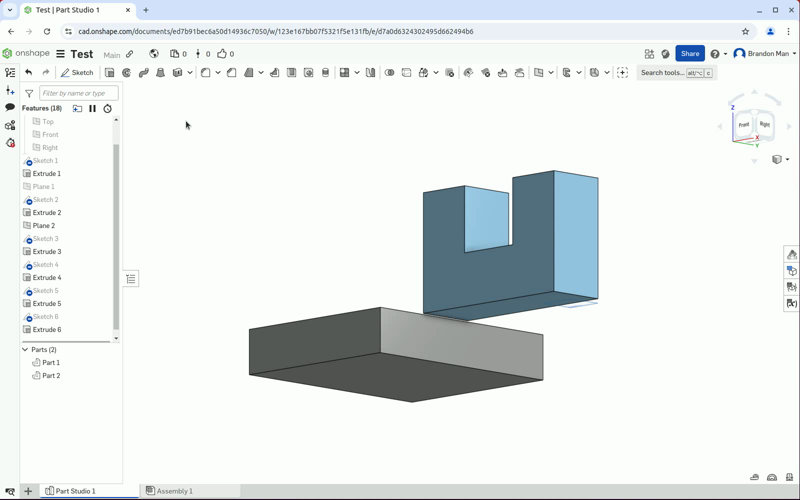
key(left, 3)
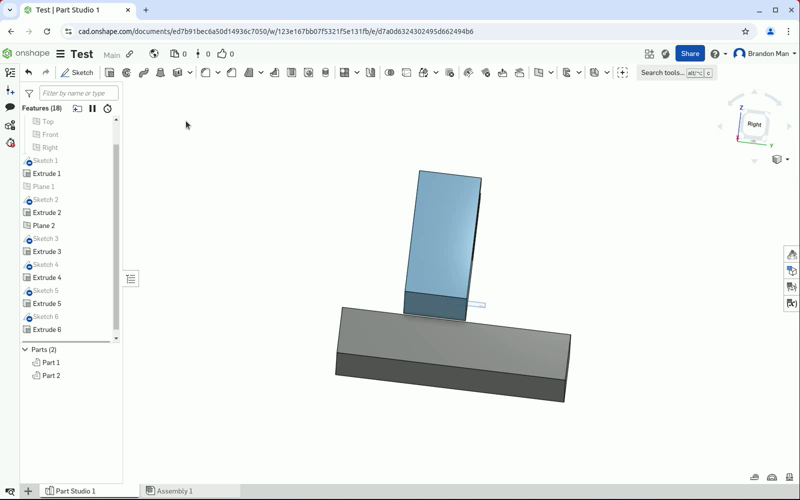
key(right, 3)
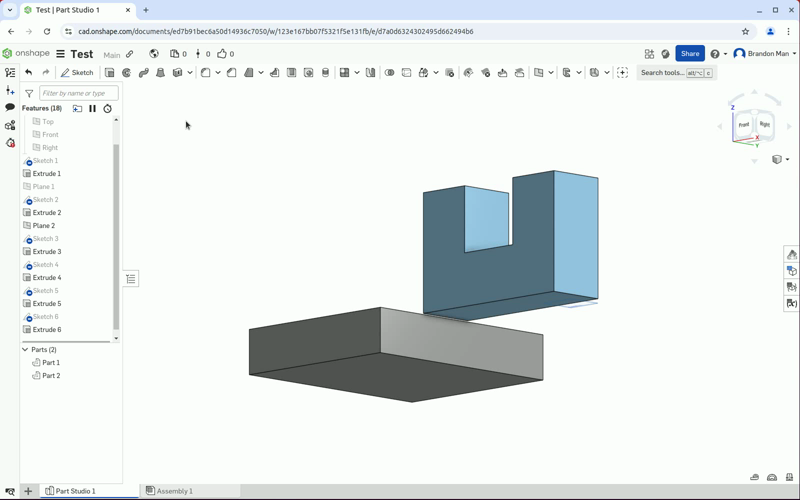
key(down, 3)
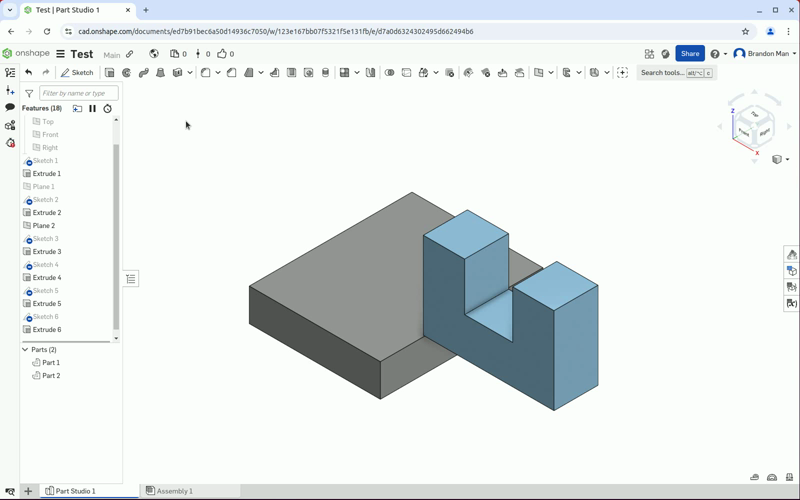
mouse_move(69, 163)
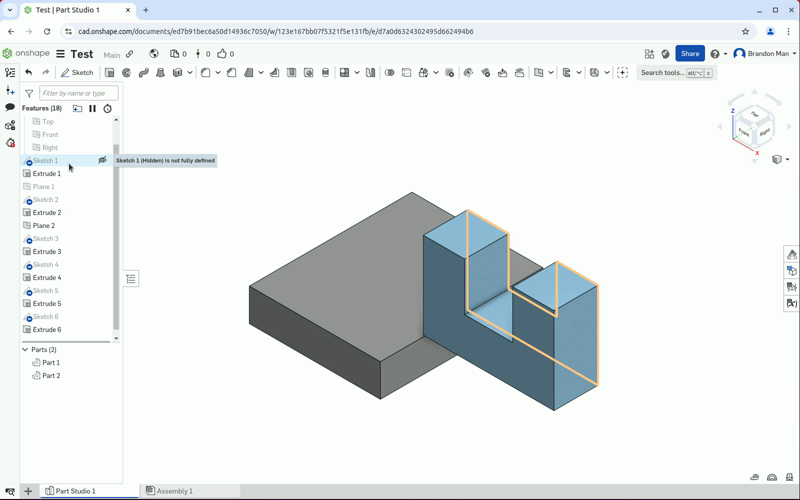
click(69, 163)